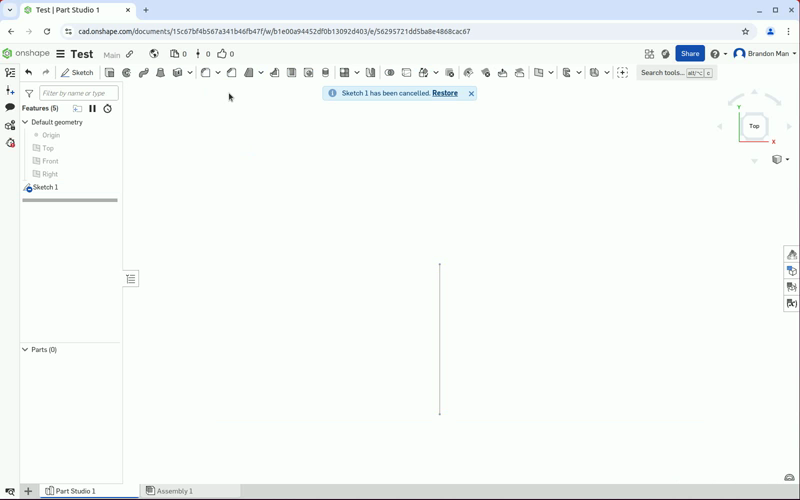
key(shift+h)
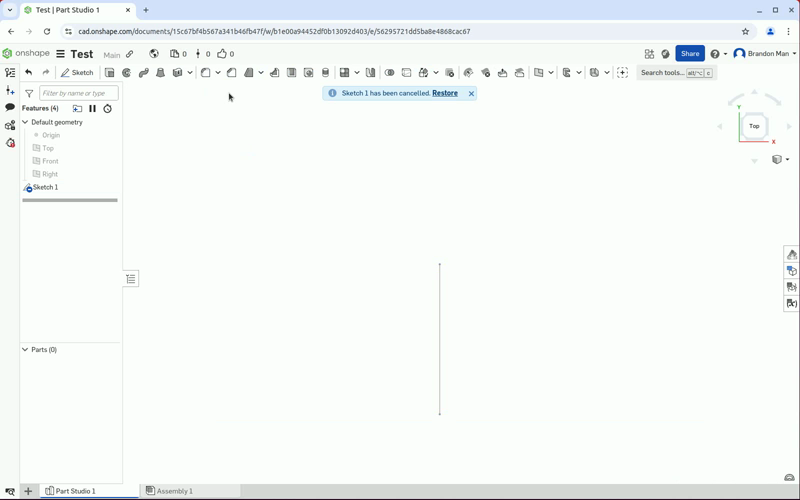
key(shift+s)
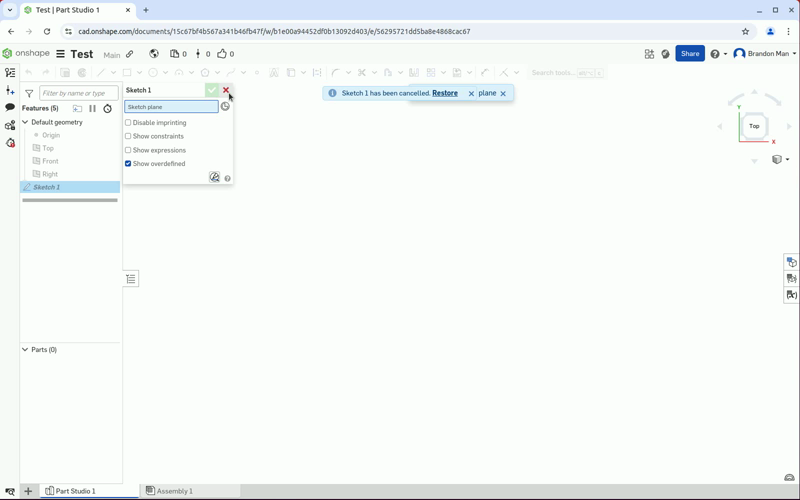
mouse_move(73, 150)
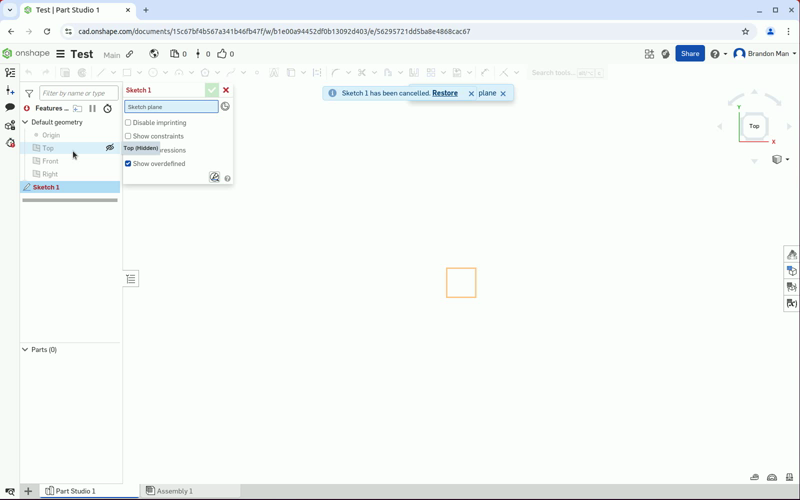
click(73, 150)
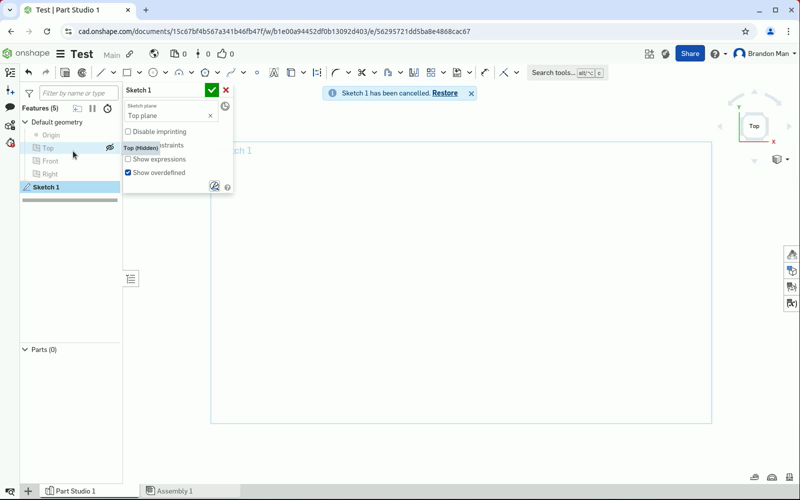
mouse_move(73, 352)
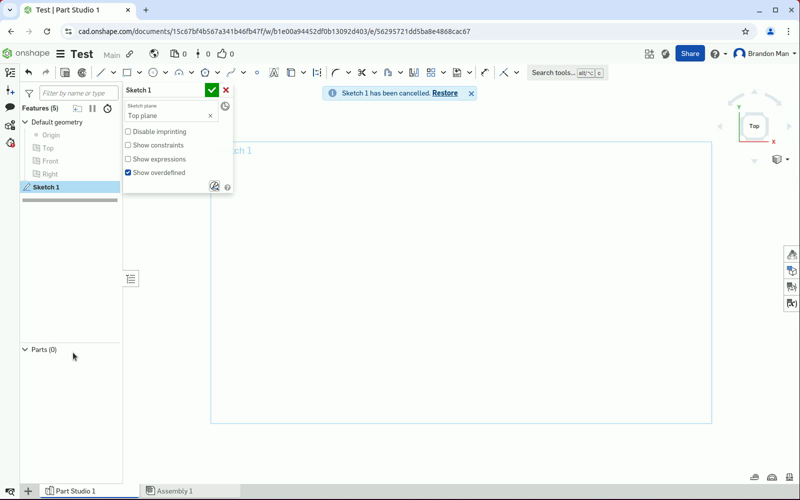
key(y)
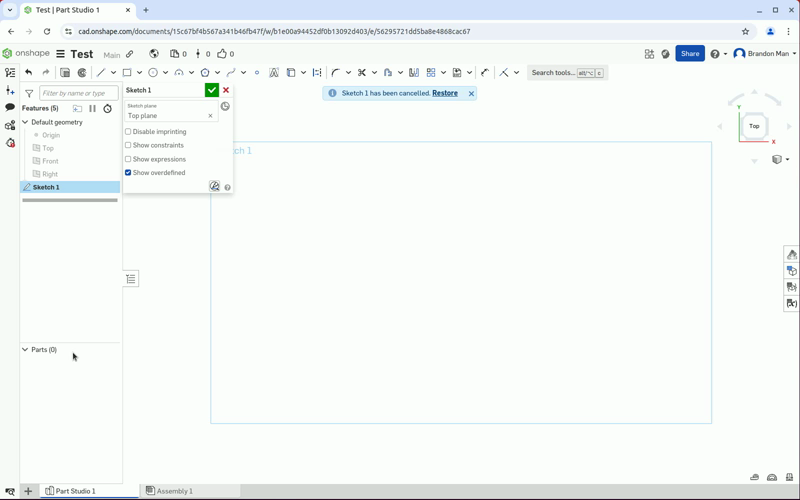
key(l)
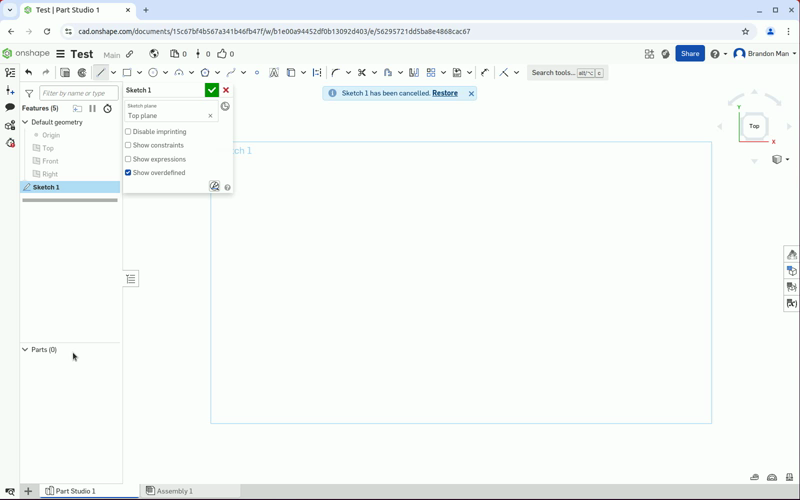
key_down(shift)
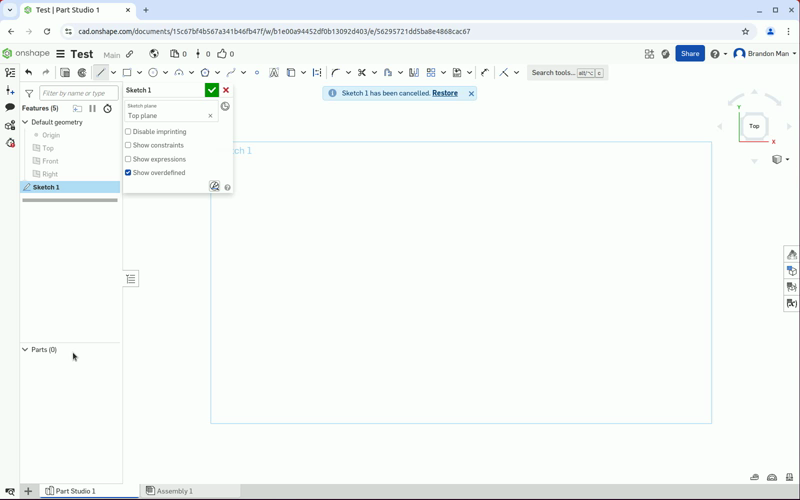
mouse_move(348, 383)
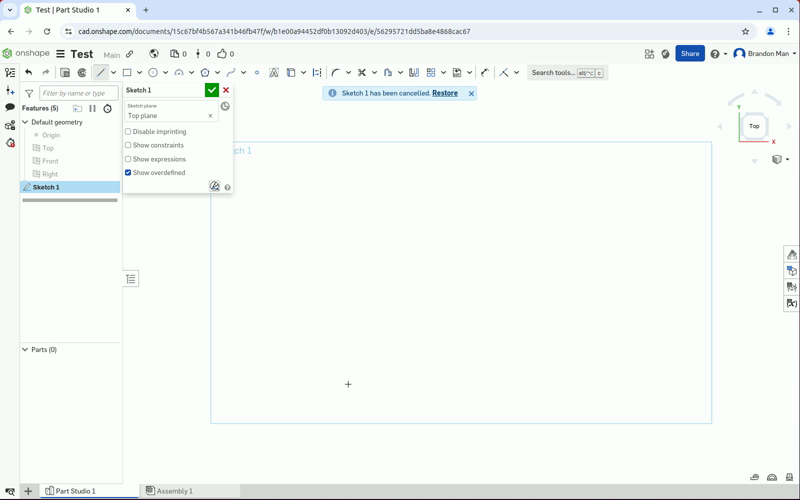
click(348, 383)
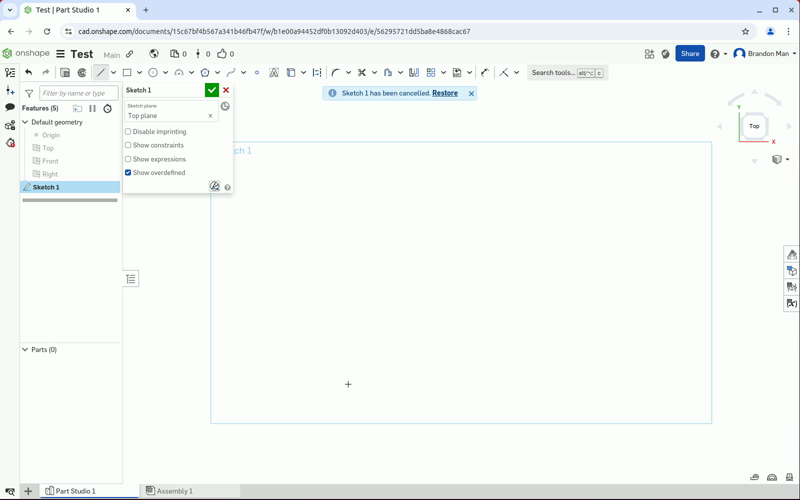
key_up(shift)
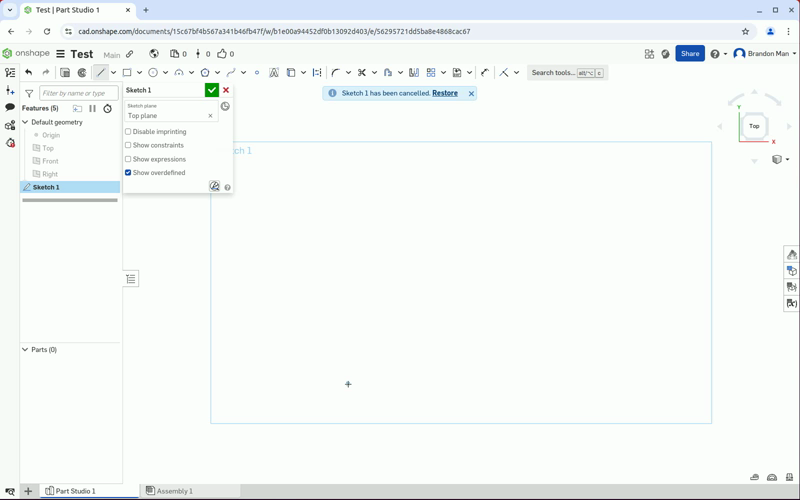
key_down(shift)
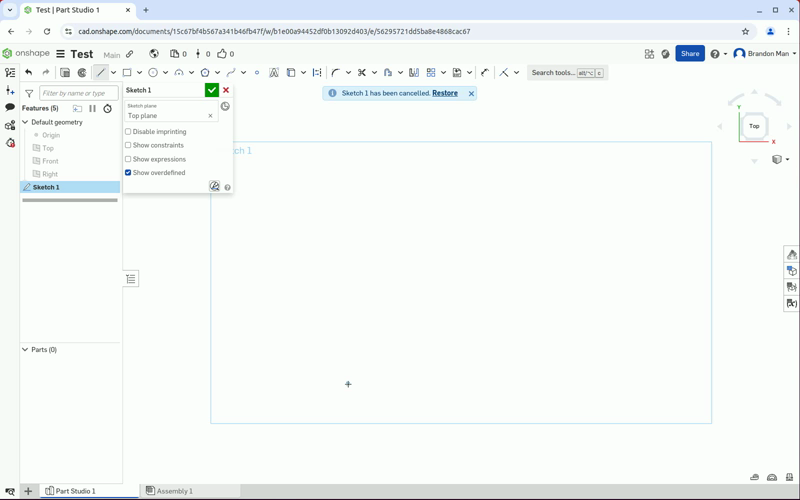
mouse_move(572, 383)
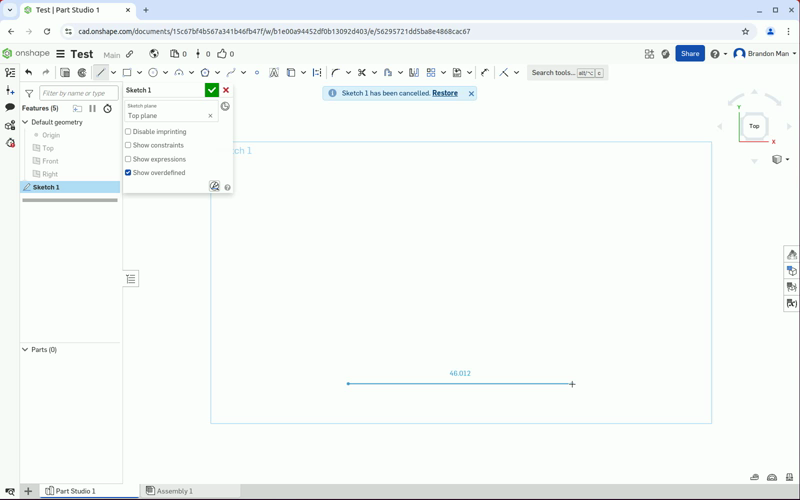
click(572, 383)
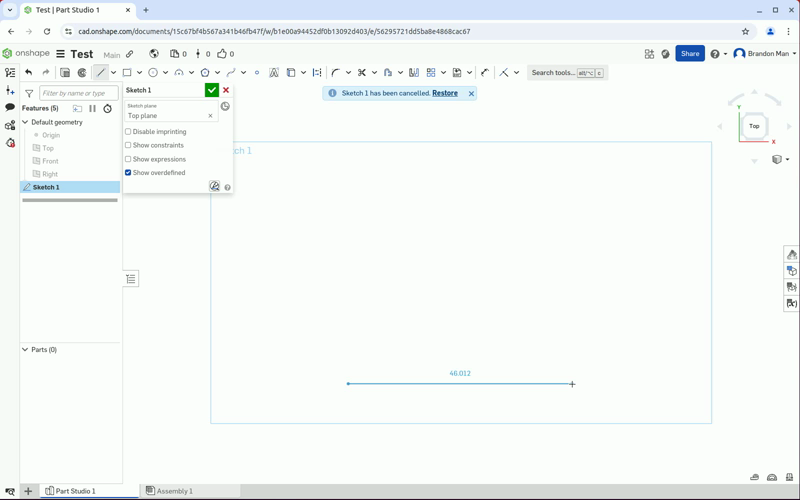
key_up(shift)
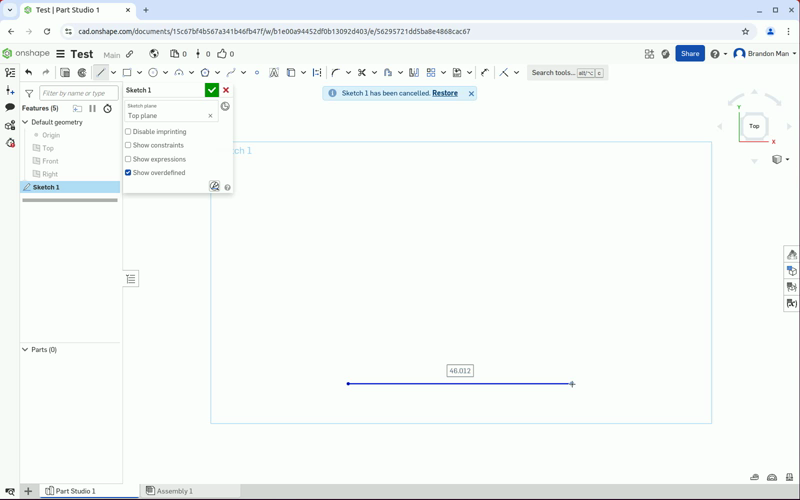
key_down(shift)
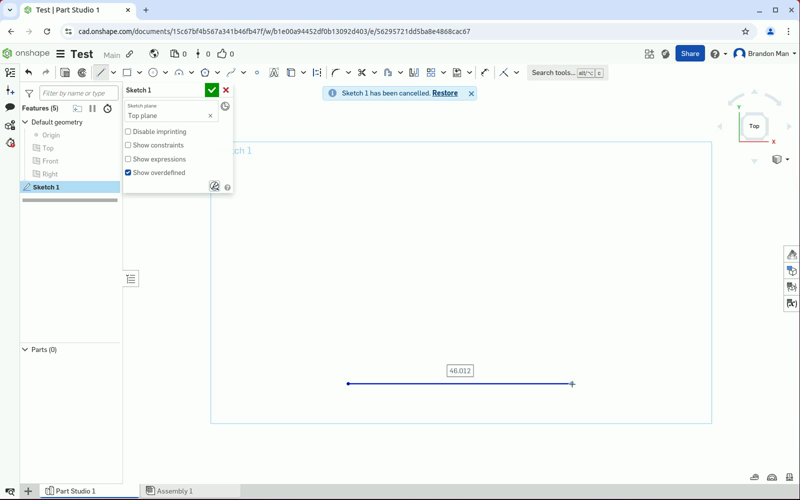
mouse_move(572, 181)
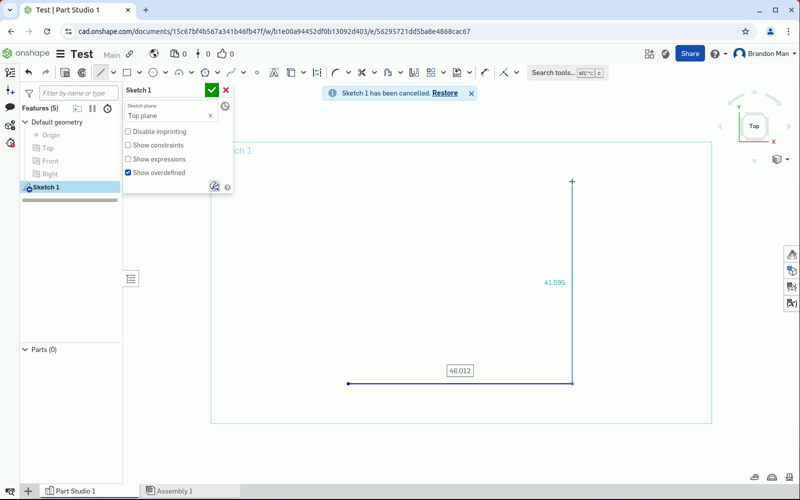
click(572, 181)
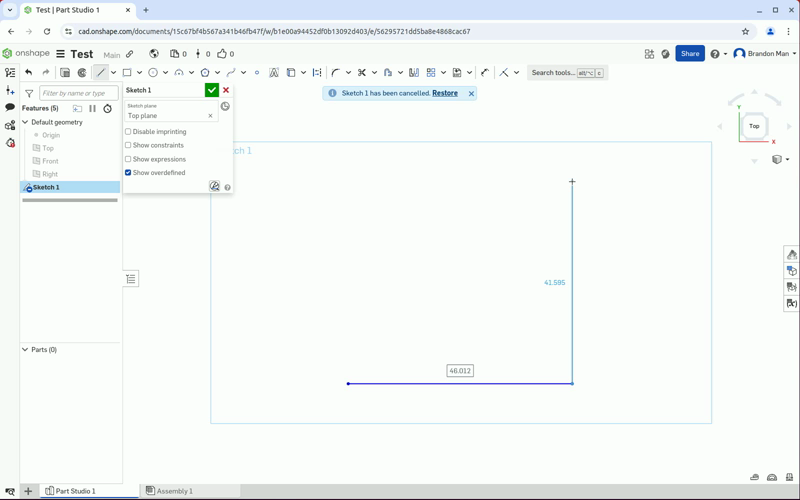
key_up(shift)
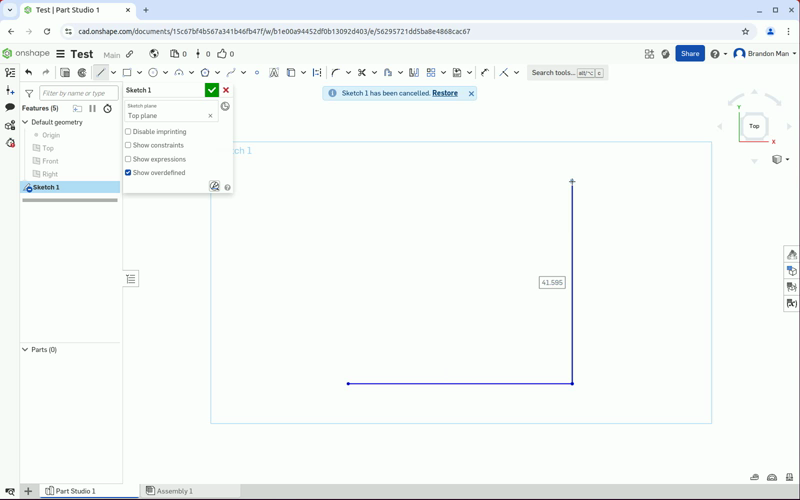
key_down(shift)
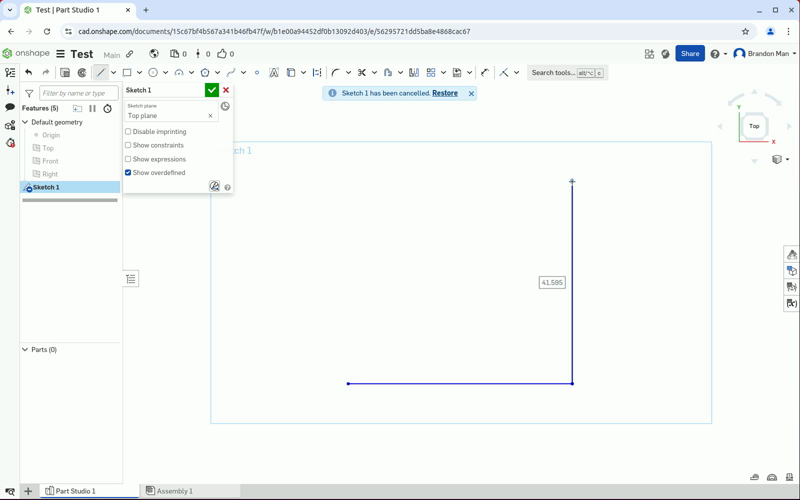
mouse_move(348, 181)
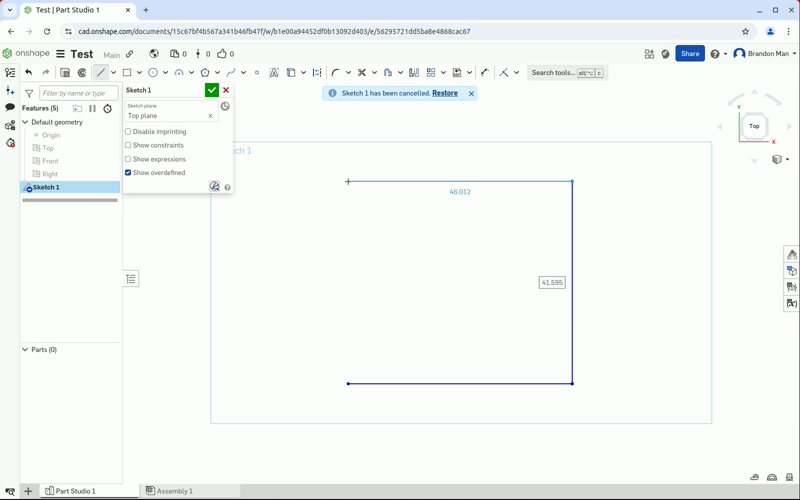
click(348, 181)
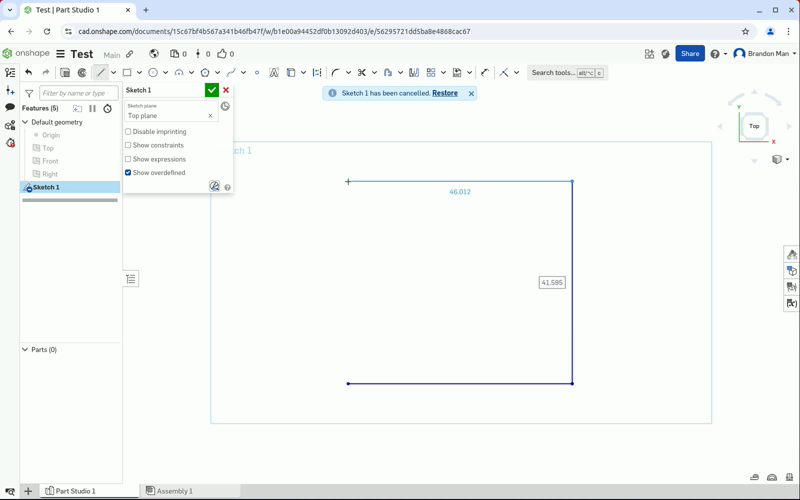
key_up(shift)
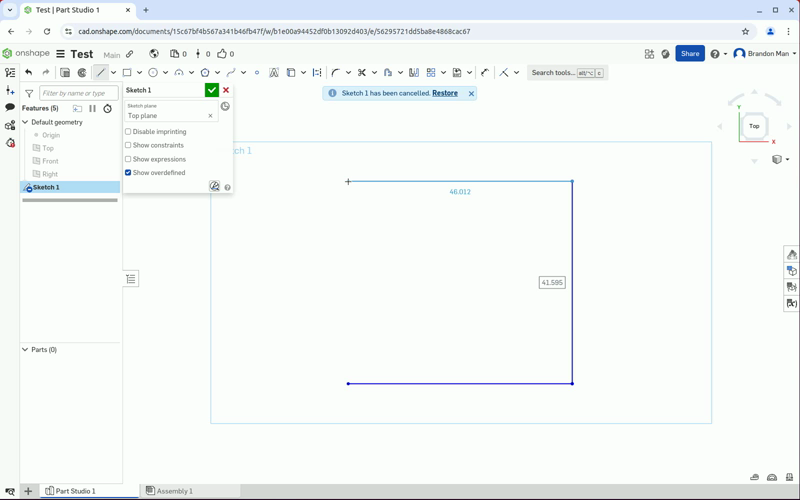
key_down(shift)
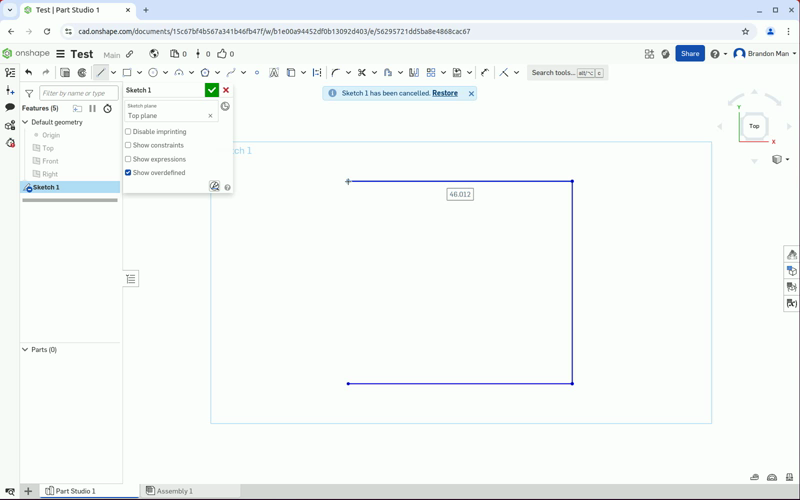
mouse_move(348, 383)
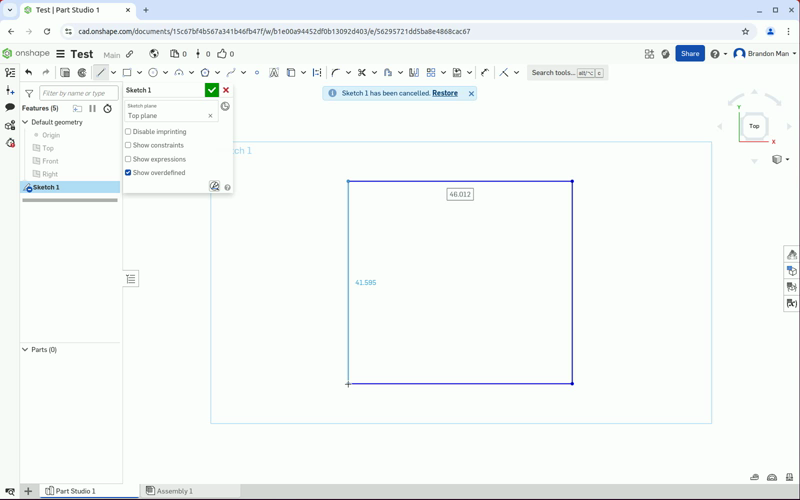
key_up(shift)
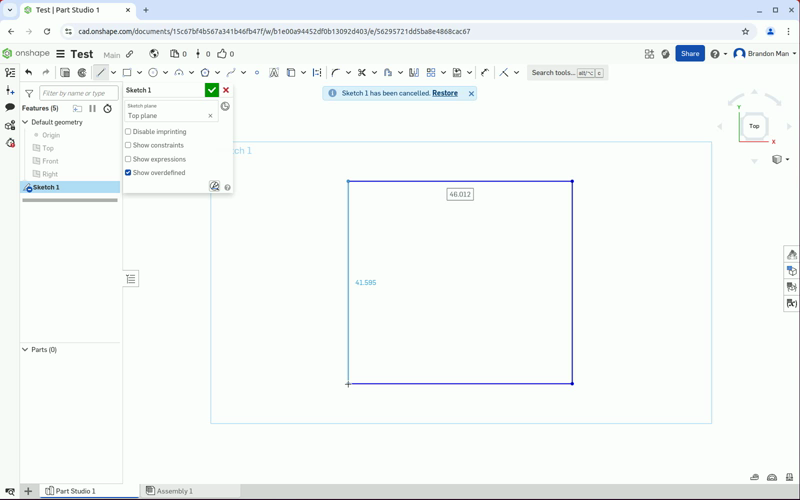
click(348, 383)
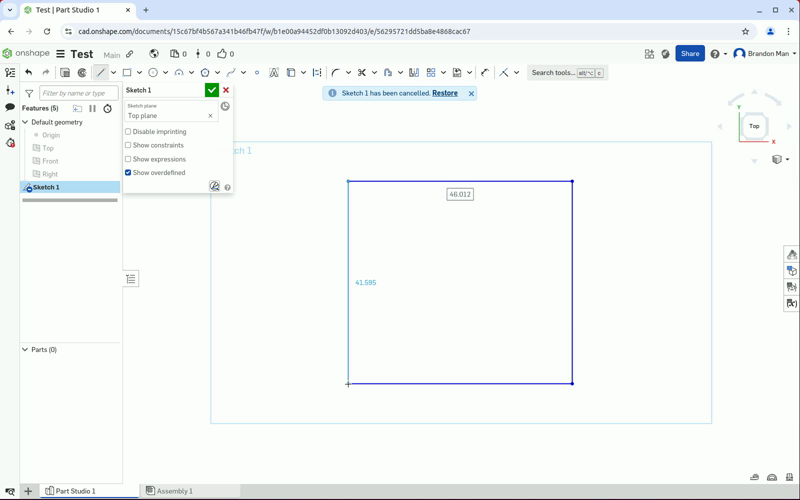
key(esc)
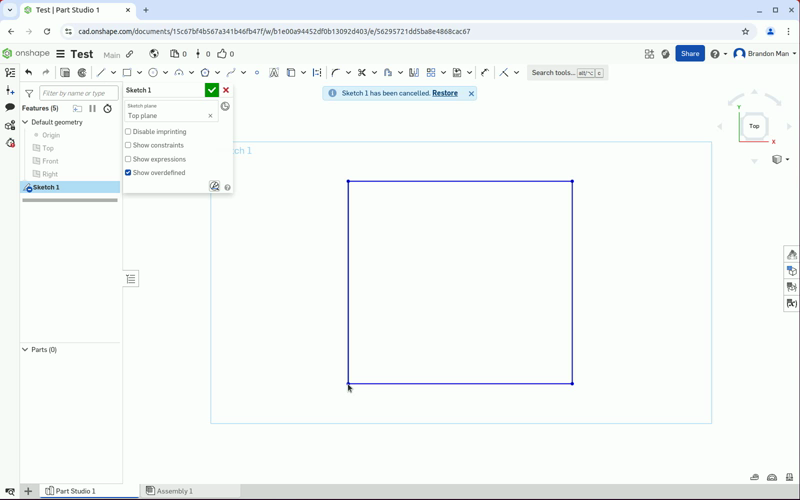
key(l)
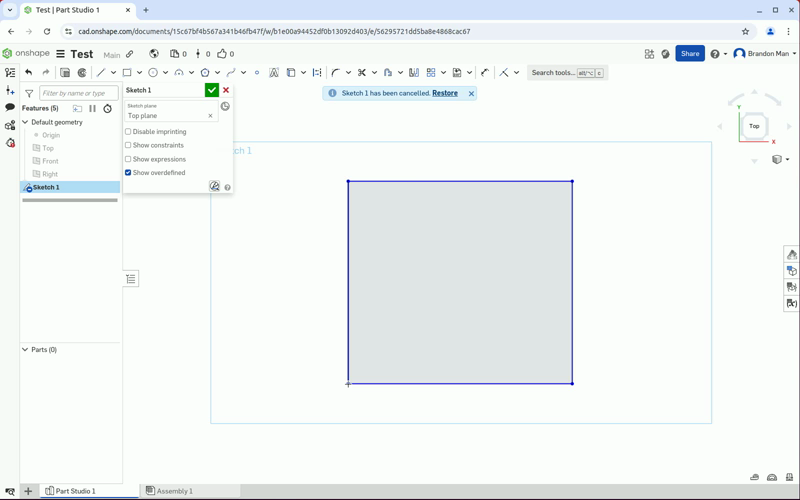
key_down(shift)
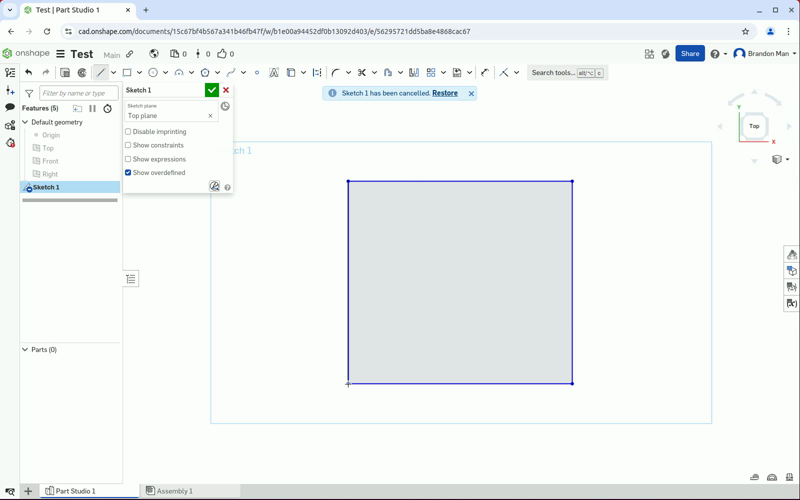
mouse_move(359, 372)
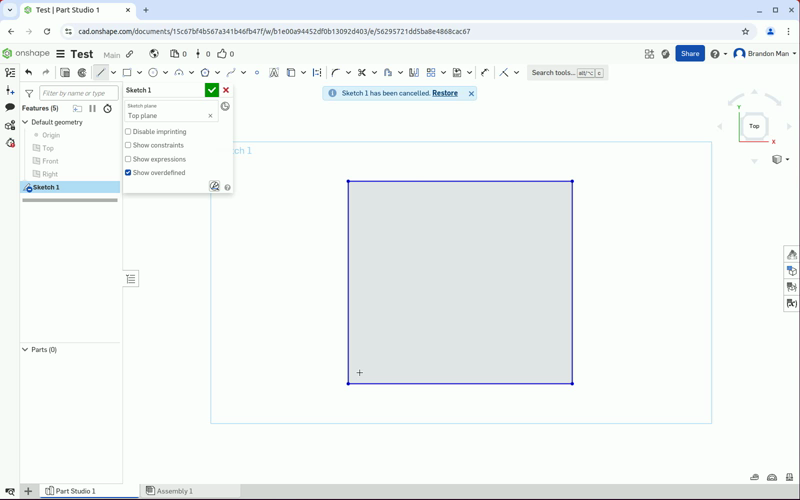
click(359, 372)
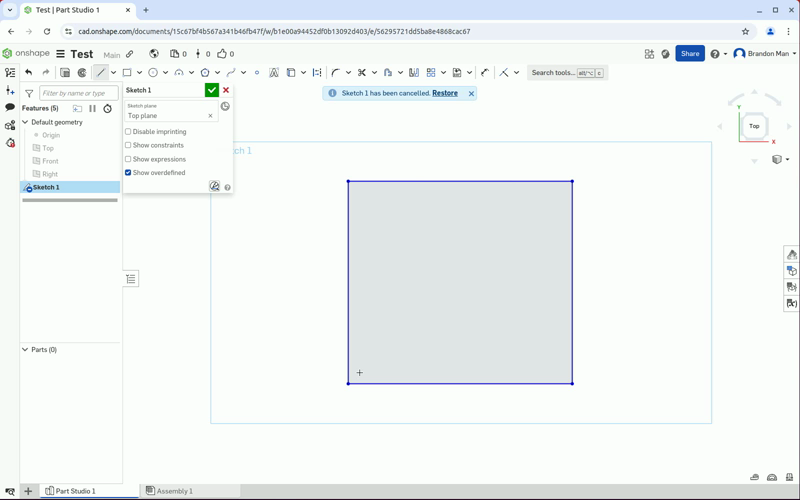
key_up(shift)
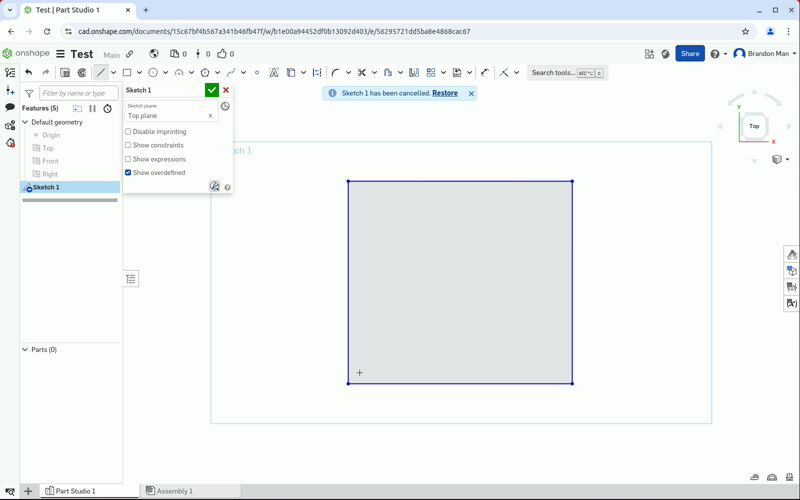
key_down(shift)
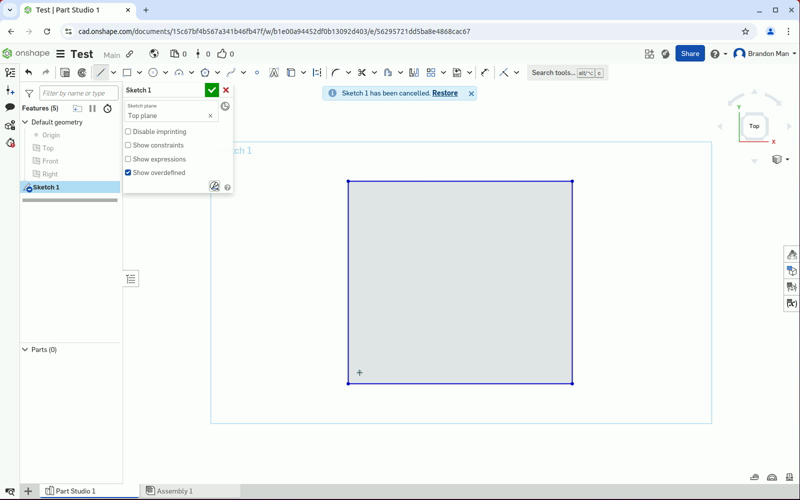
mouse_move(560, 372)
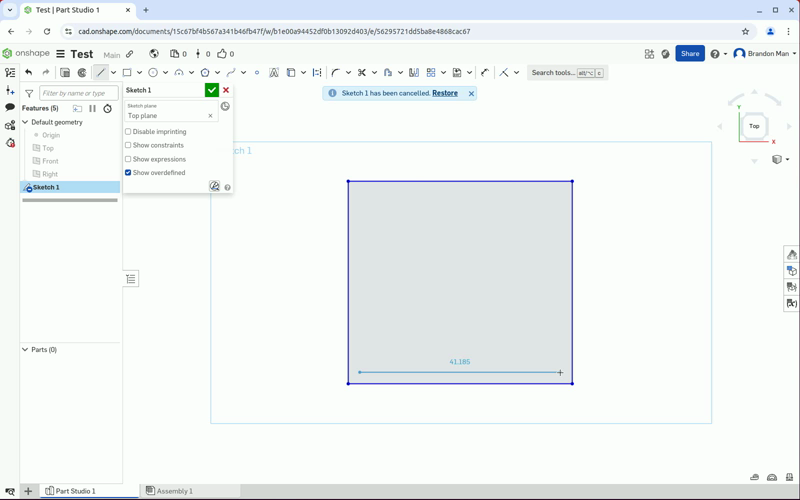
click(560, 372)
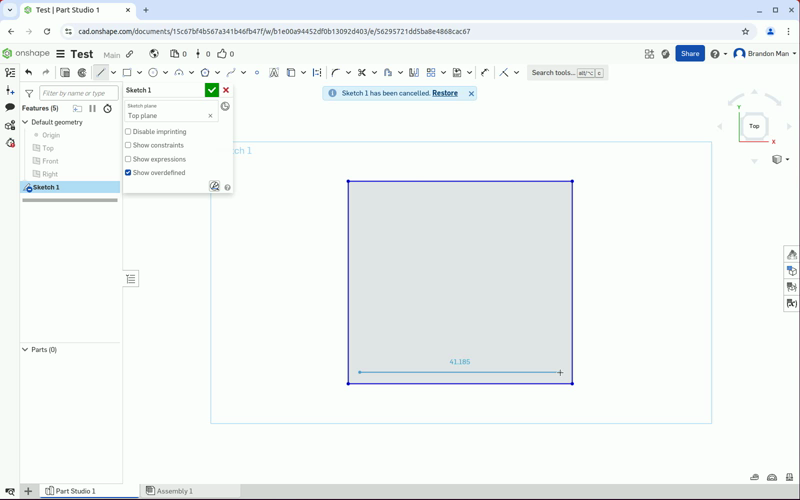
key_up(shift)
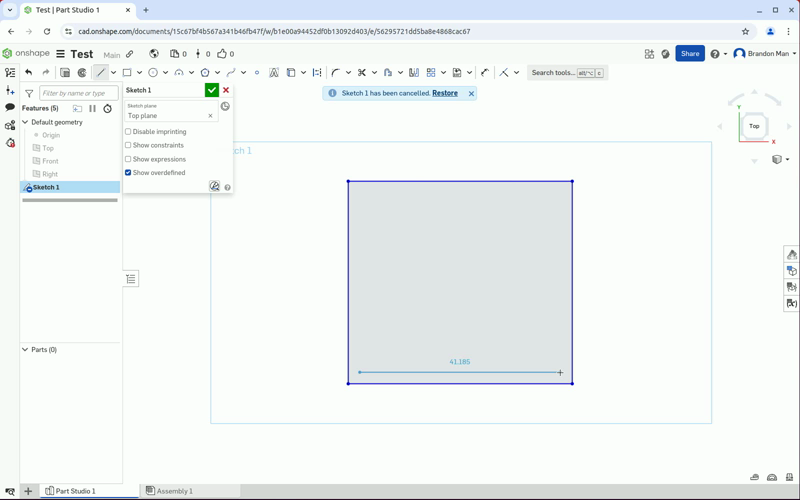
key_down(shift)
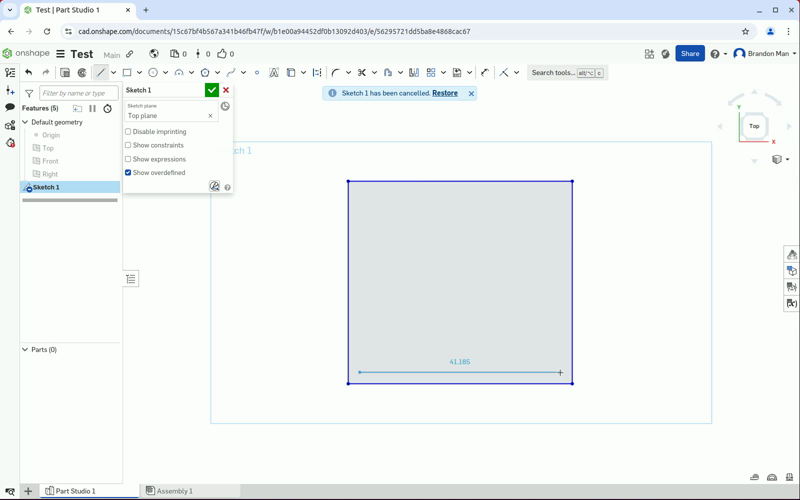
mouse_move(560, 192)
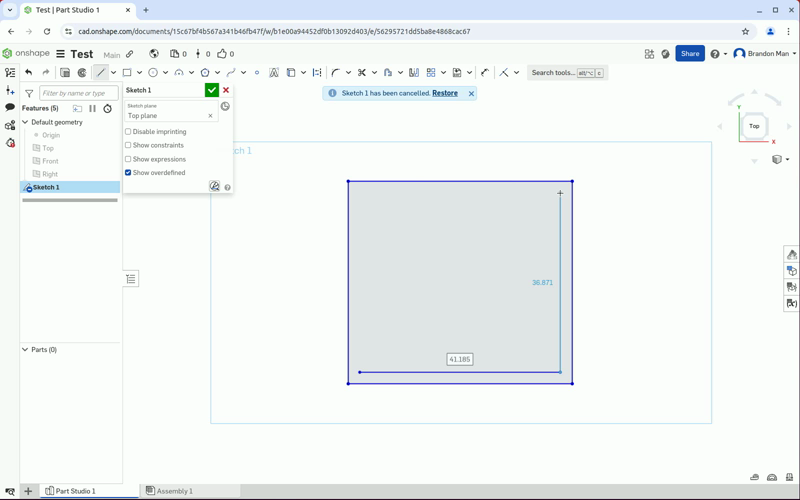
click(560, 192)
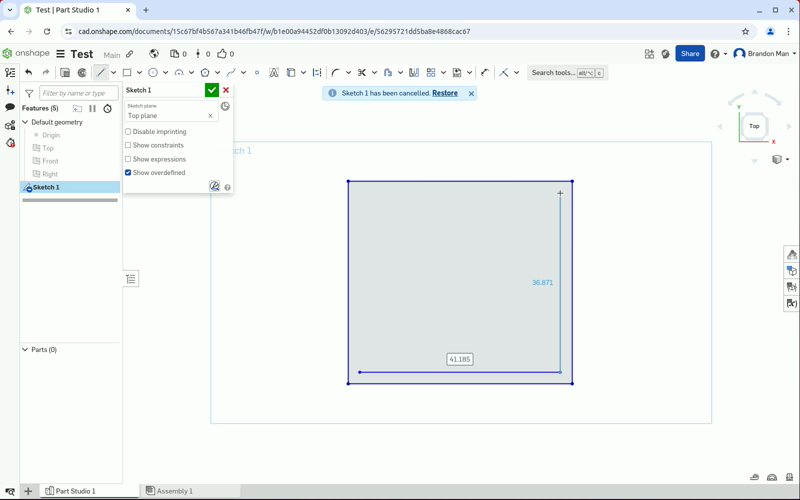
key_up(shift)
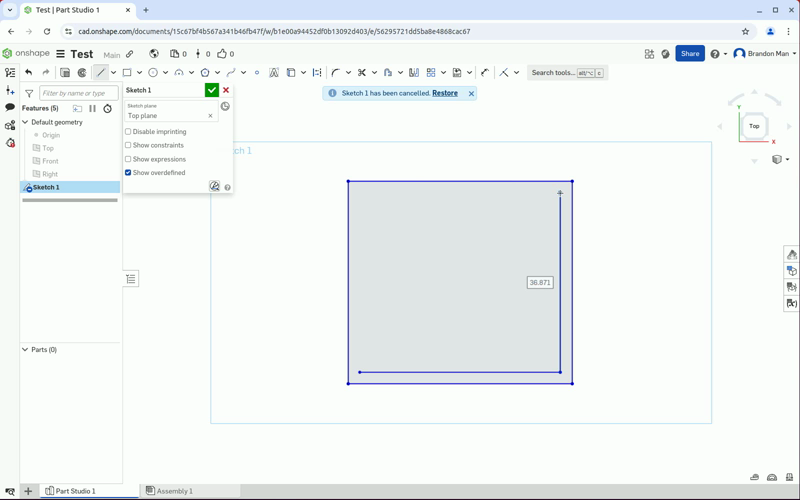
key_down(shift)
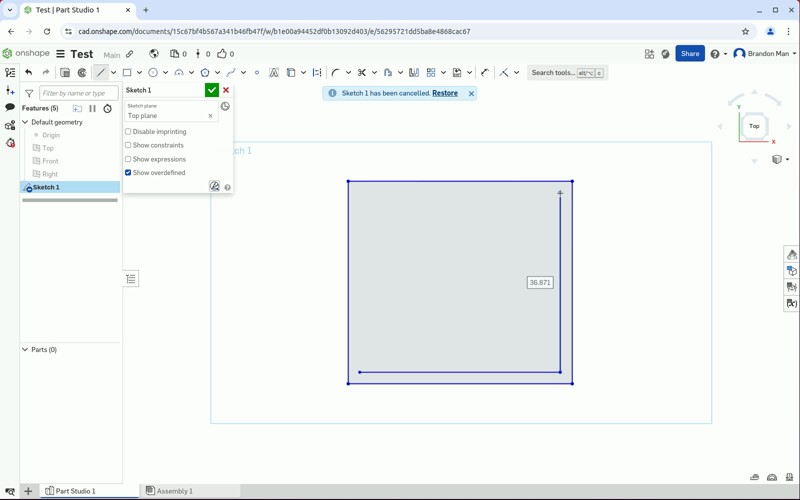
mouse_move(359, 192)
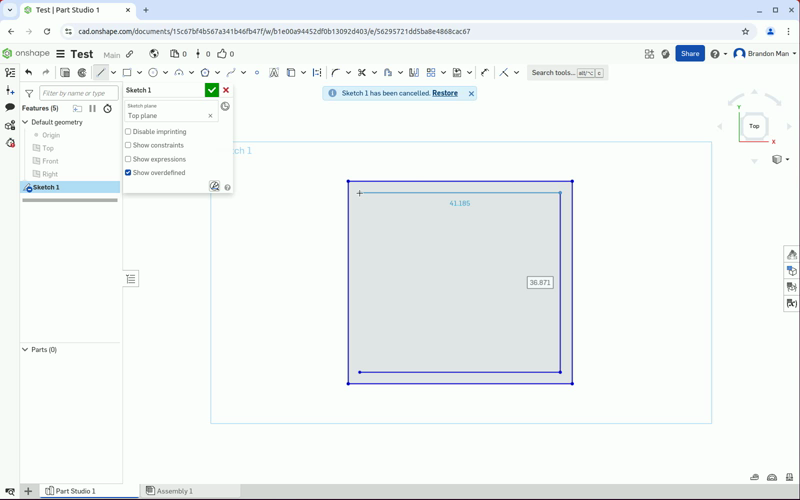
click(359, 192)
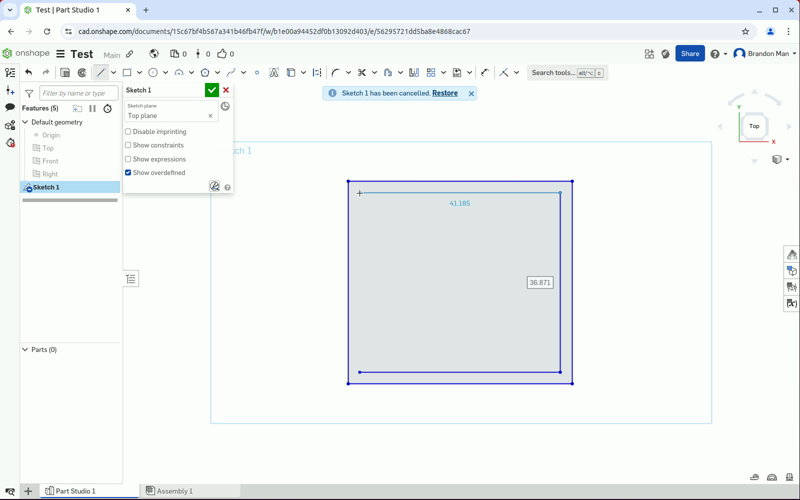
key_up(shift)
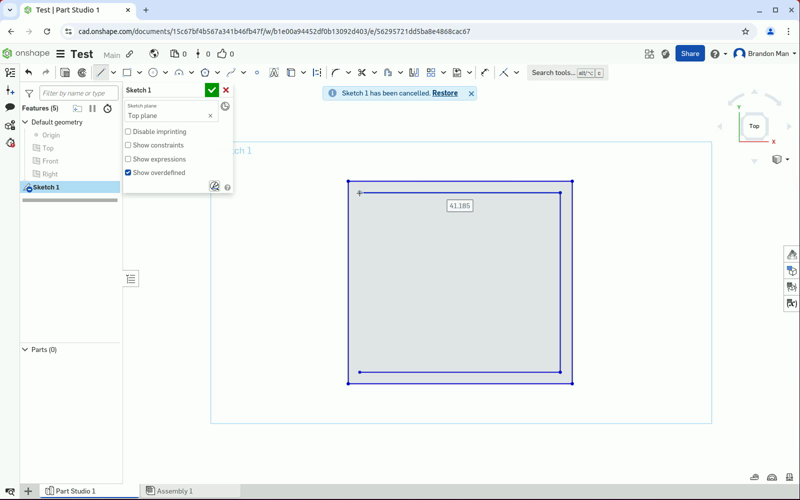
key_down(shift)
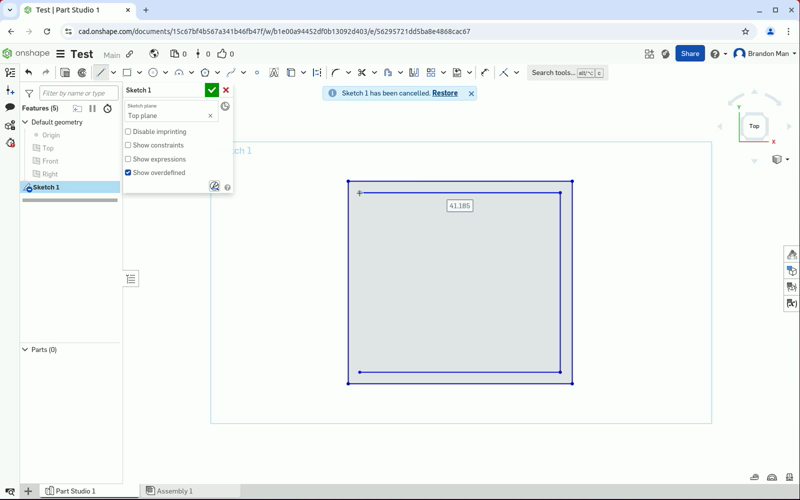
mouse_move(359, 372)
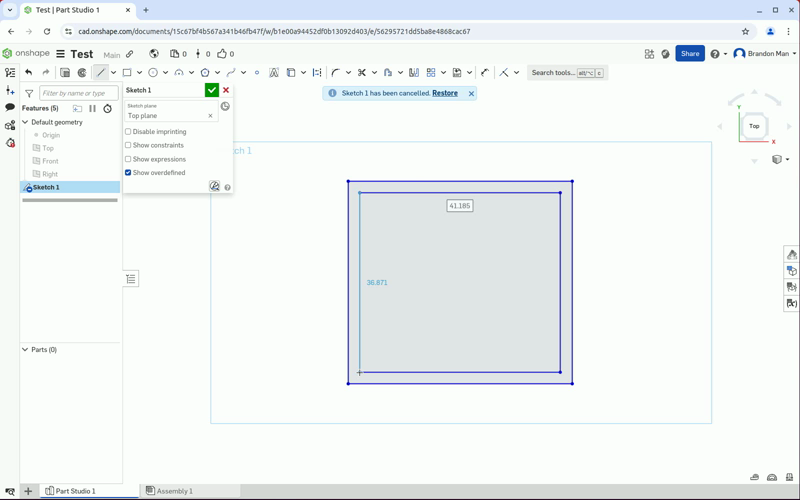
key_up(shift)
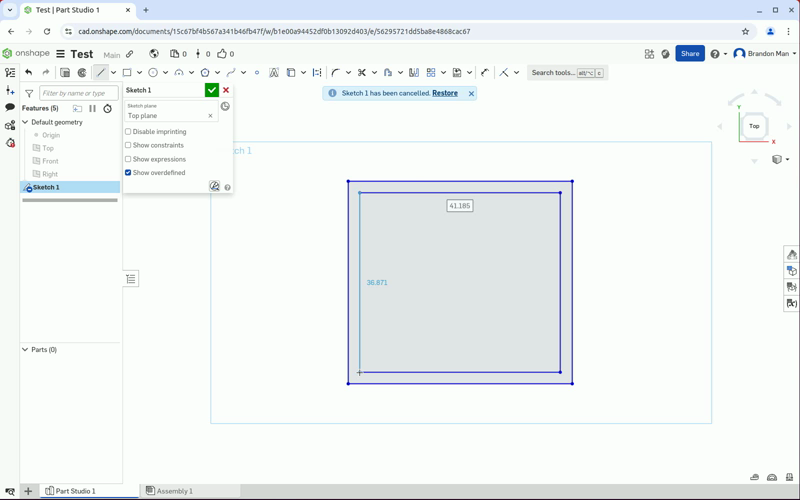
click(359, 372)
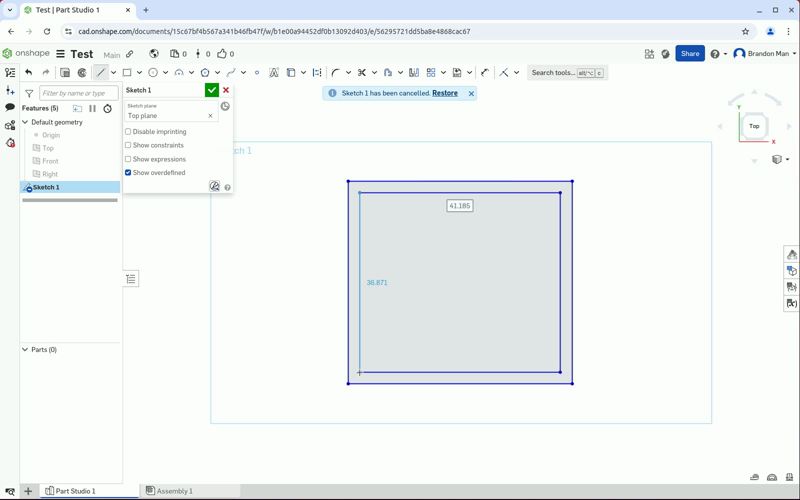
key(esc)
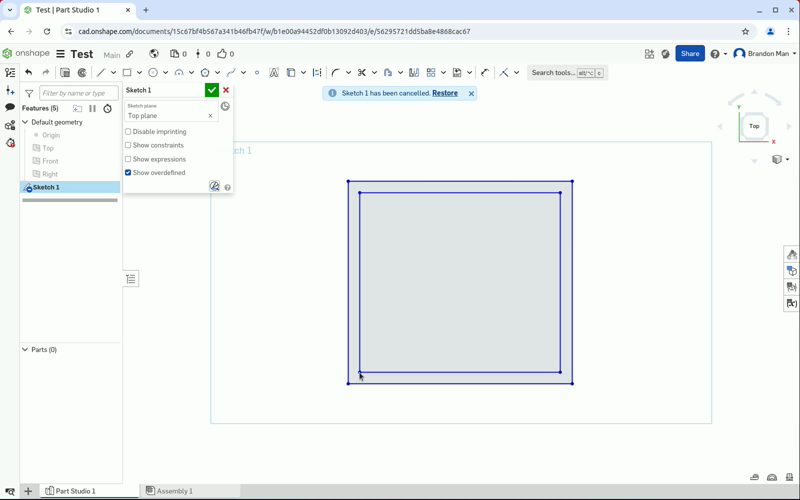
mouse_move(565, 376)
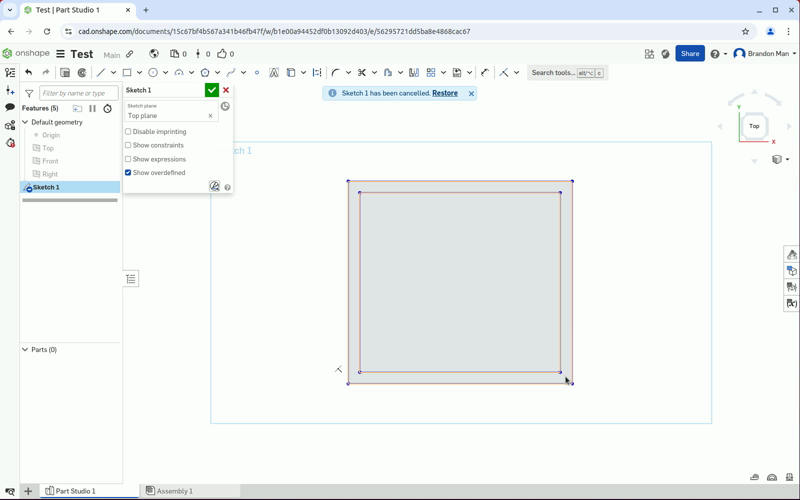
click(565, 376)
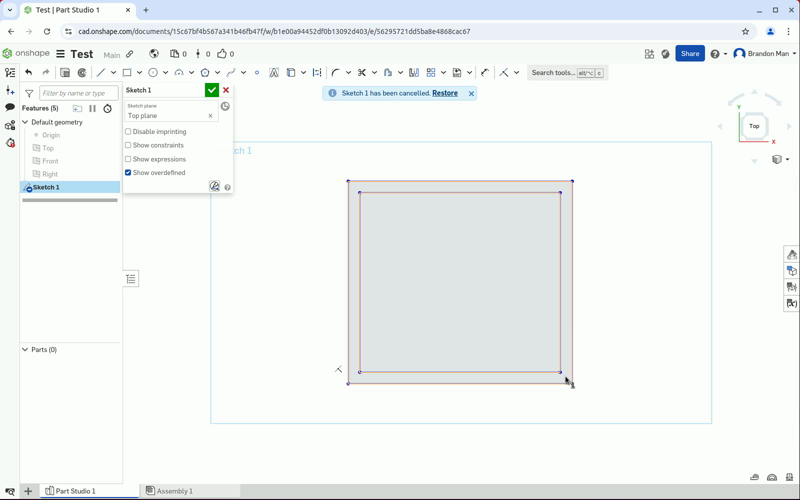
mouse_move(73, 352)
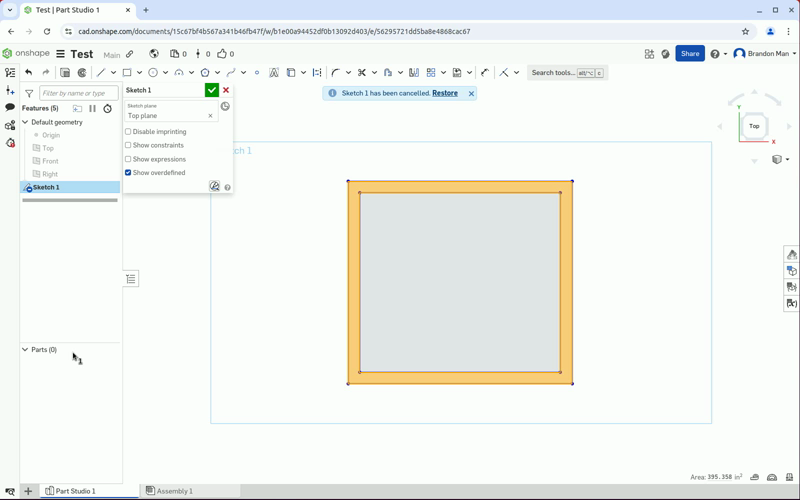
key(shift+y)
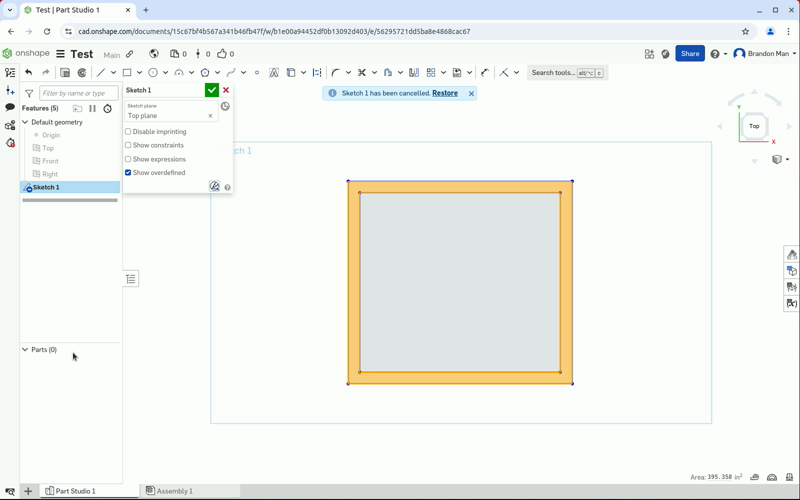
key(shift+e)
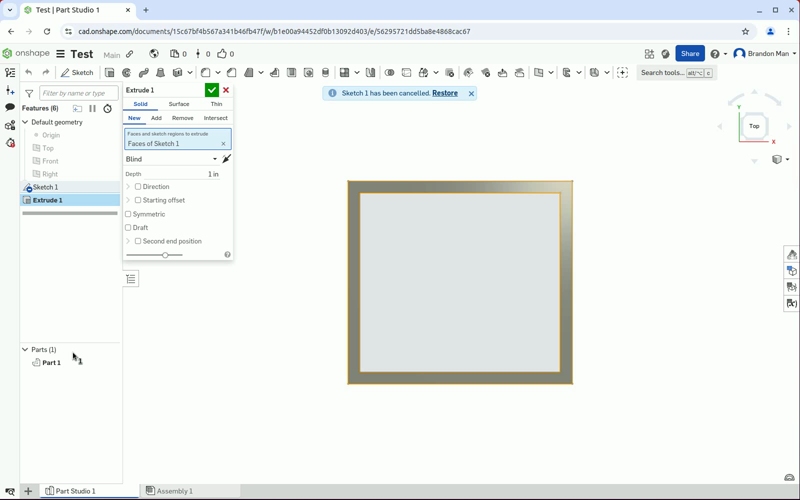
mouse_move(143, 106)
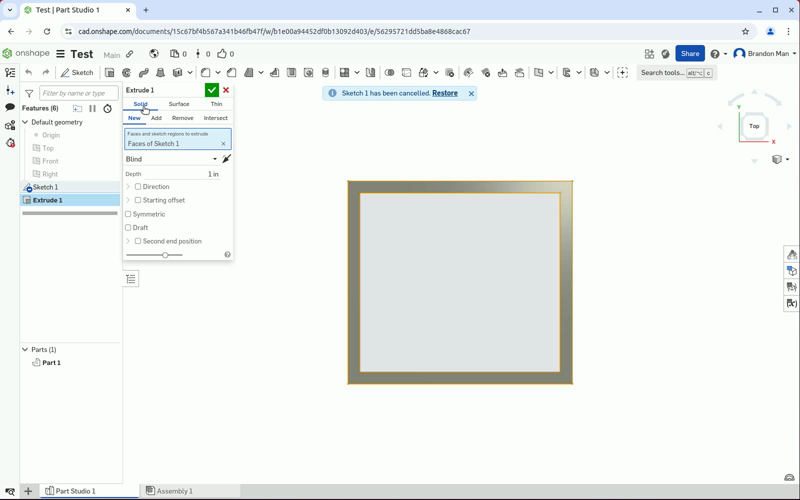
click(143, 106)
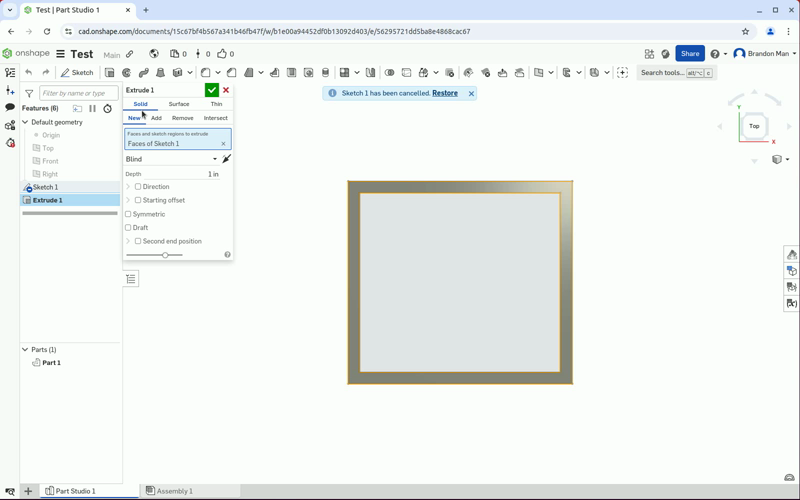
mouse_move(137, 120)
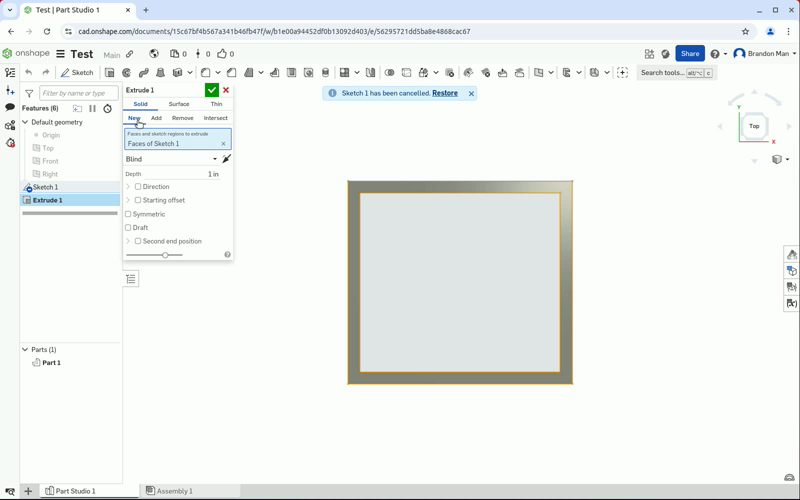
click(137, 120)
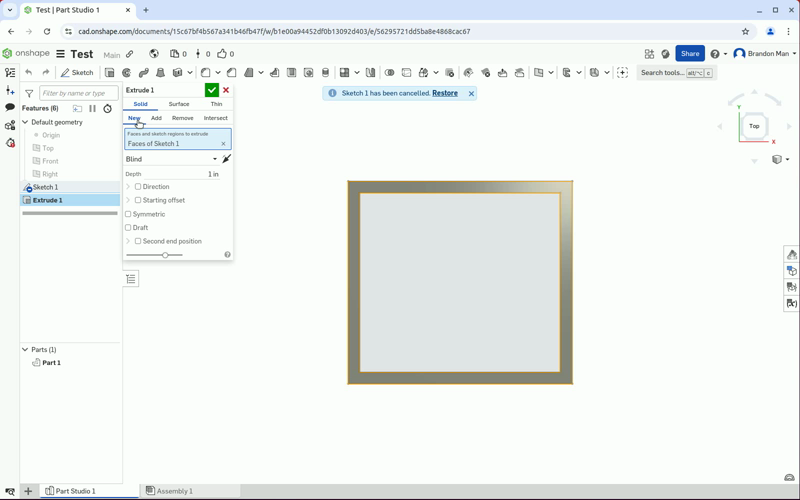
key(tab, 4)
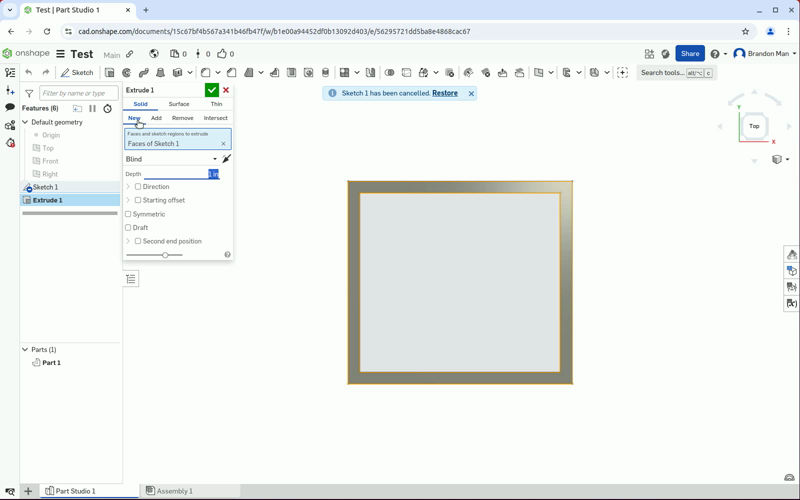
text(-2.407)
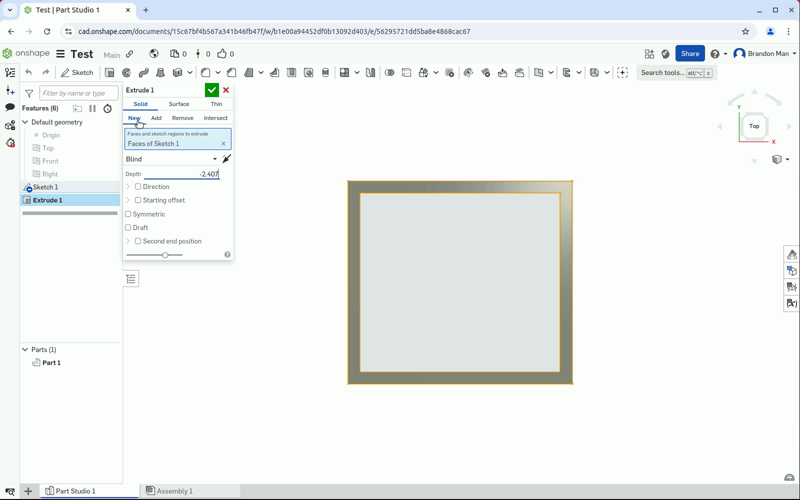
key(enter)
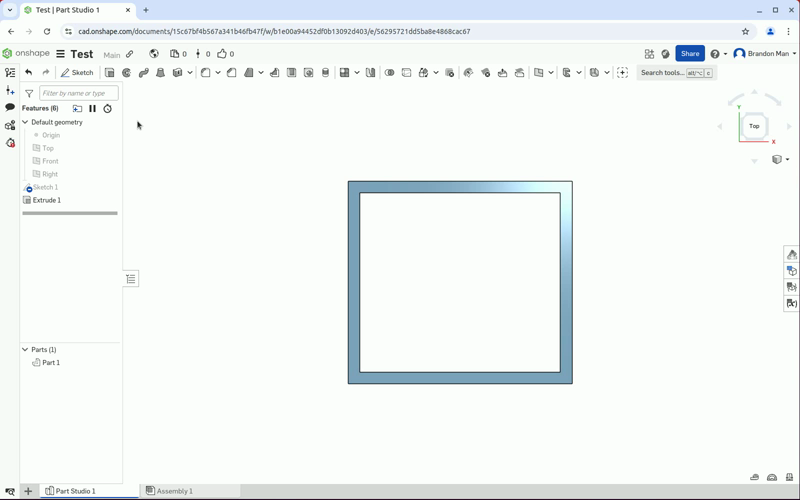
key(shift+h)
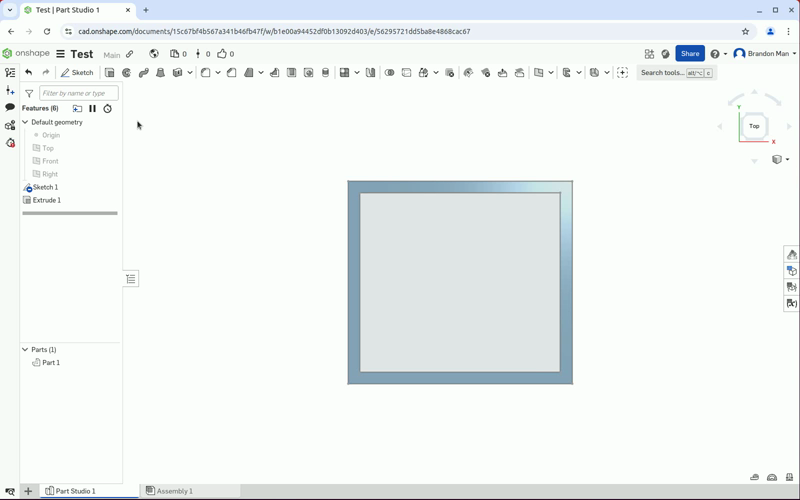
key(shift+h)
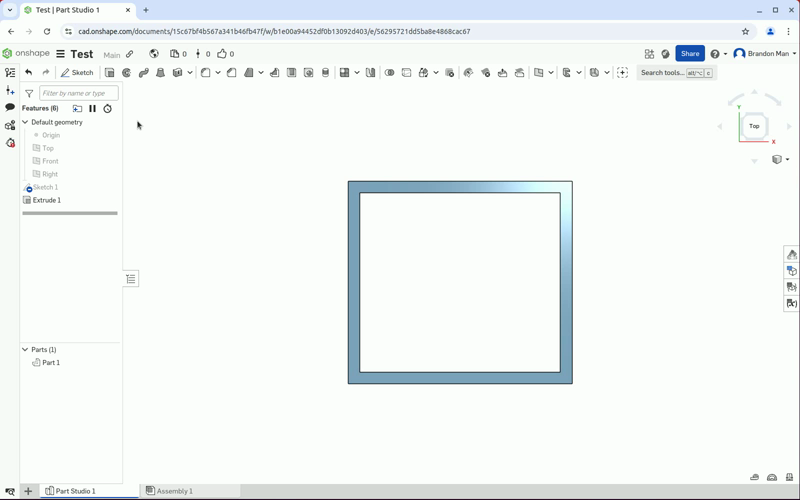
mouse_move(73, 189)
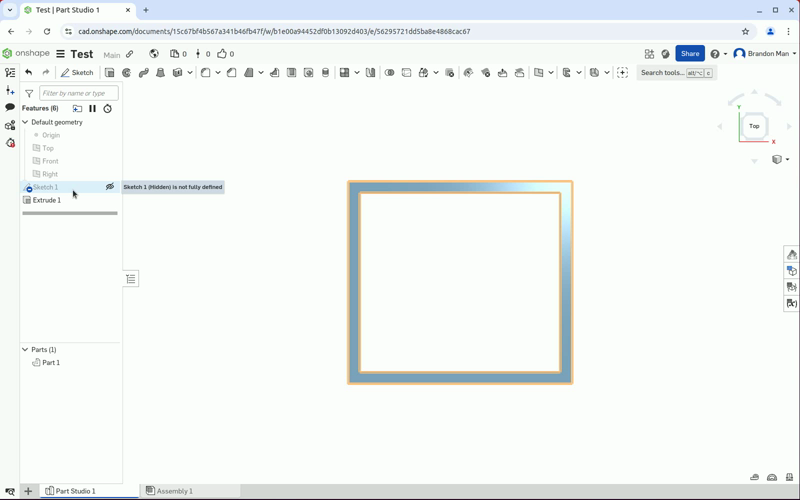
click(73, 189)
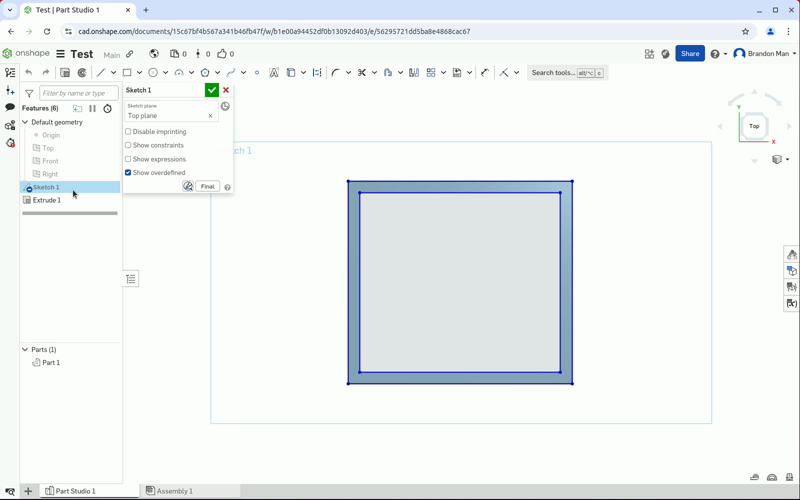
mouse_move(229, 92)
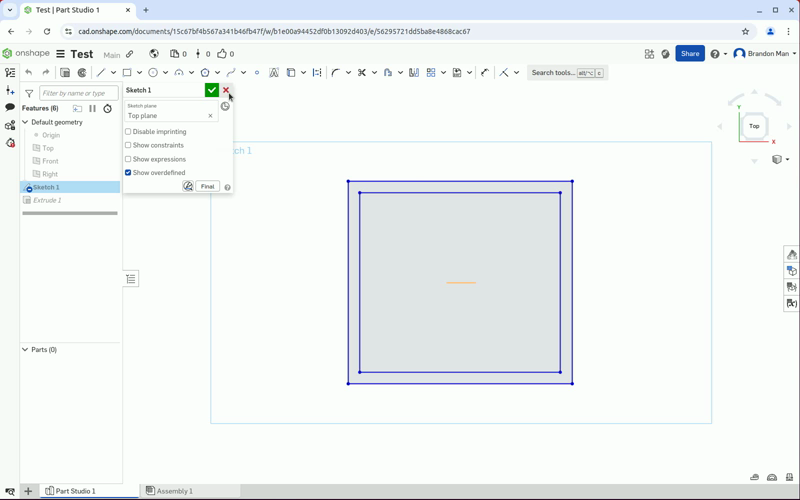
click(229, 92)
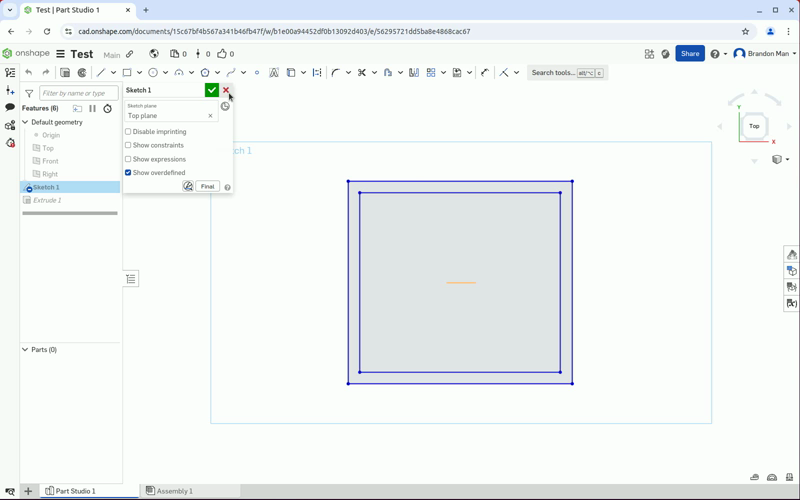
key(shift+s)
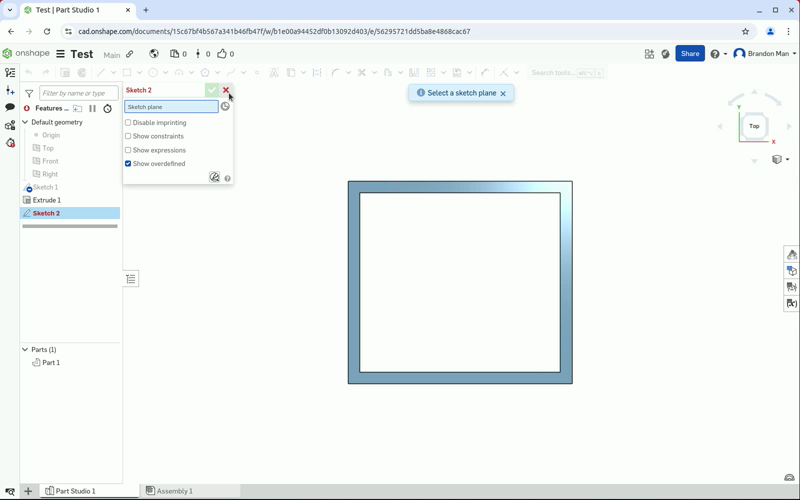
mouse_move(73, 150)
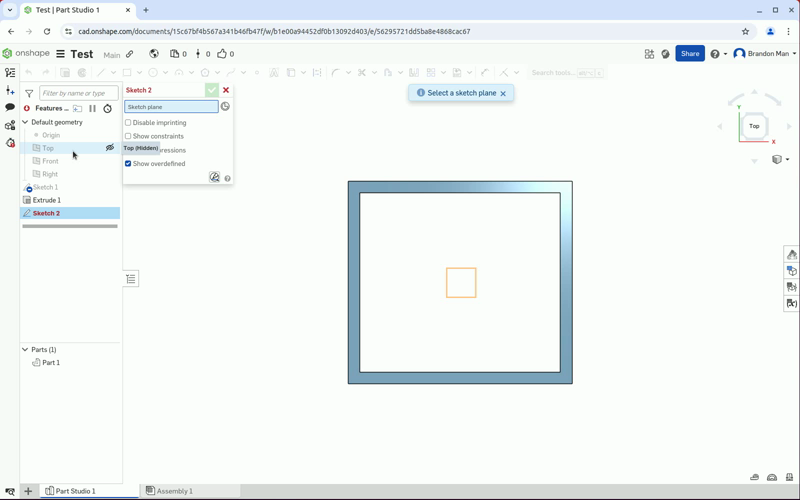
click(73, 150)
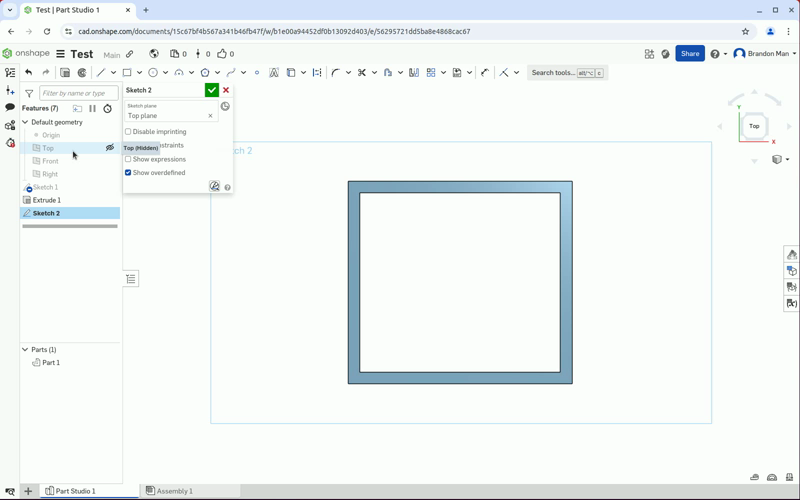
mouse_move(73, 352)
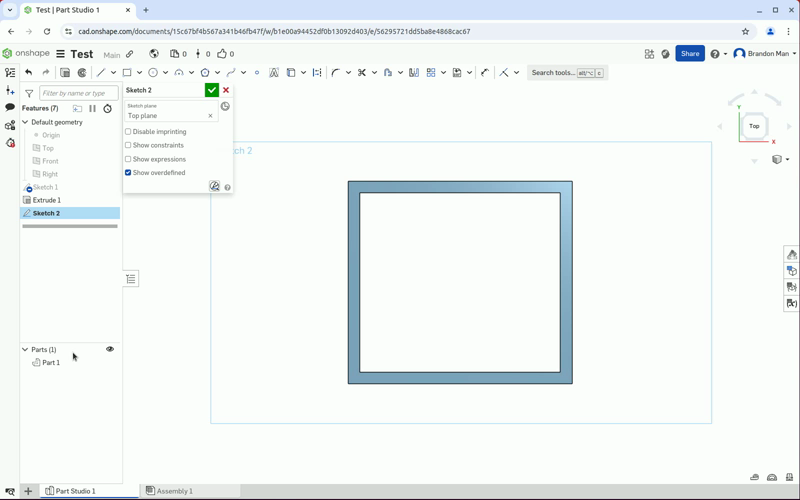
key(y)
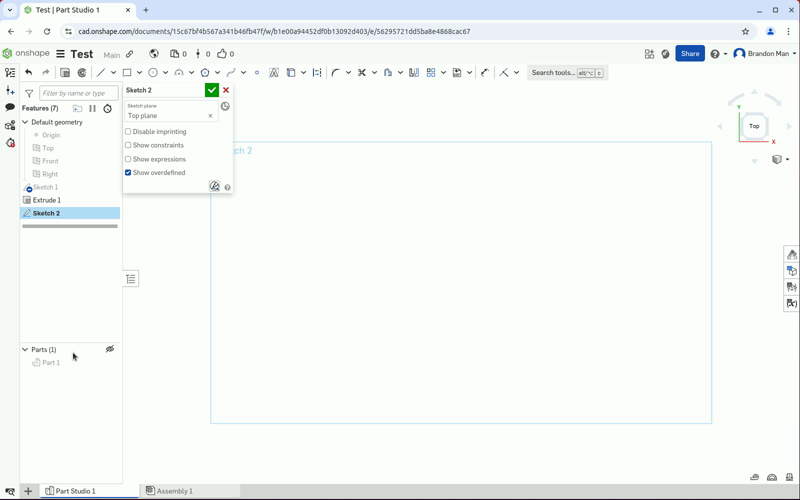
key(l)
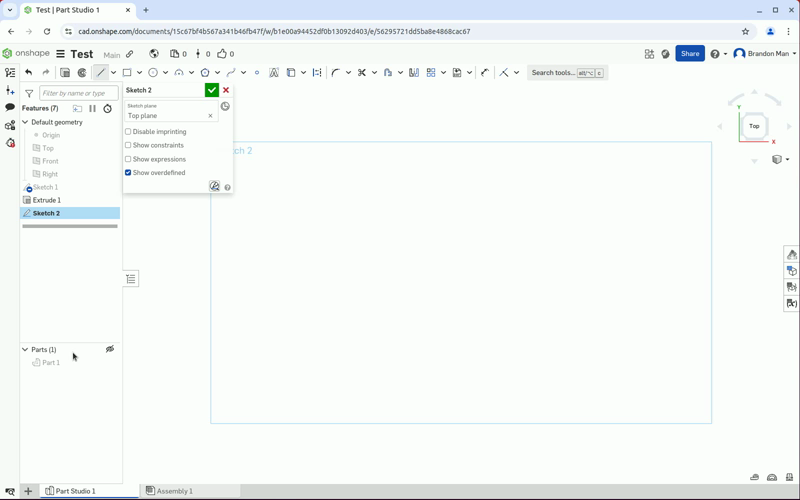
key_down(shift)
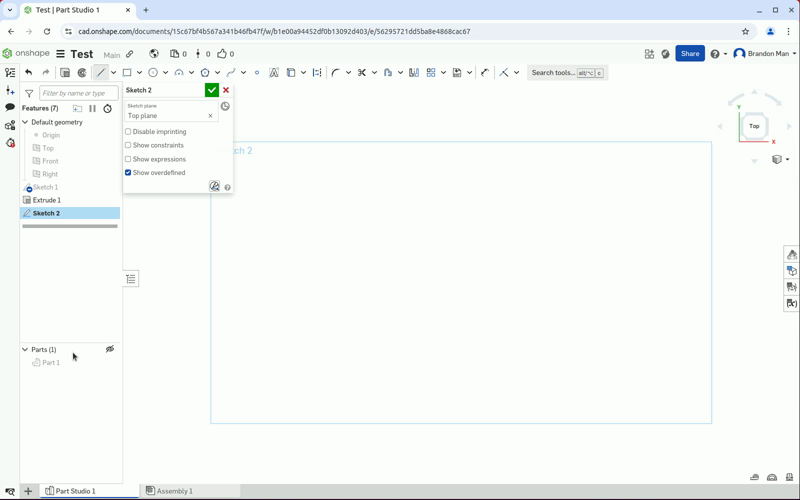
mouse_move(359, 373)
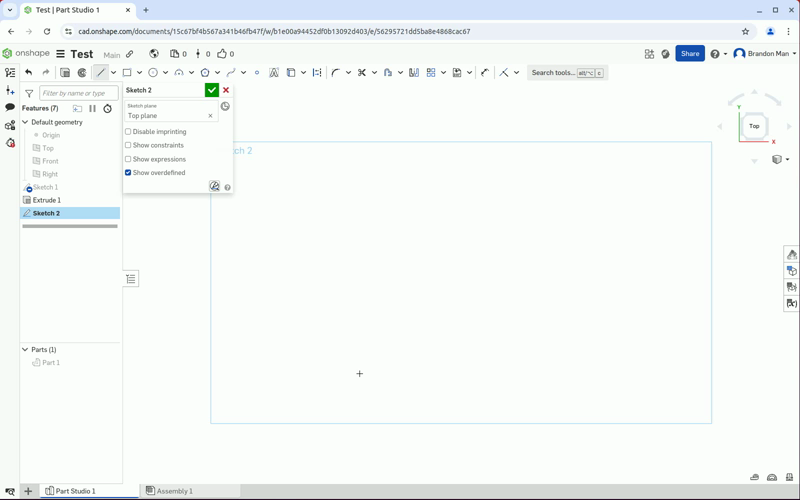
click(359, 373)
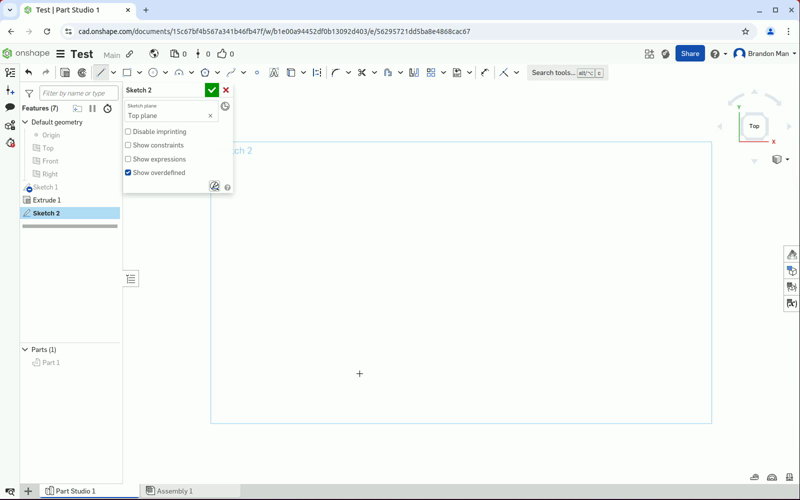
key_up(shift)
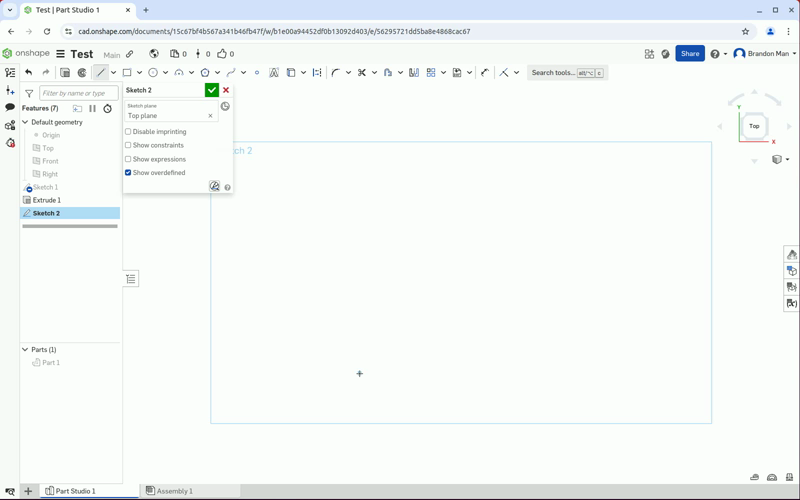
key_down(shift)
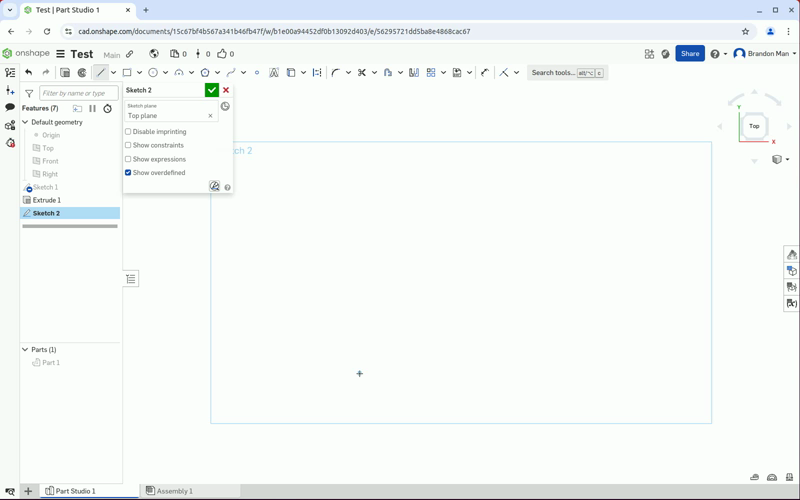
mouse_move(561, 373)
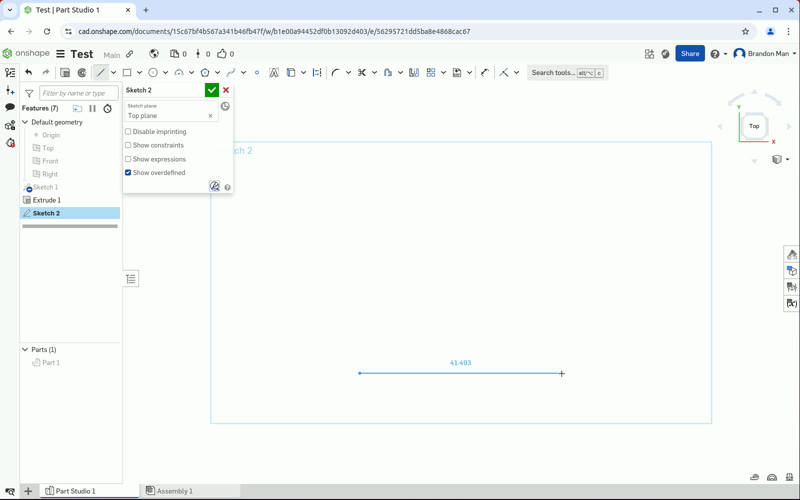
click(561, 373)
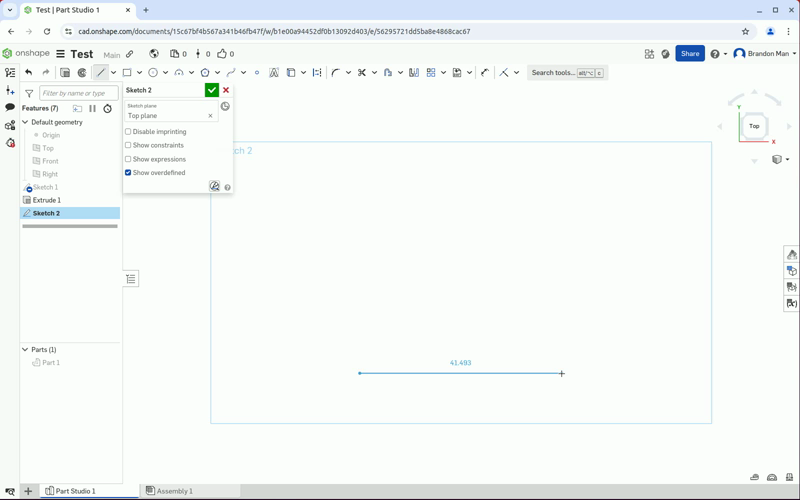
key_up(shift)
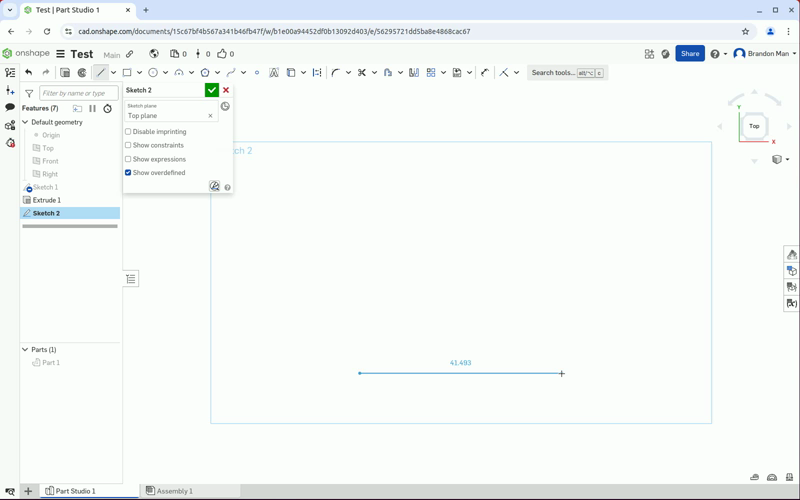
key_down(shift)
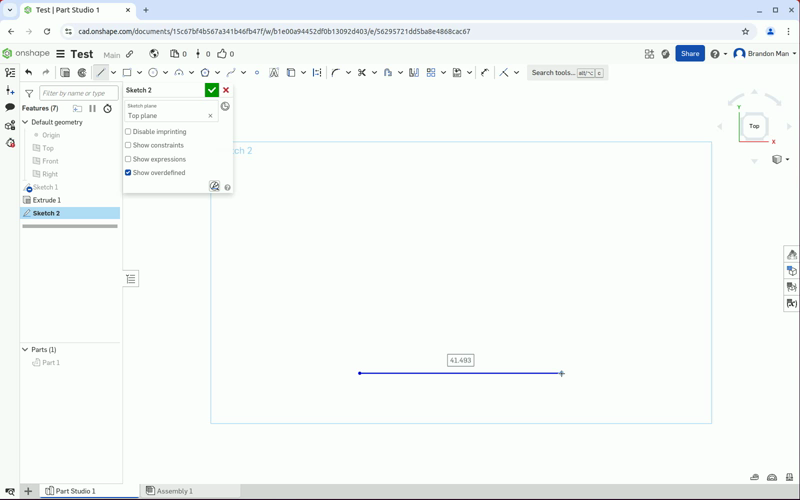
mouse_move(561, 194)
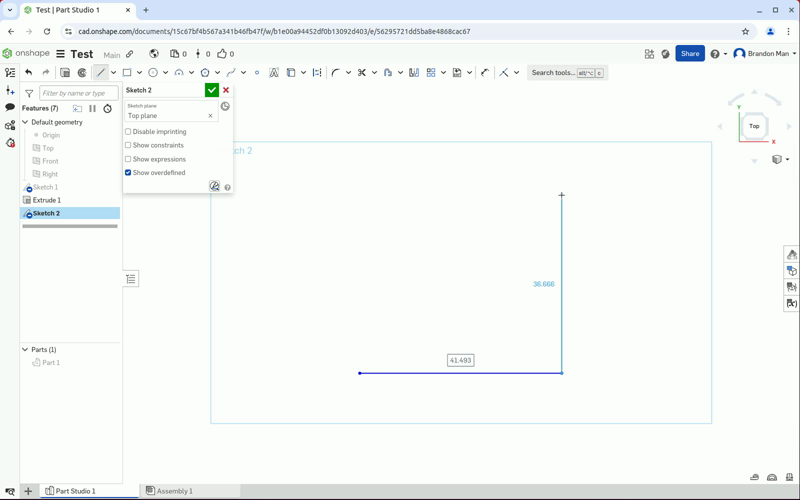
click(561, 194)
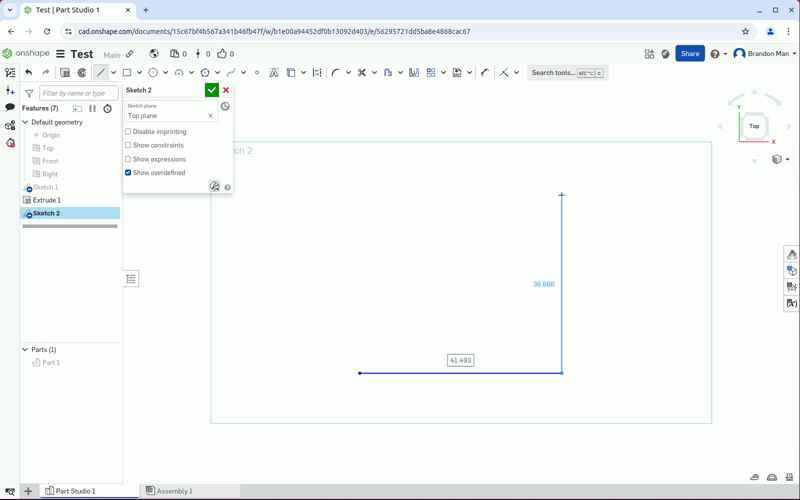
key_up(shift)
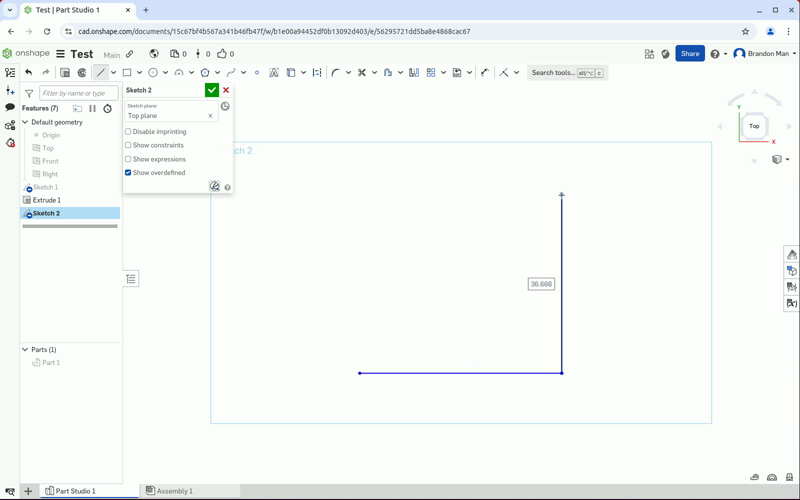
key_down(shift)
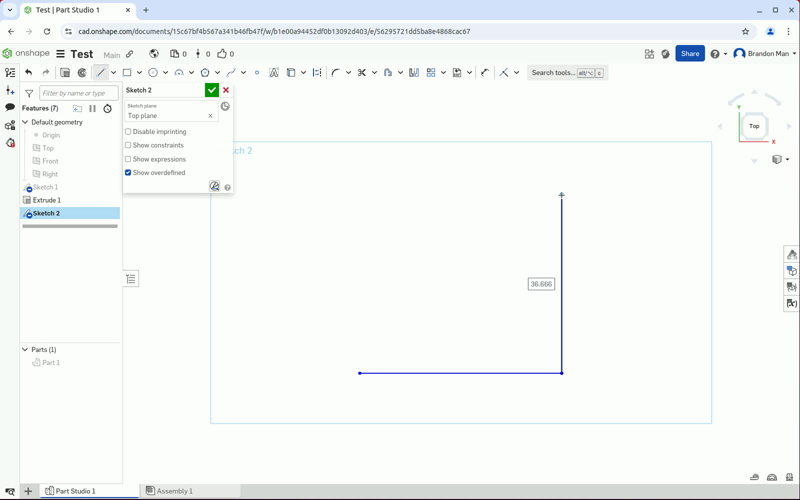
mouse_move(359, 194)
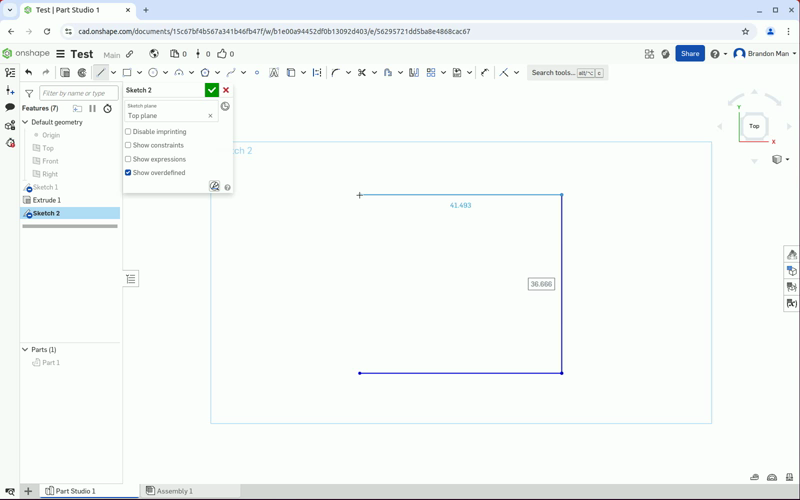
click(359, 194)
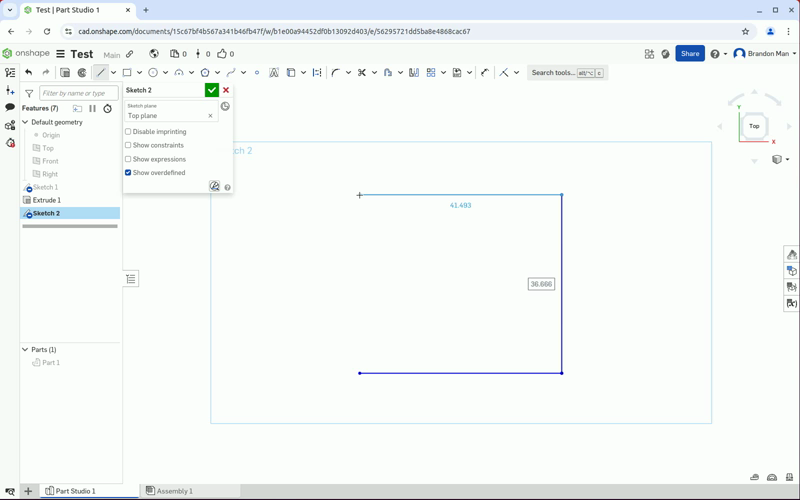
key_up(shift)
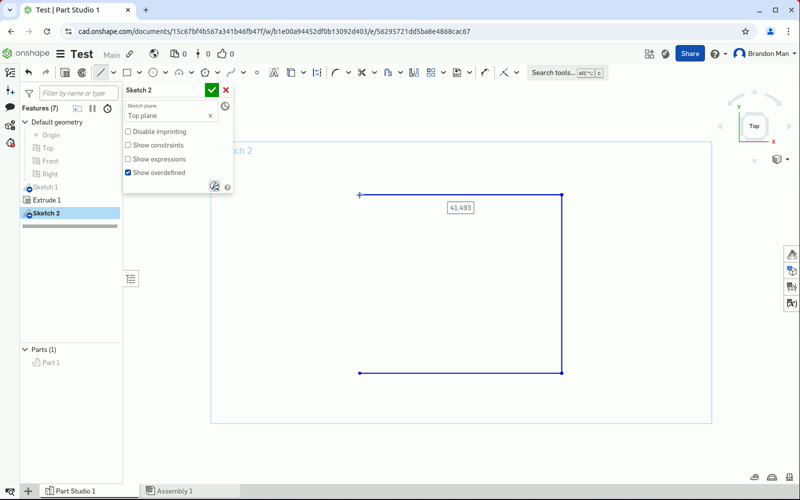
key_down(shift)
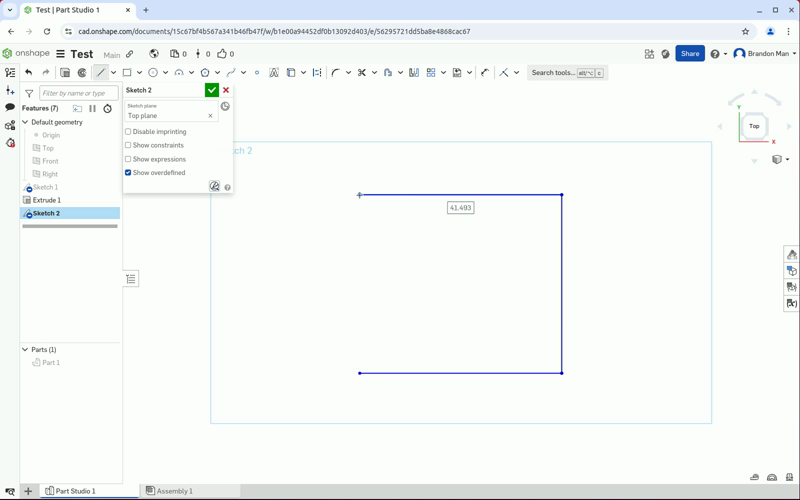
mouse_move(359, 373)
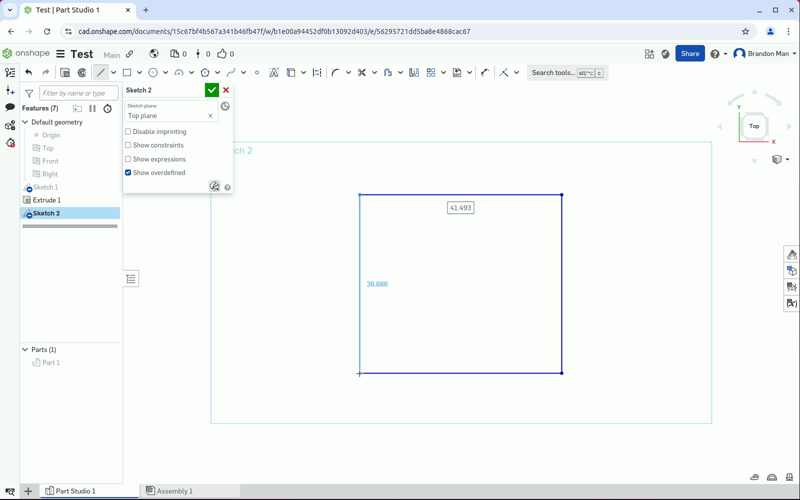
key_up(shift)
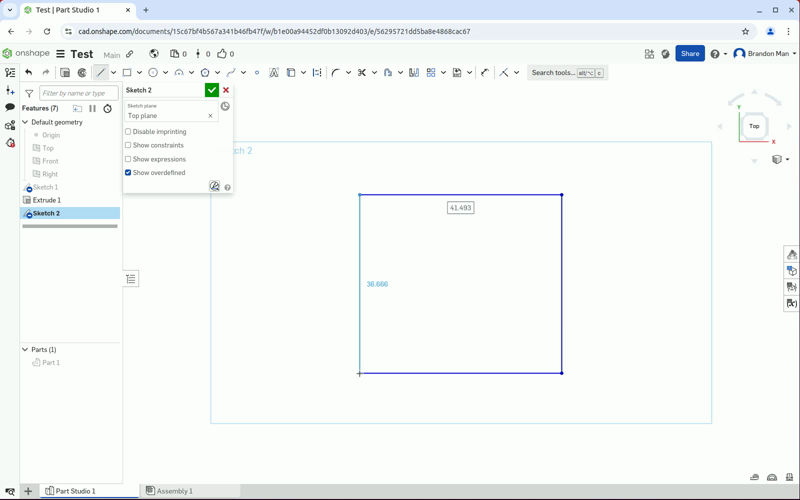
click(359, 373)
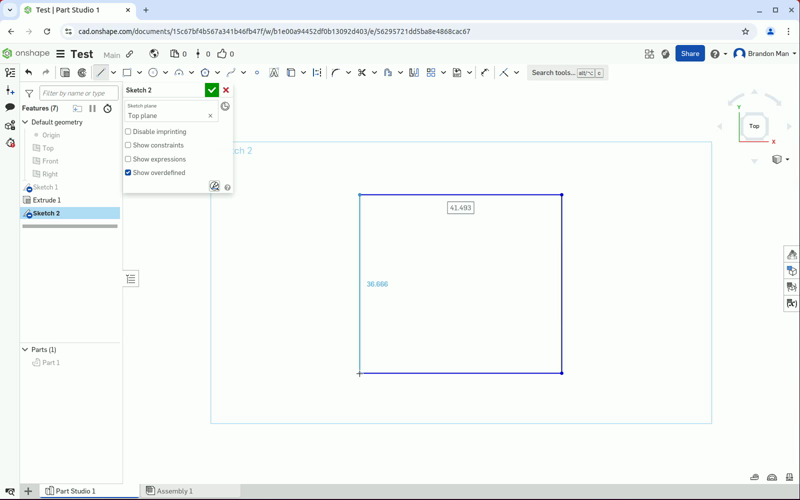
key(esc)
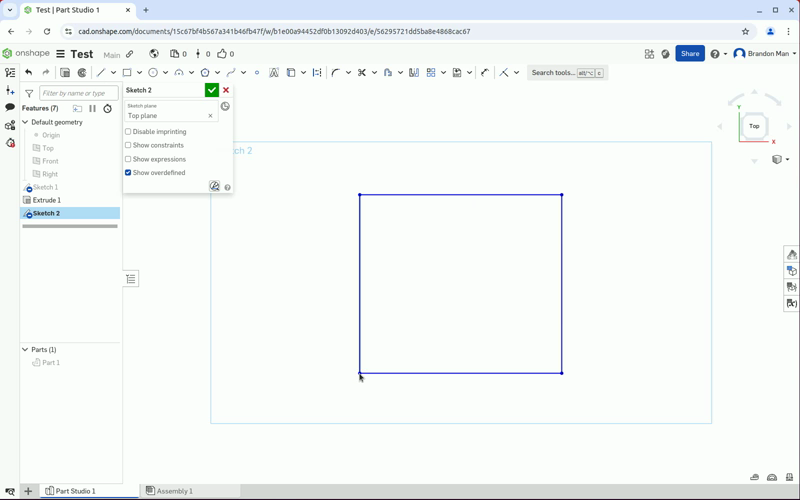
mouse_move(493, 345)
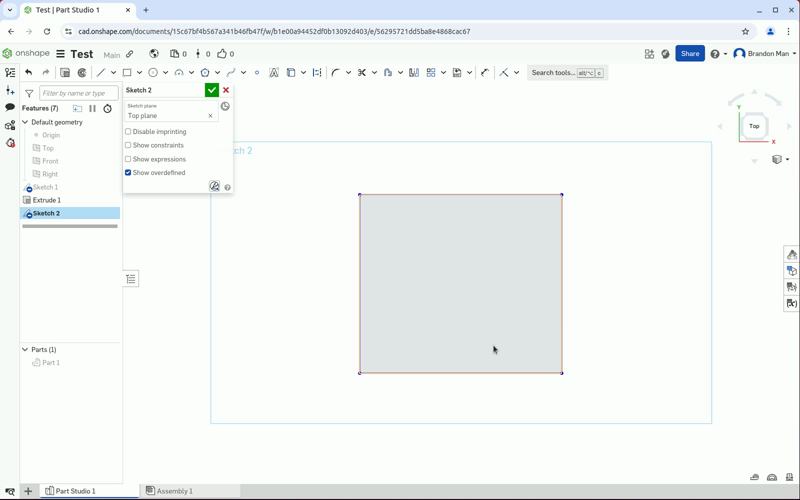
click(493, 345)
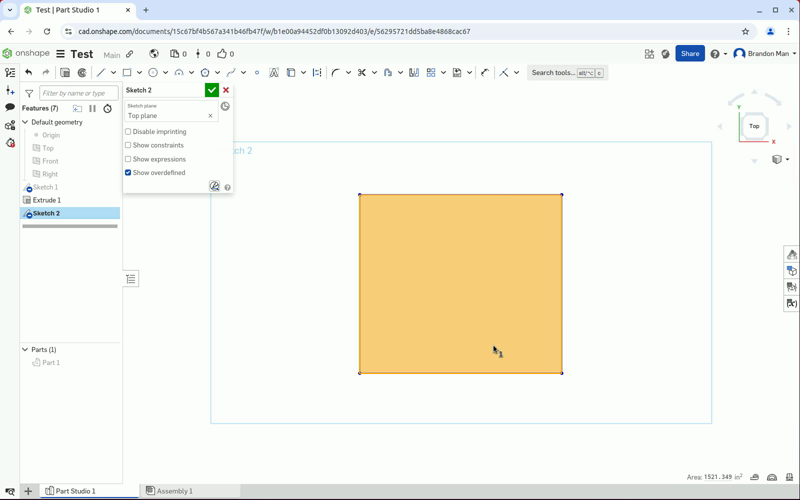
mouse_move(73, 352)
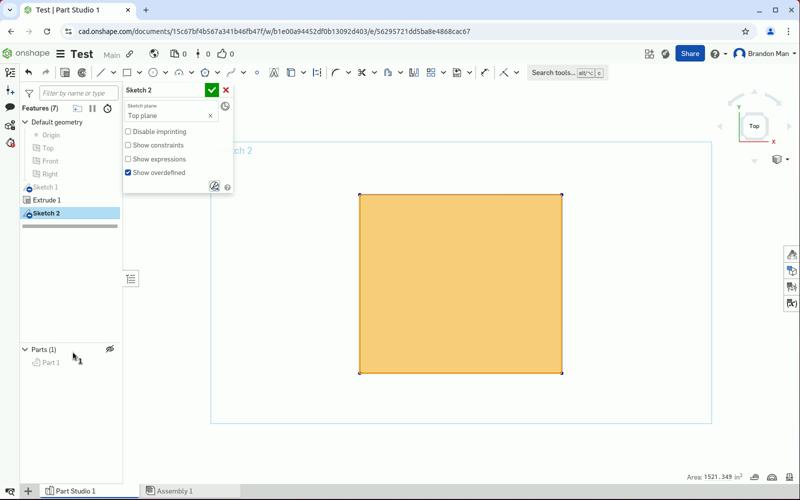
key(shift+y)
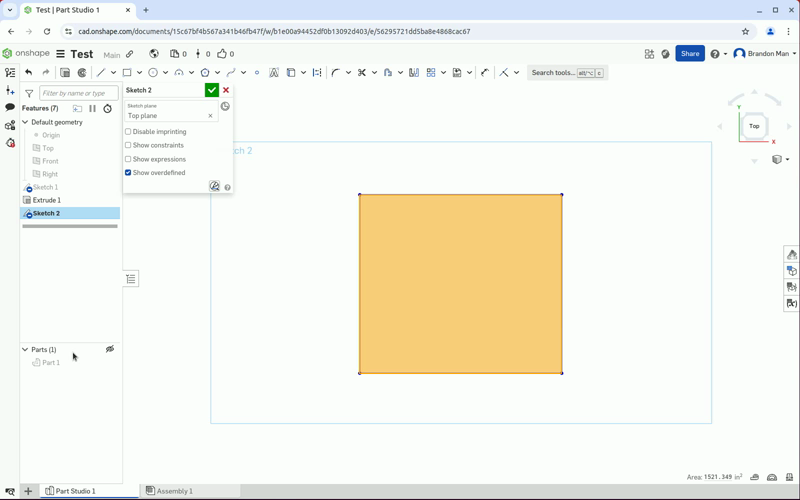
key(shift+e)
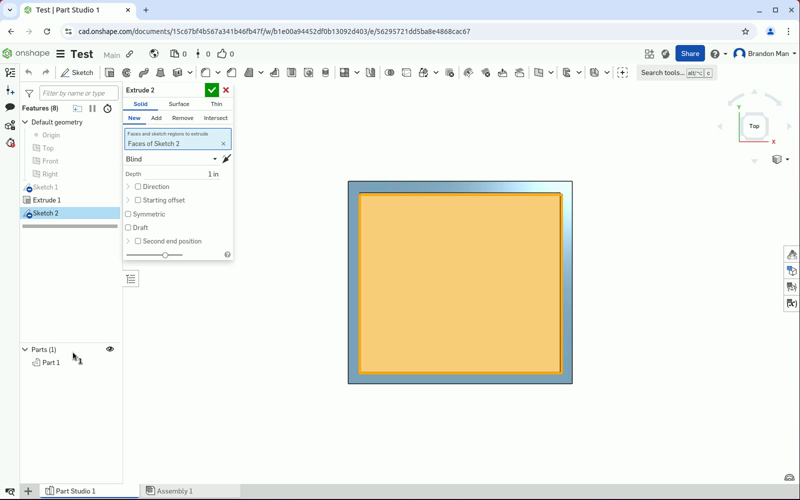
mouse_move(143, 106)
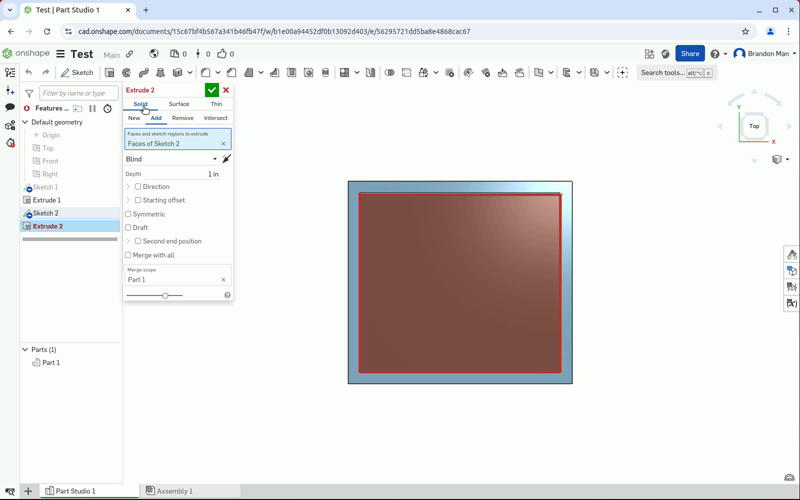
click(143, 106)
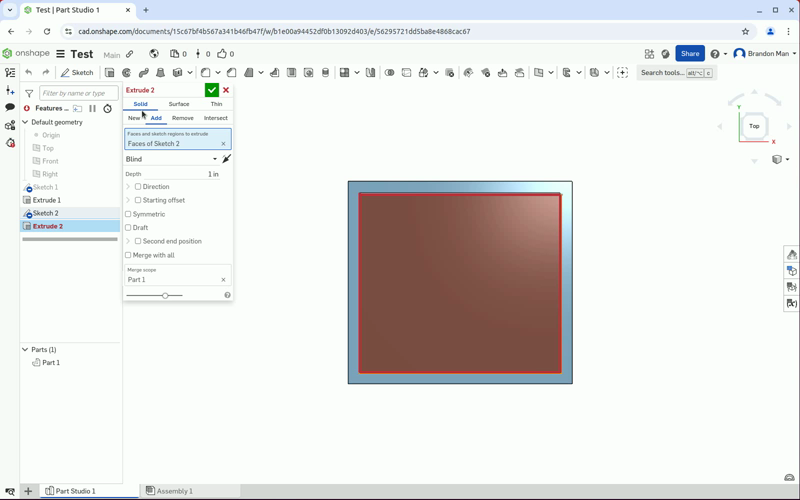
mouse_move(137, 120)
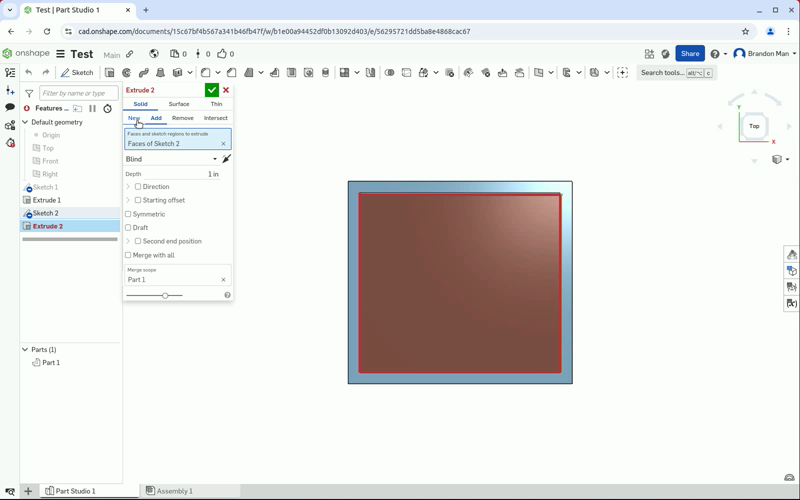
click(137, 120)
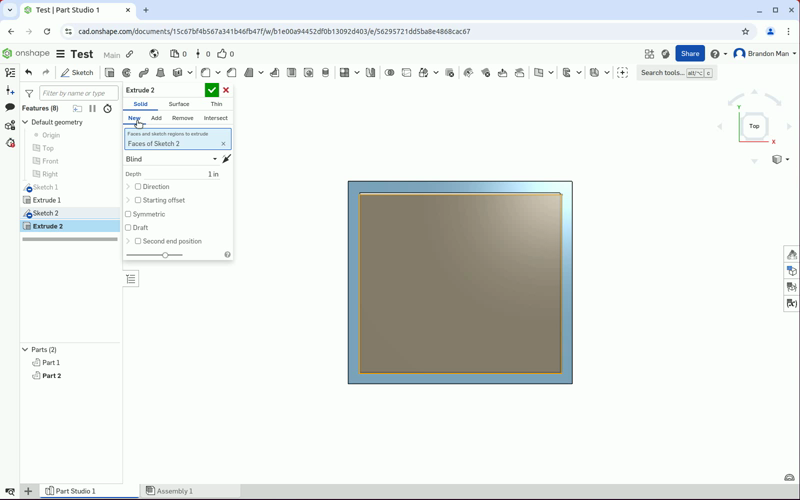
key(tab, 4)
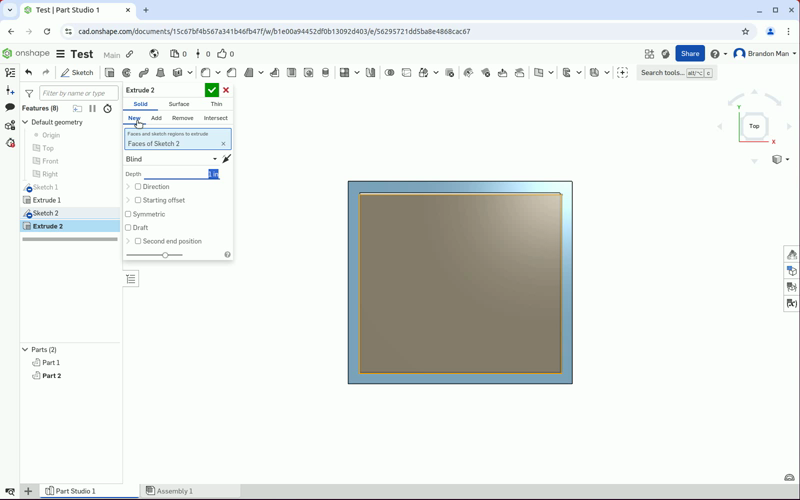
text(-2.407)
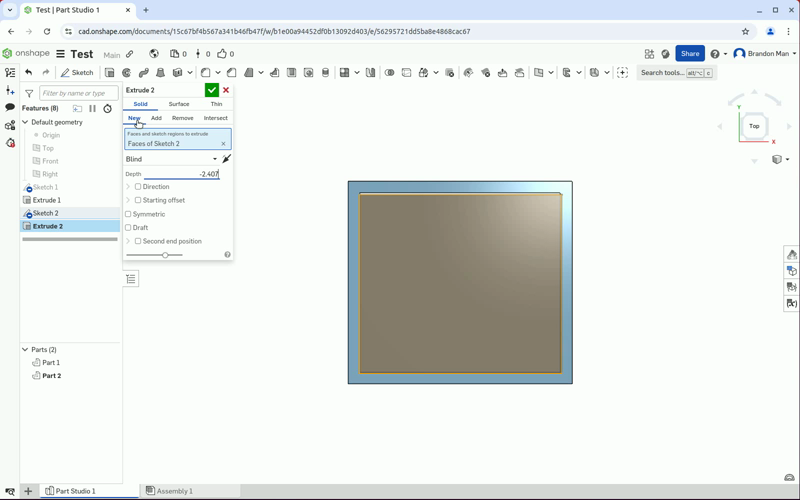
key(enter)
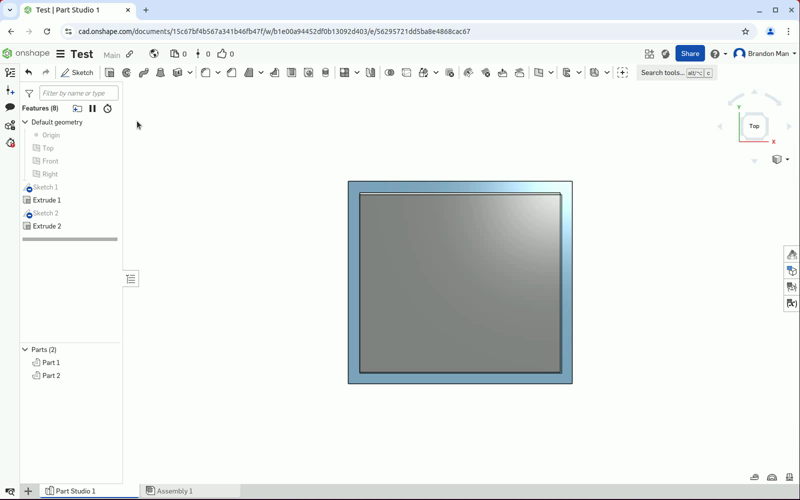
key(shift+h)
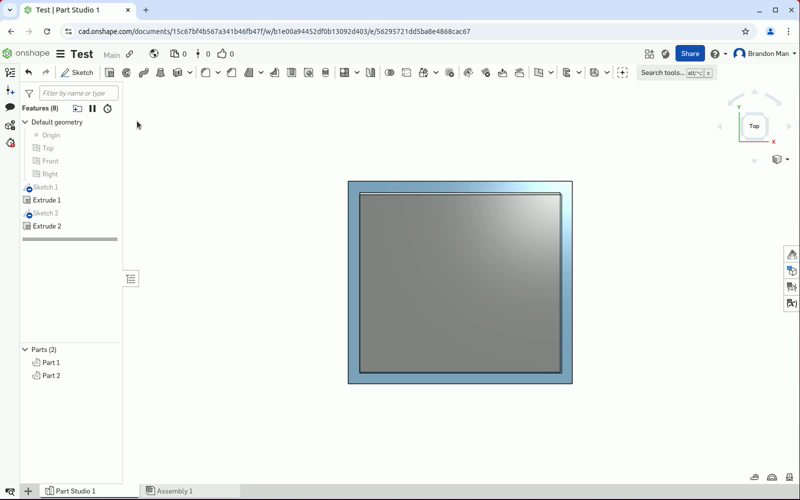
key(shift+h)
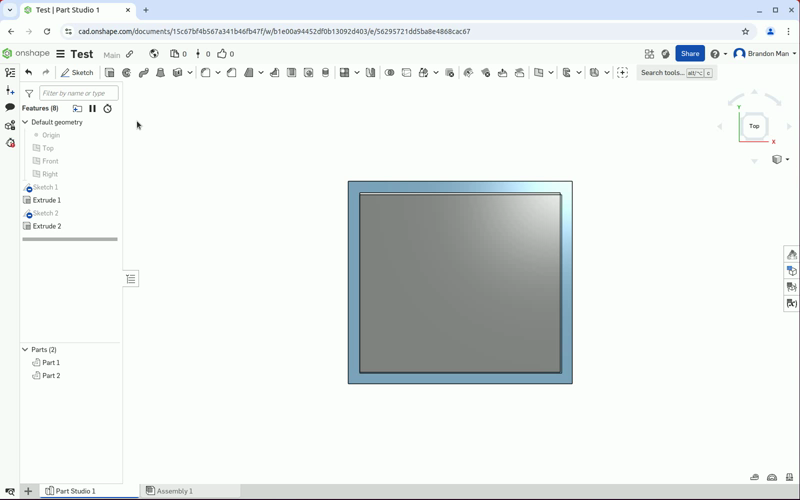
mouse_move(73, 189)
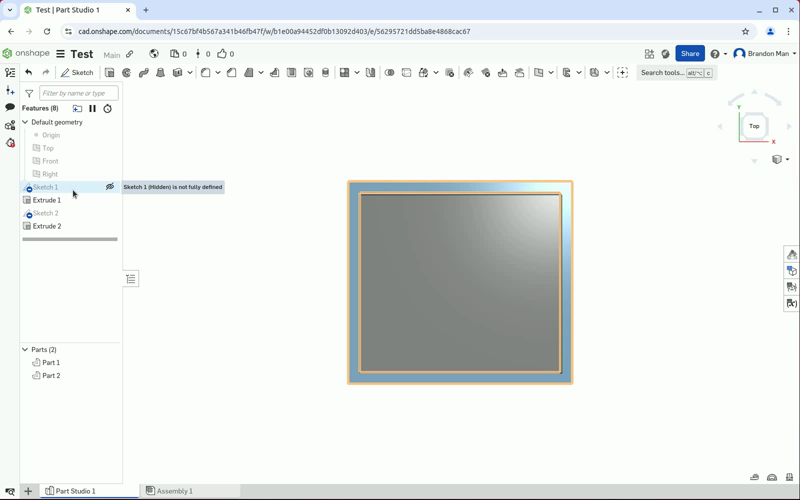
click(73, 189)
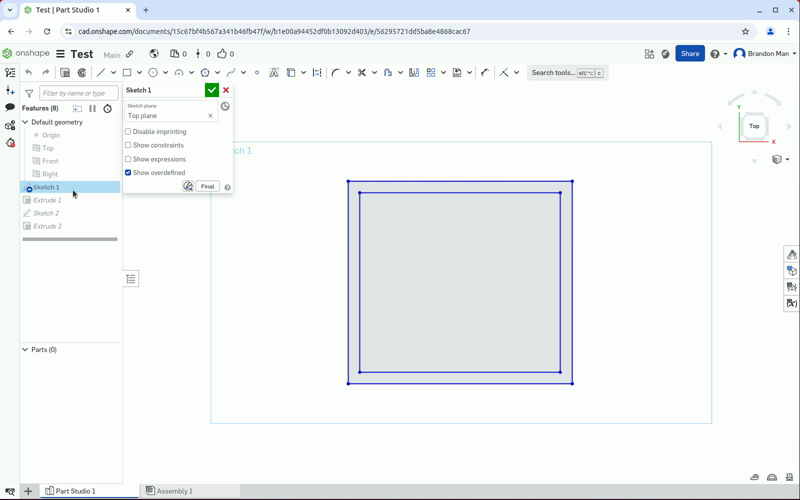
mouse_move(229, 92)
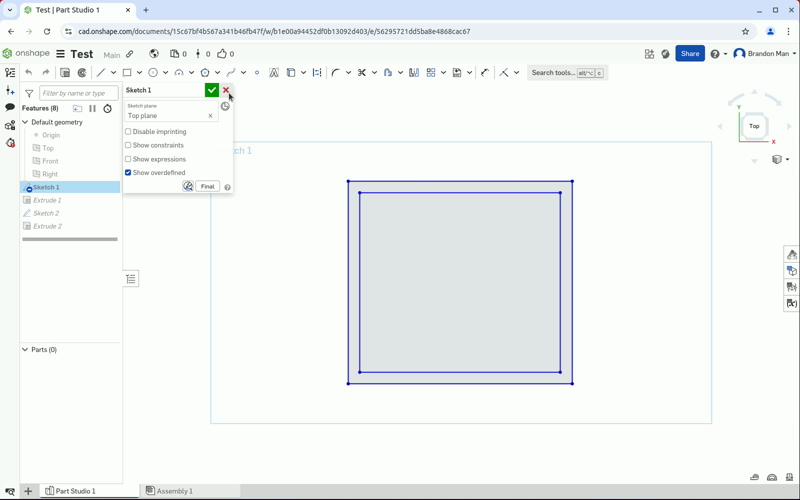
click(229, 92)
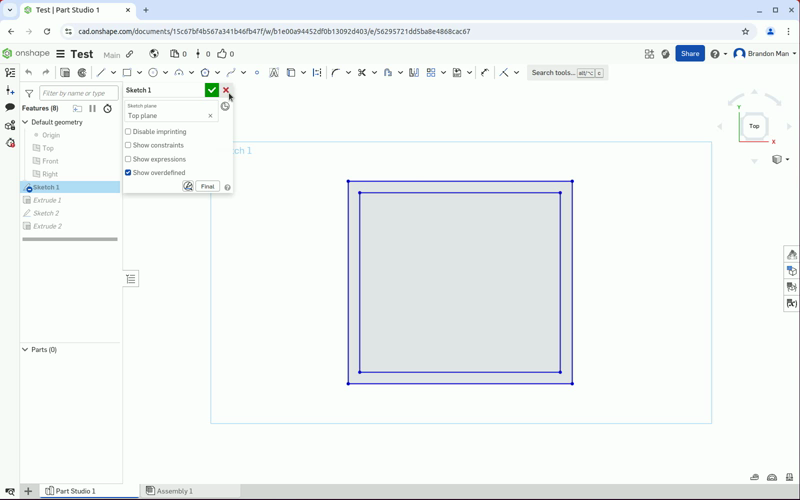
key(shift+s)
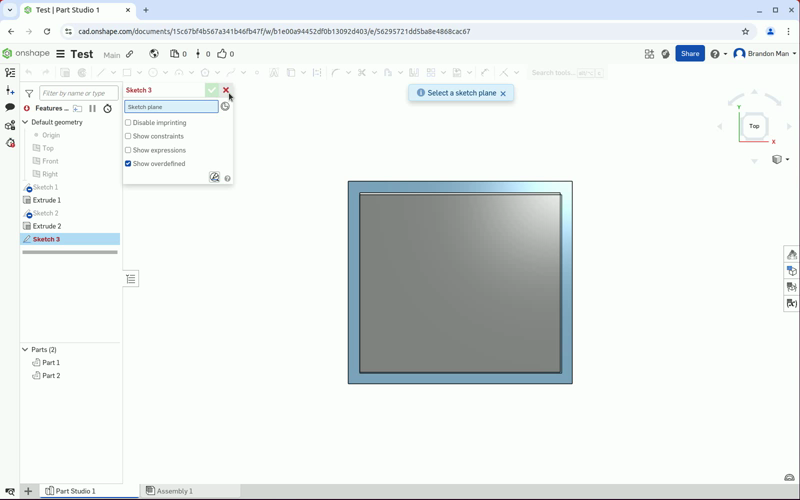
mouse_move(73, 150)
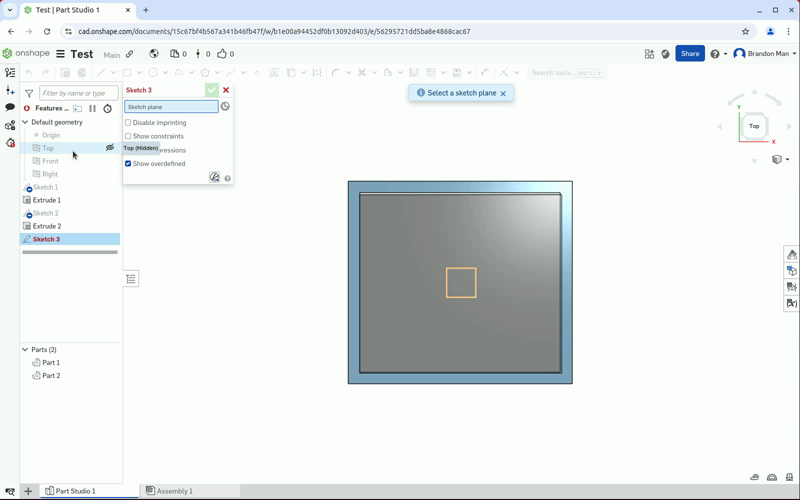
click(73, 150)
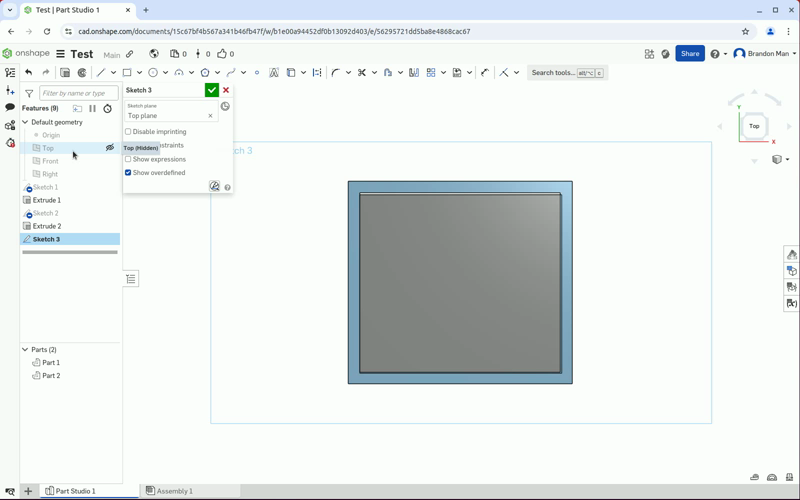
mouse_move(73, 352)
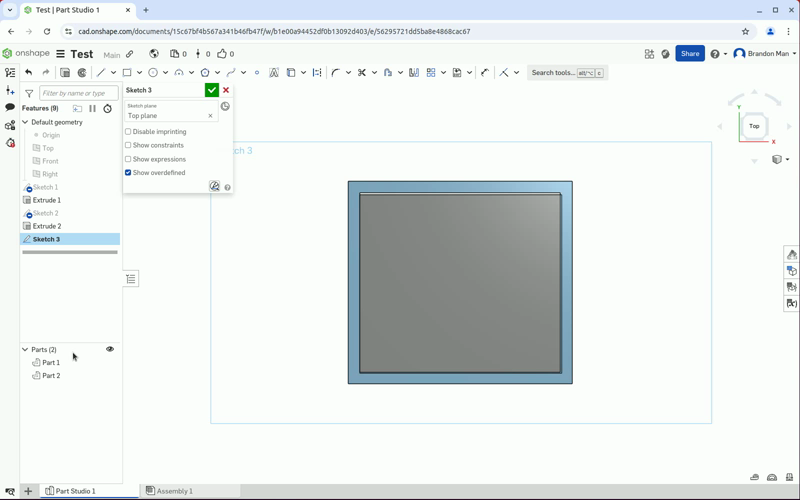
key(y)
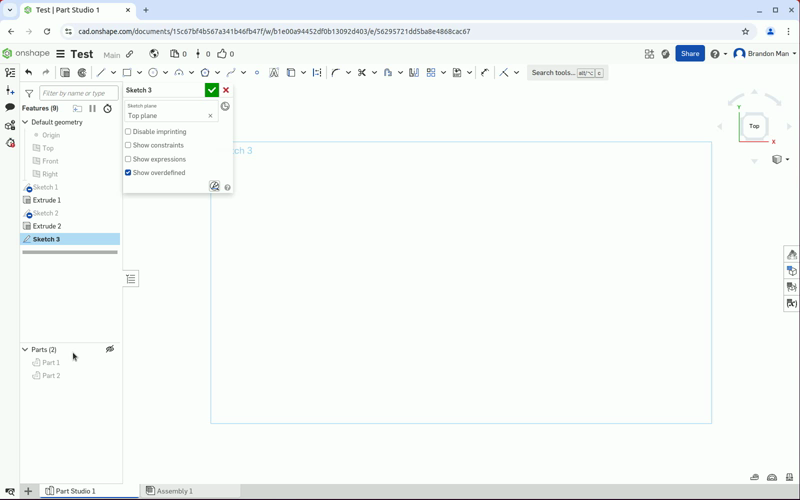
key(l)
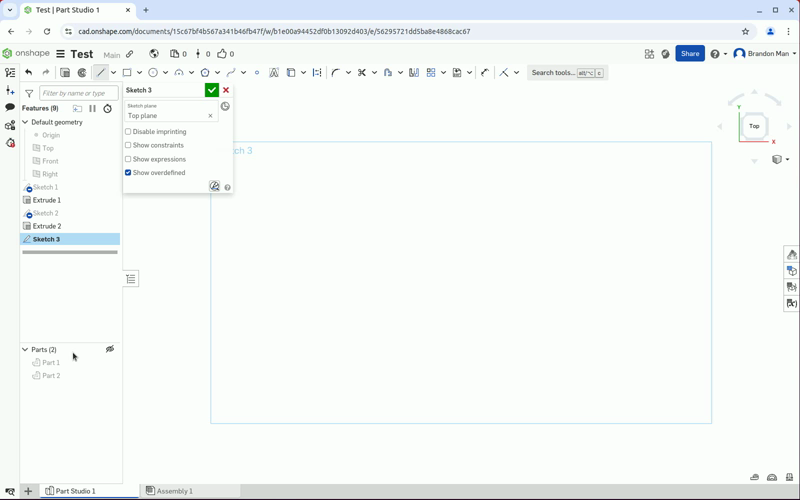
key_down(shift)
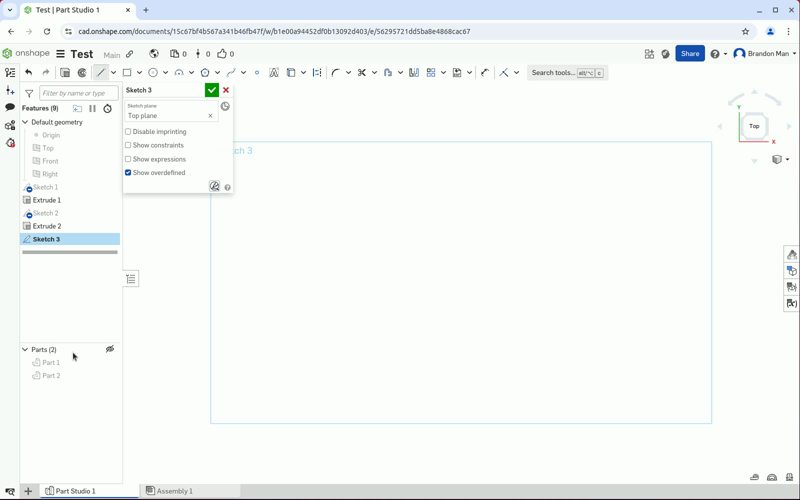
mouse_move(348, 383)
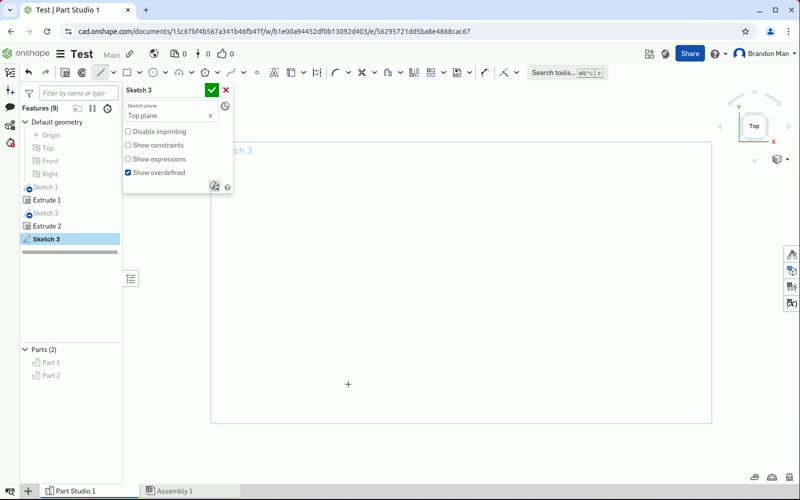
click(348, 383)
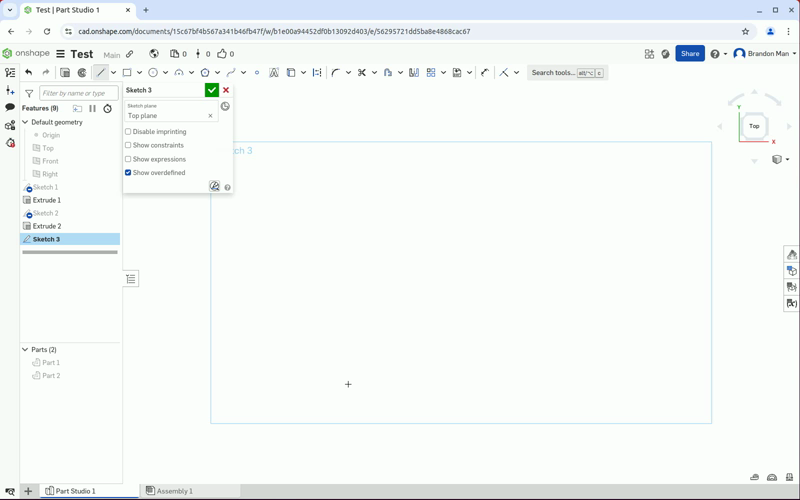
key_up(shift)
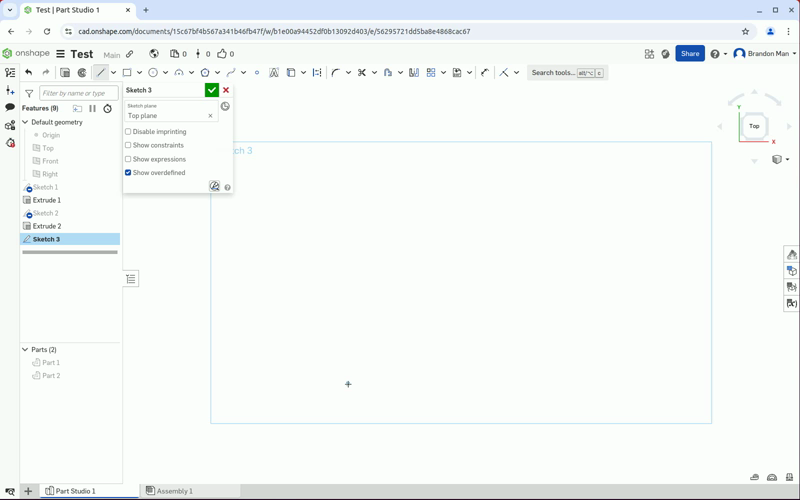
key_down(shift)
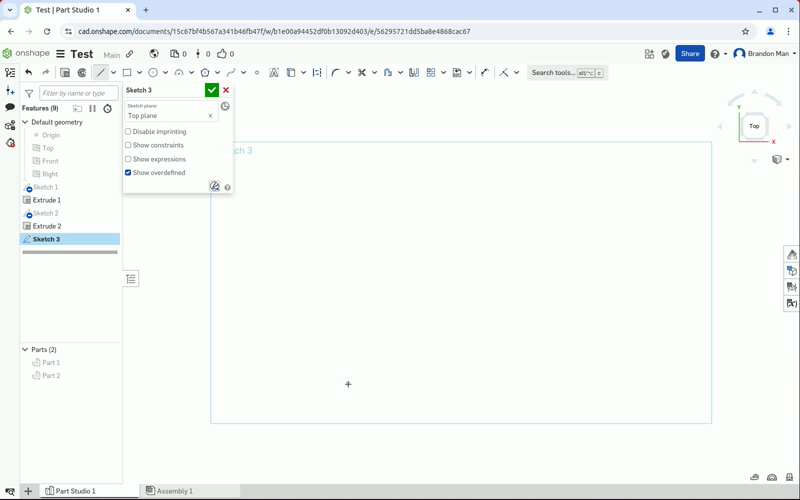
mouse_move(572, 383)
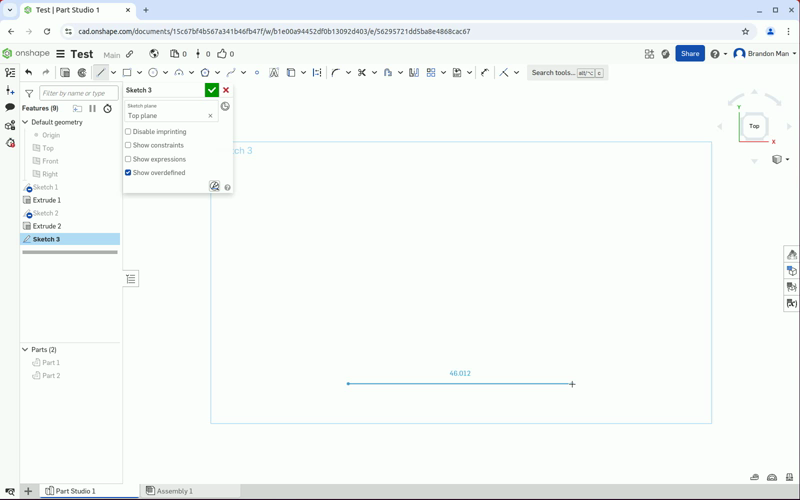
click(572, 383)
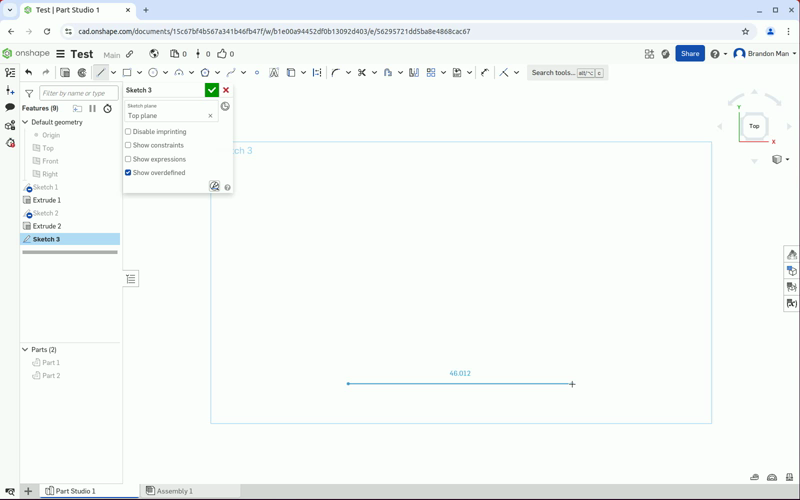
key_up(shift)
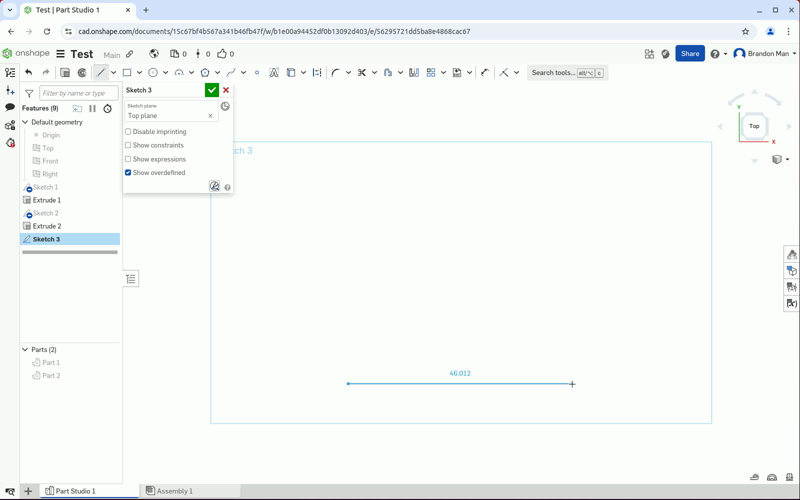
key_down(shift)
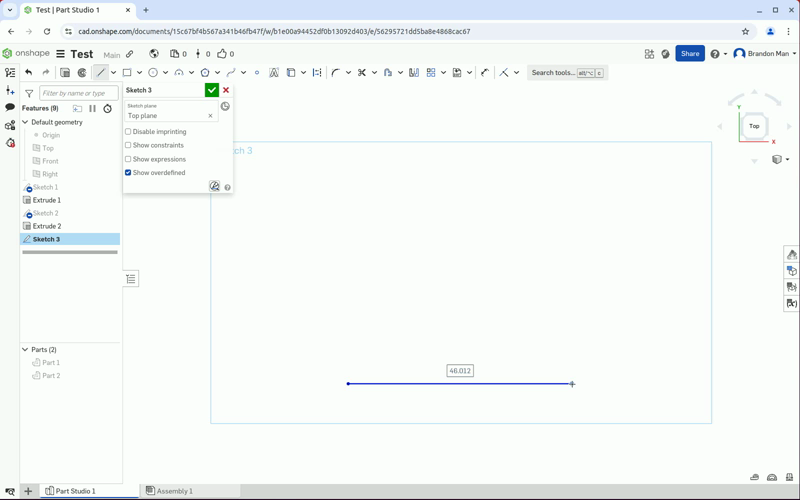
mouse_move(572, 181)
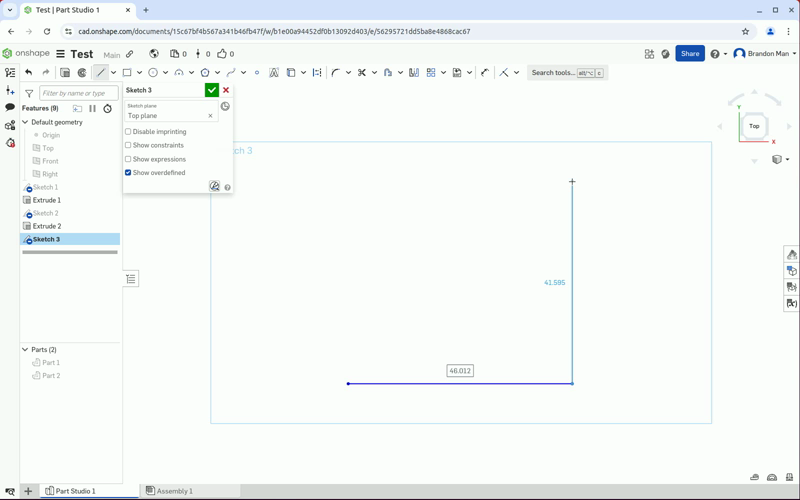
click(572, 181)
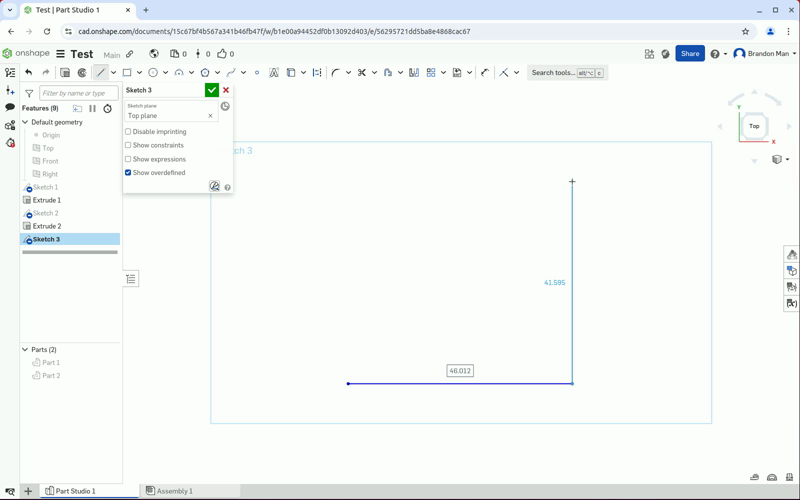
key_up(shift)
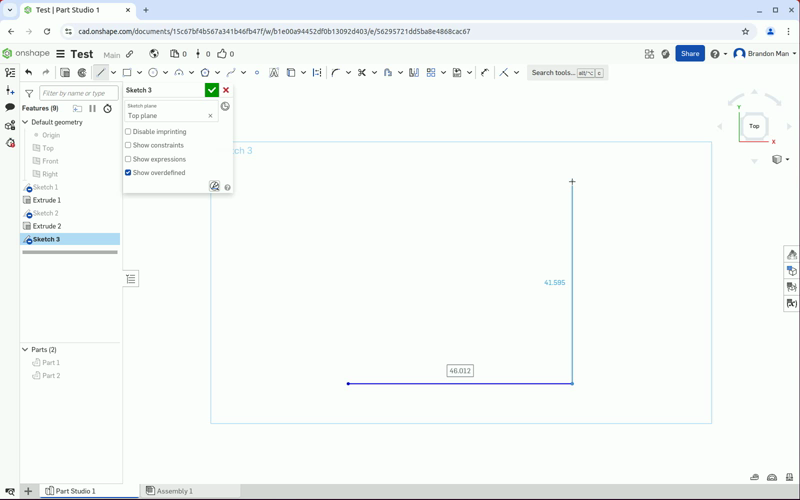
key_down(shift)
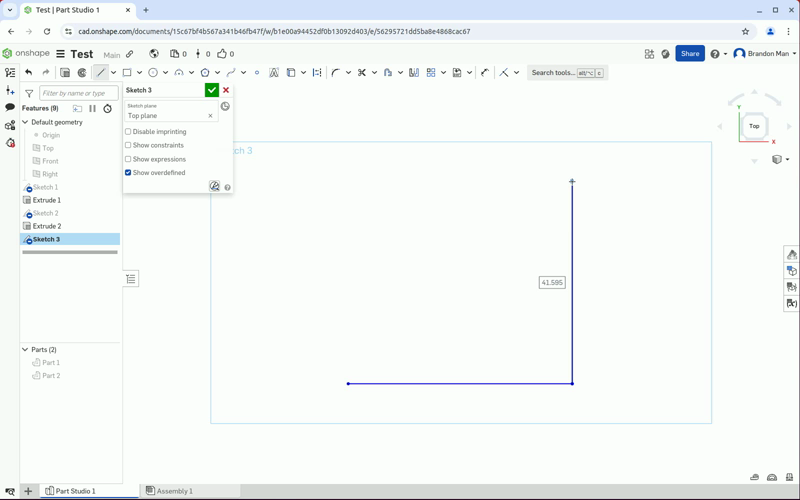
mouse_move(348, 181)
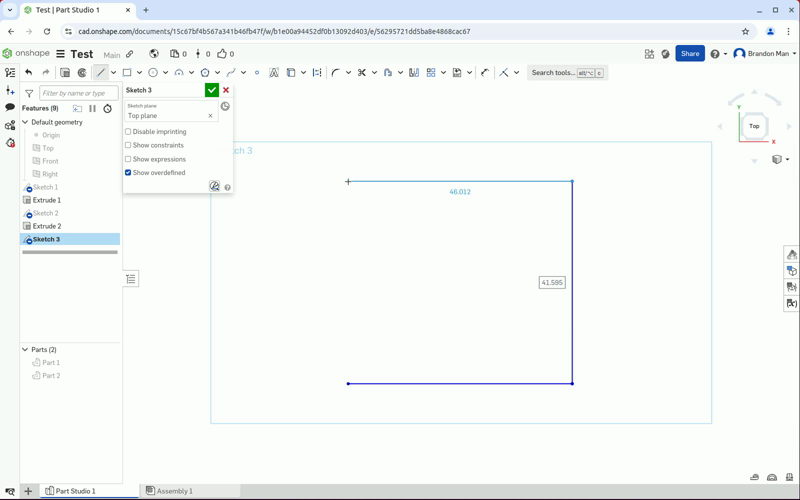
click(348, 181)
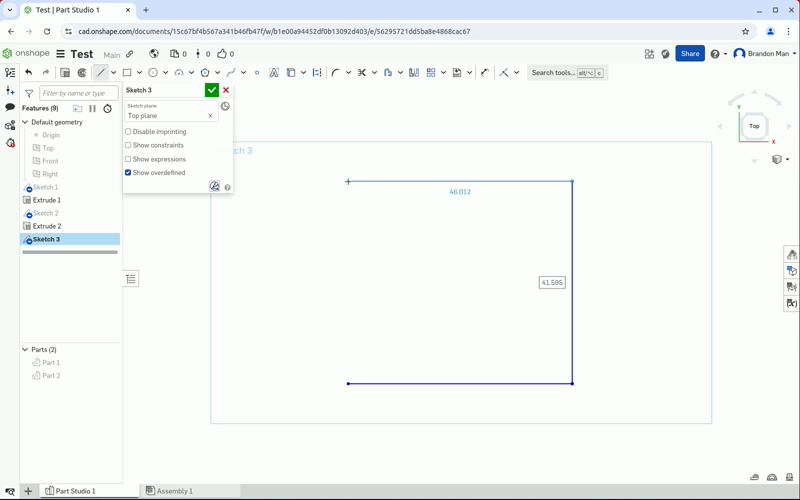
key_up(shift)
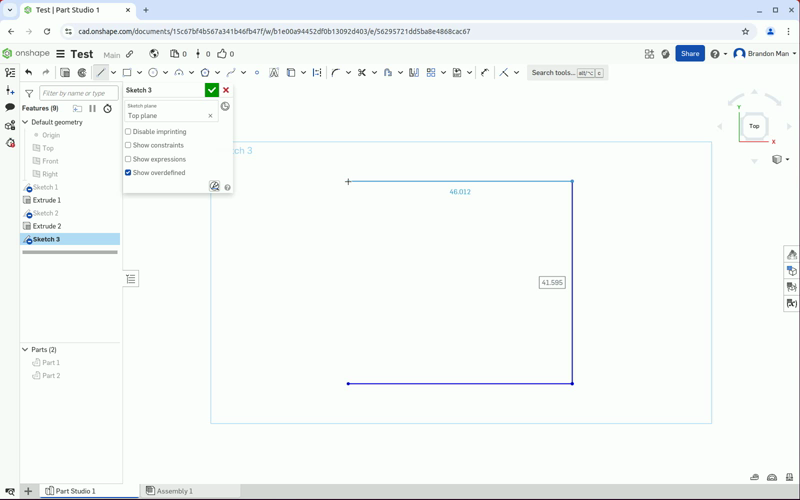
key_down(shift)
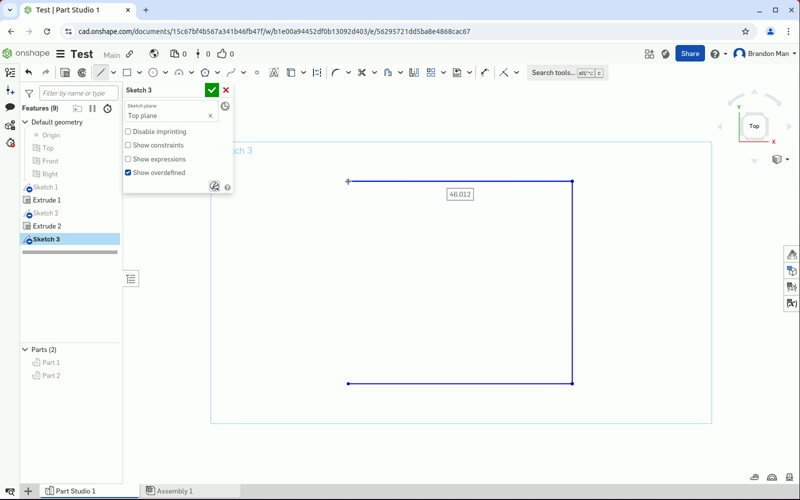
mouse_move(348, 383)
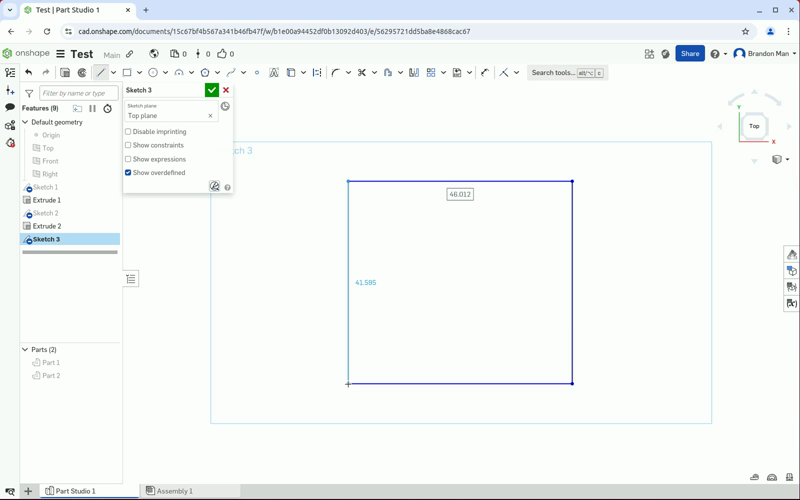
key_up(shift)
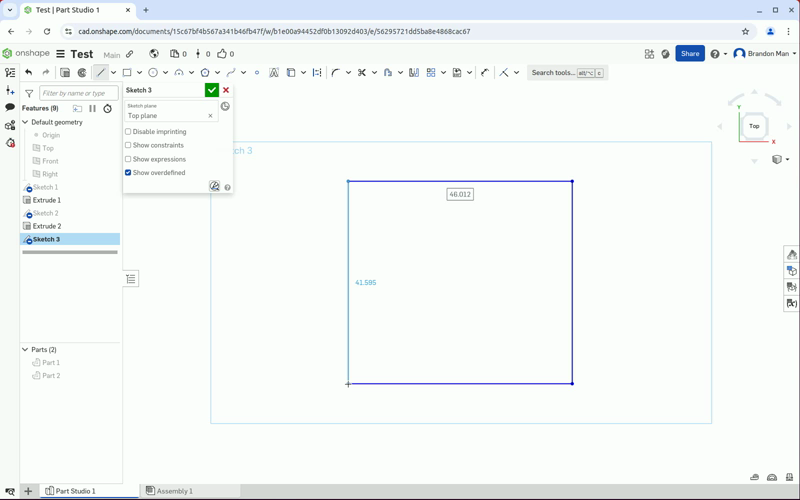
click(348, 383)
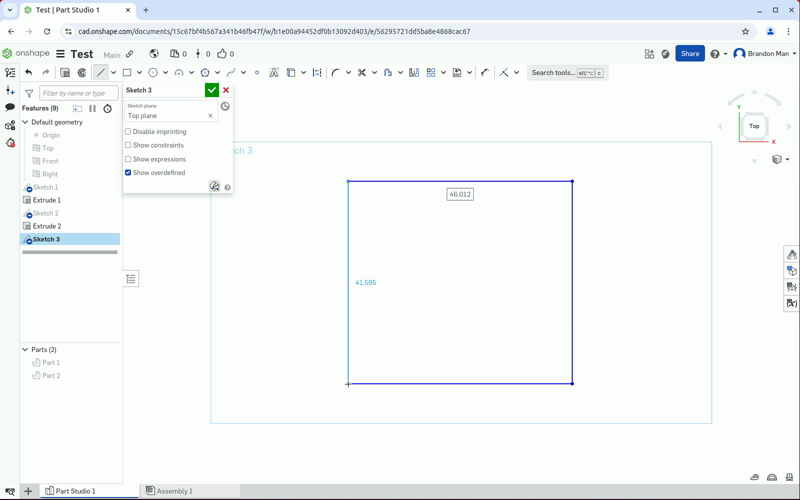
key(esc)
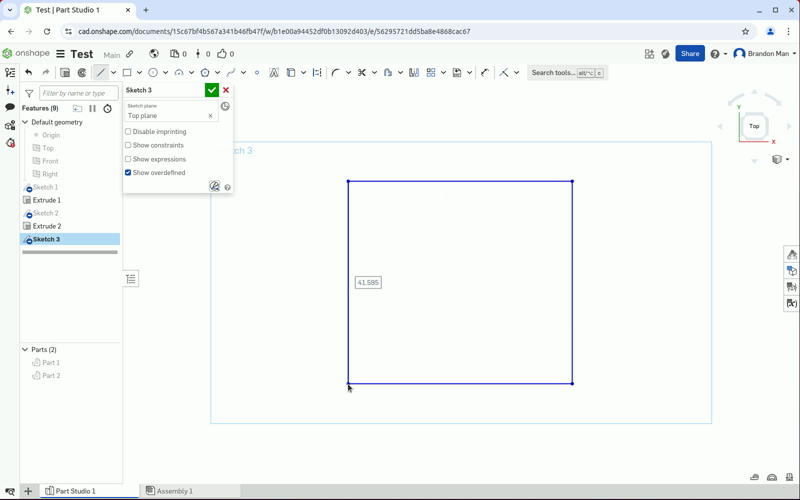
key(l)
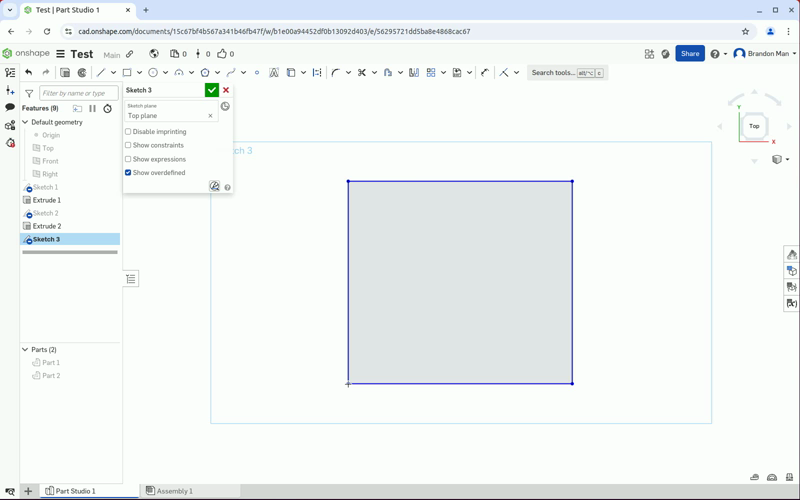
key_down(shift)
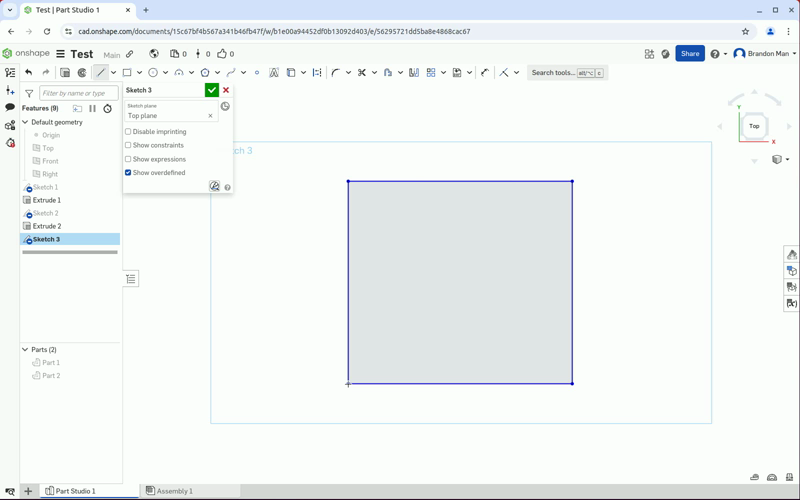
mouse_move(359, 372)
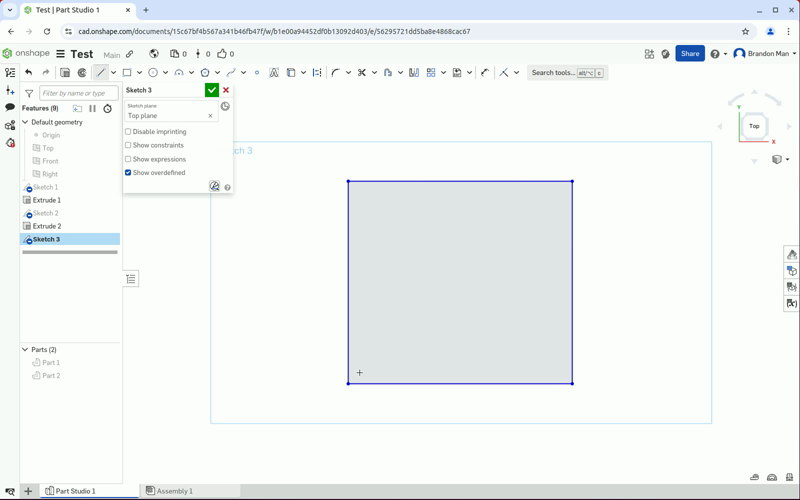
click(359, 372)
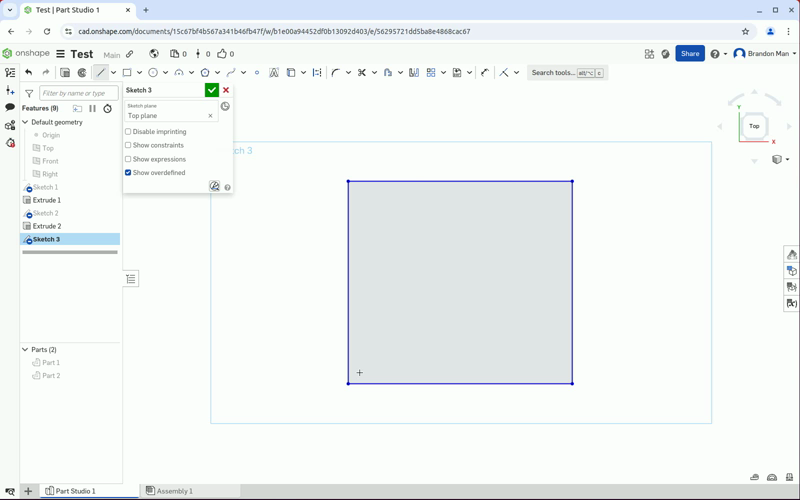
key_up(shift)
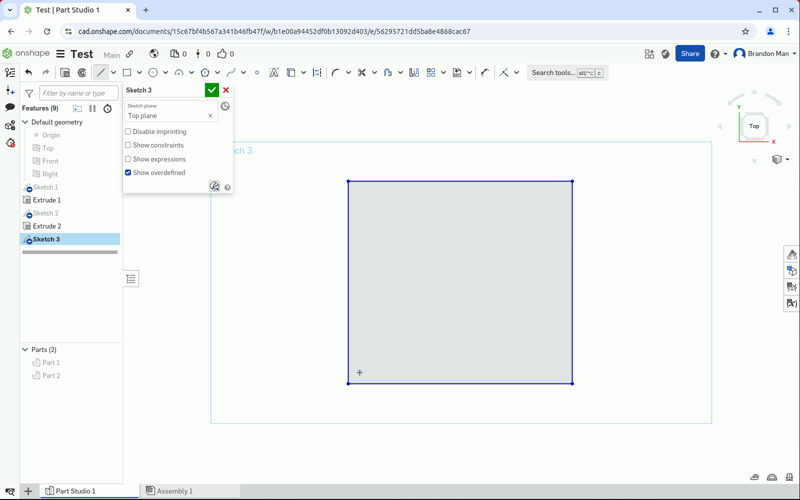
key_down(shift)
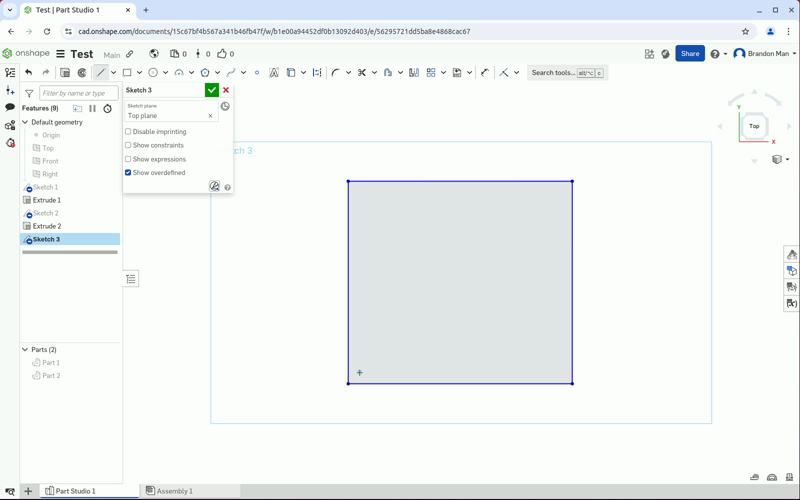
mouse_move(560, 372)
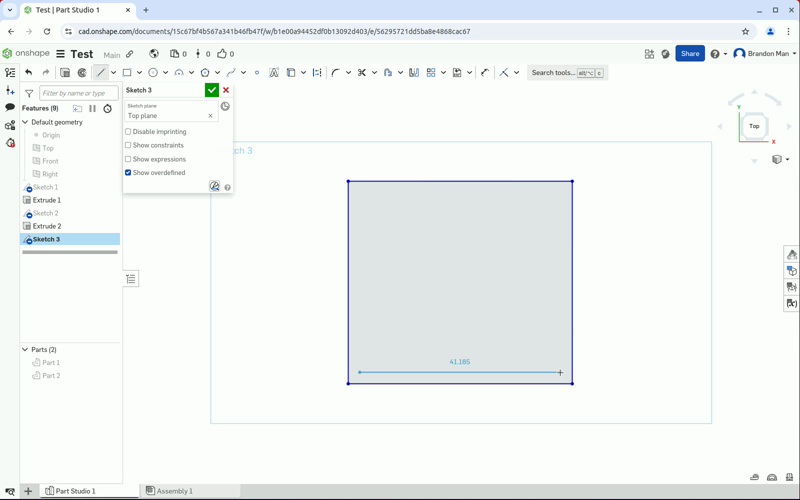
click(560, 372)
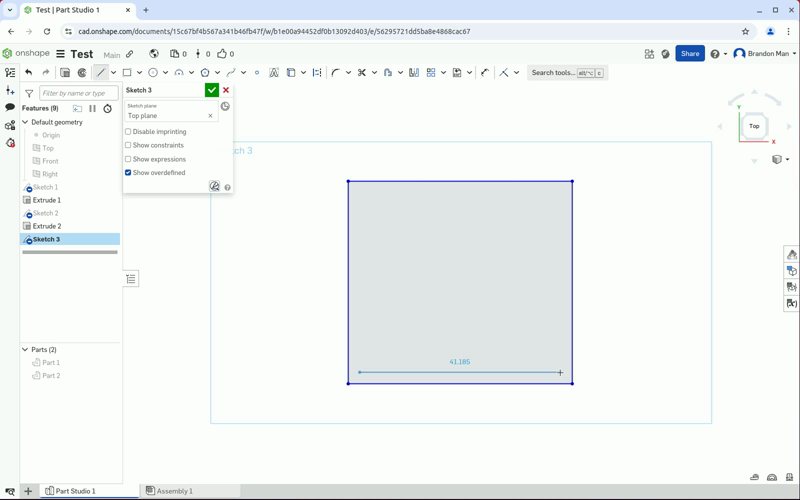
key_up(shift)
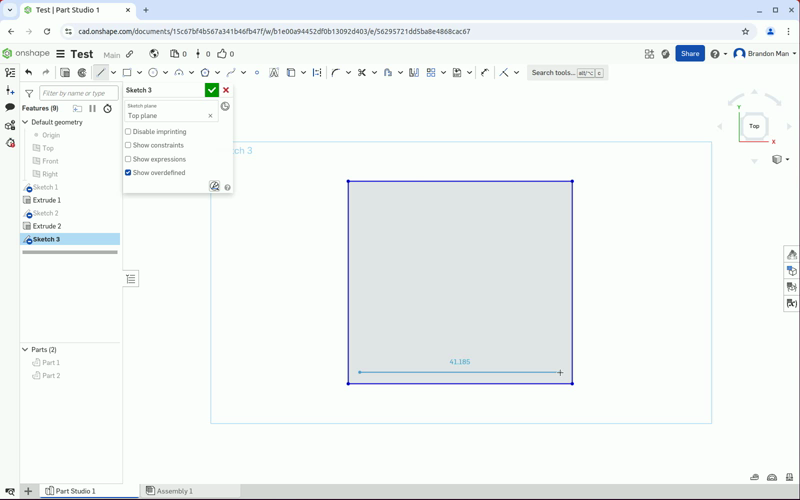
key_down(shift)
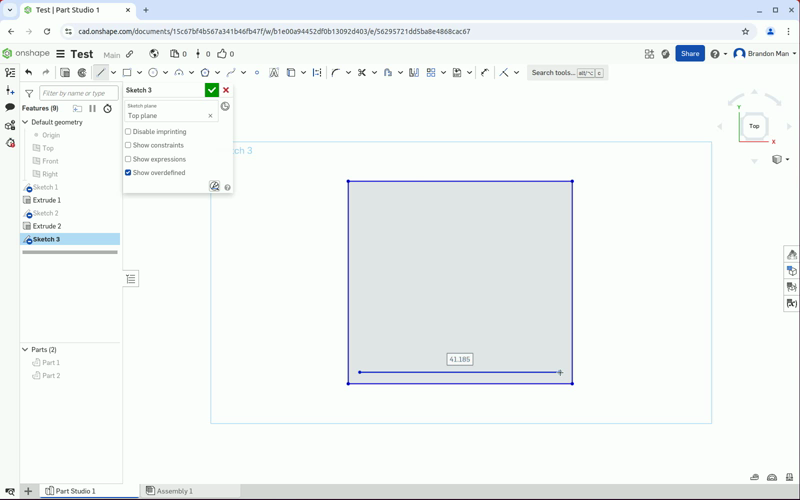
mouse_move(560, 192)
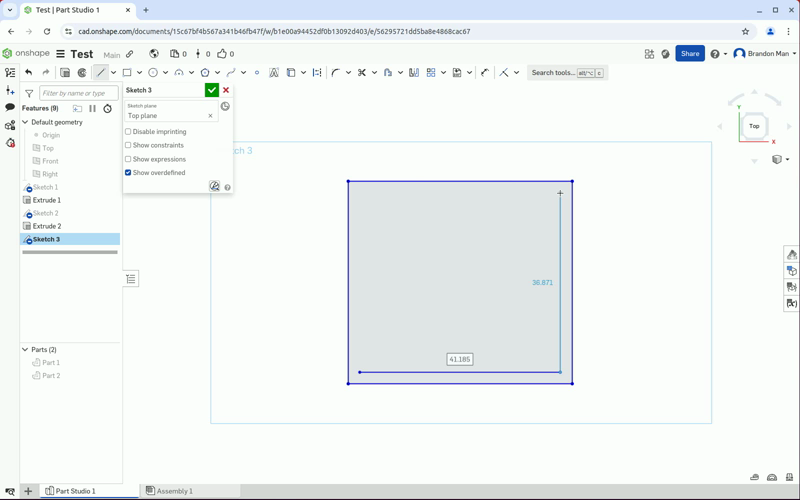
click(560, 192)
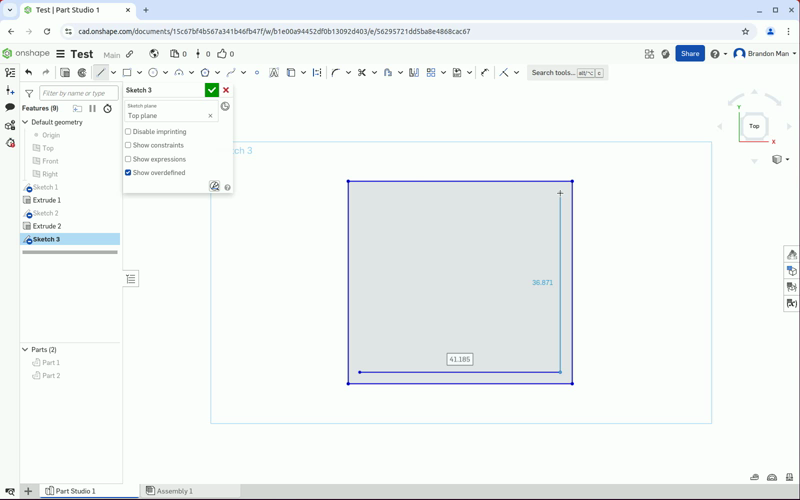
key_up(shift)
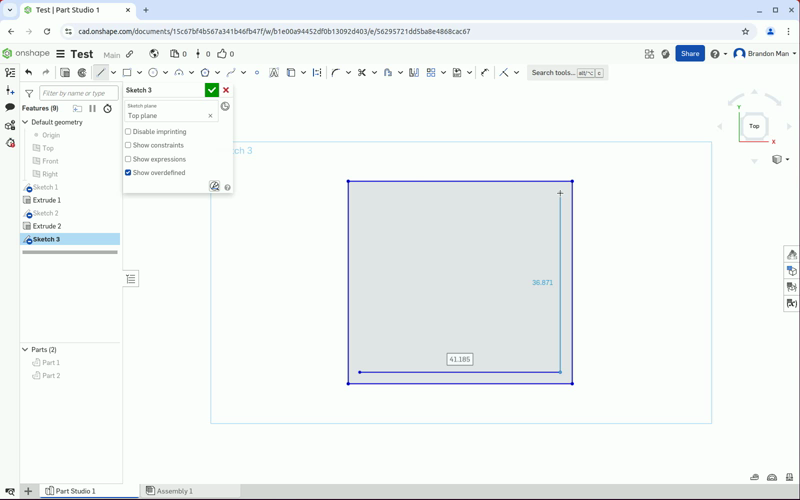
key_down(shift)
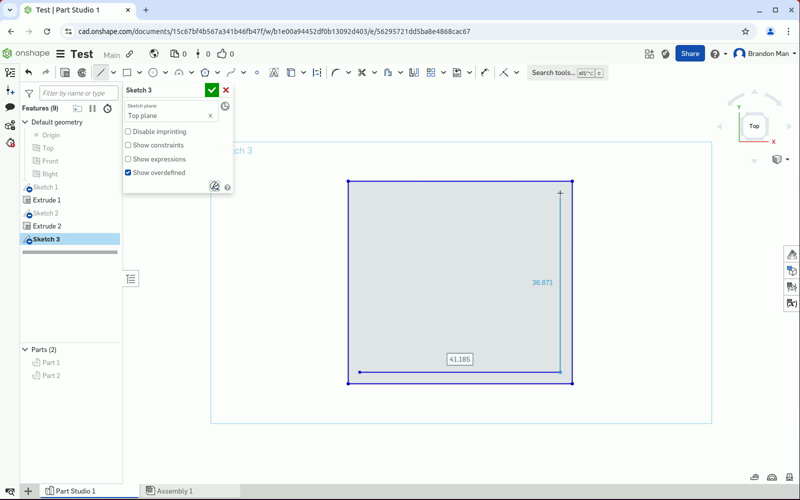
mouse_move(359, 192)
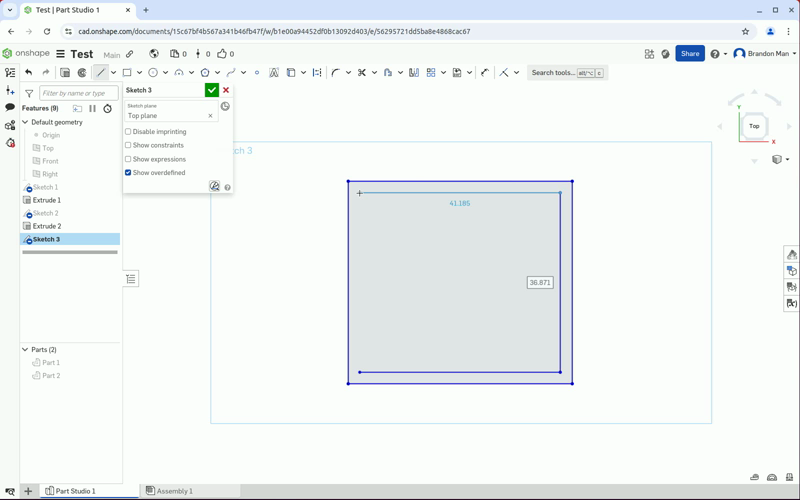
click(359, 192)
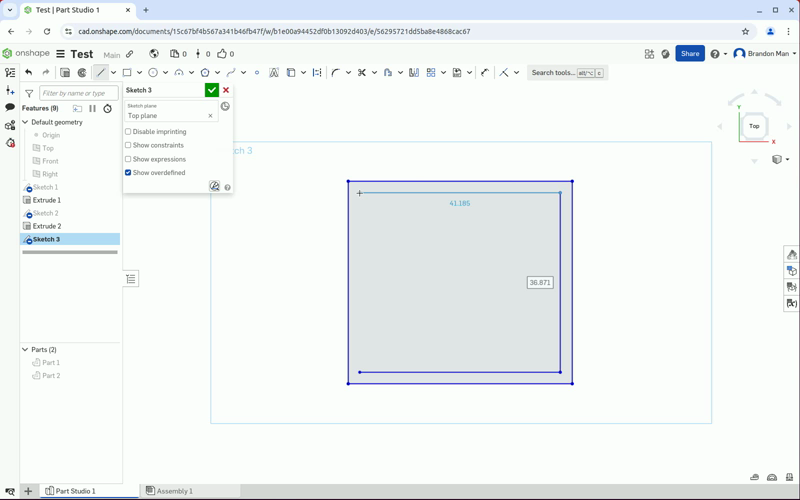
key_up(shift)
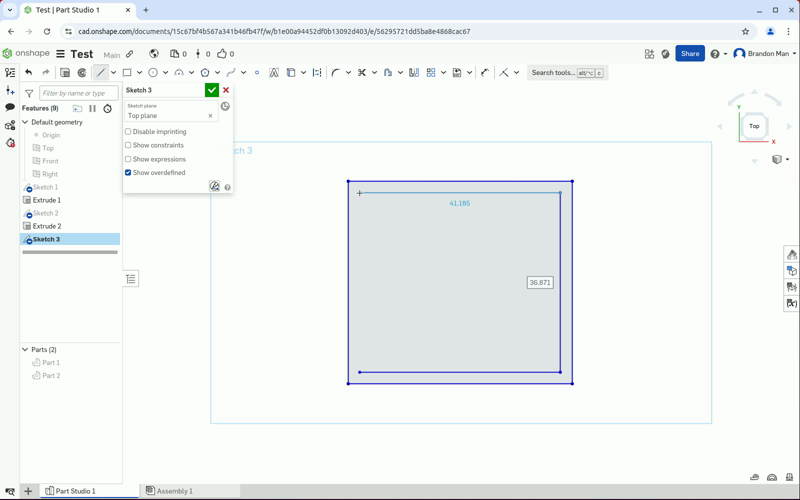
key_down(shift)
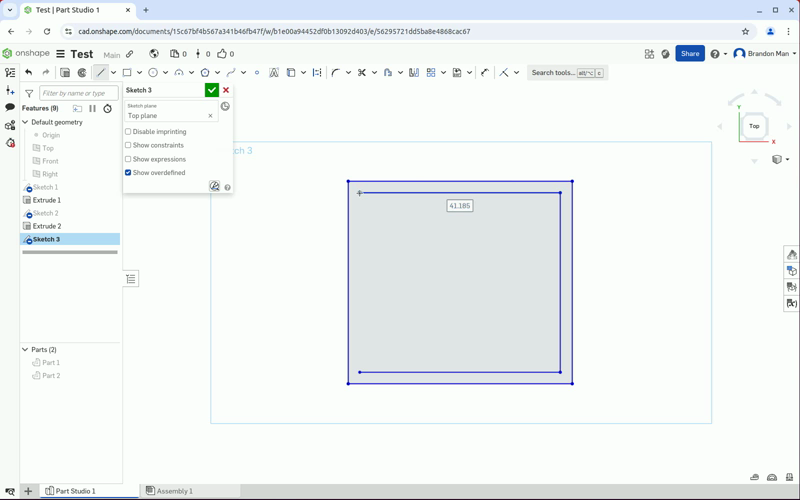
mouse_move(359, 372)
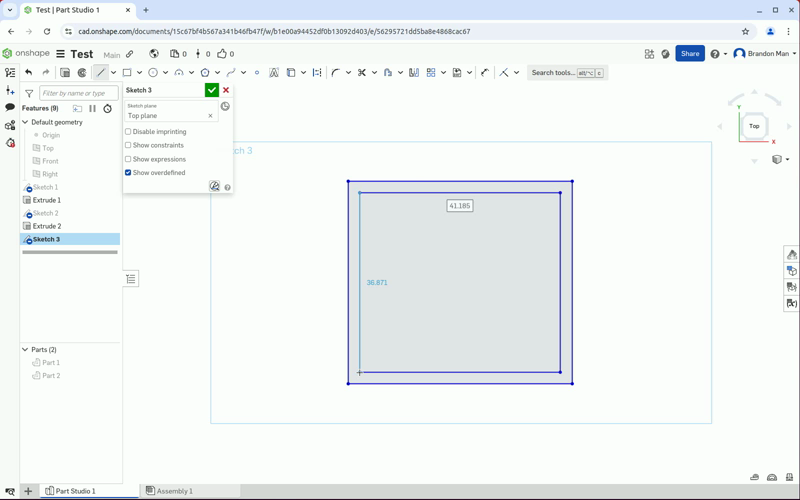
key_up(shift)
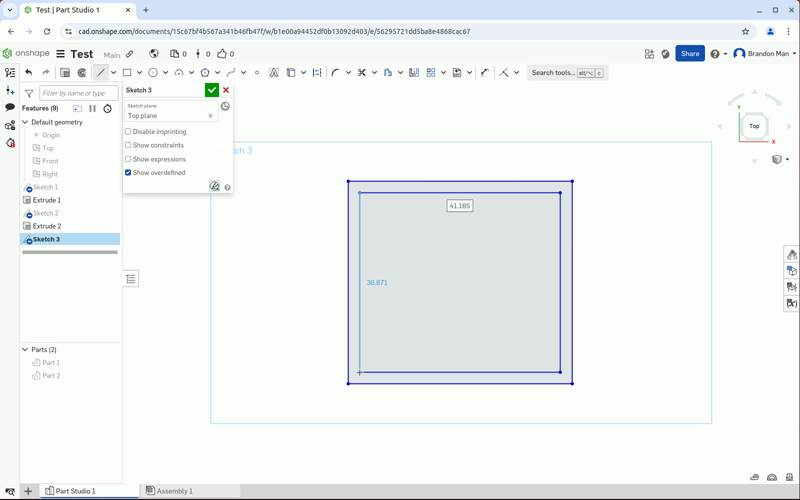
click(359, 372)
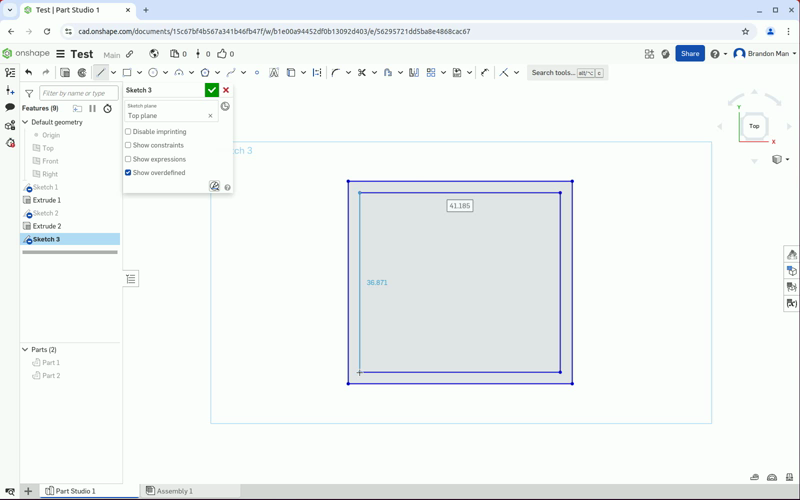
key(esc)
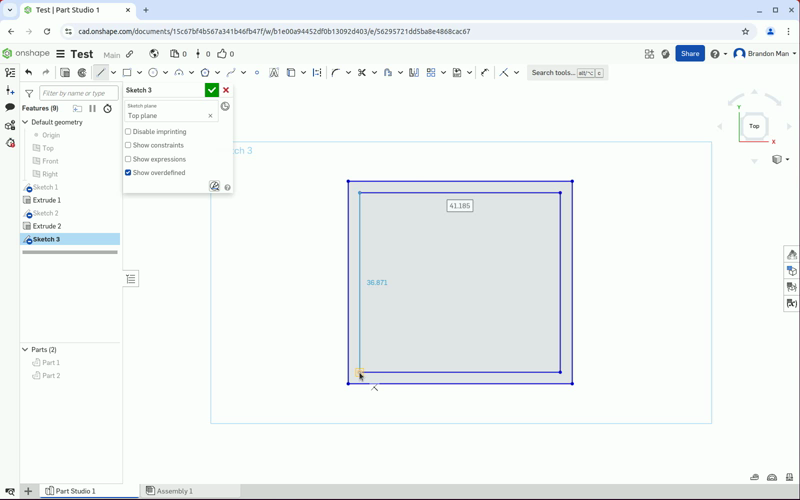
mouse_move(565, 188)
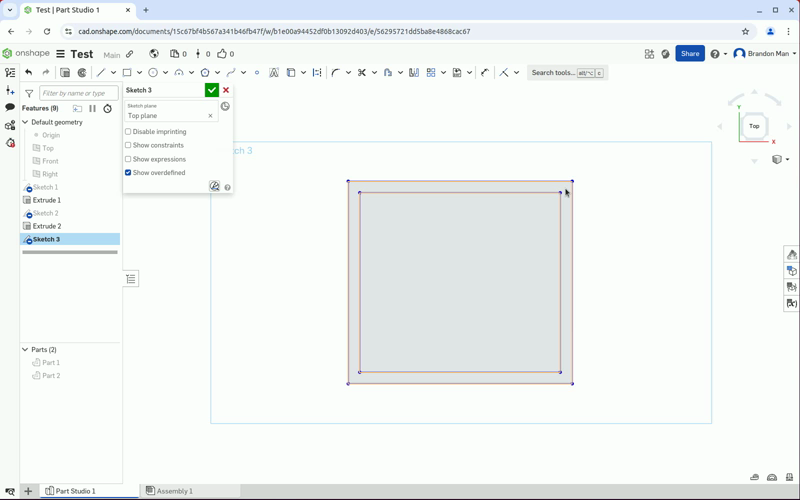
click(565, 188)
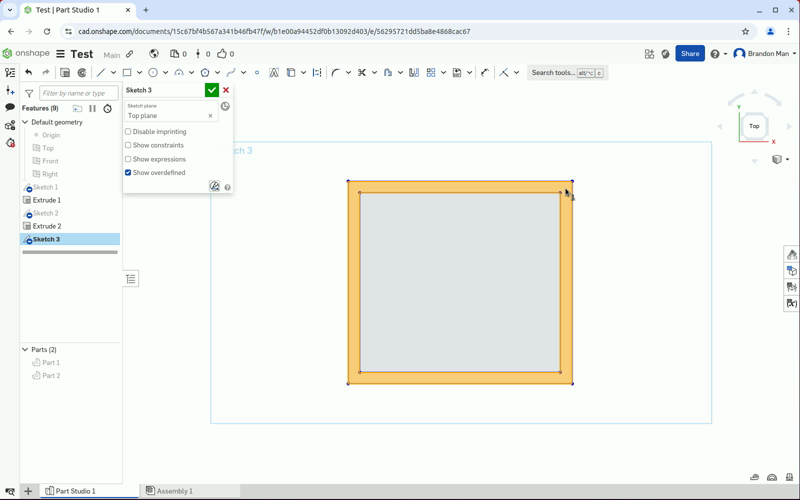
mouse_move(73, 352)
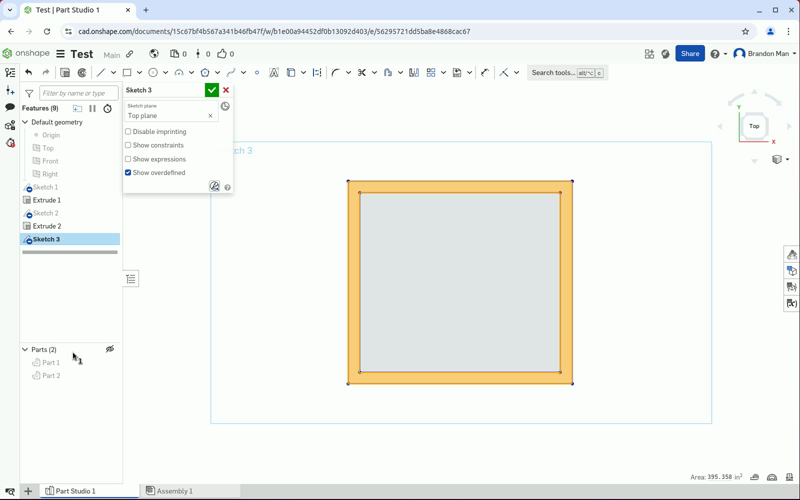
key(shift+y)
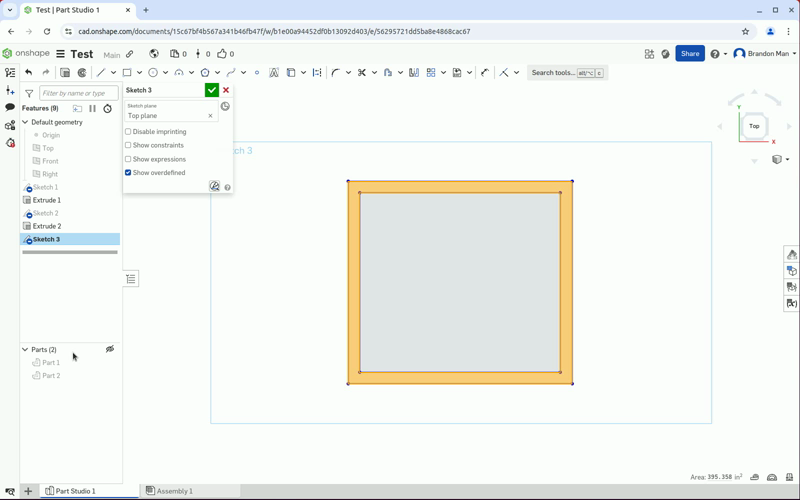
key(shift+e)
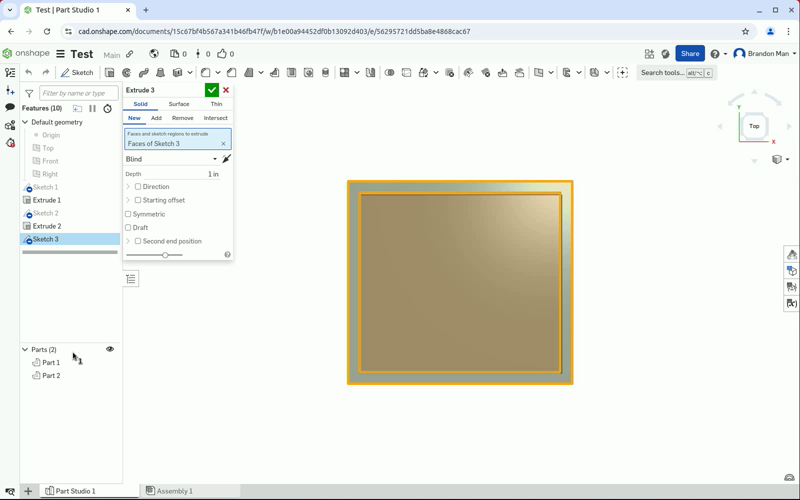
mouse_move(143, 106)
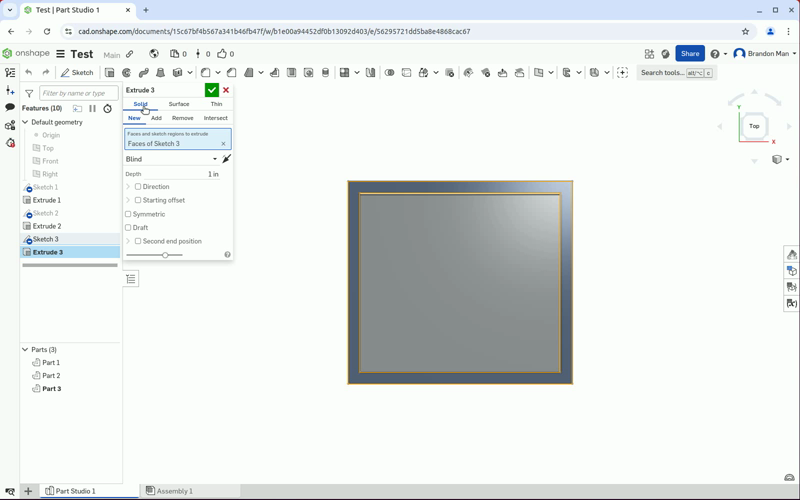
click(143, 106)
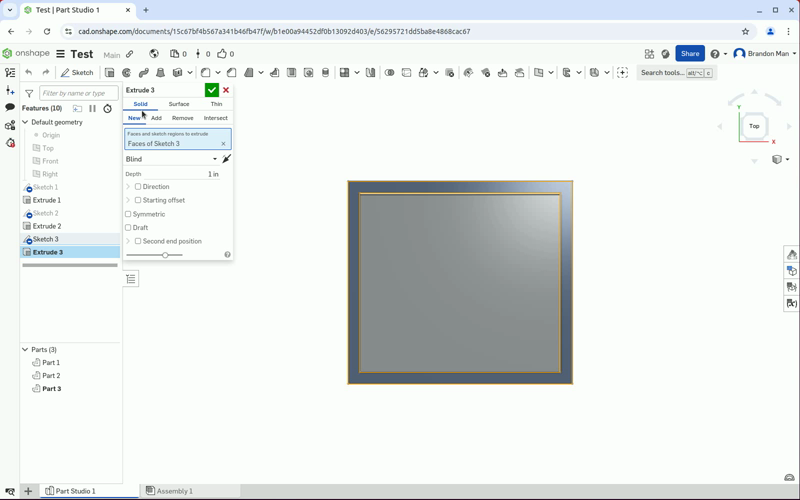
mouse_move(137, 120)
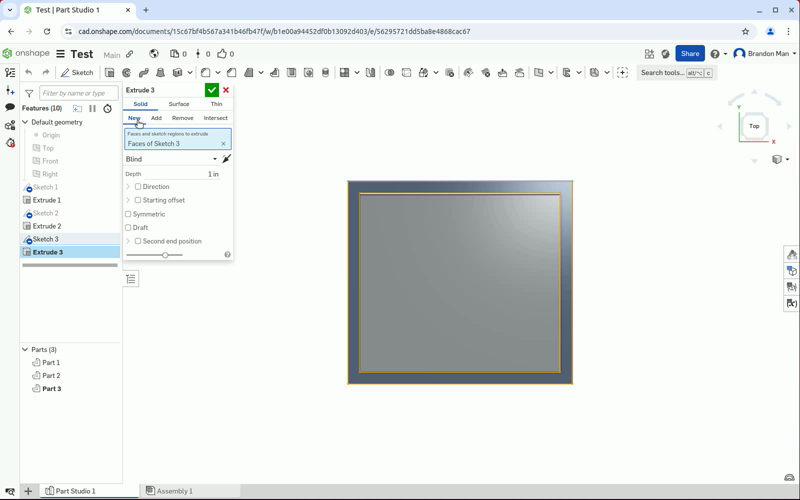
click(137, 120)
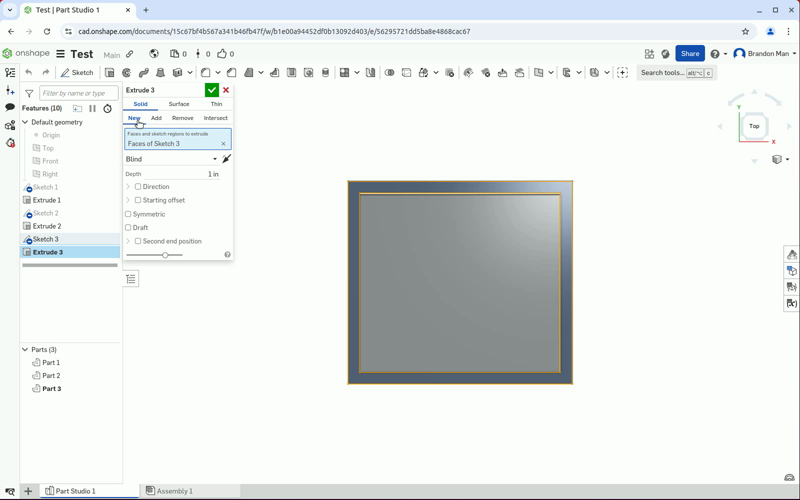
key(tab, 4)
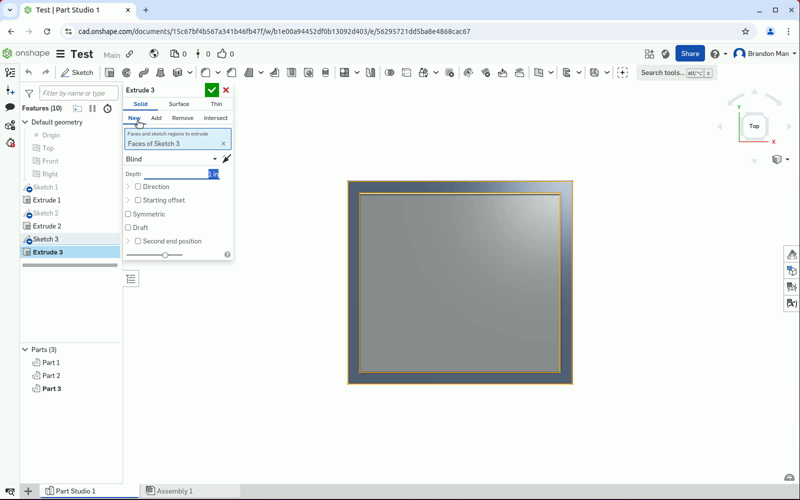
text(2.407)
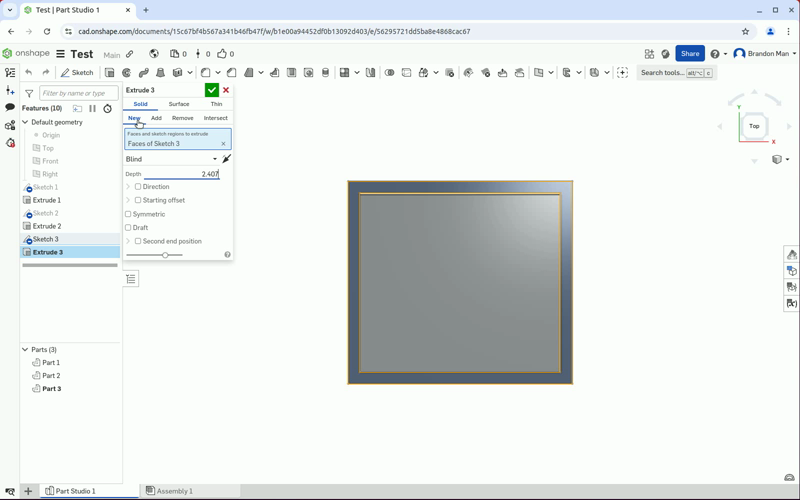
key(enter)
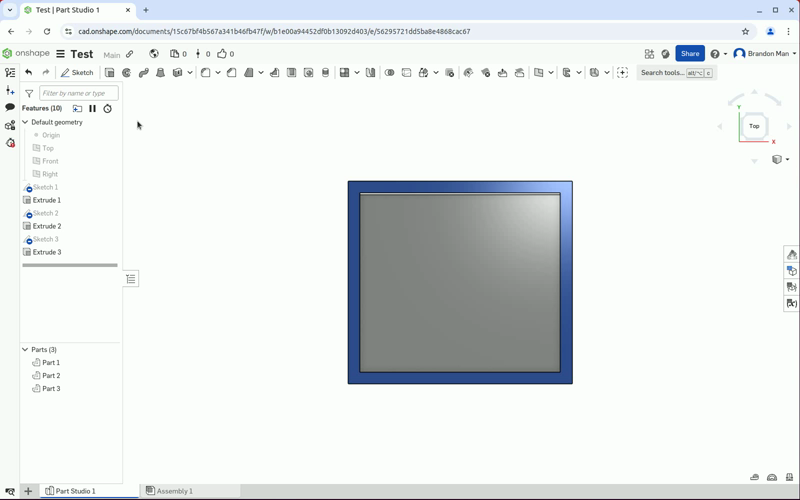
key(shift+h)
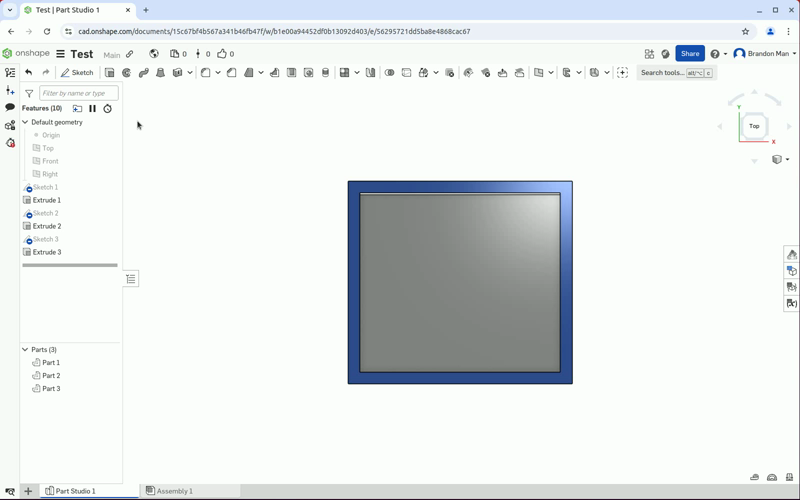
key(shift+h)
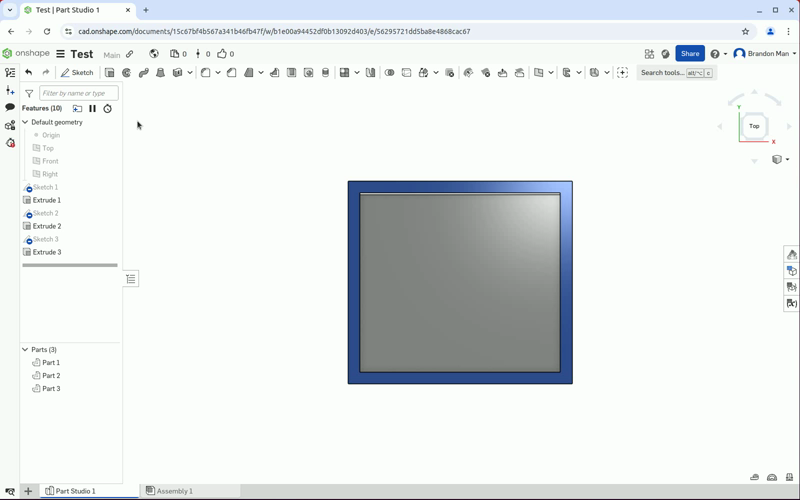
mouse_move(73, 189)
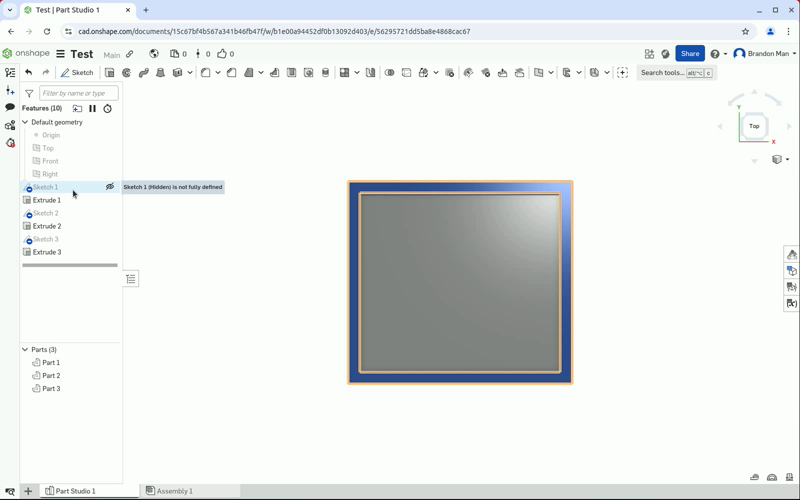
click(73, 189)
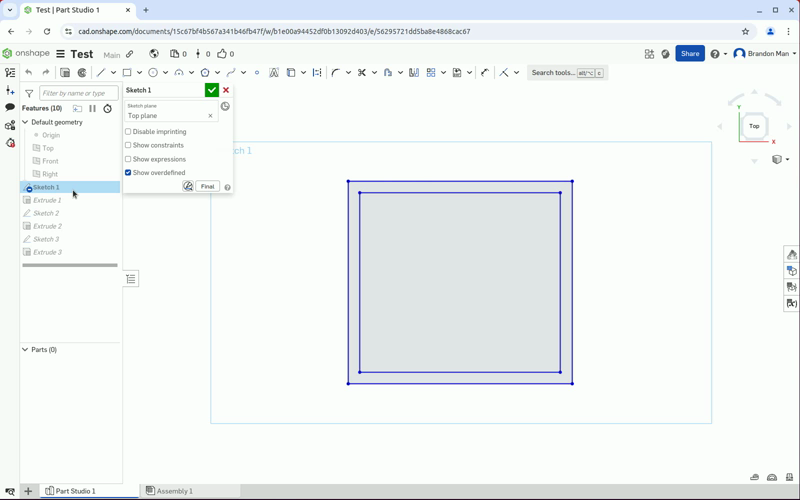
mouse_move(229, 92)
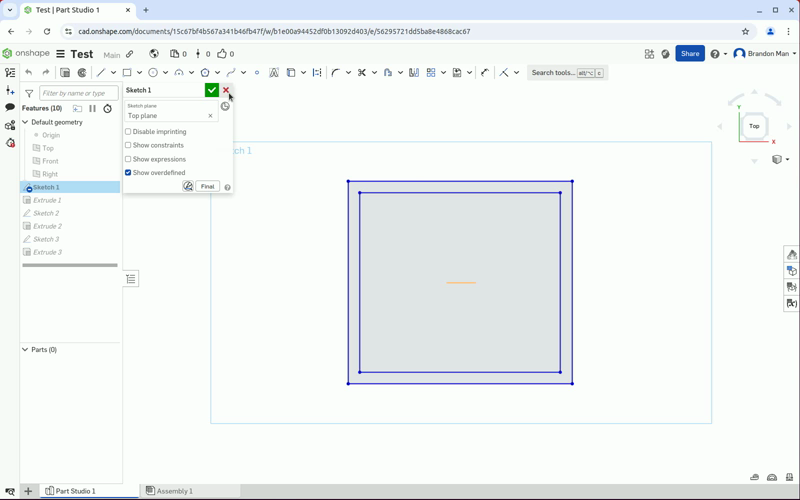
click(229, 92)
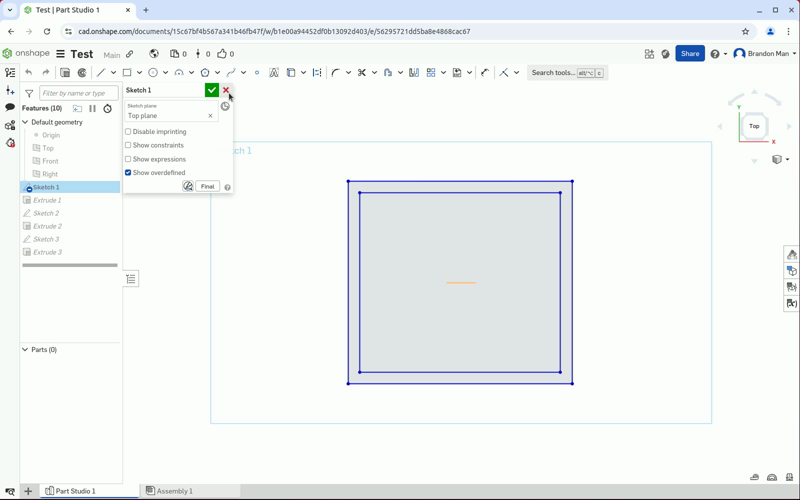
key(shift+s)
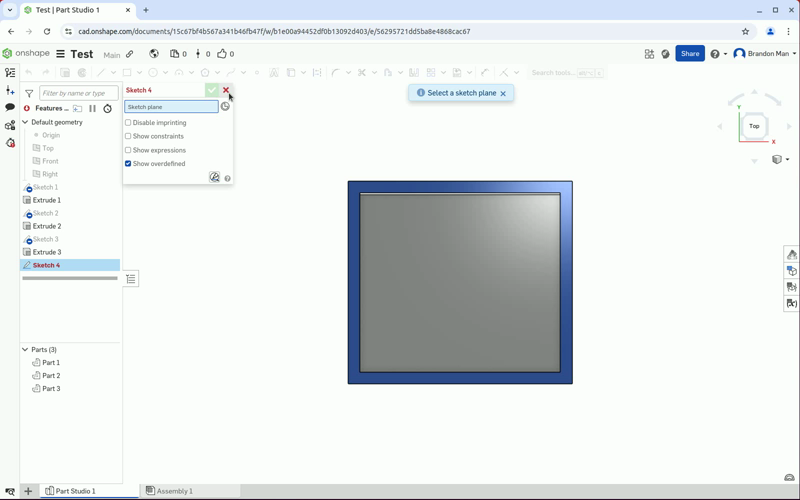
mouse_move(73, 150)
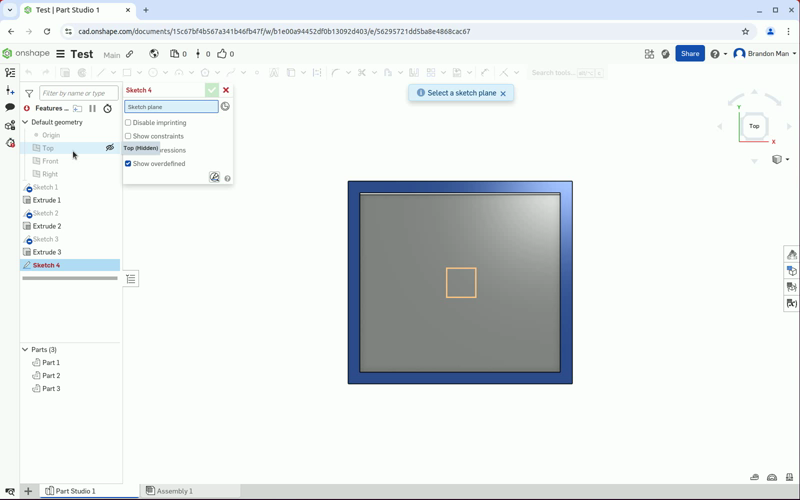
click(73, 150)
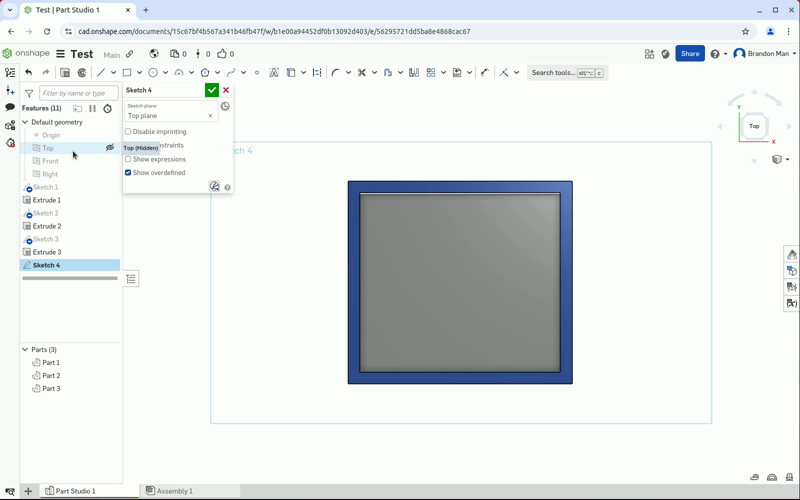
mouse_move(73, 352)
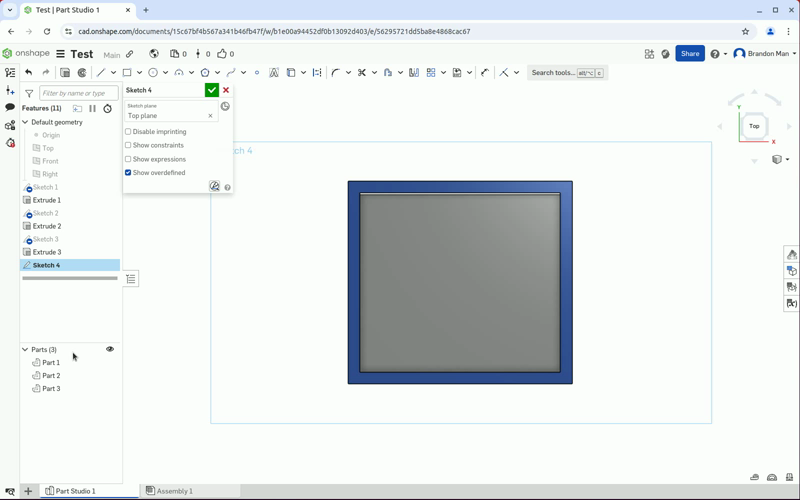
key(y)
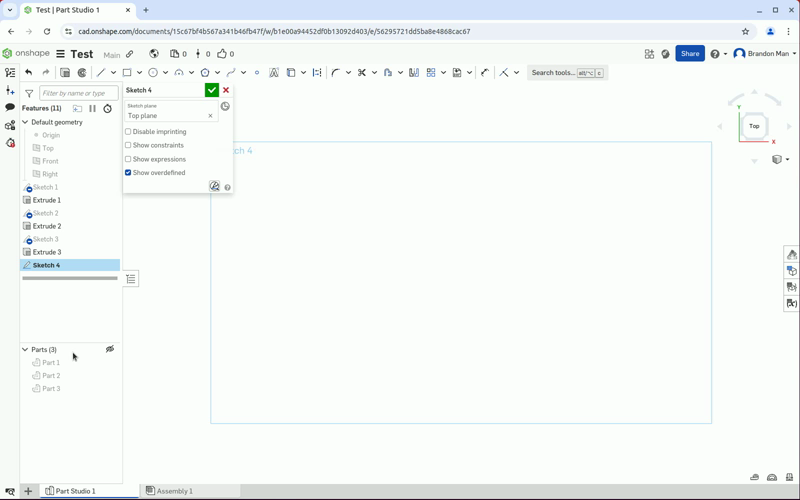
key(c)
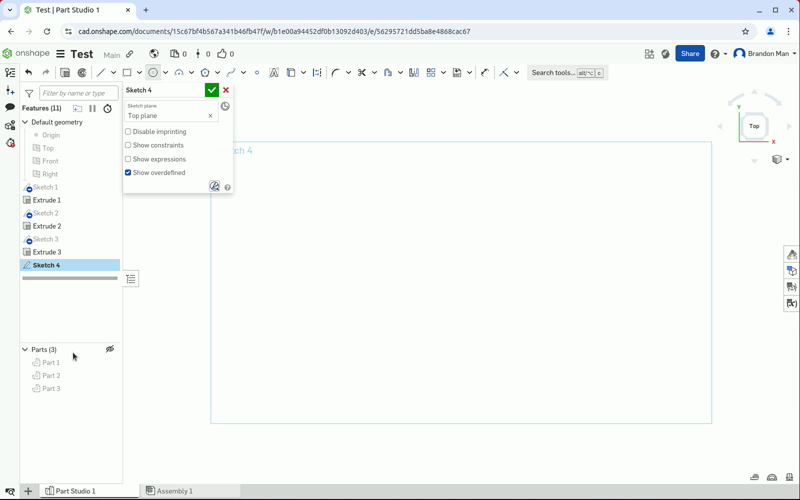
key_down(shift)
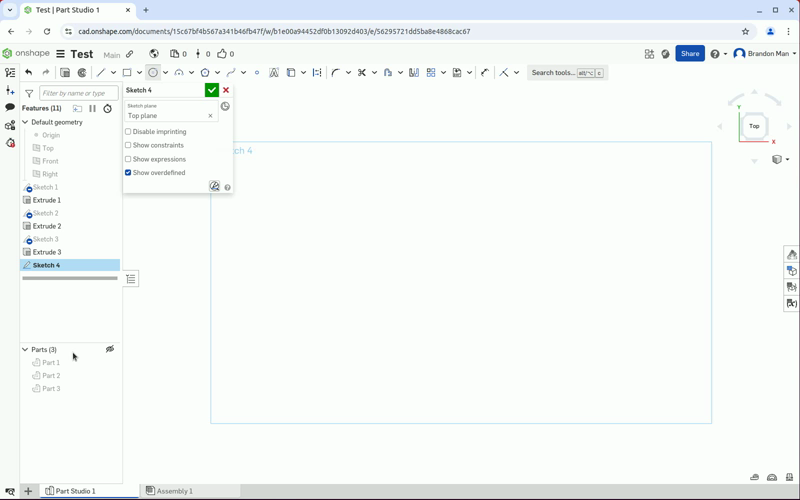
mouse_move(393, 226)
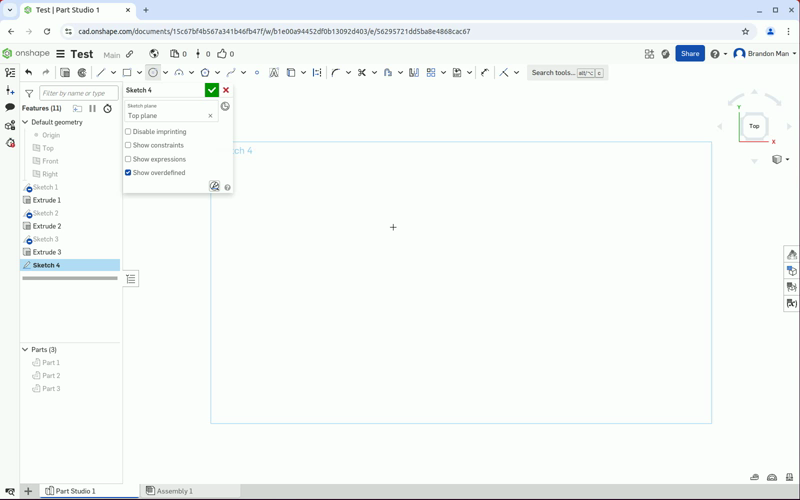
click(393, 226)
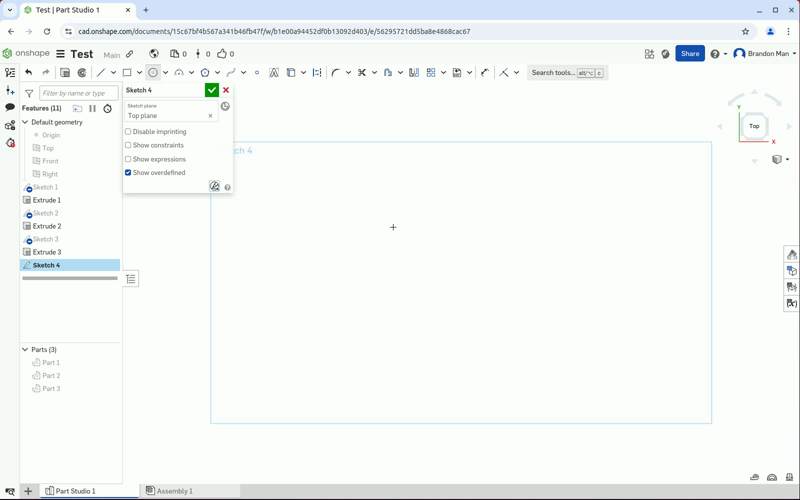
key_up(shift)
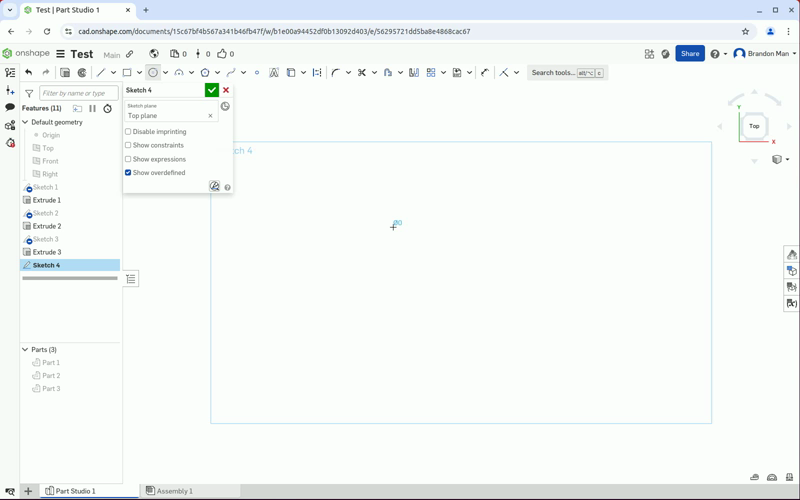
mouse_move(403, 226)
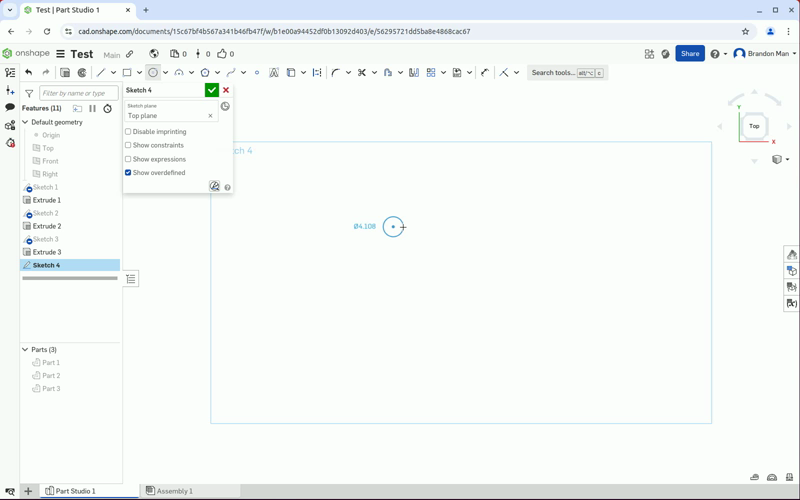
click(403, 226)
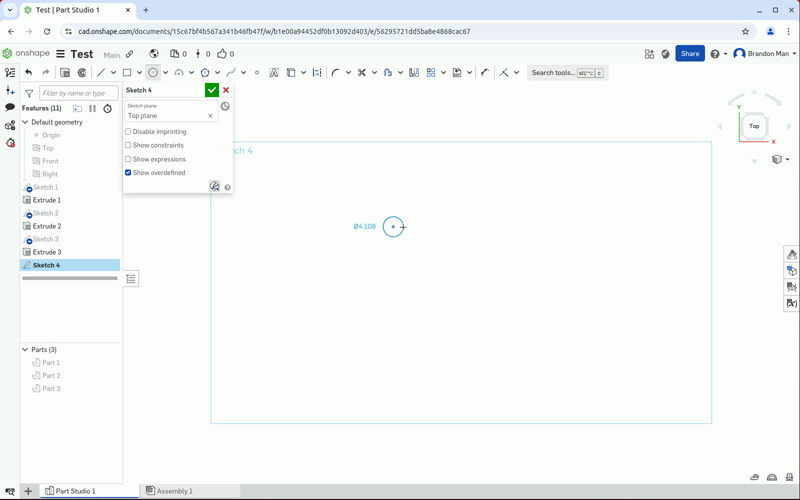
key(esc)
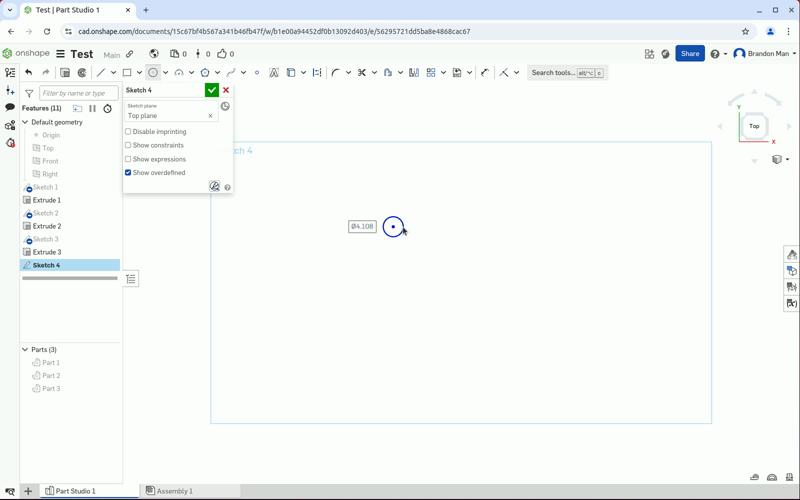
mouse_move(388, 226)
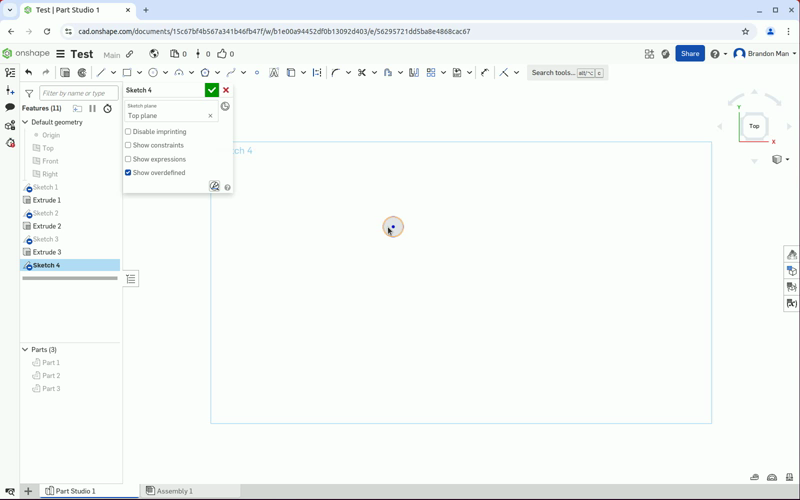
scroll(6)
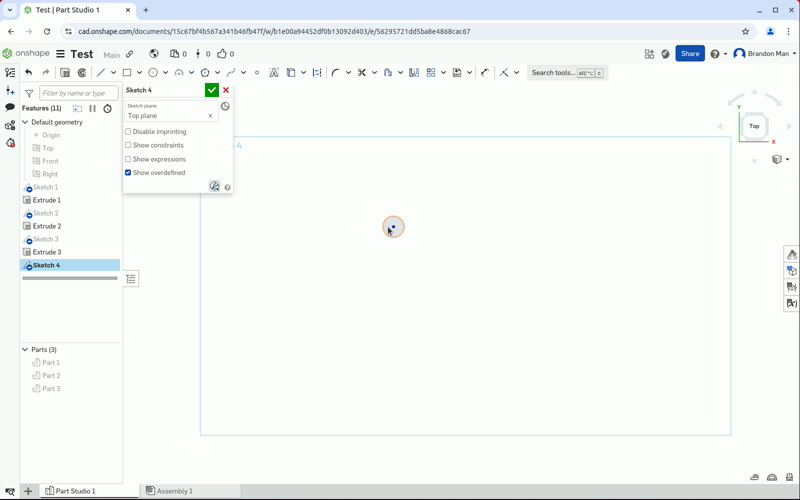
scroll(6)
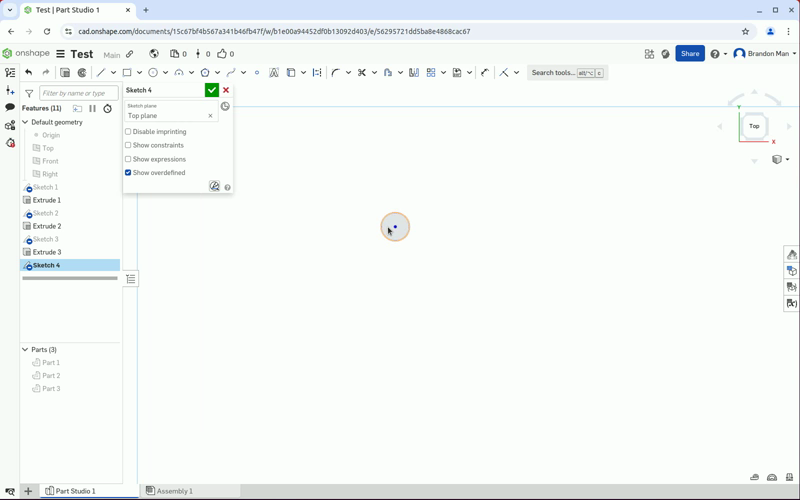
scroll(6)
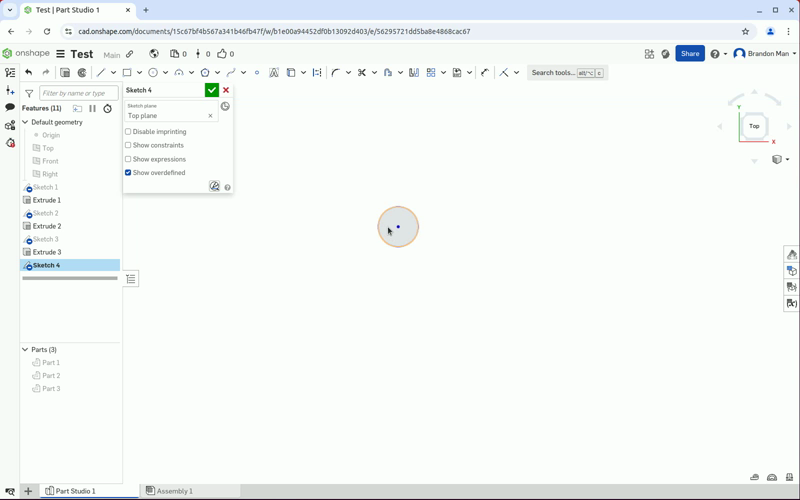
scroll(6)
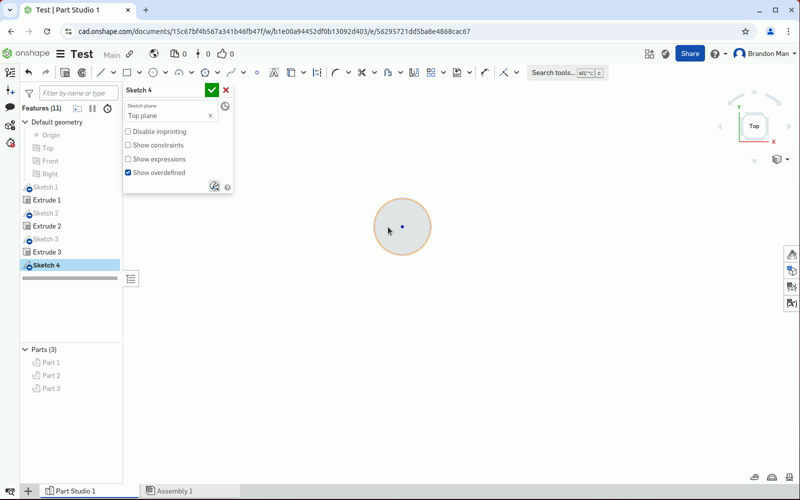
scroll(6)
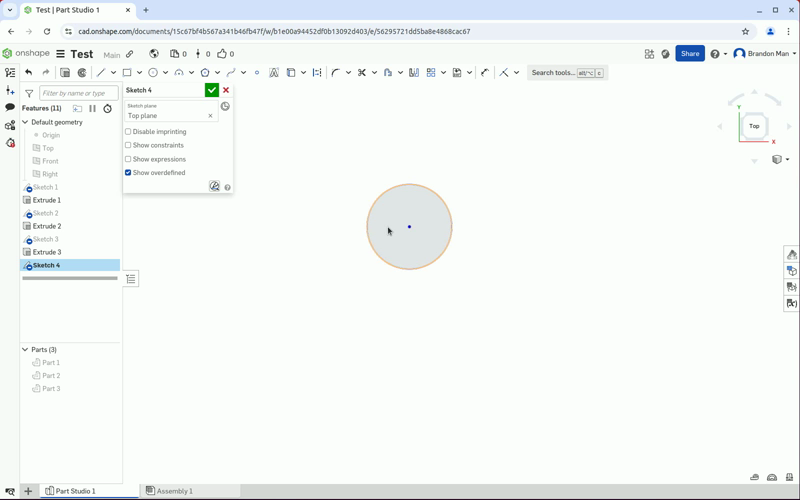
scroll(6)
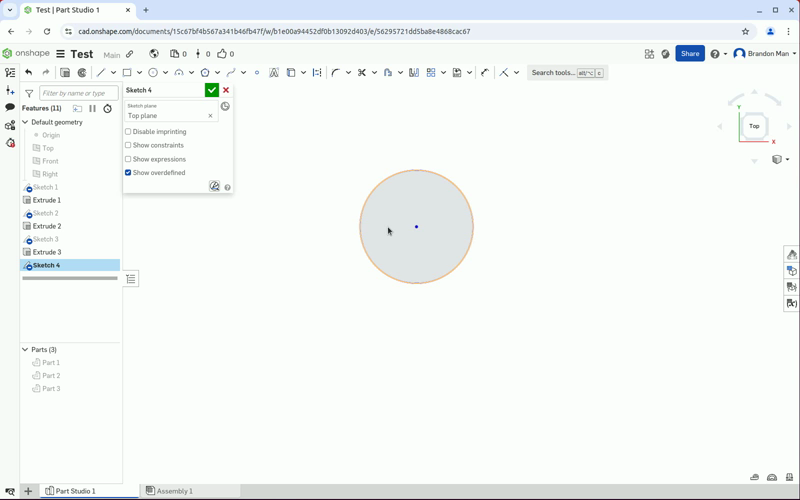
scroll(6)
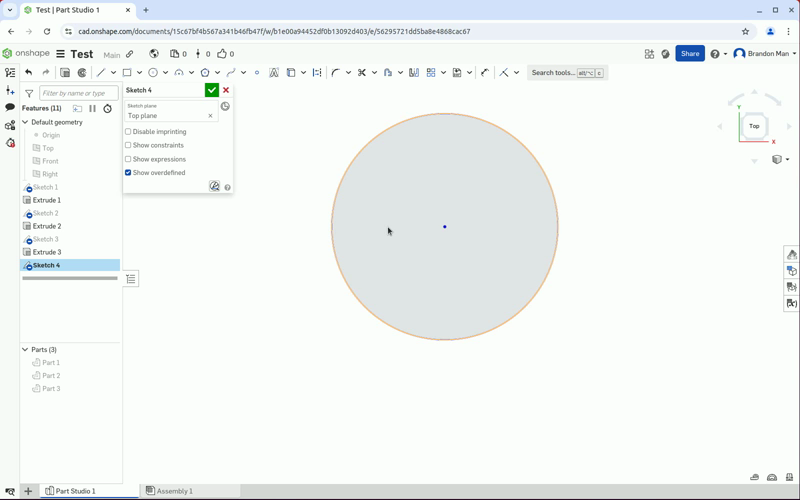
click(388, 226)
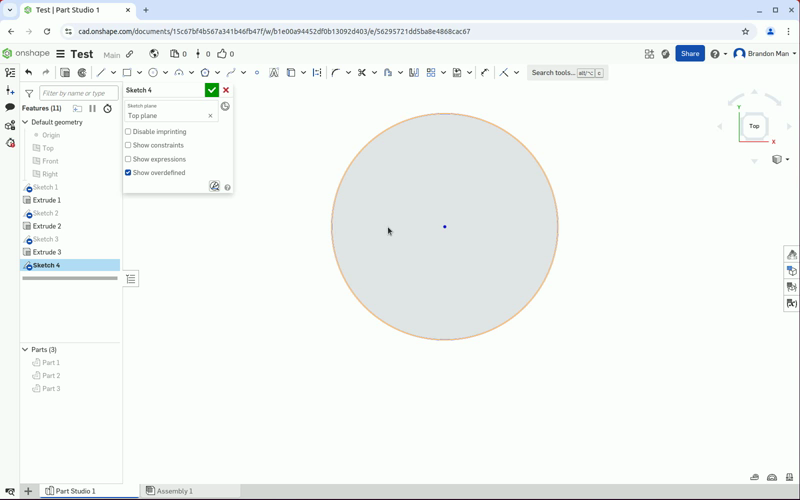
scroll(-6)
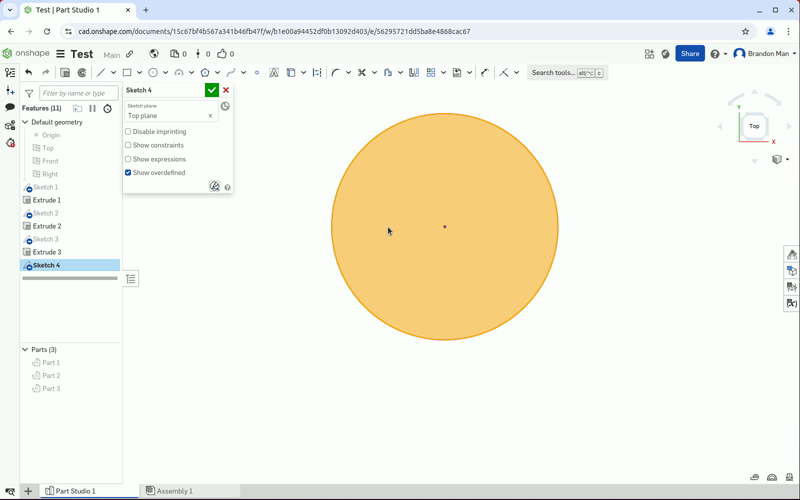
scroll(-6)
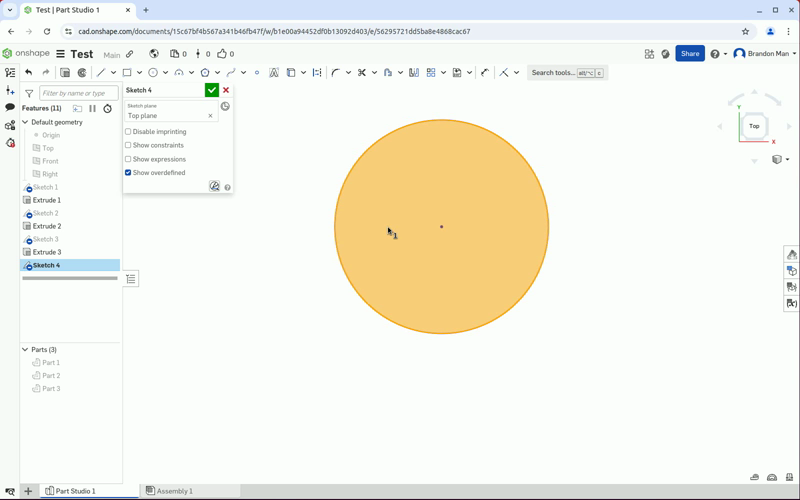
scroll(-6)
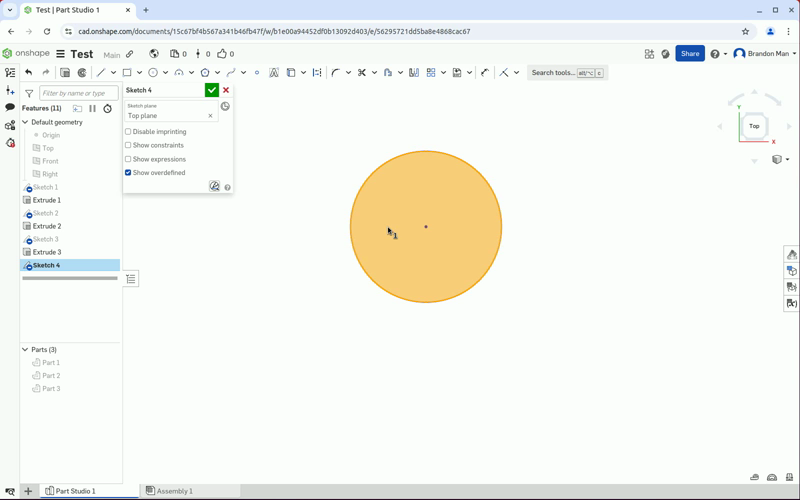
scroll(-6)
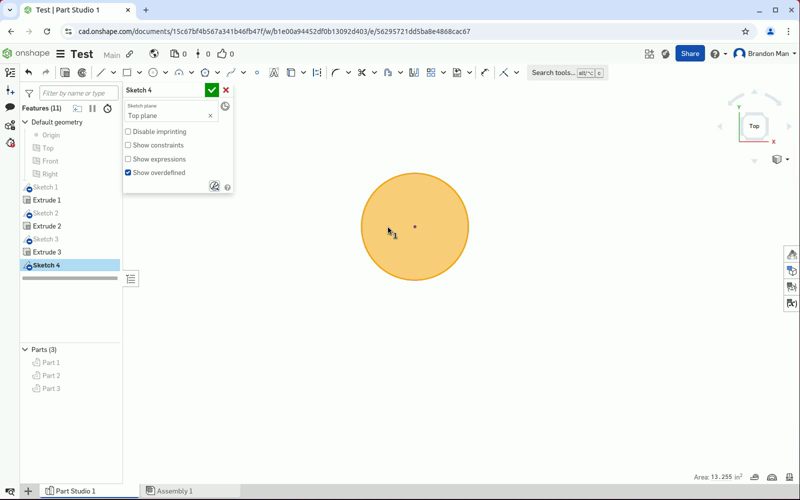
scroll(-6)
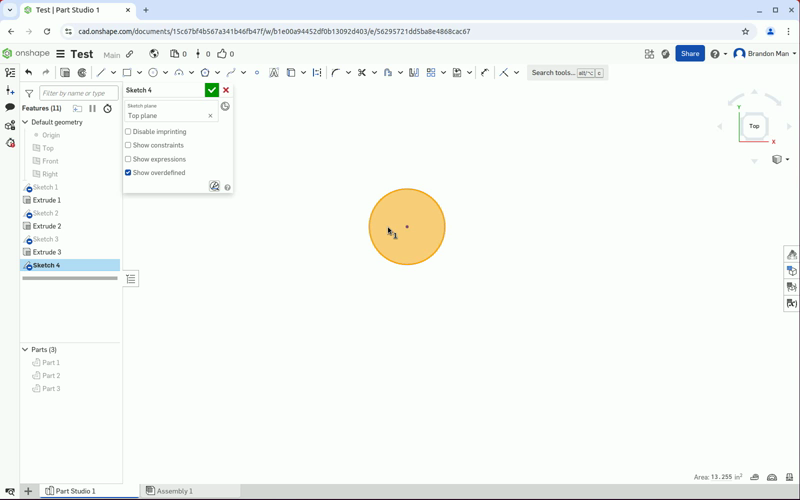
scroll(-6)
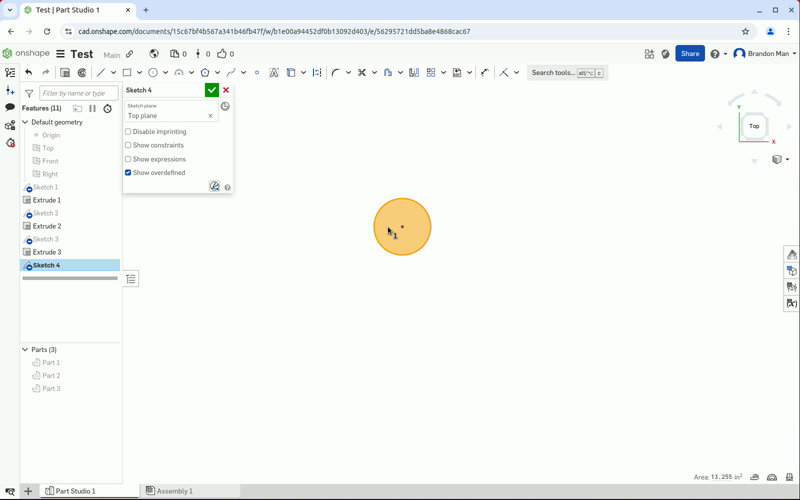
scroll(-6)
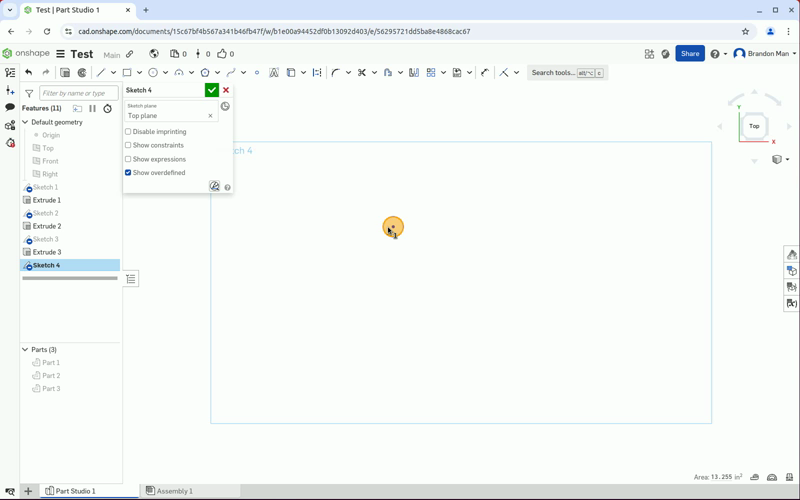
mouse_move(73, 352)
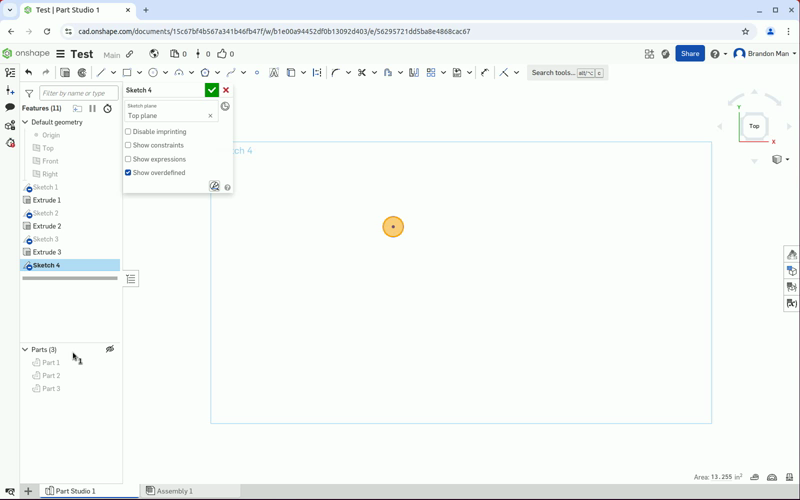
key(shift+y)
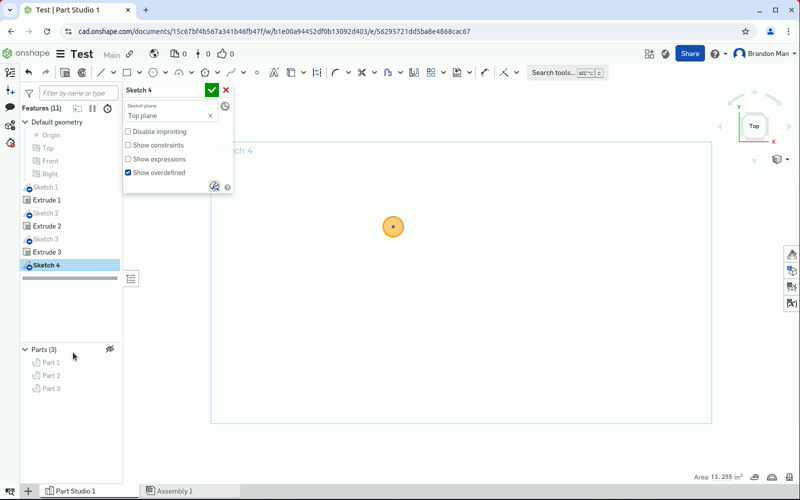
key(shift+e)
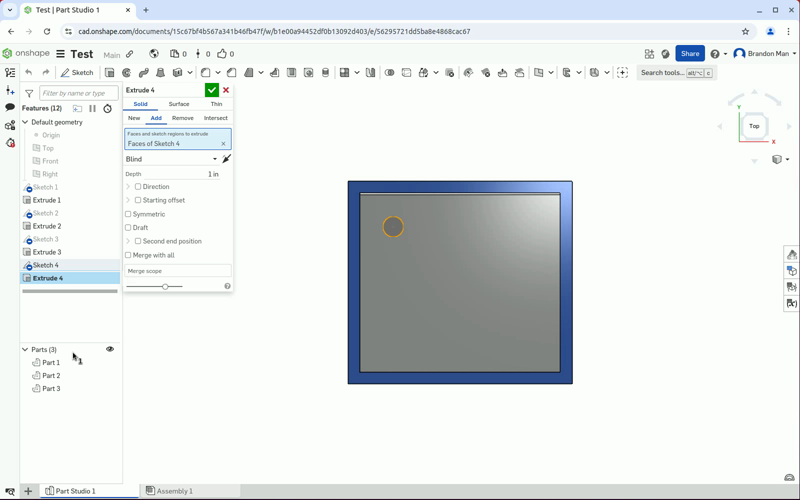
mouse_move(143, 106)
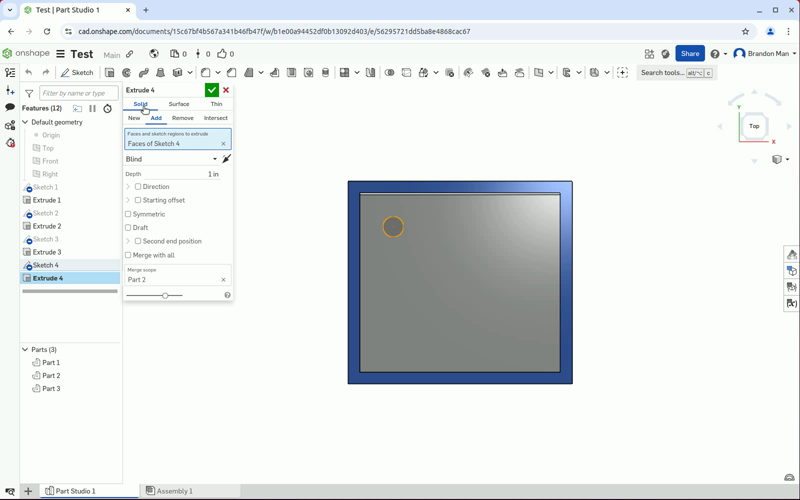
click(143, 106)
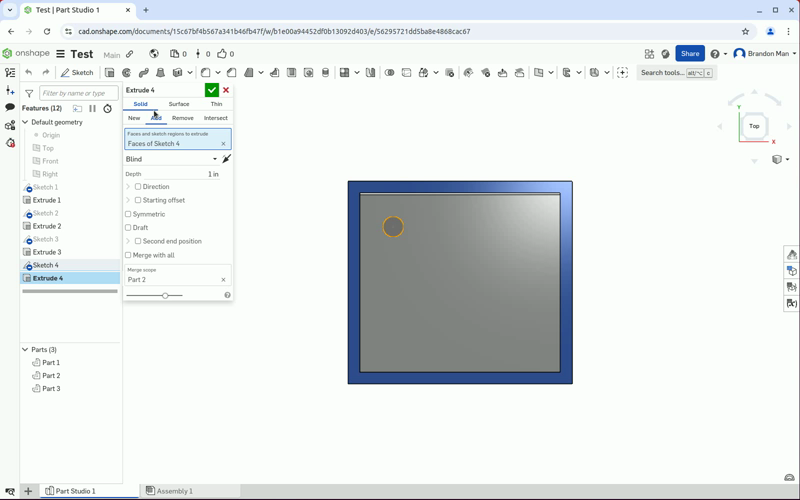
mouse_move(186, 120)
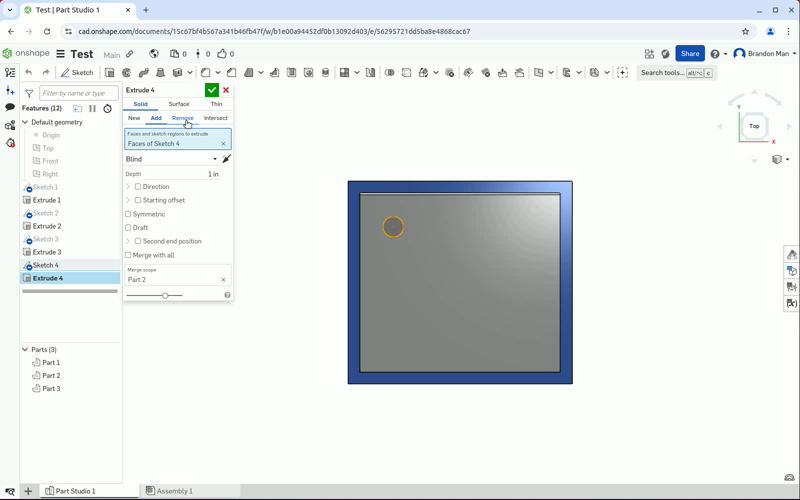
click(186, 120)
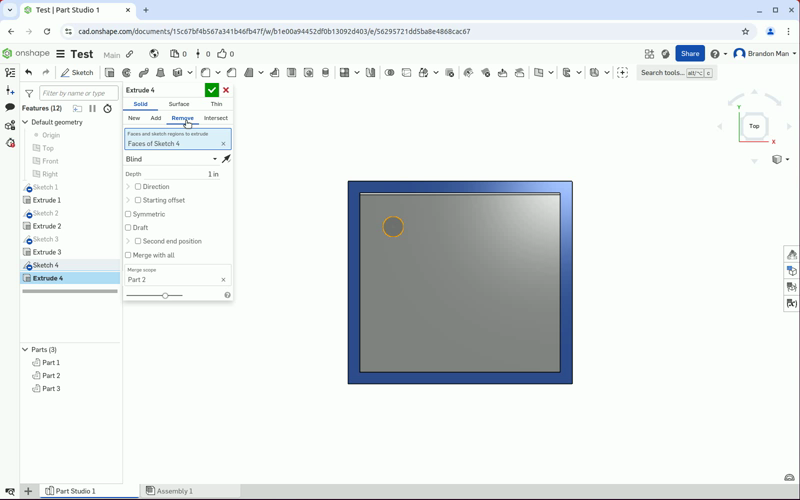
key(tab, 4)
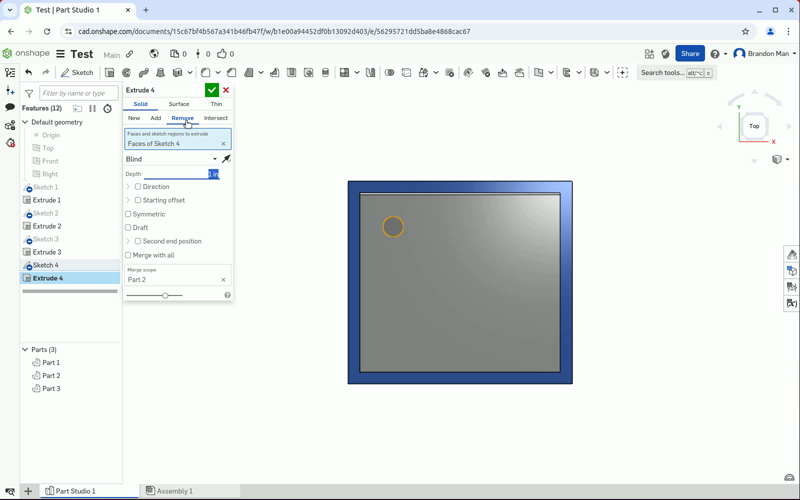
text(1.444)
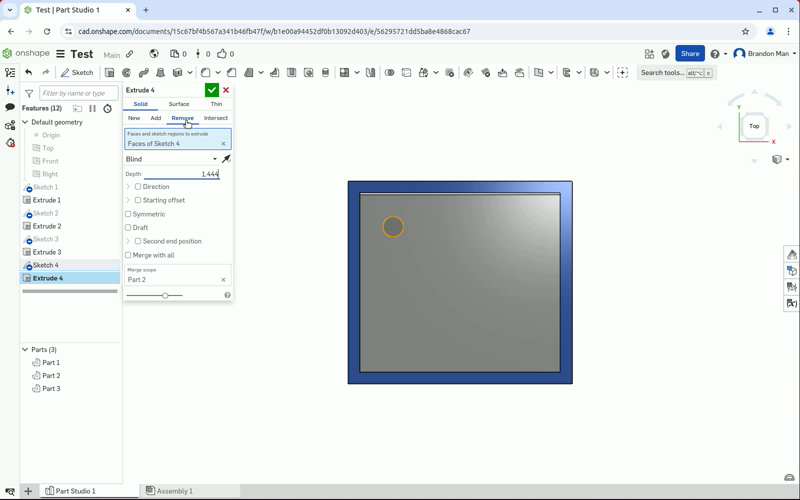
key(tab, 6)
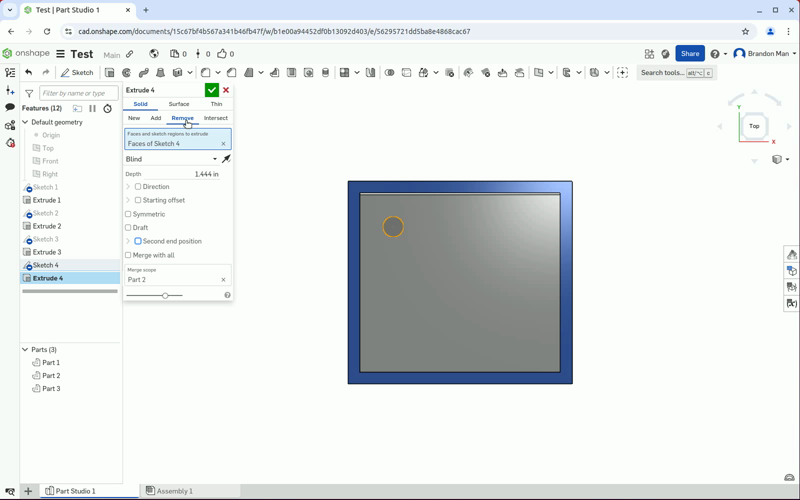
key(space)
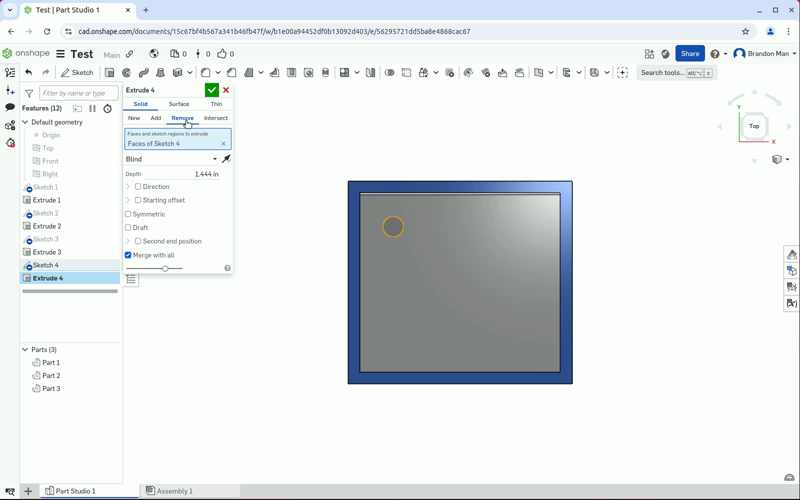
key(enter)
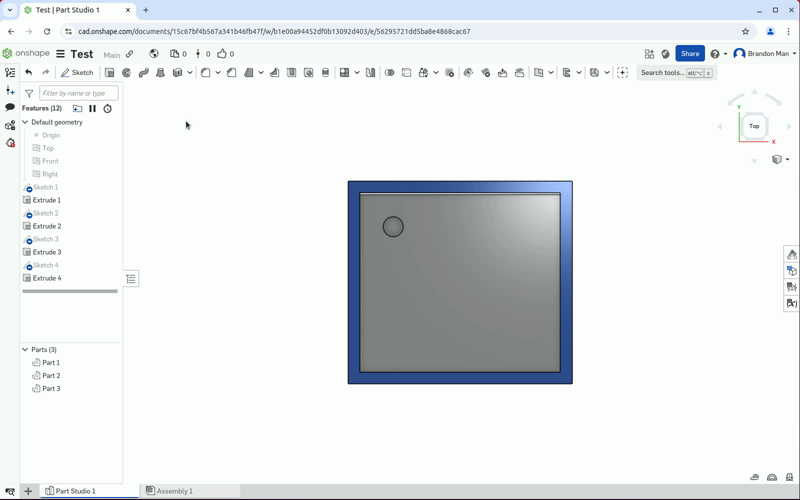
key(shift+h)
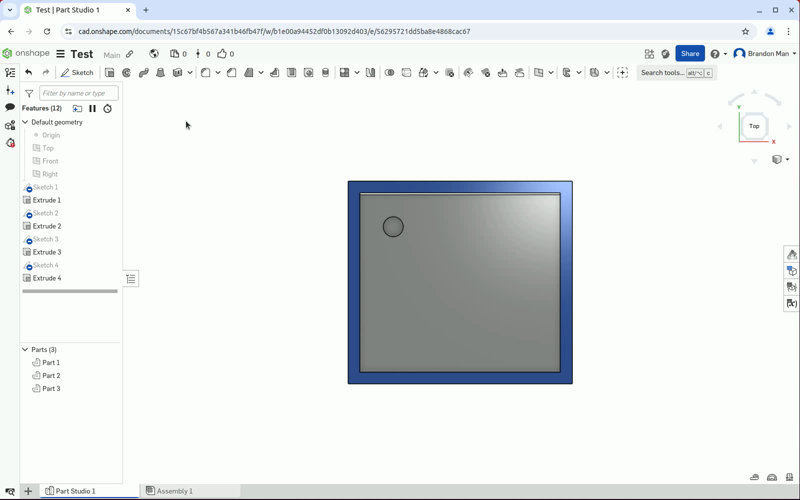
key(shift+h)
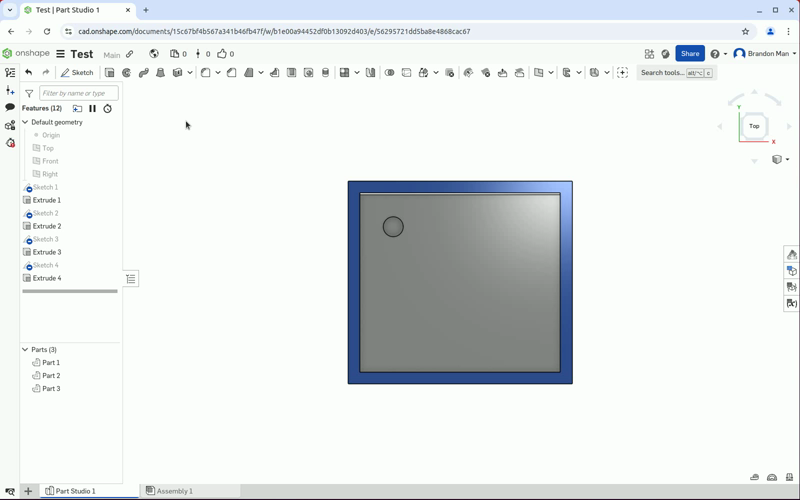
mouse_move(73, 189)
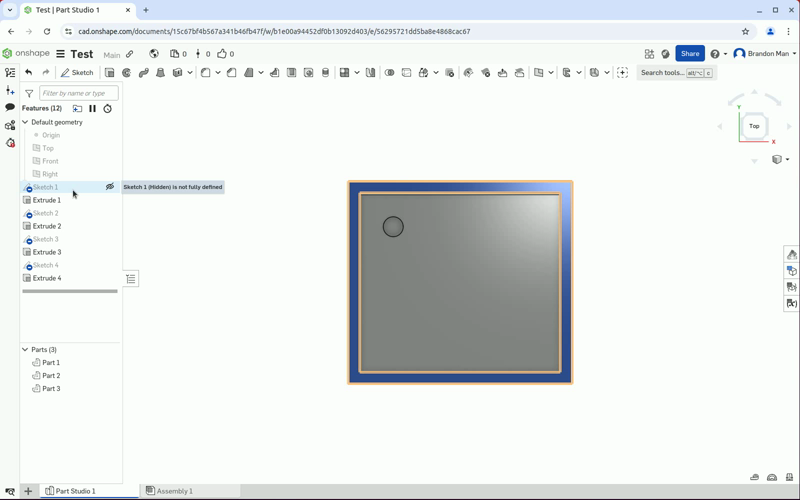
click(73, 189)
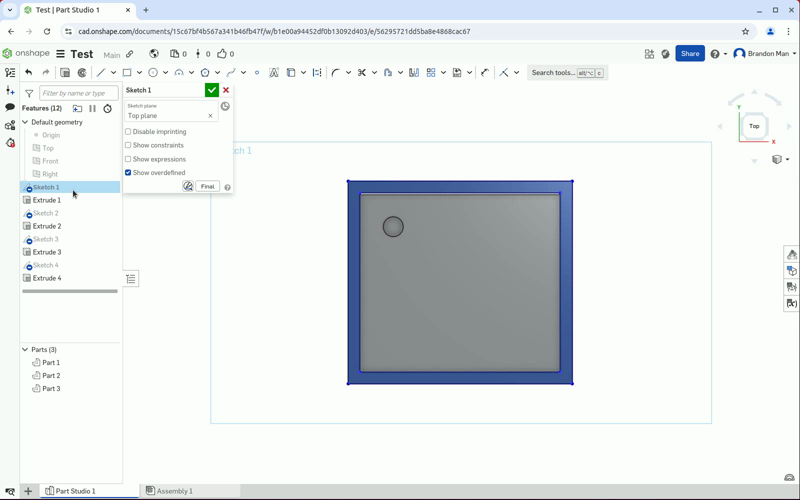
mouse_move(229, 92)
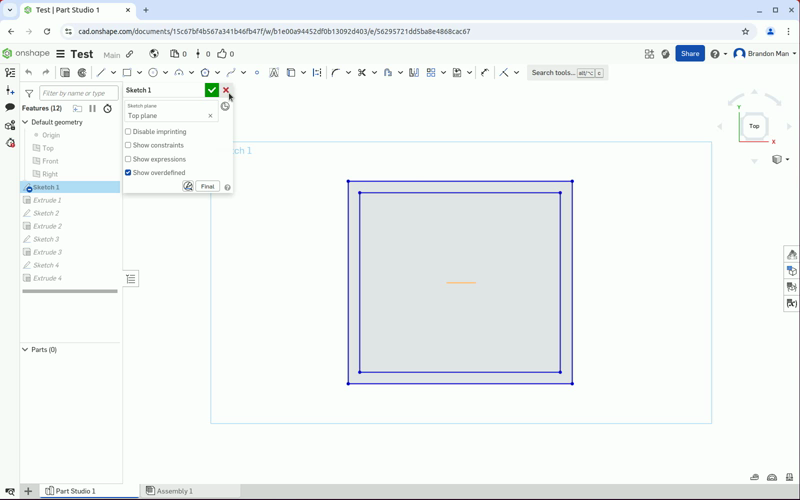
click(229, 92)
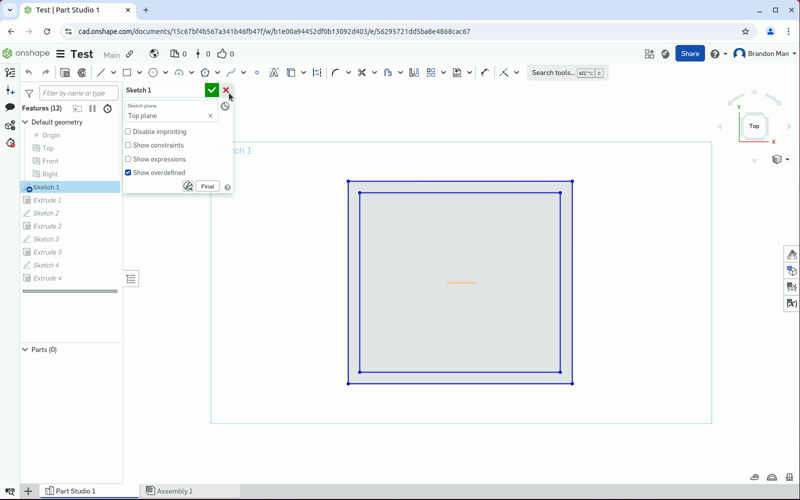
key(shift+s)
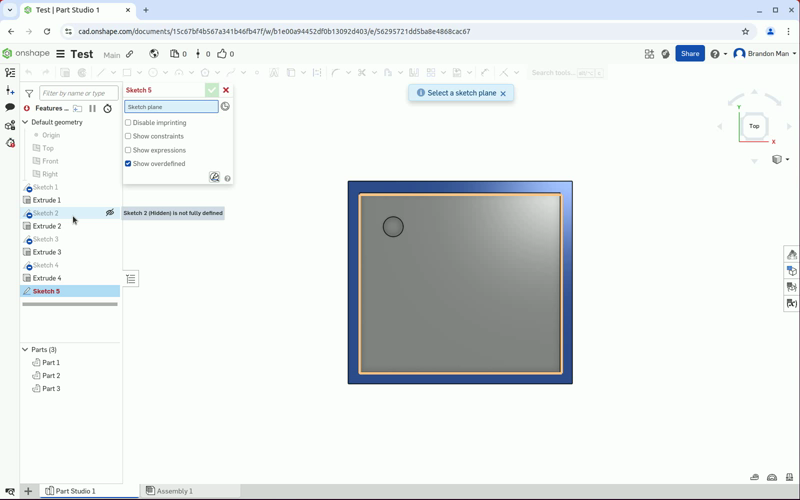
scroll(3)
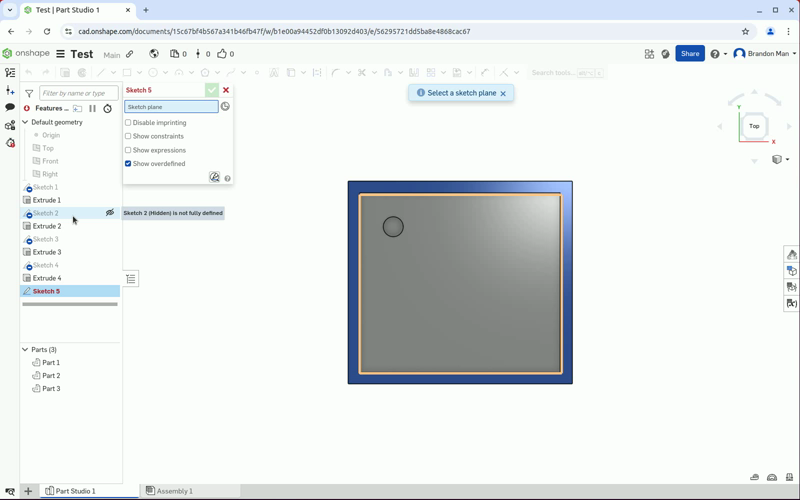
mouse_move(73, 150)
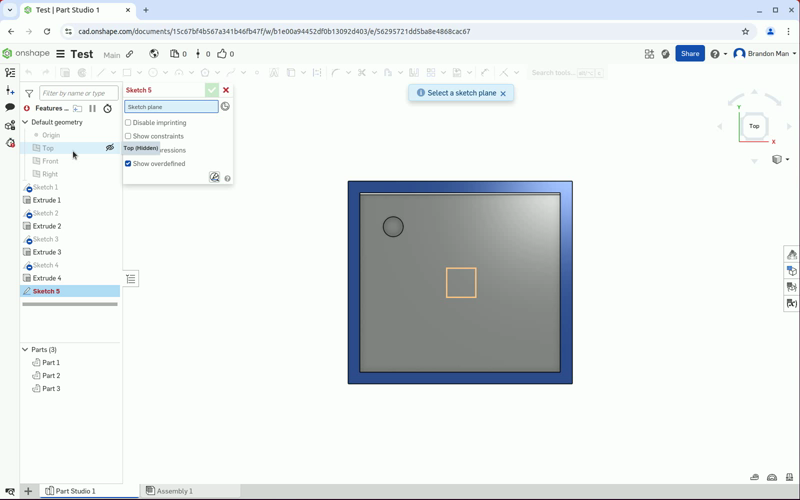
click(73, 150)
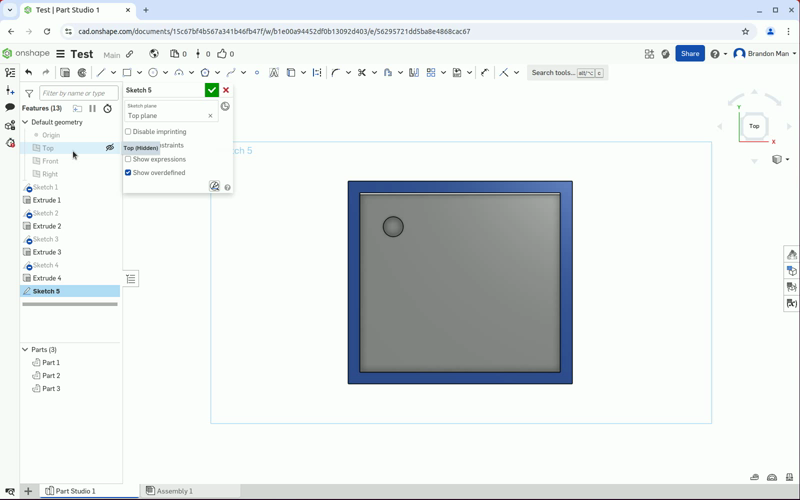
mouse_move(73, 352)
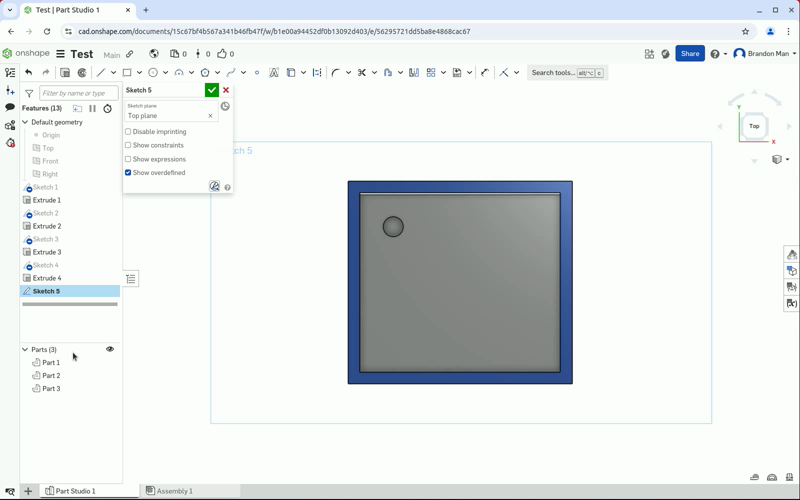
key(y)
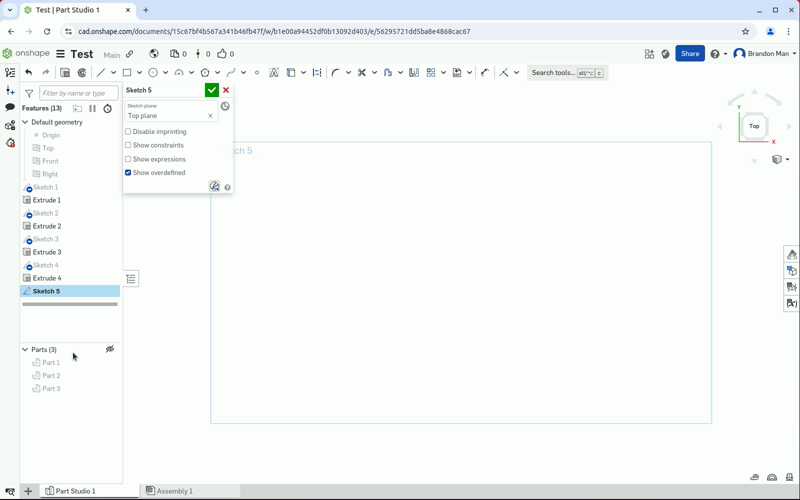
key(c)
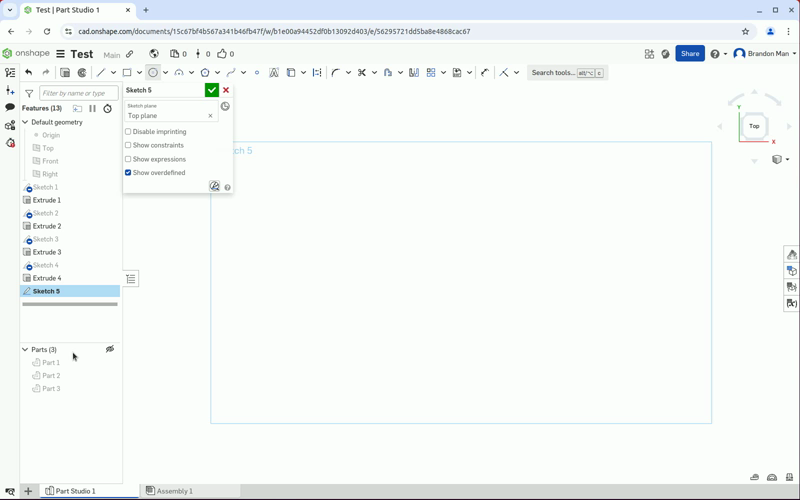
key_down(shift)
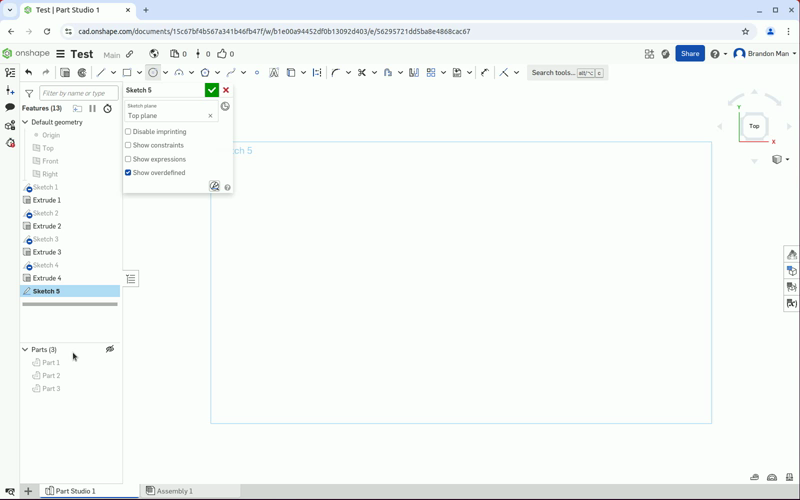
mouse_move(529, 226)
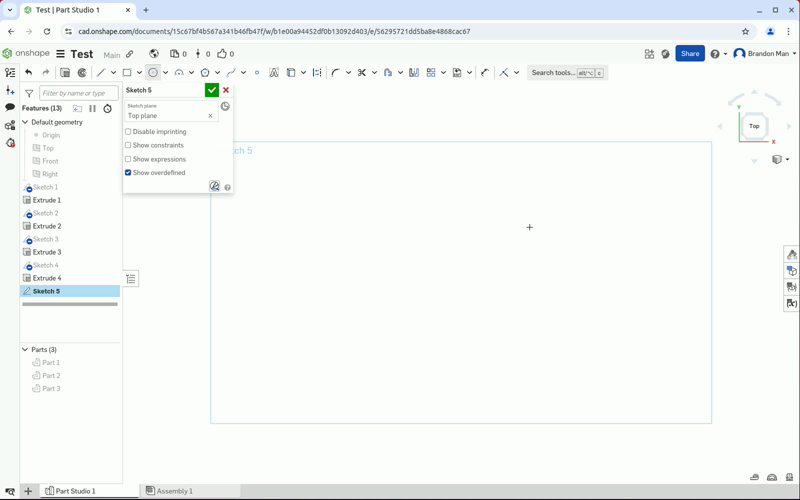
click(529, 226)
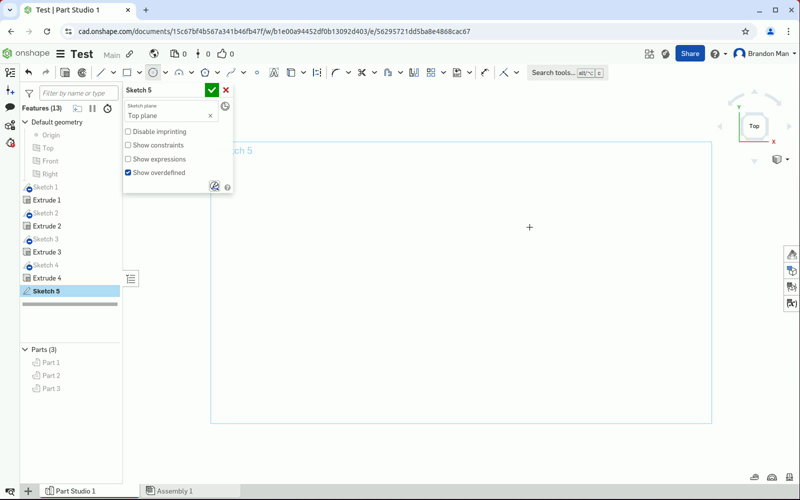
key_up(shift)
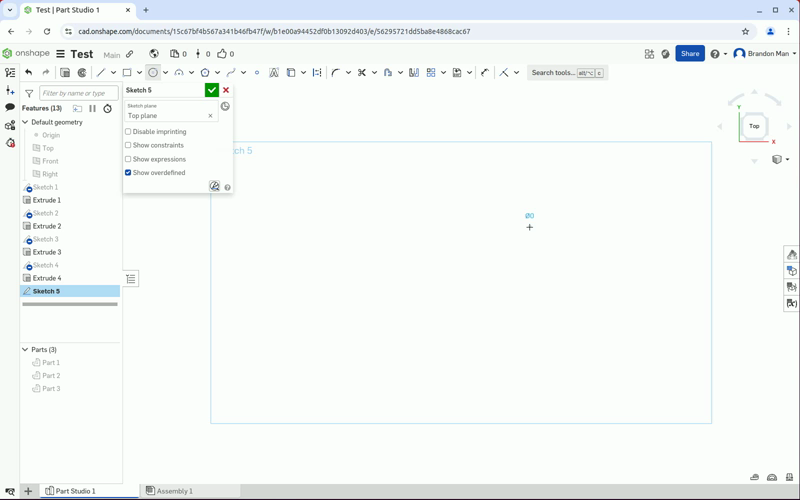
mouse_move(539, 226)
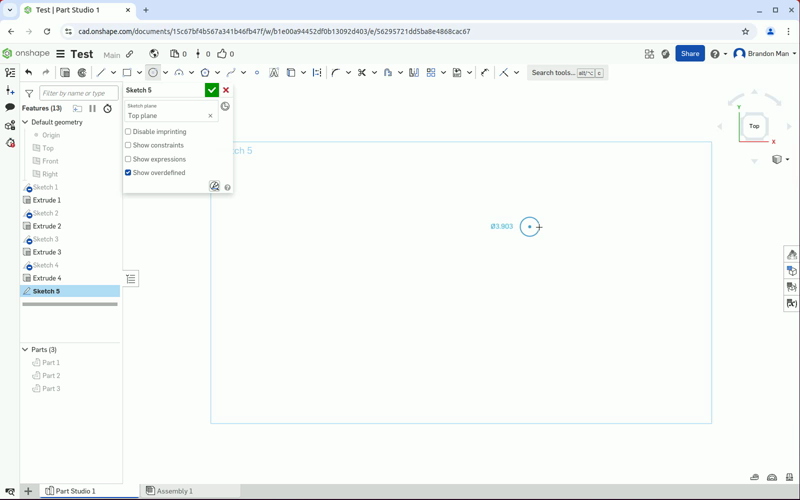
click(539, 226)
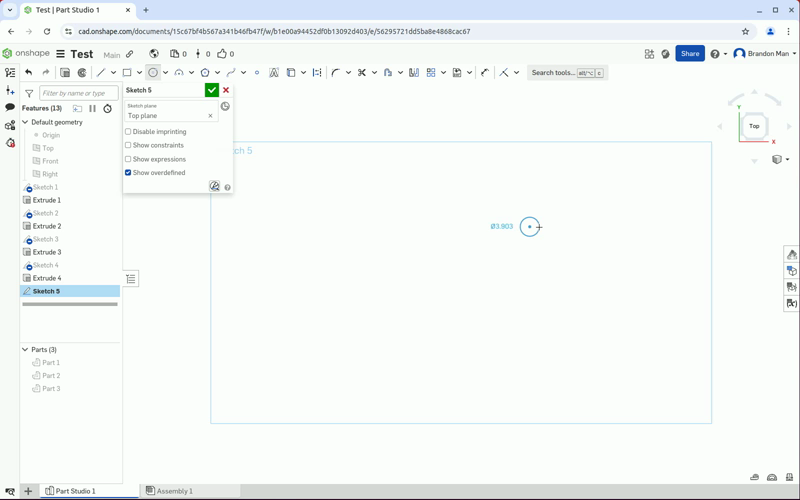
key(esc)
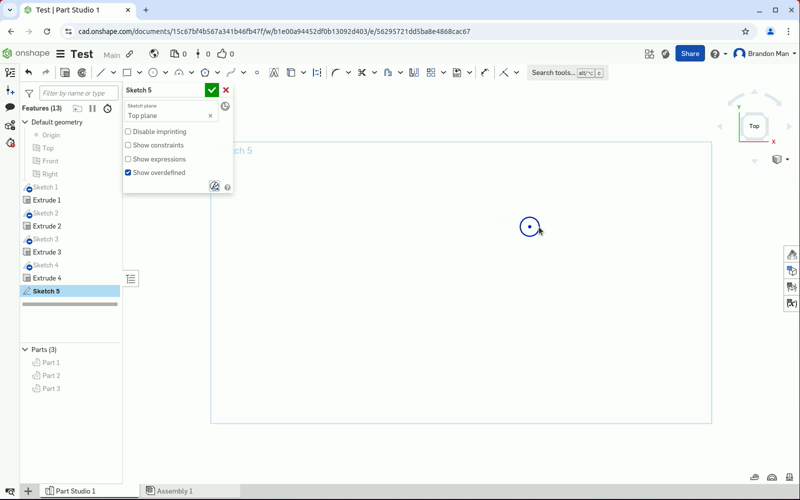
mouse_move(525, 223)
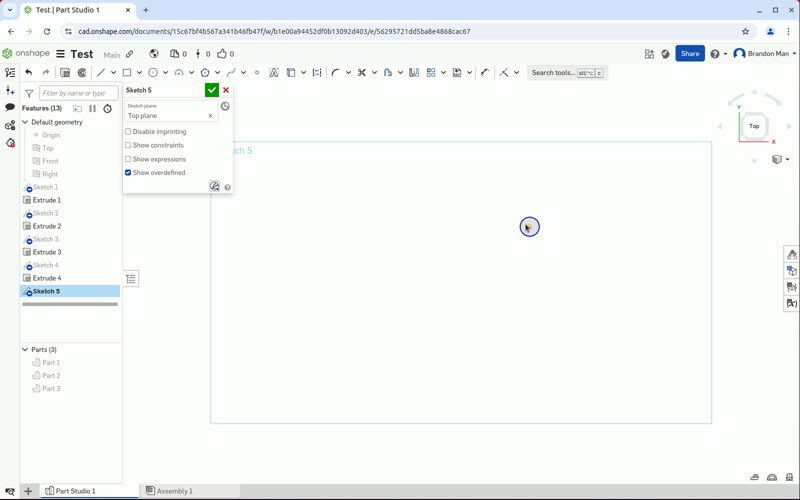
scroll(6)
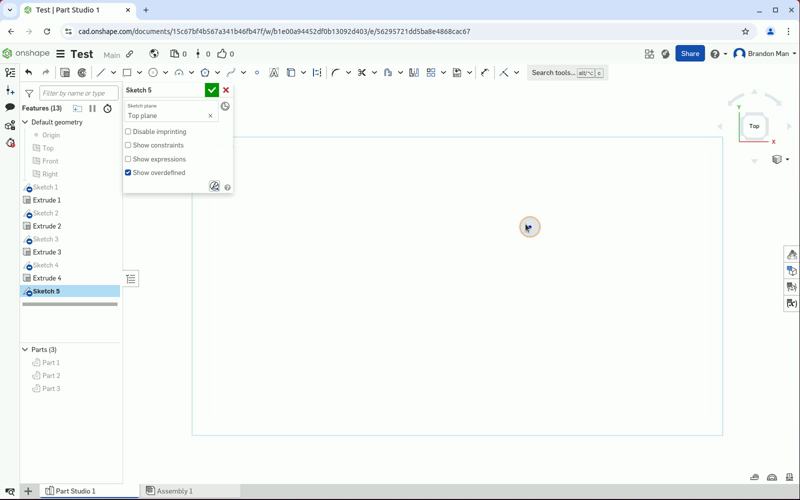
scroll(6)
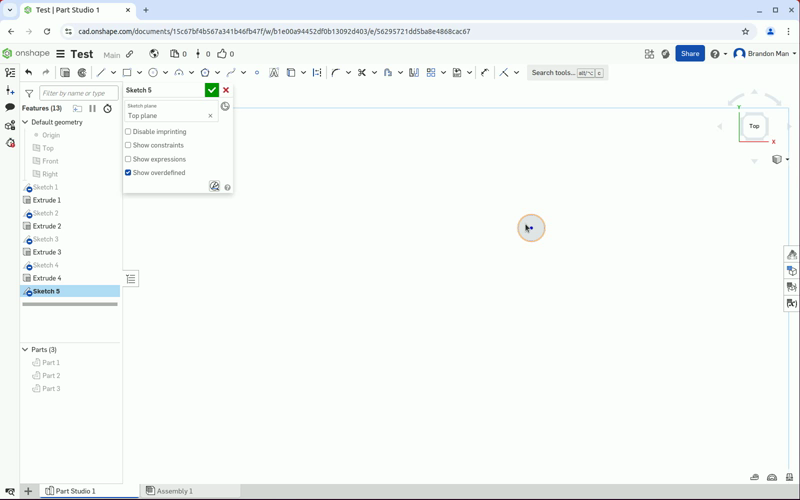
scroll(6)
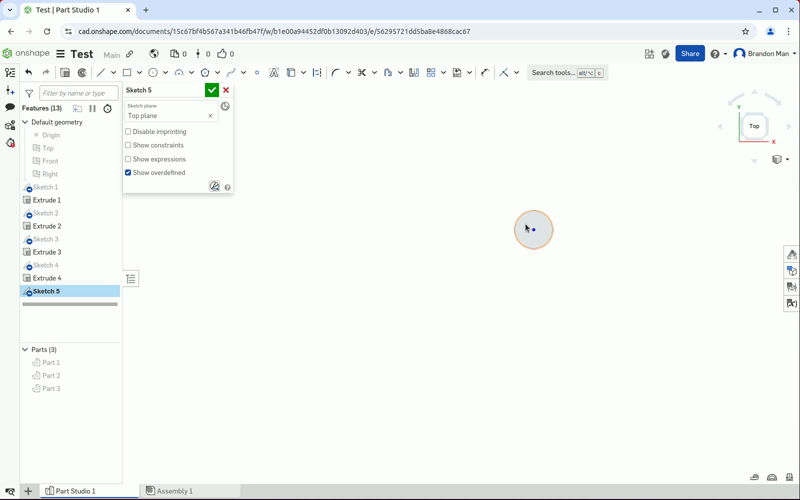
scroll(6)
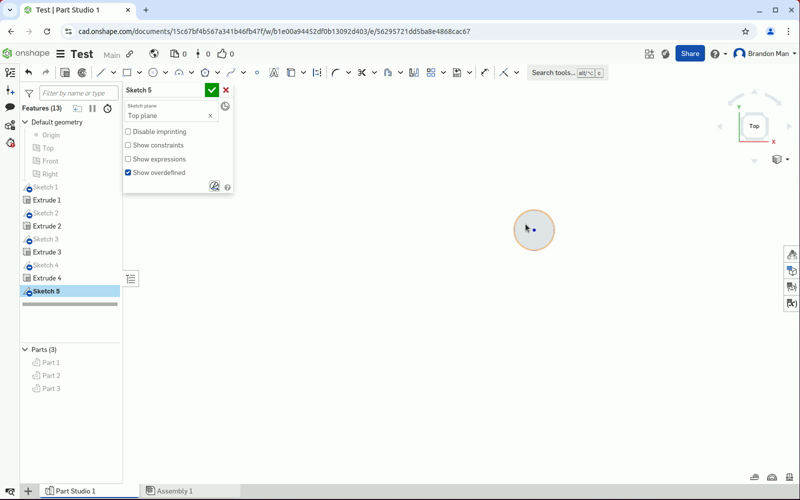
scroll(6)
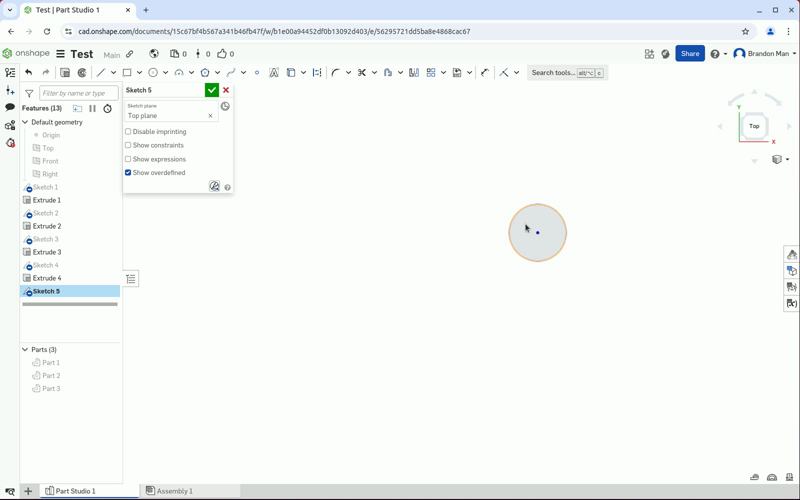
scroll(6)
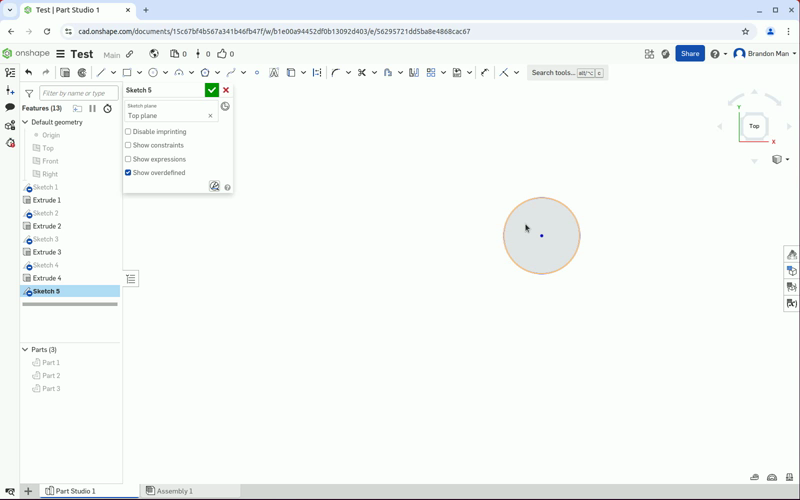
scroll(6)
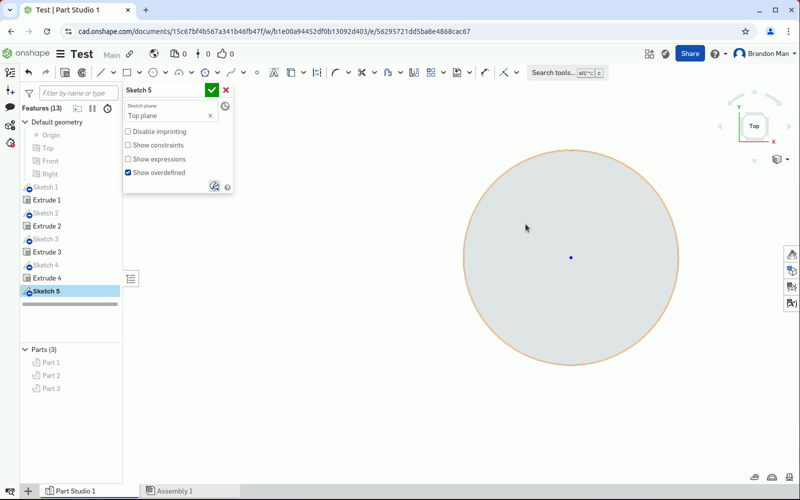
click(525, 223)
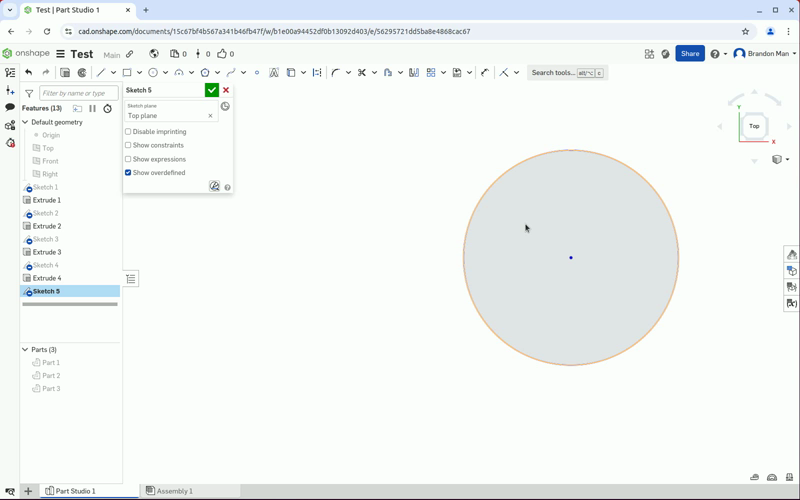
scroll(-6)
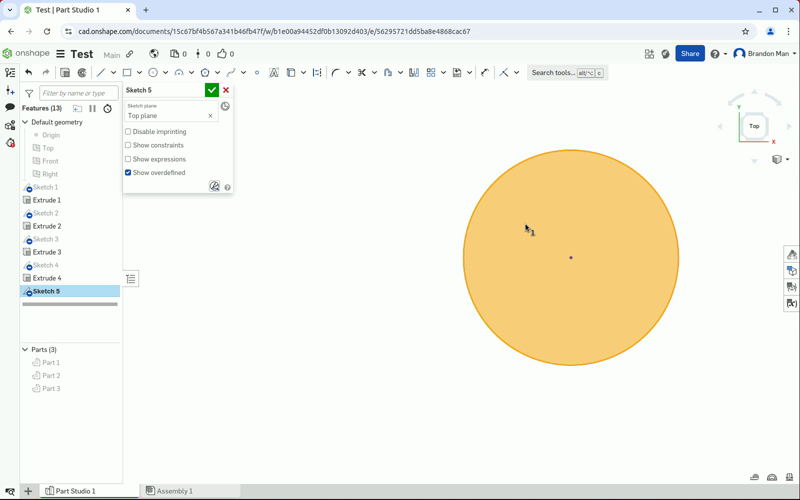
scroll(-6)
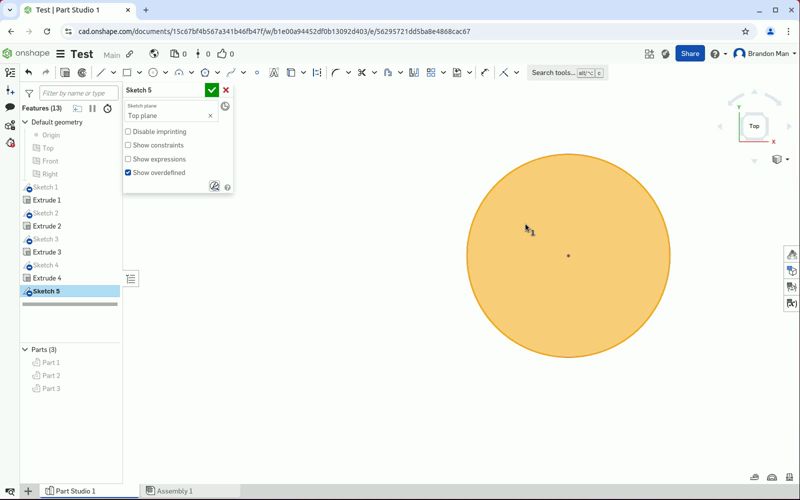
scroll(-6)
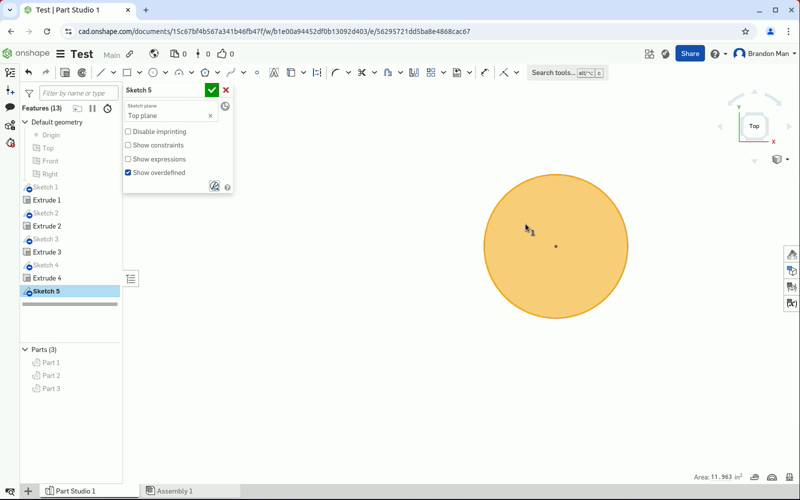
scroll(-6)
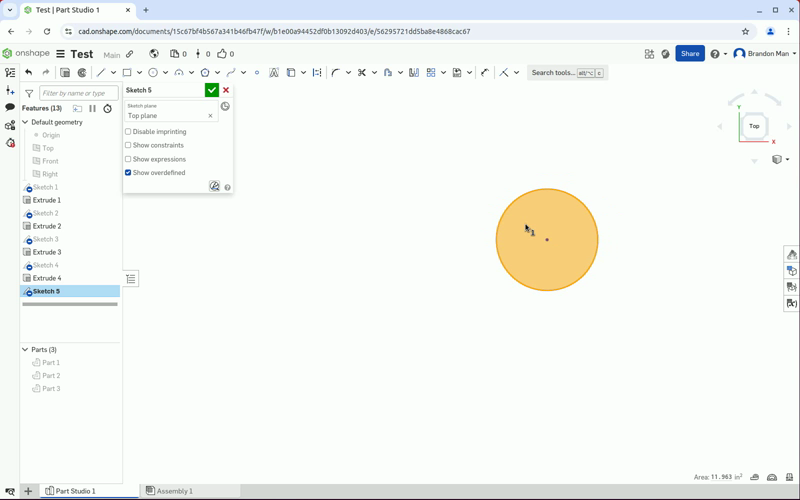
scroll(-6)
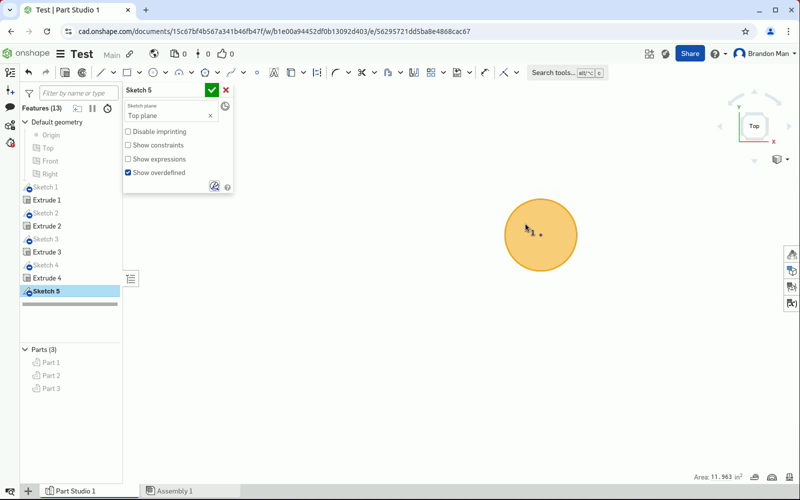
scroll(-6)
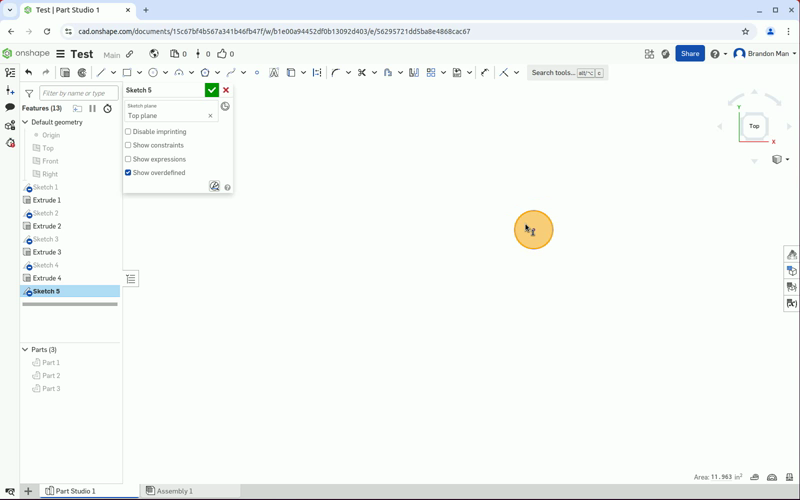
scroll(-6)
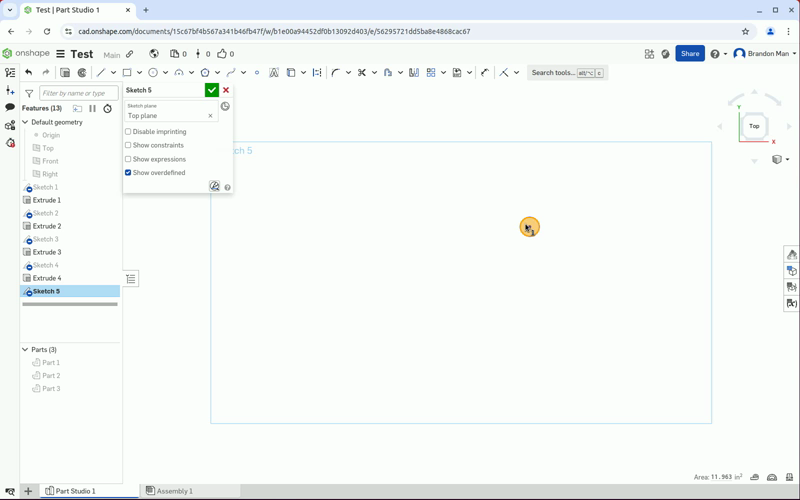
mouse_move(73, 352)
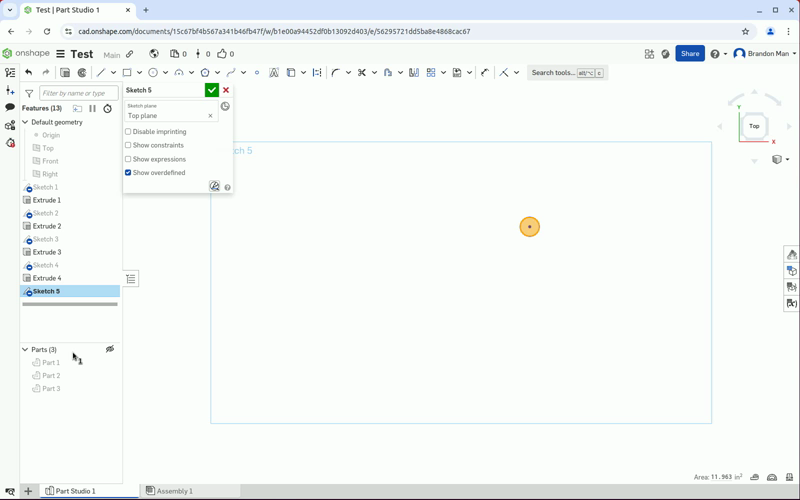
key(shift+y)
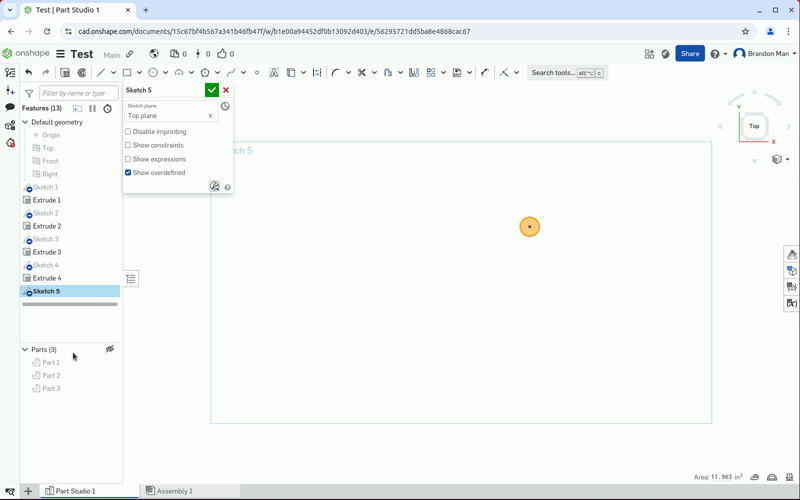
key(shift+e)
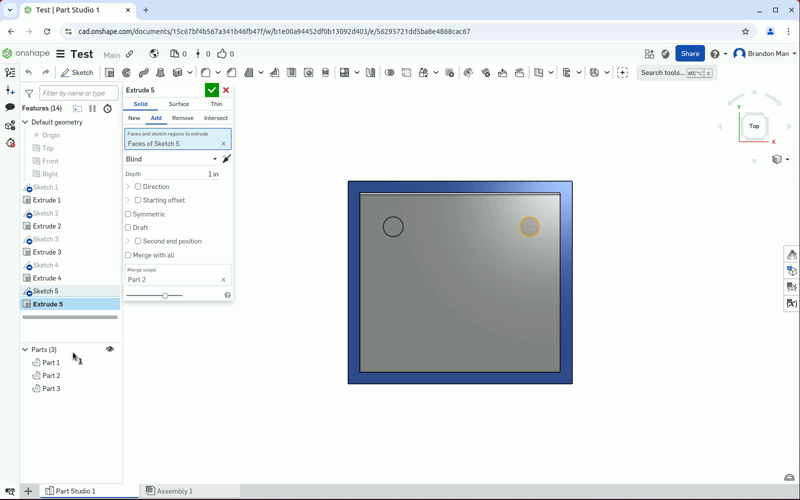
mouse_move(143, 106)
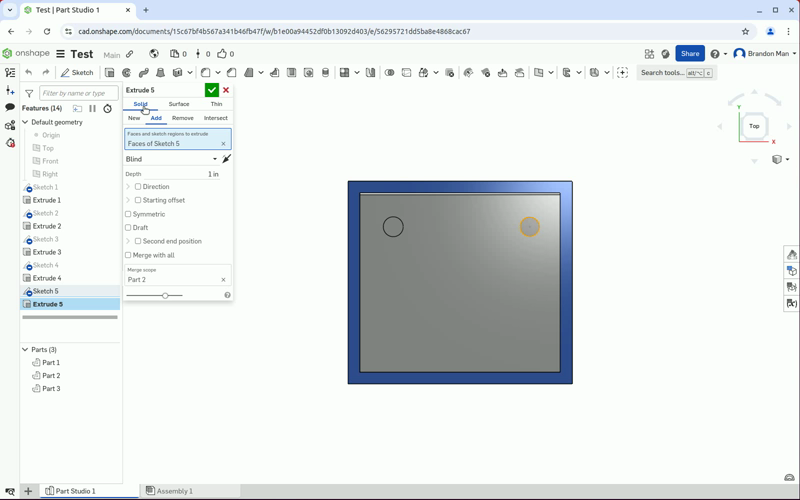
click(143, 106)
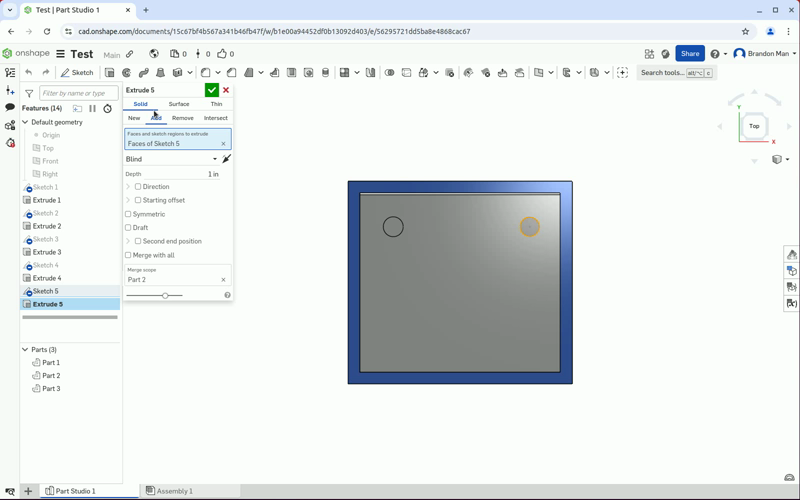
mouse_move(186, 120)
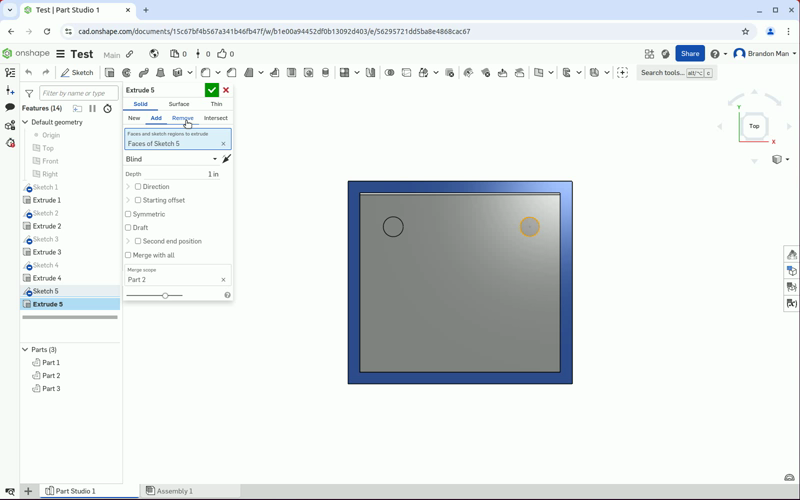
click(186, 120)
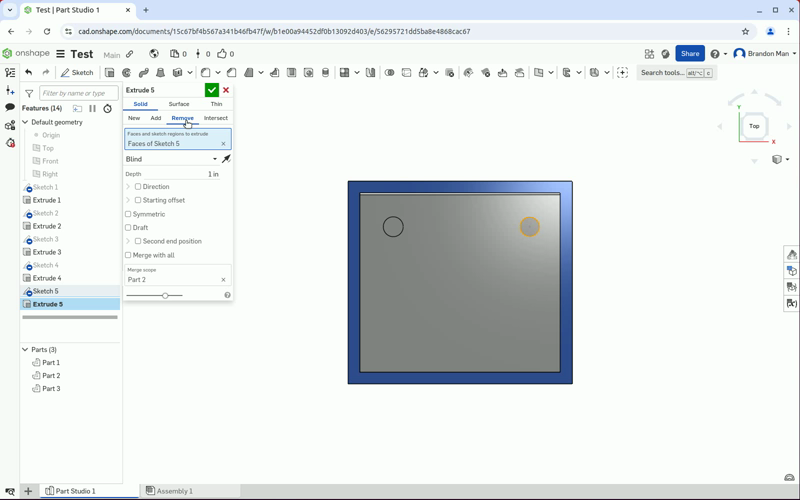
key(tab, 4)
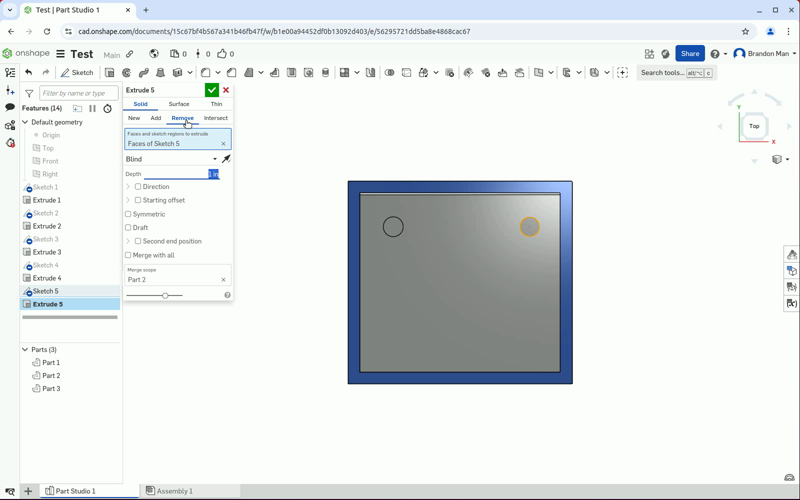
text(1.444)
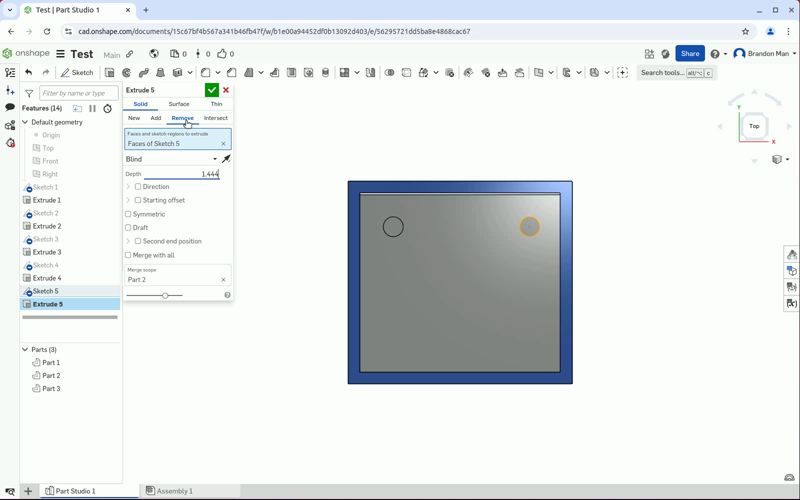
key(tab, 6)
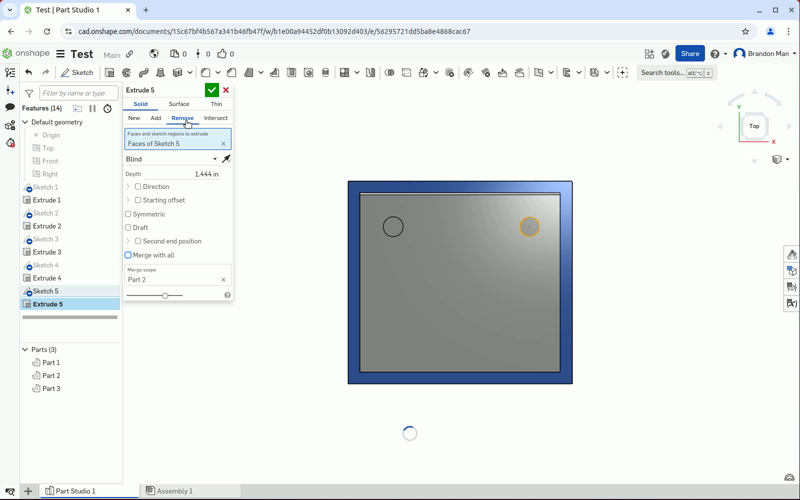
key(space)
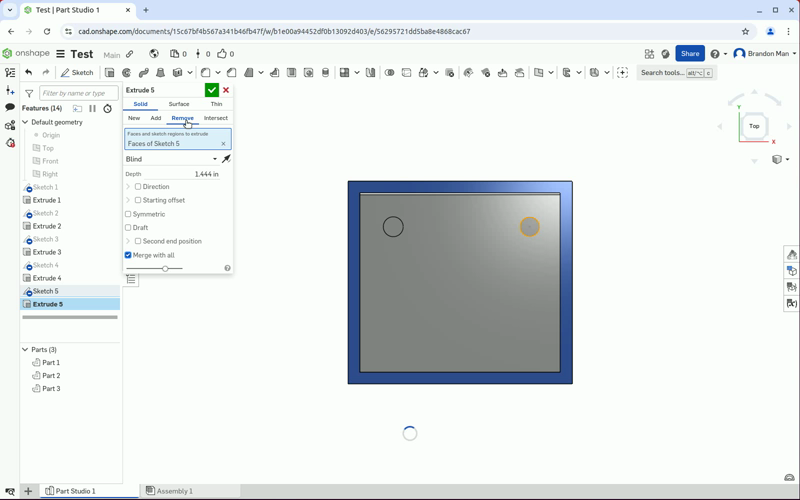
key(enter)
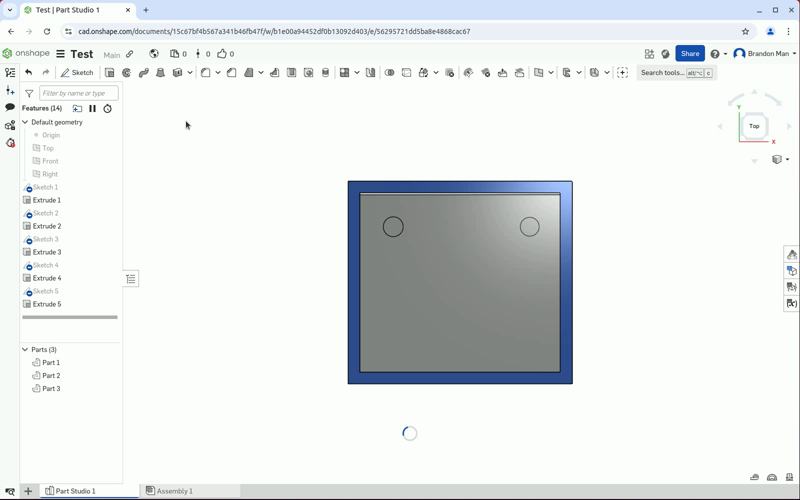
key(shift+h)
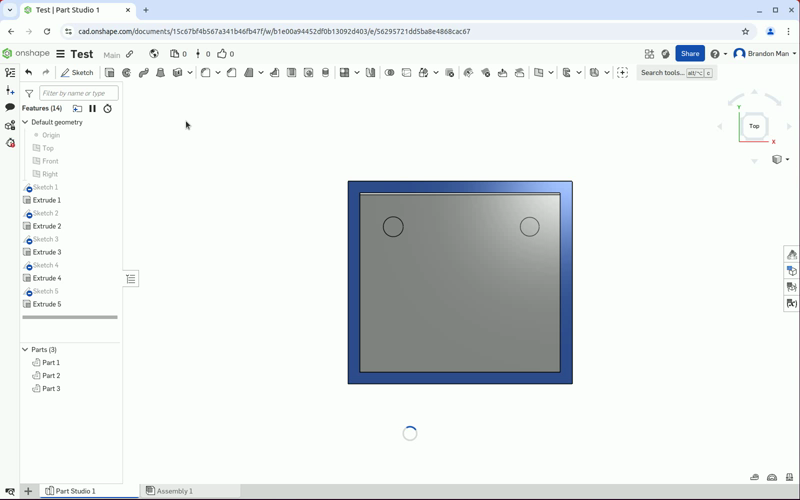
key(shift+h)
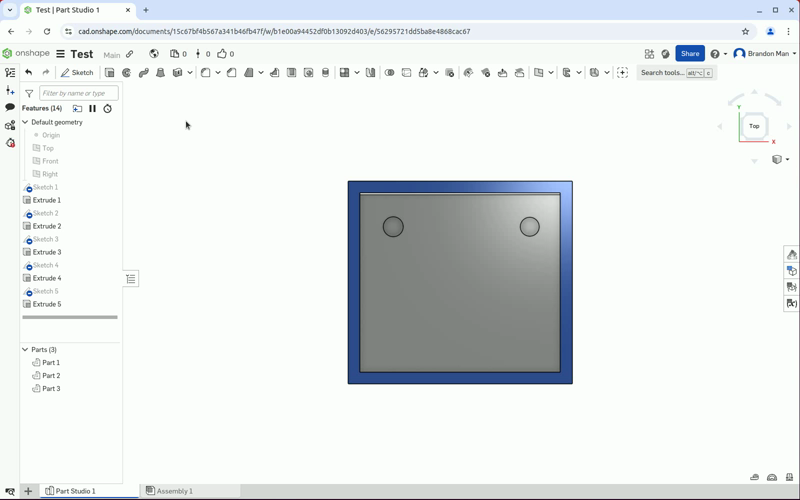
mouse_move(73, 189)
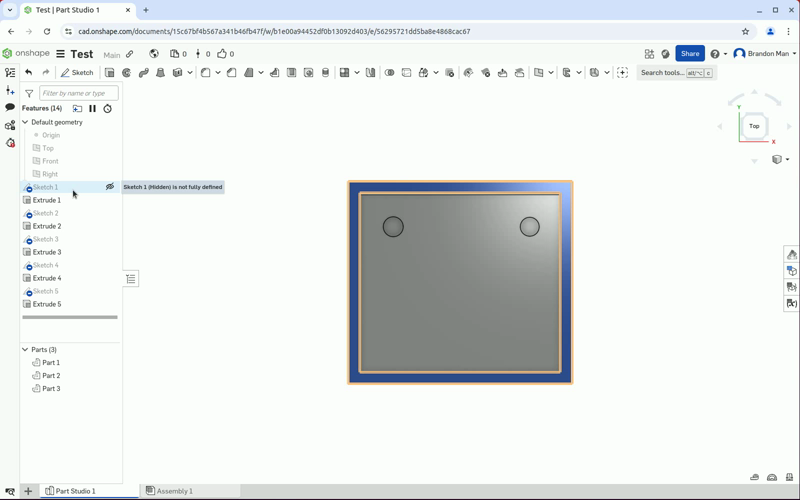
click(73, 189)
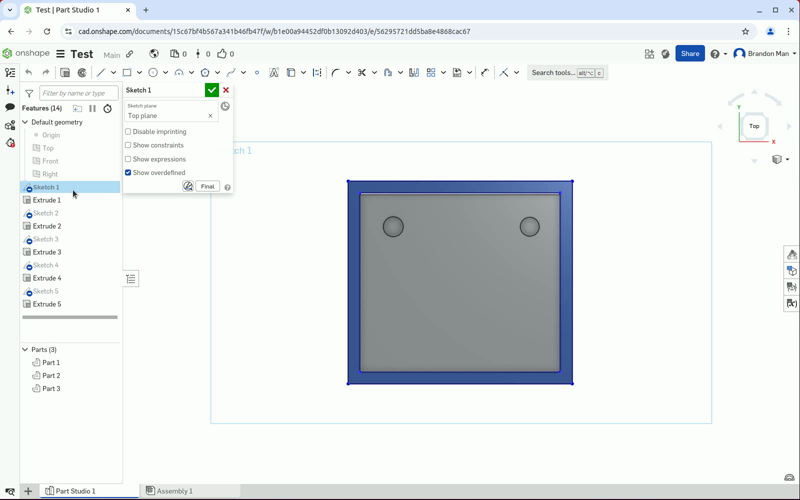
mouse_move(229, 92)
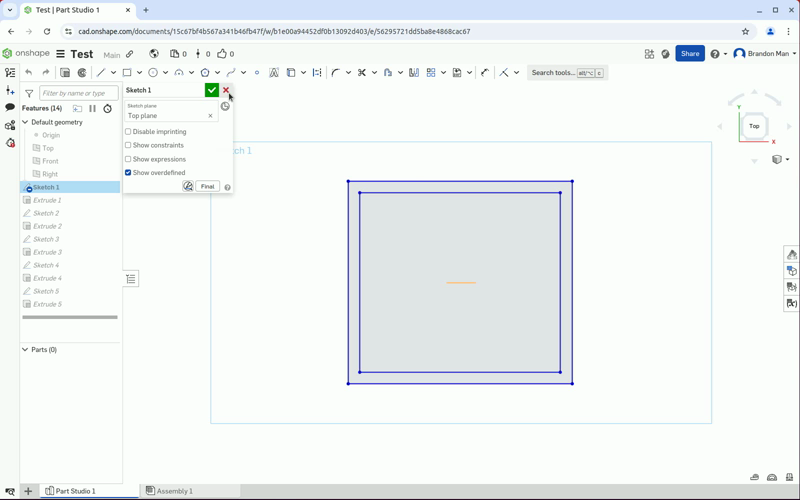
click(229, 92)
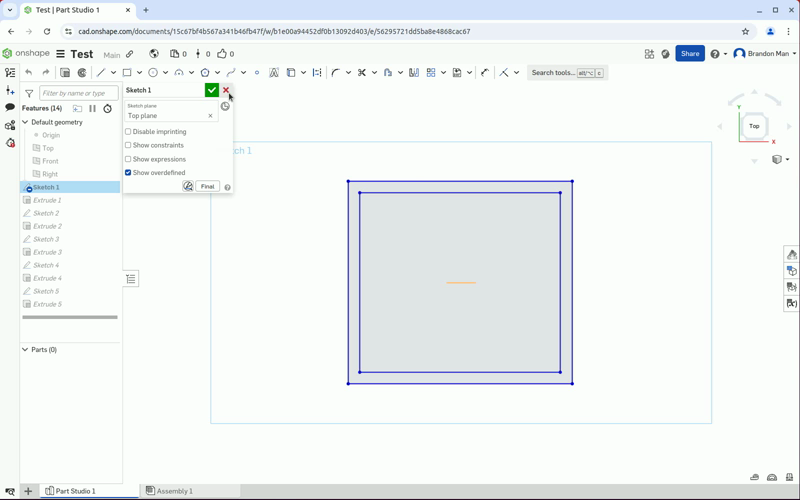
key(shift+s)
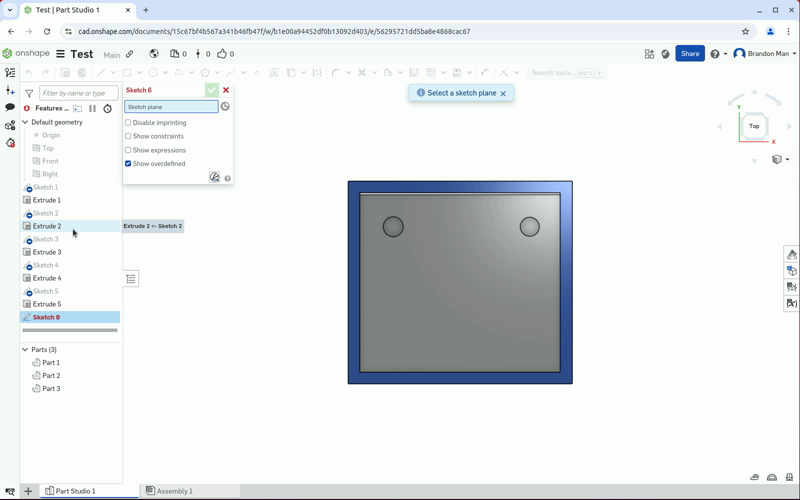
scroll(3)
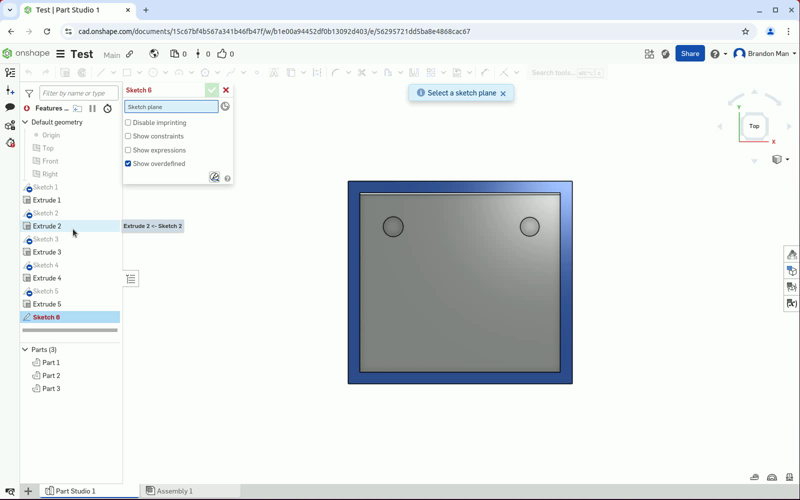
mouse_move(73, 150)
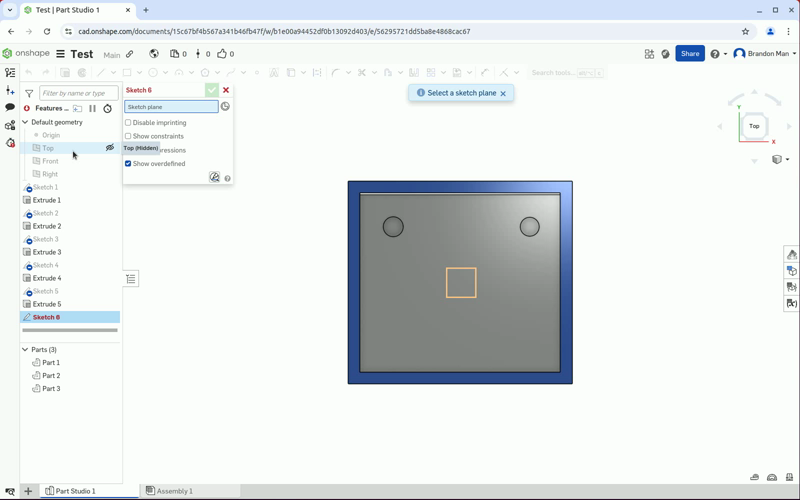
click(73, 150)
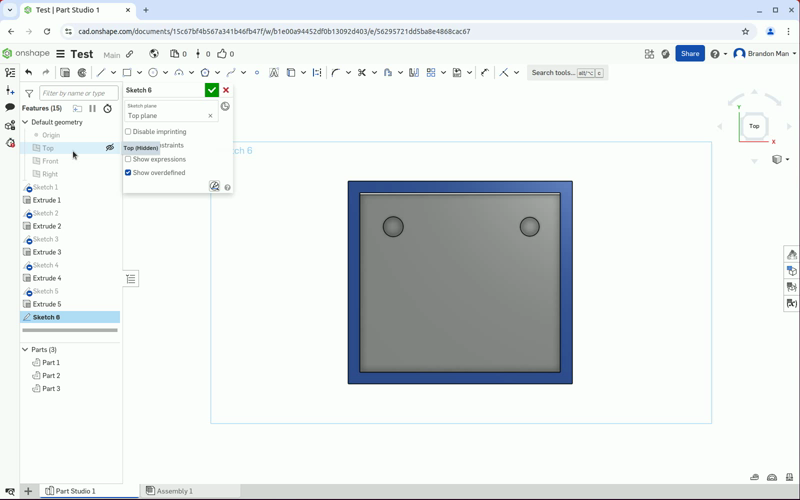
mouse_move(73, 352)
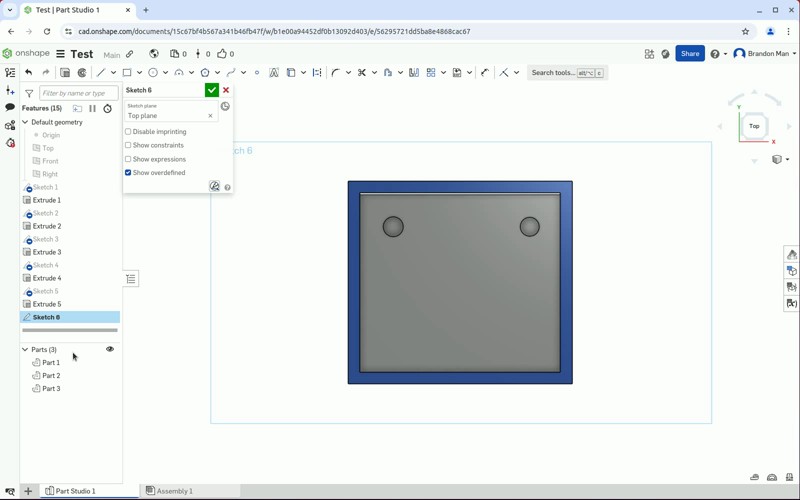
key(y)
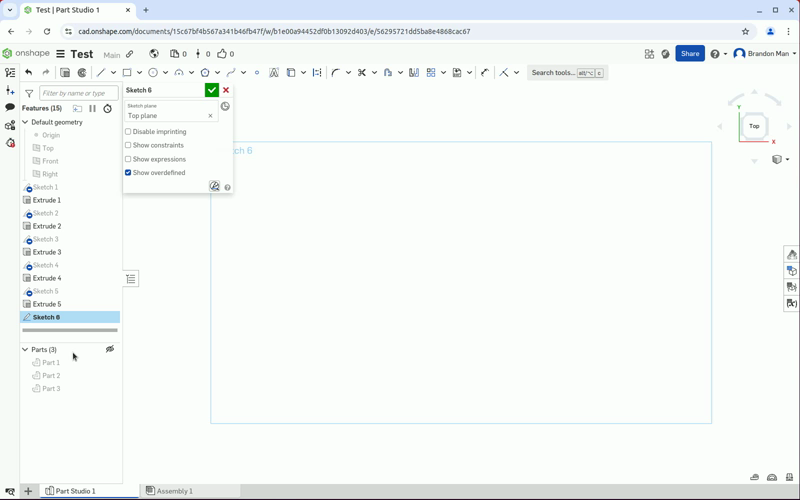
key(c)
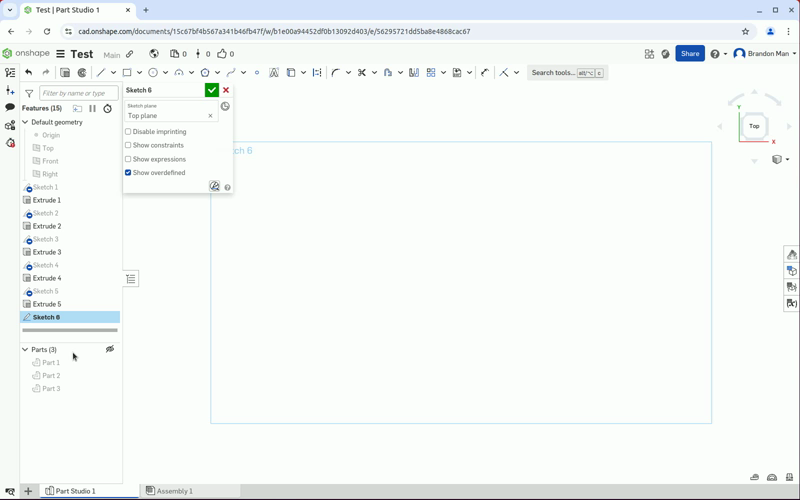
key_down(shift)
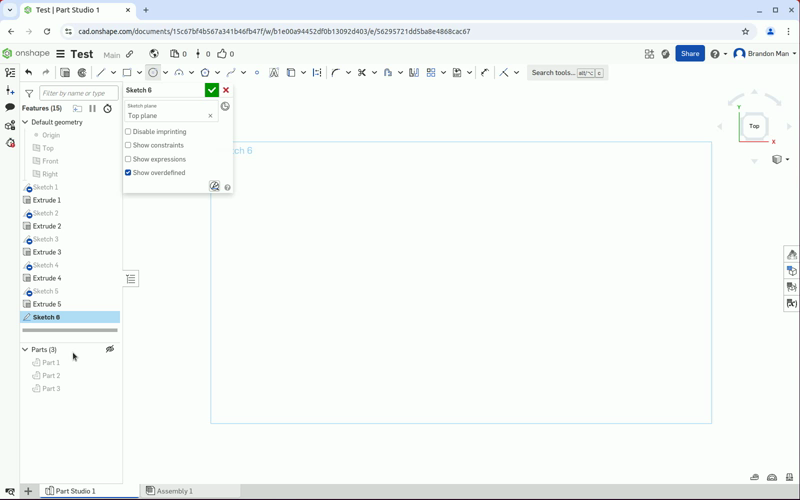
mouse_move(529, 339)
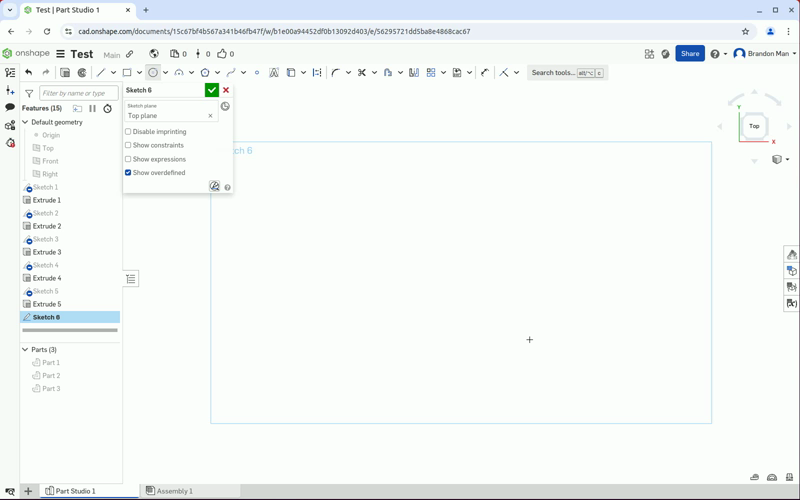
click(529, 339)
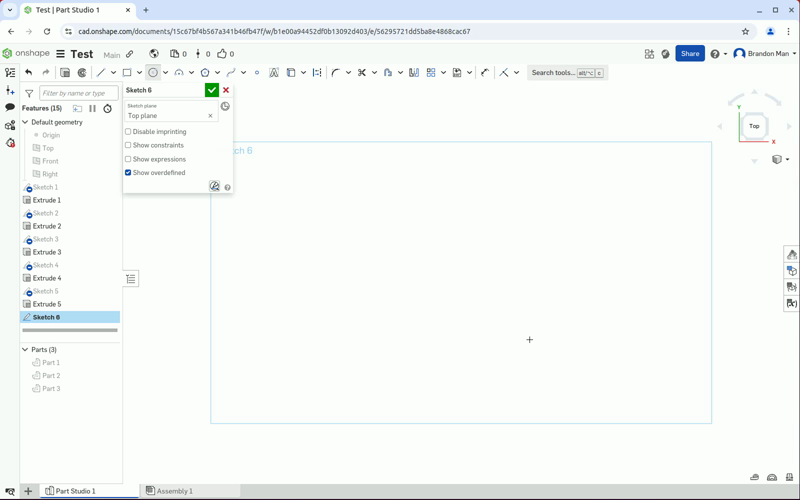
key_up(shift)
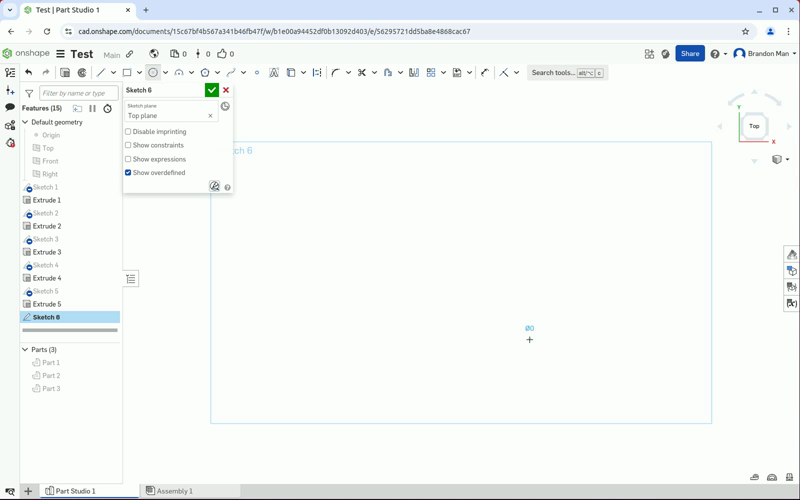
mouse_move(539, 339)
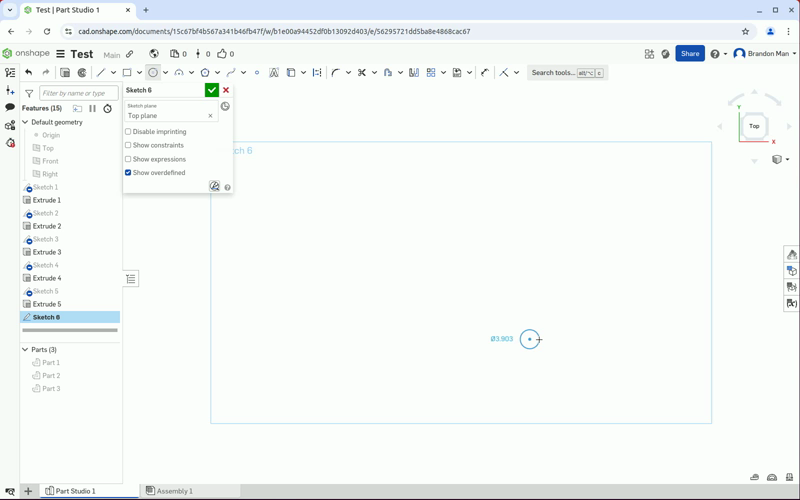
click(539, 339)
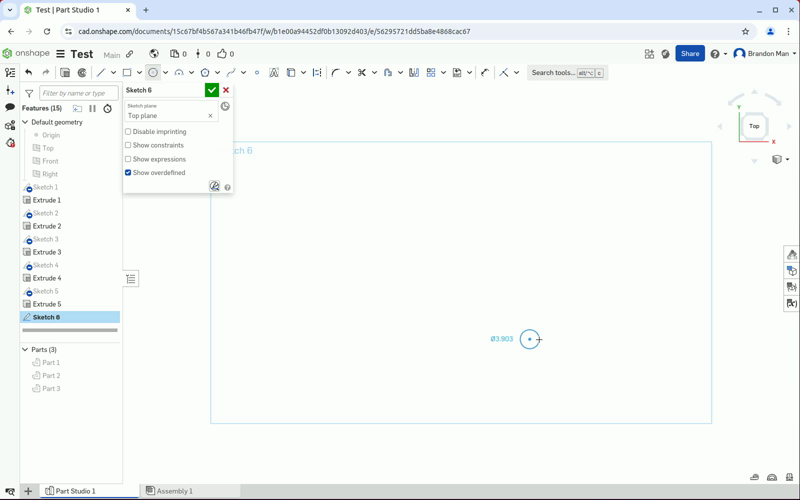
key(esc)
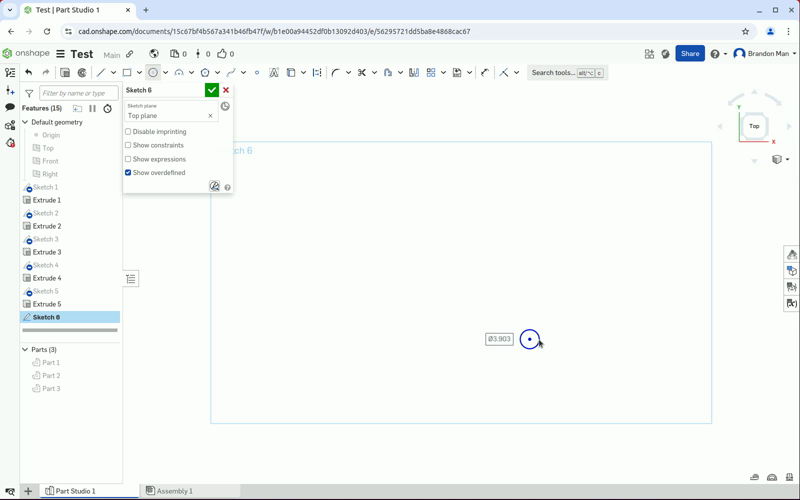
mouse_move(530, 344)
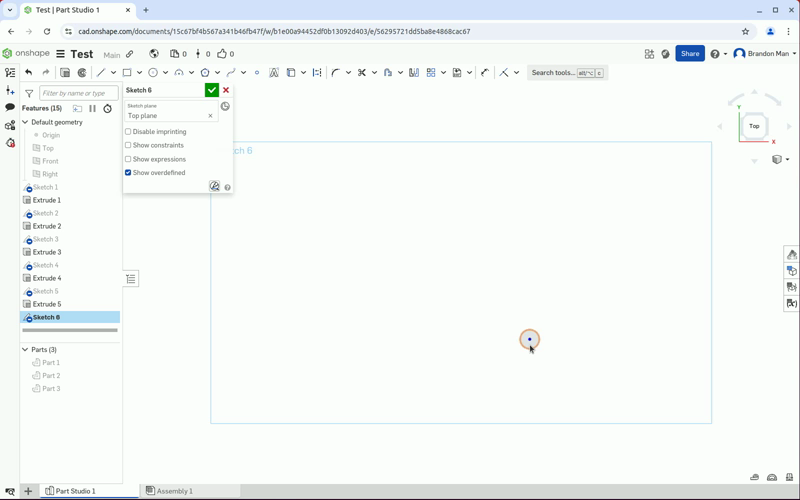
scroll(6)
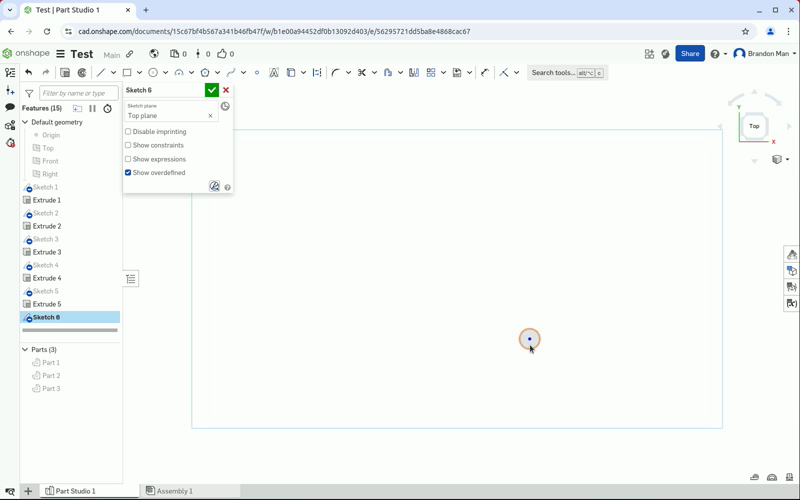
scroll(6)
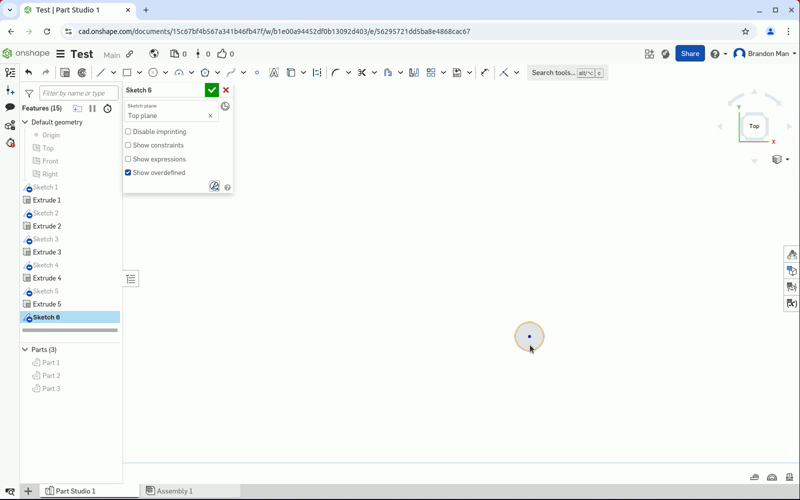
scroll(6)
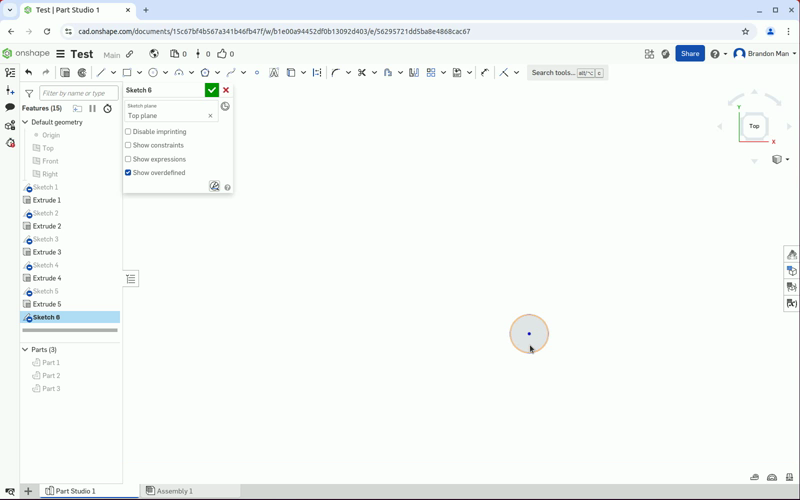
scroll(6)
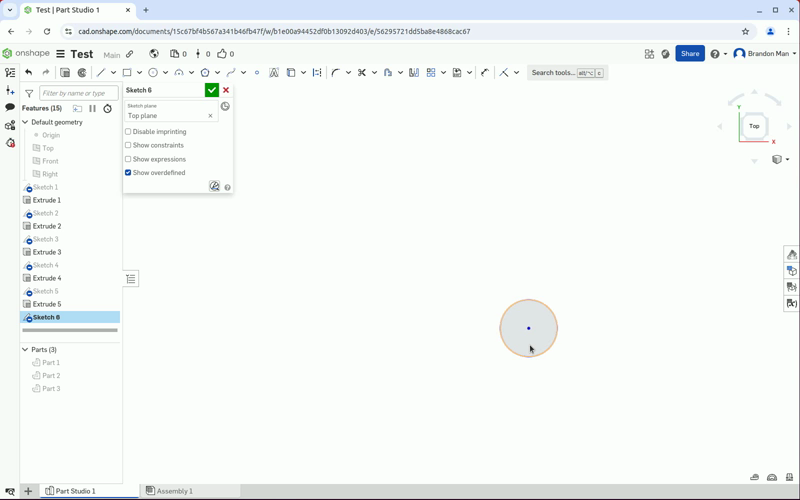
scroll(6)
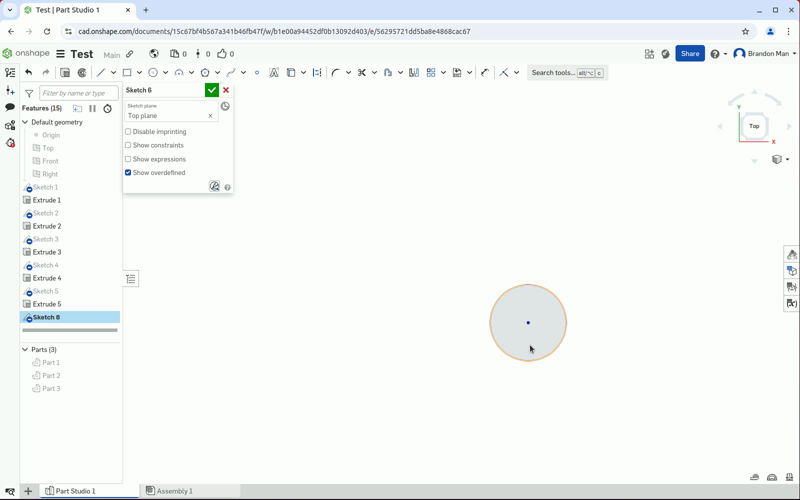
scroll(6)
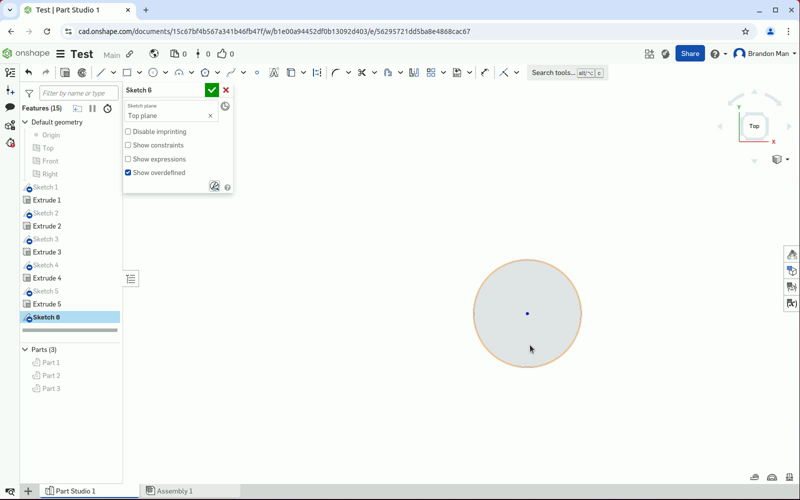
scroll(6)
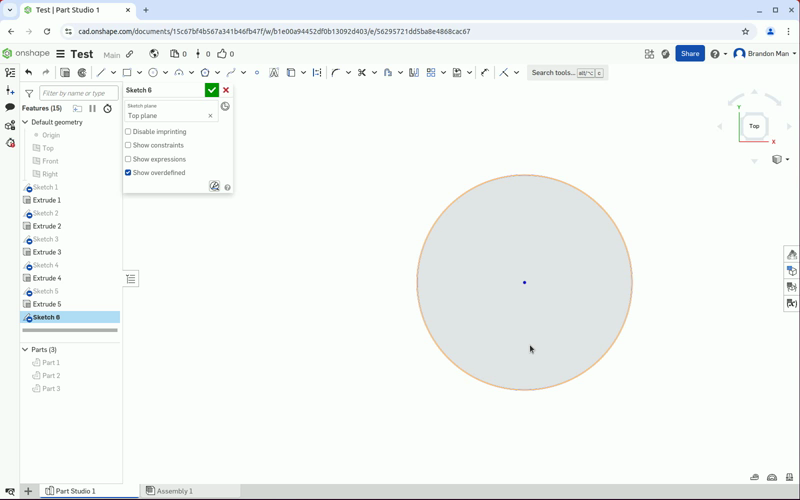
click(530, 344)
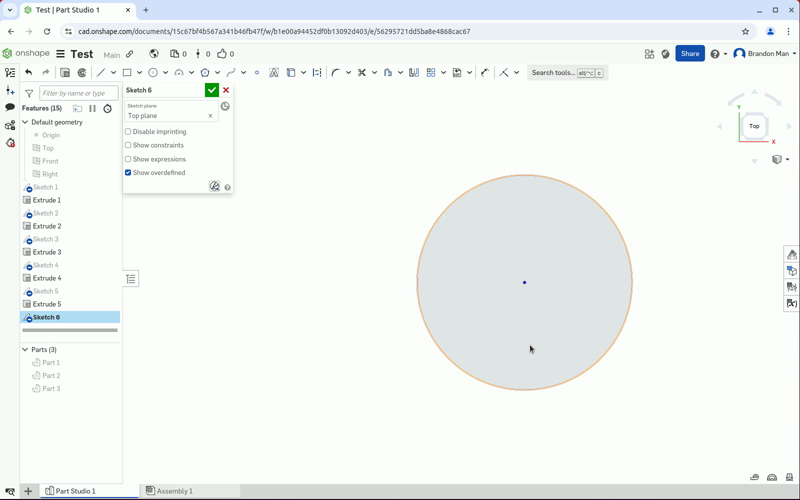
scroll(-6)
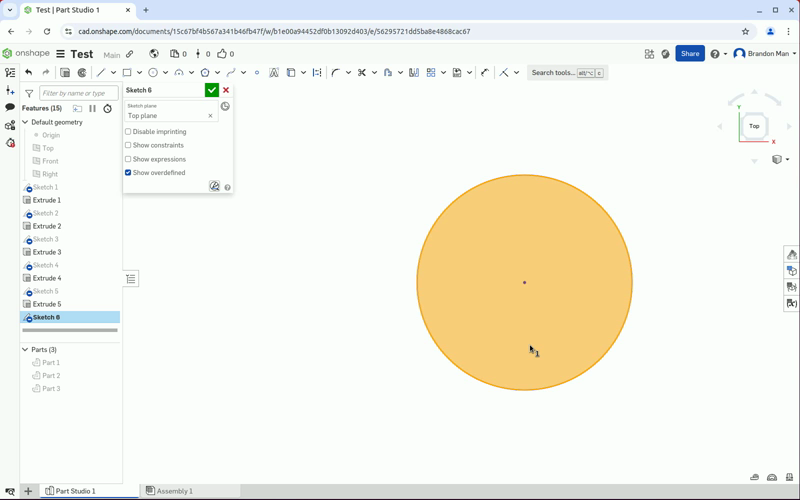
scroll(-6)
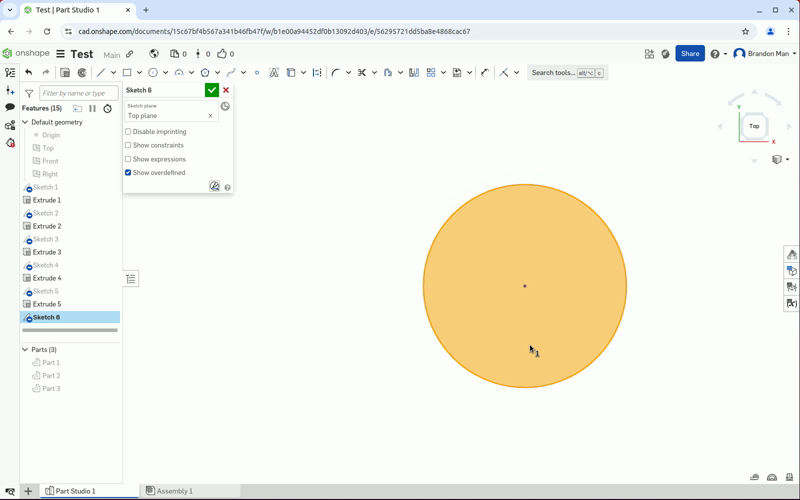
scroll(-6)
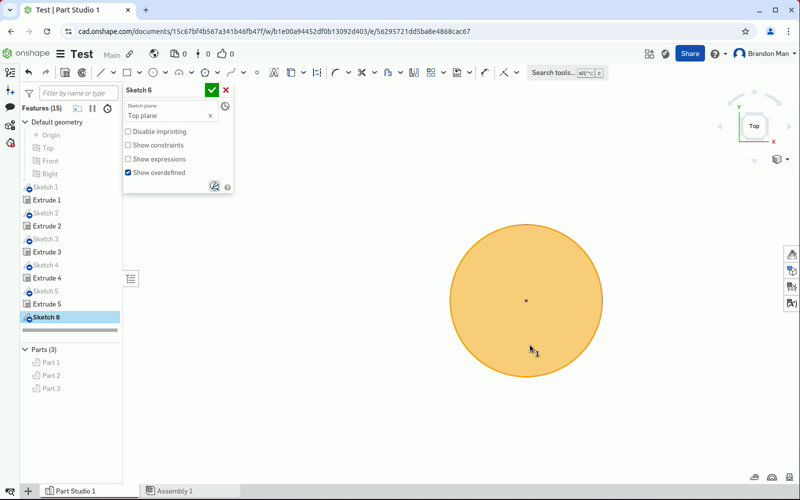
scroll(-6)
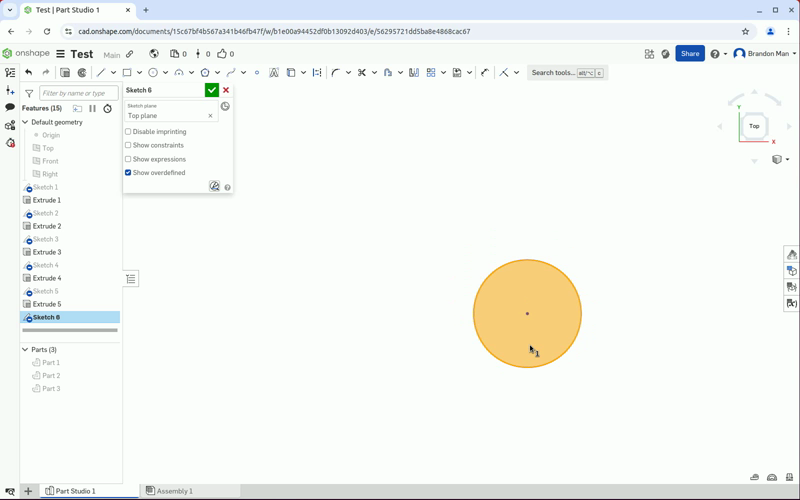
scroll(-6)
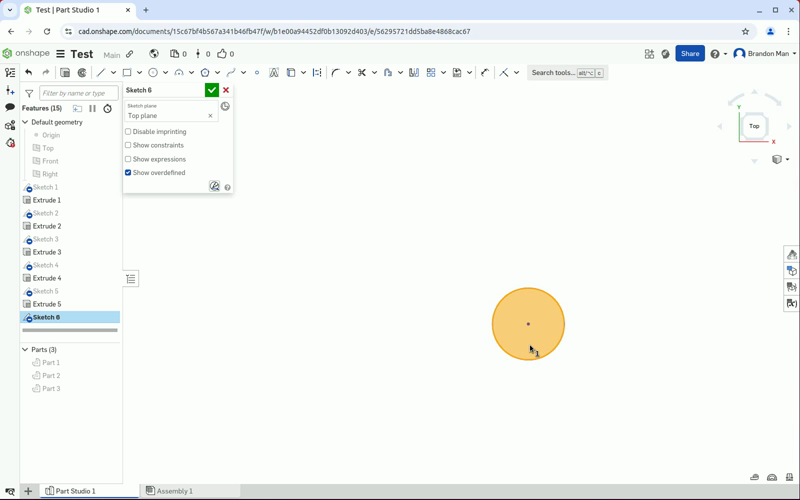
scroll(-6)
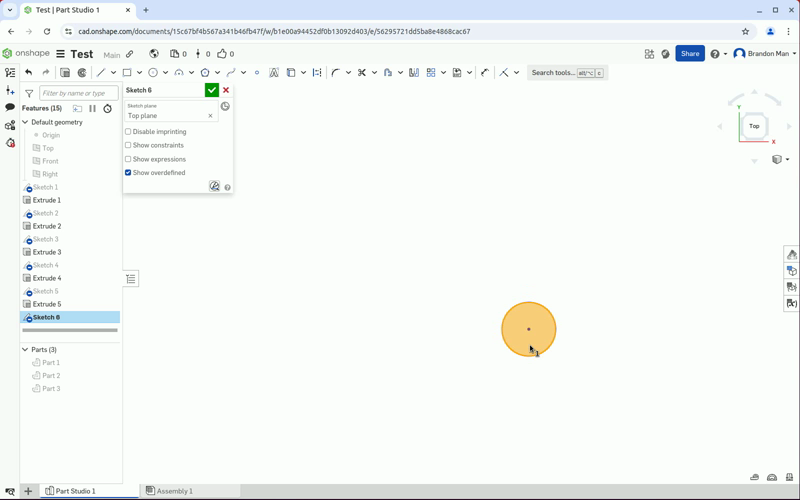
scroll(-6)
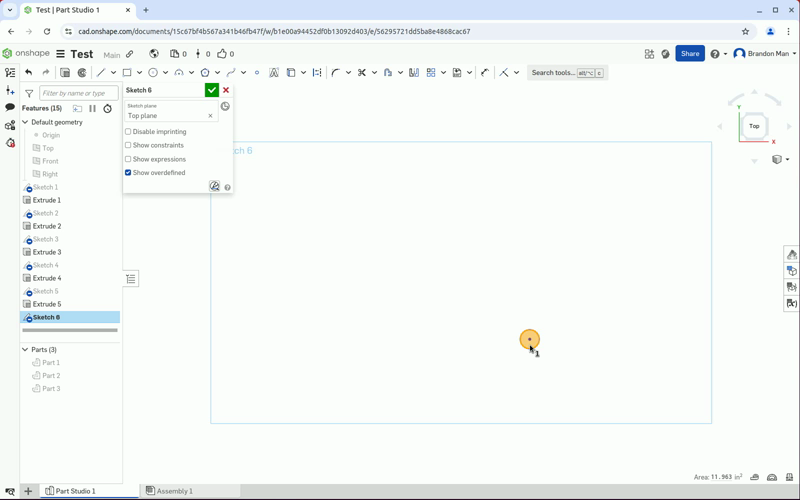
mouse_move(73, 352)
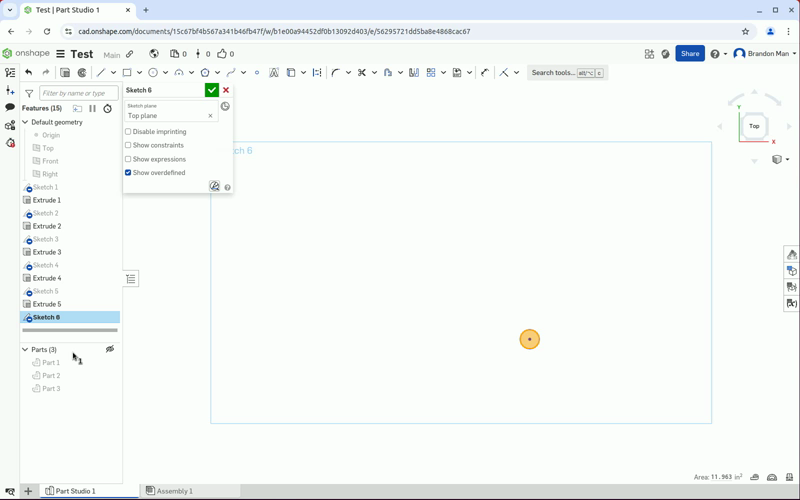
key(shift+y)
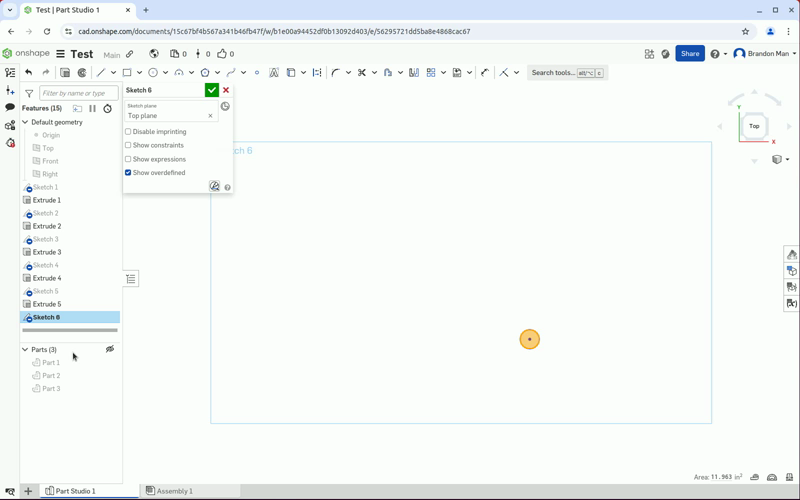
key(shift+e)
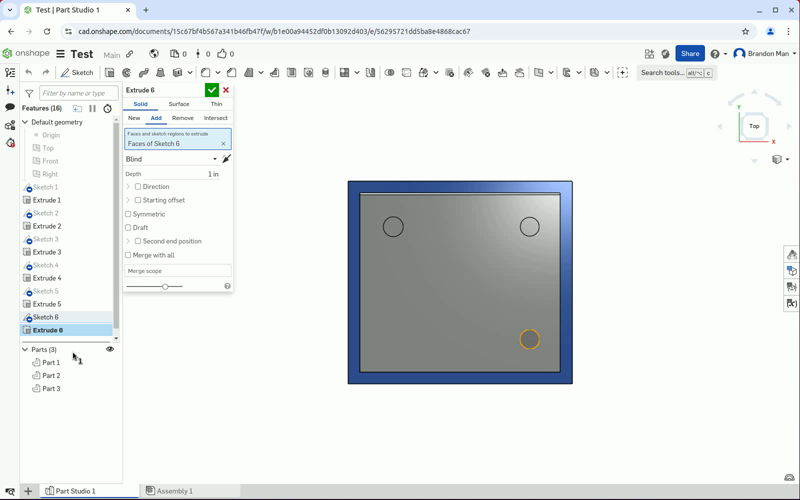
mouse_move(143, 106)
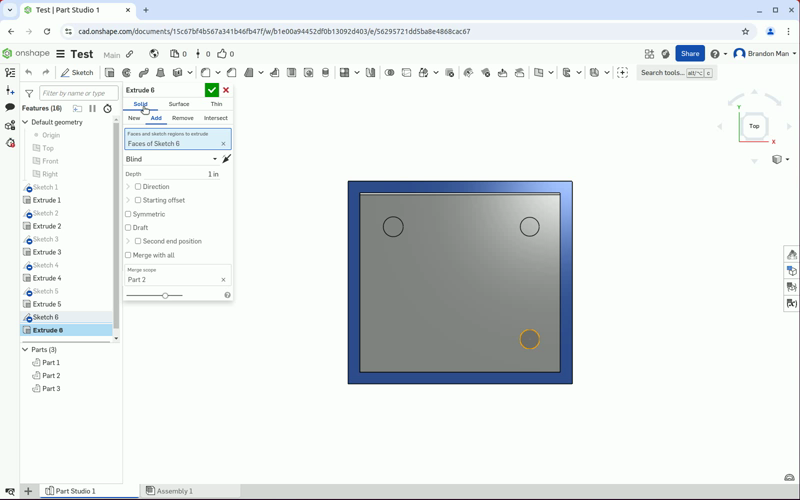
click(143, 106)
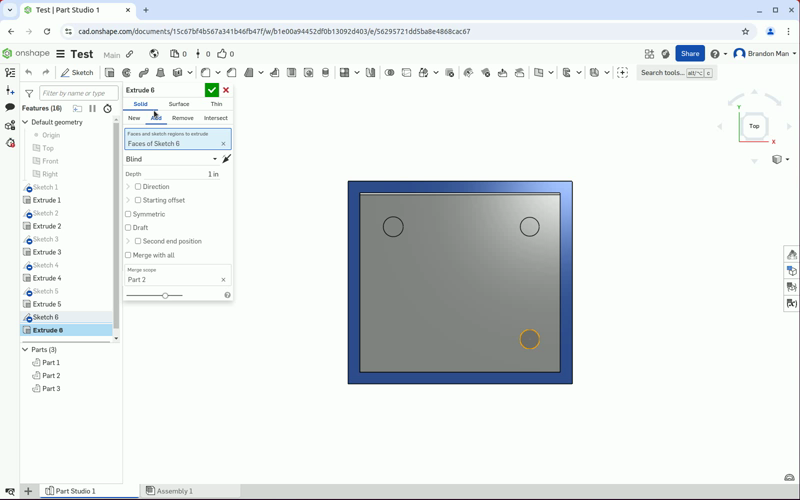
mouse_move(186, 120)
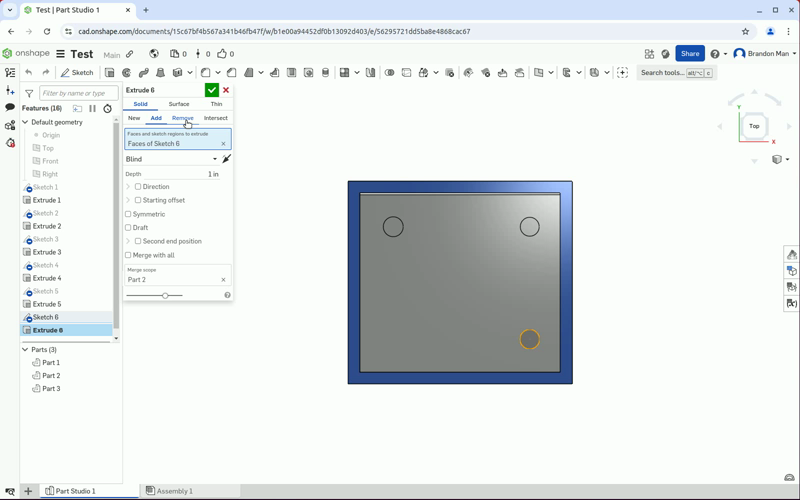
click(186, 120)
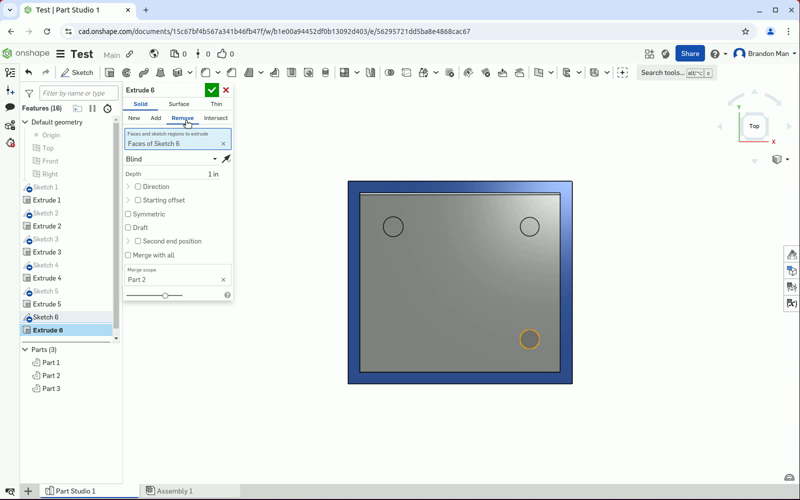
key(tab, 4)
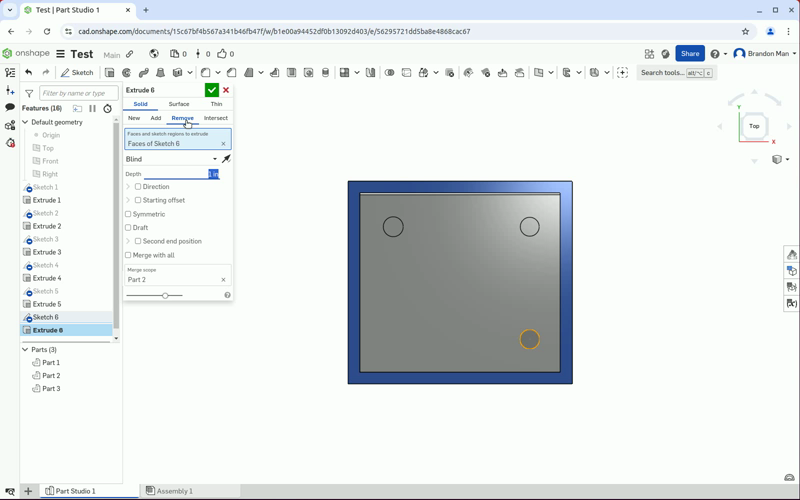
text(1.444)
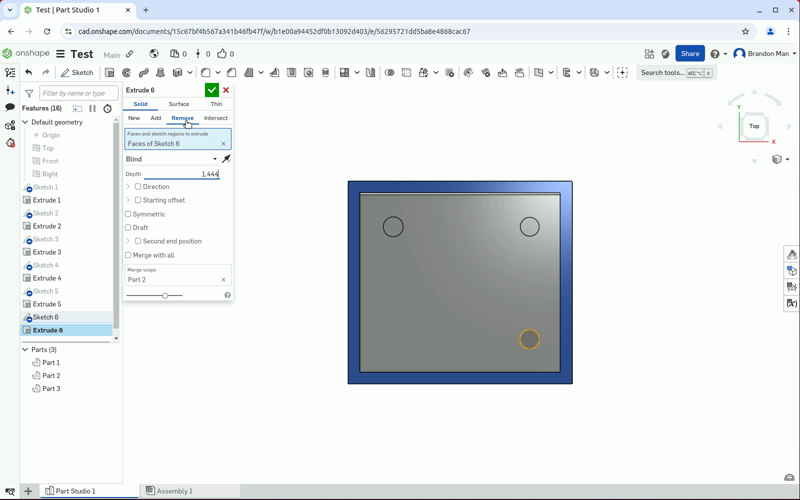
key(tab, 6)
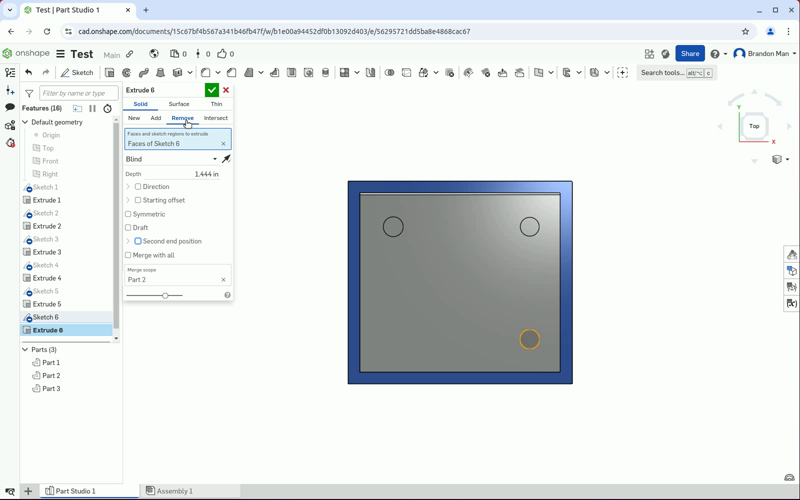
key(space)
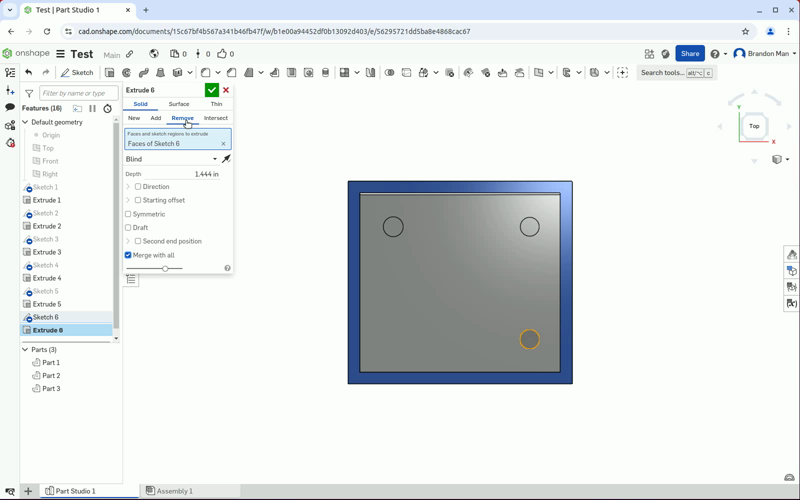
key(enter)
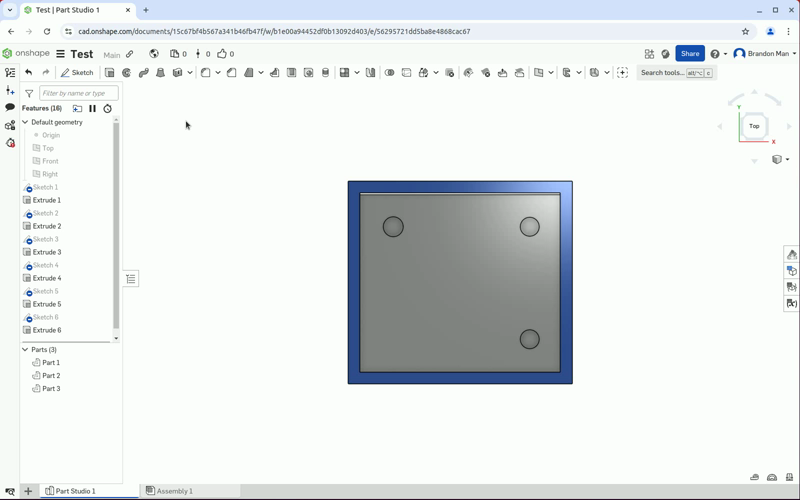
key(shift+h)
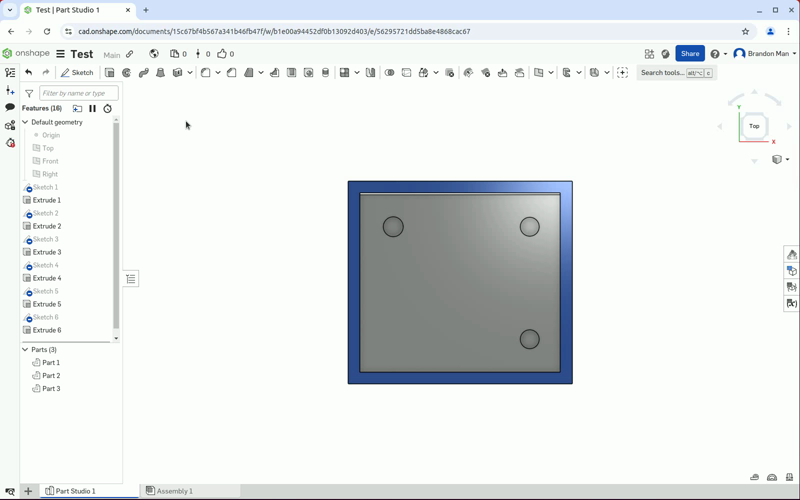
key(shift+h)
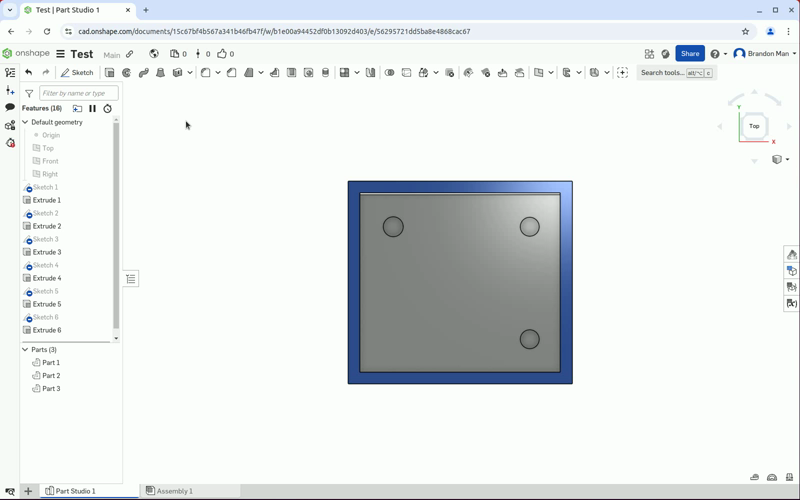
mouse_move(69, 189)
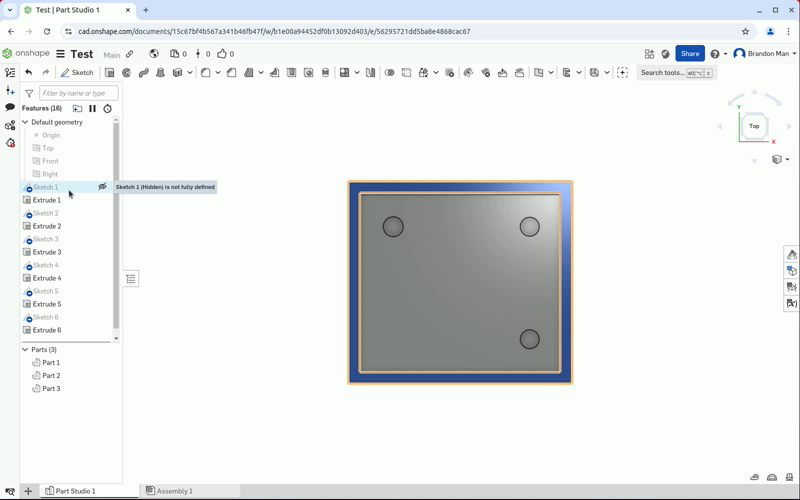
click(69, 189)
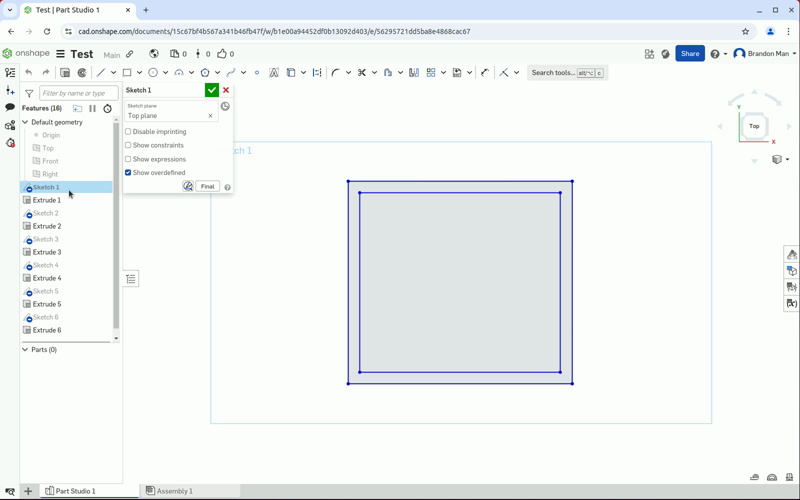
mouse_move(229, 92)
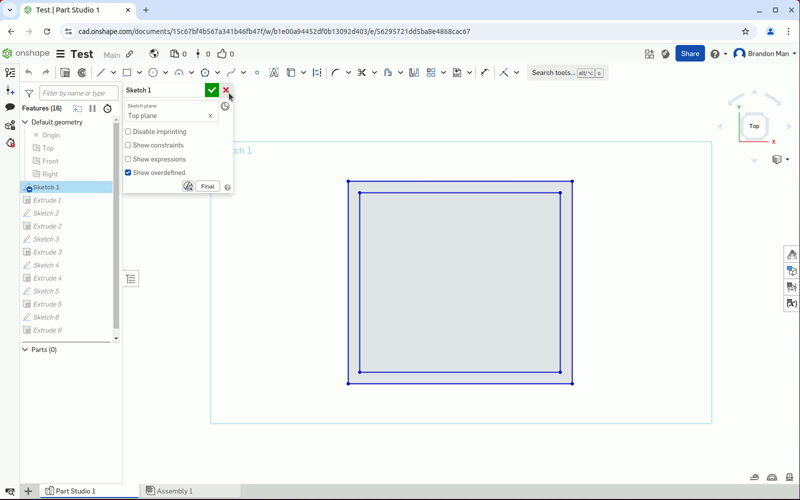
click(229, 92)
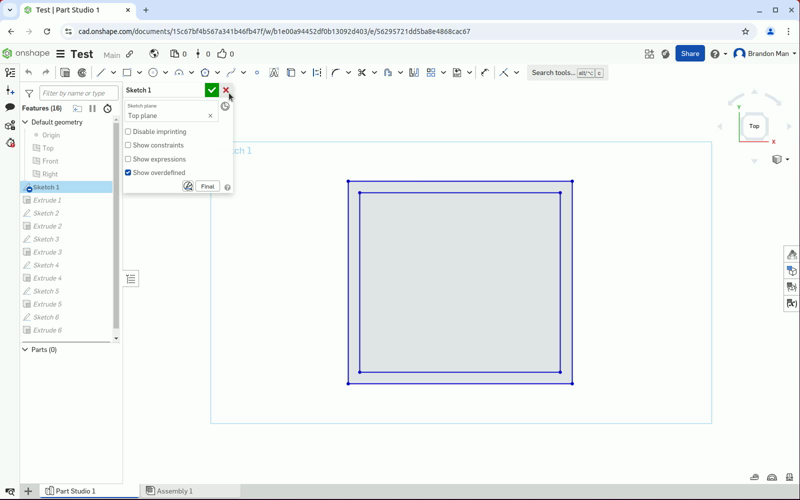
key(shift+s)
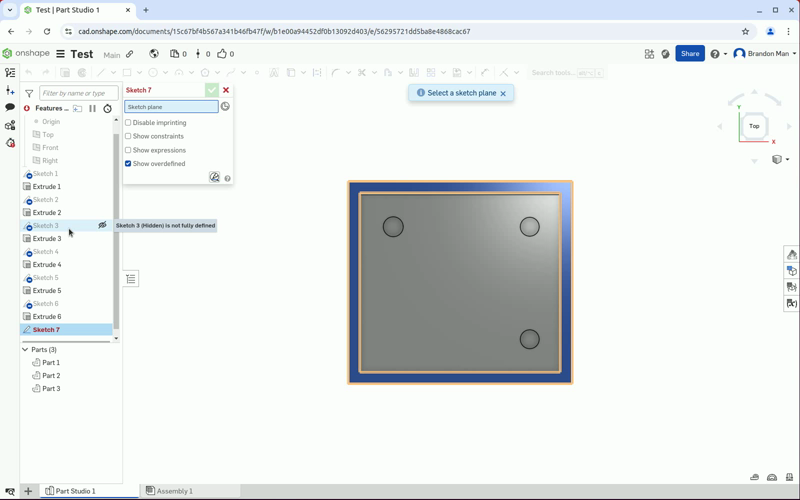
scroll(3)
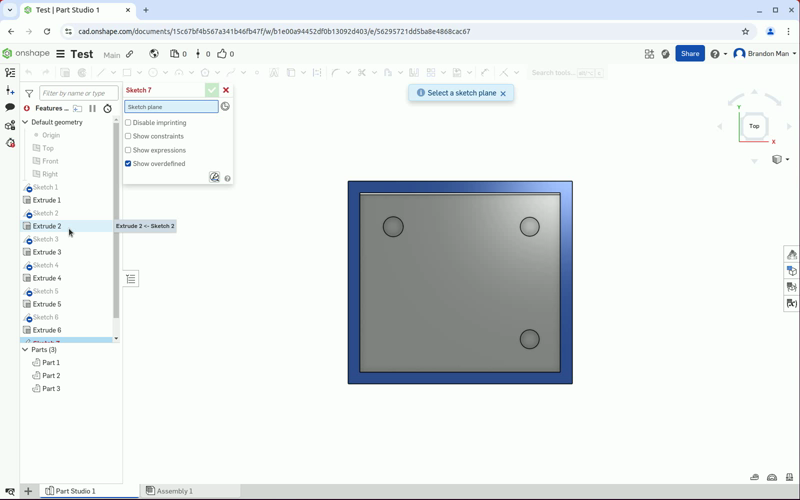
mouse_move(69, 150)
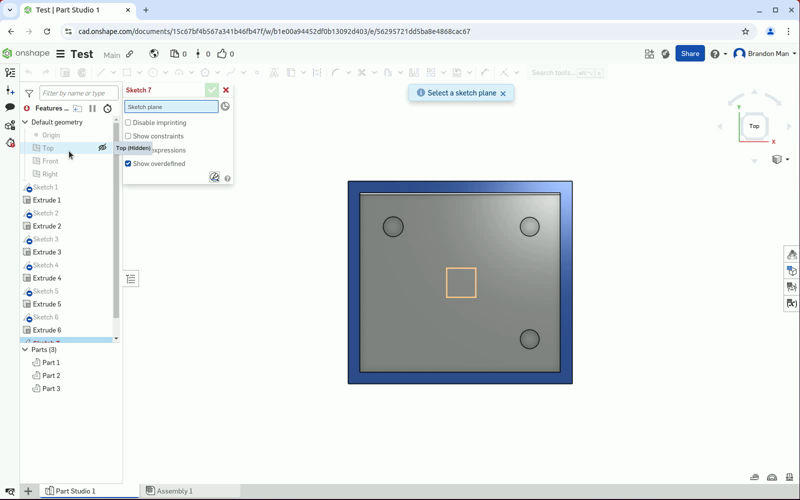
click(69, 150)
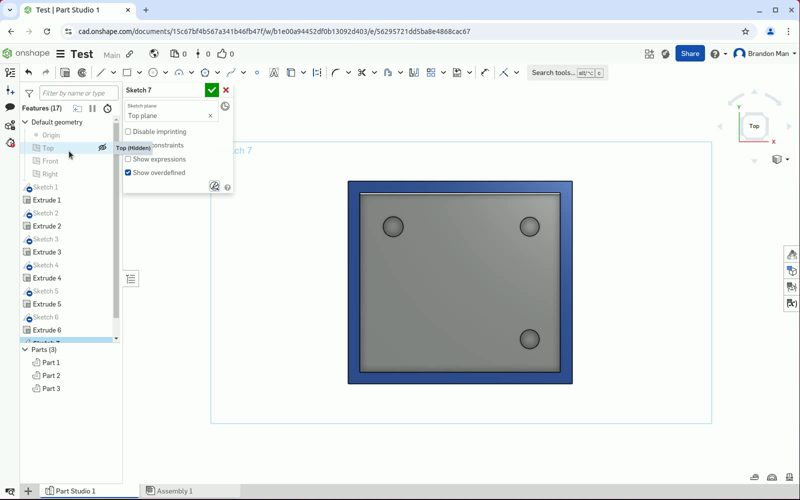
mouse_move(73, 352)
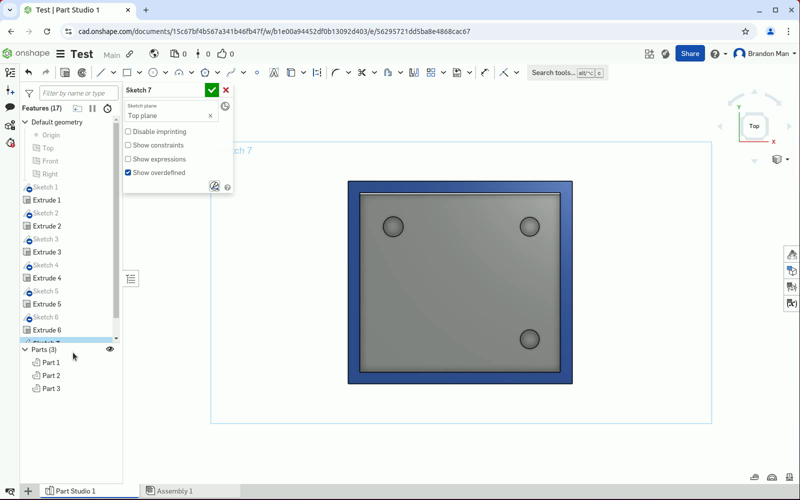
key(y)
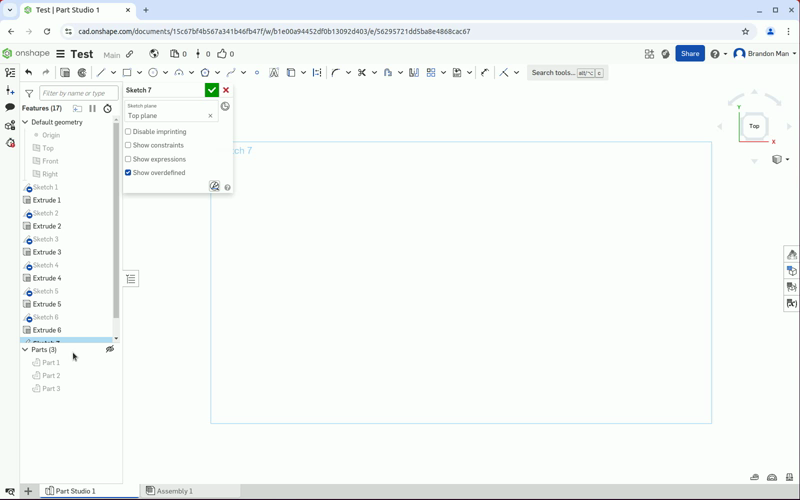
key(c)
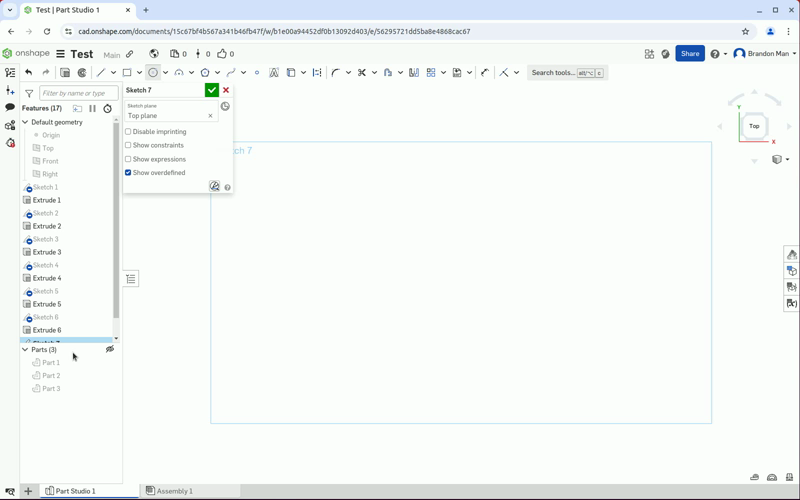
key_down(shift)
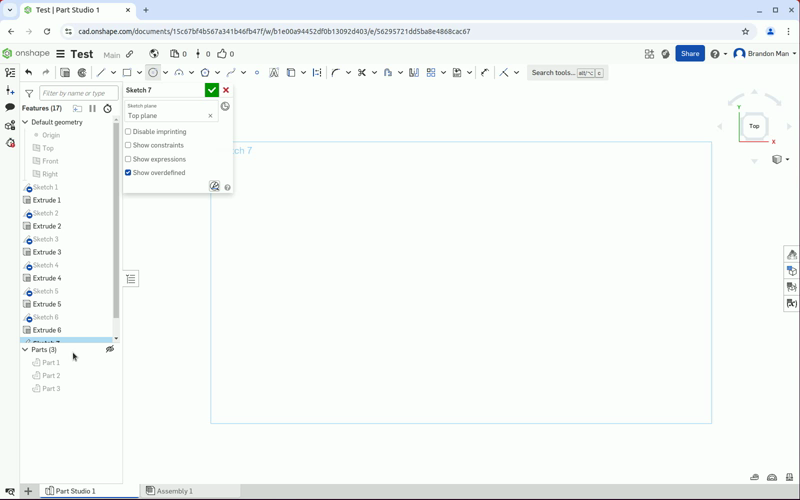
mouse_move(393, 339)
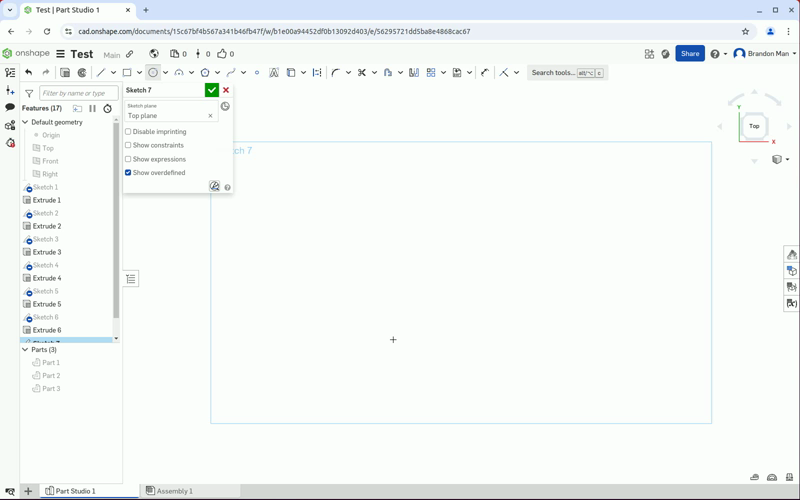
click(393, 339)
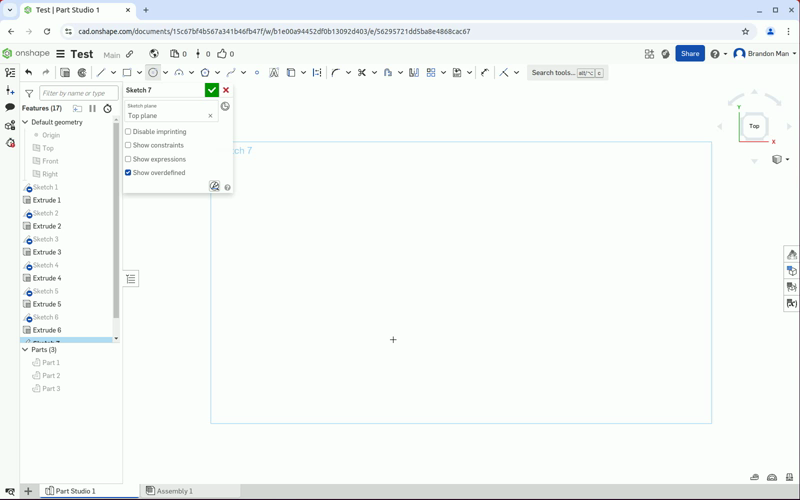
key_up(shift)
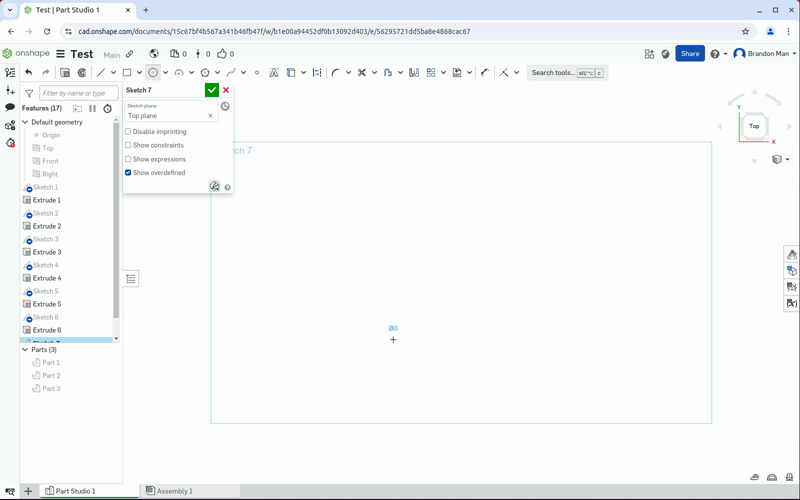
mouse_move(403, 339)
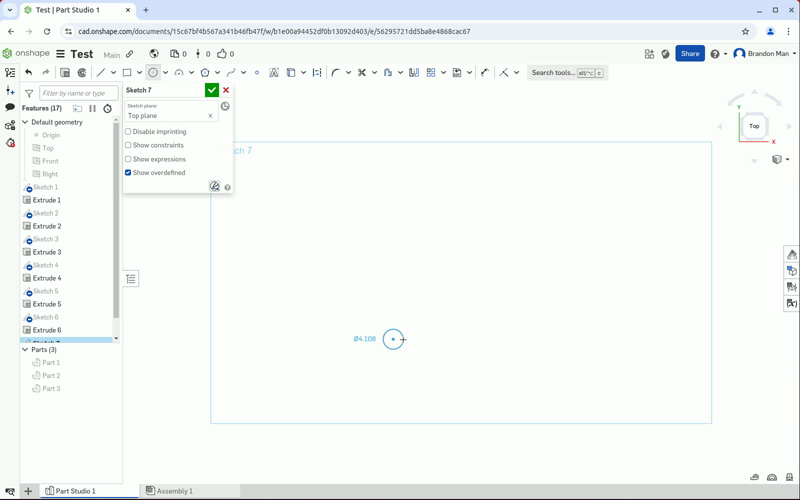
click(403, 339)
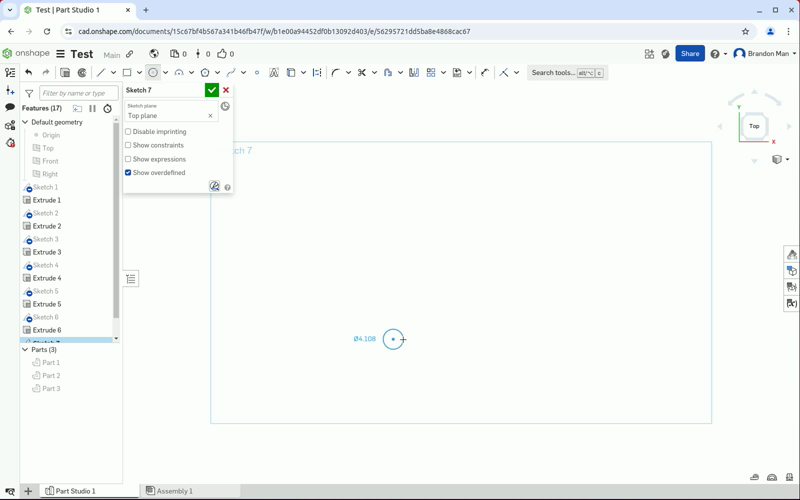
key(esc)
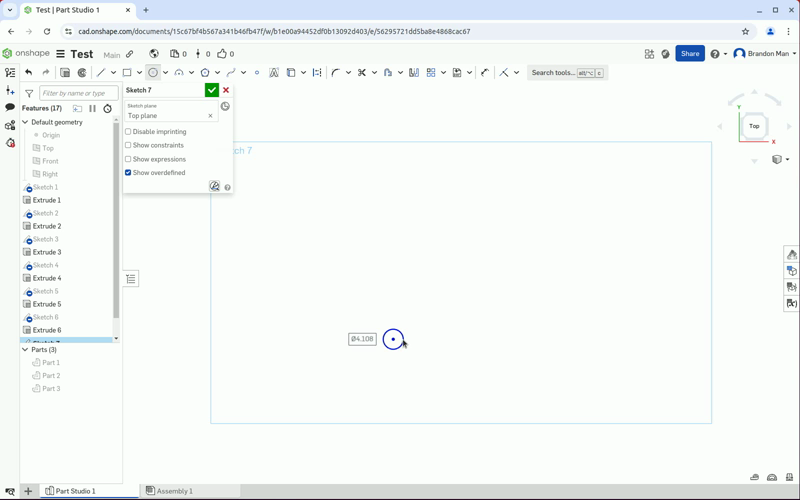
mouse_move(394, 342)
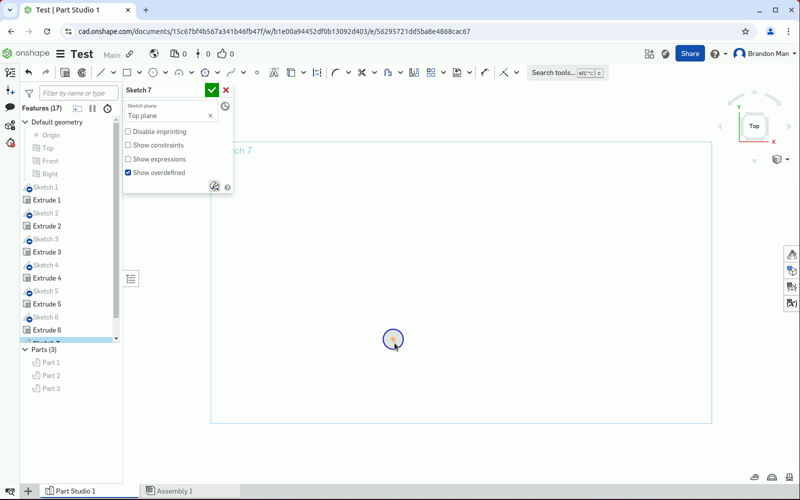
scroll(6)
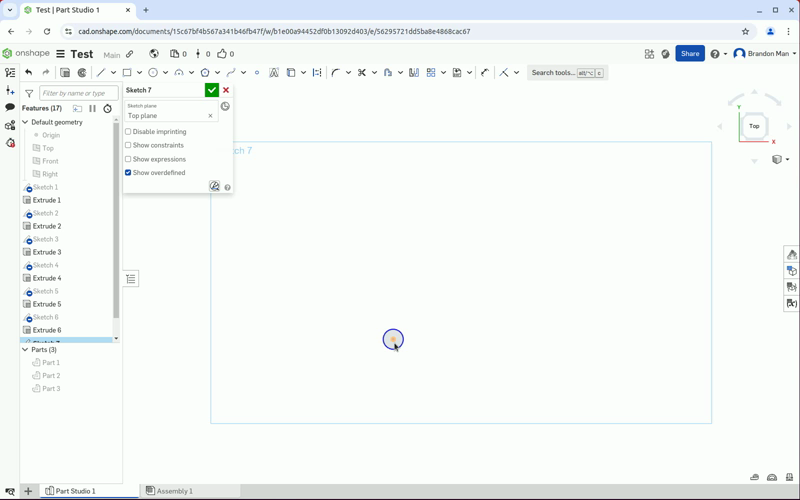
scroll(6)
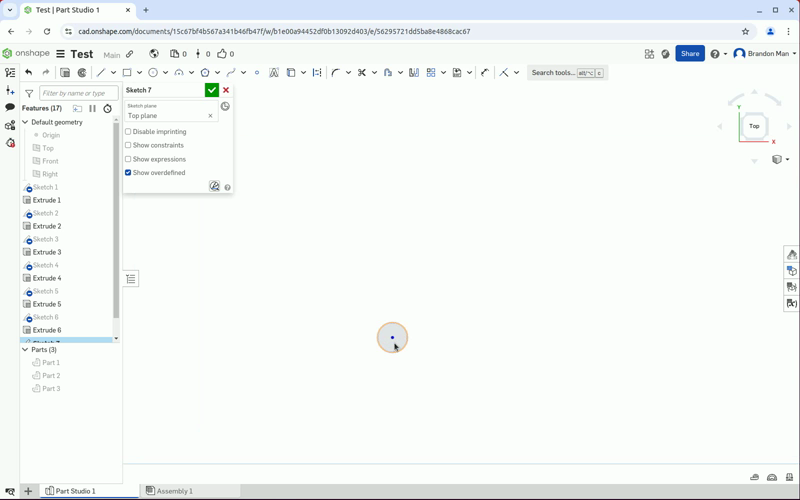
scroll(6)
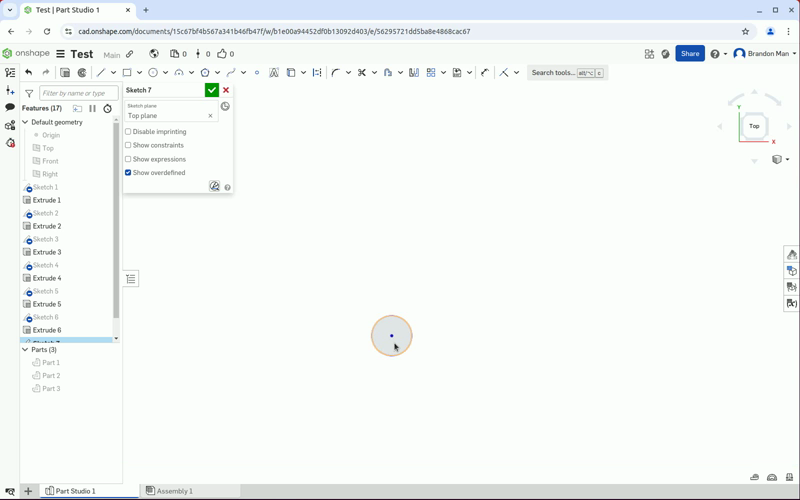
scroll(6)
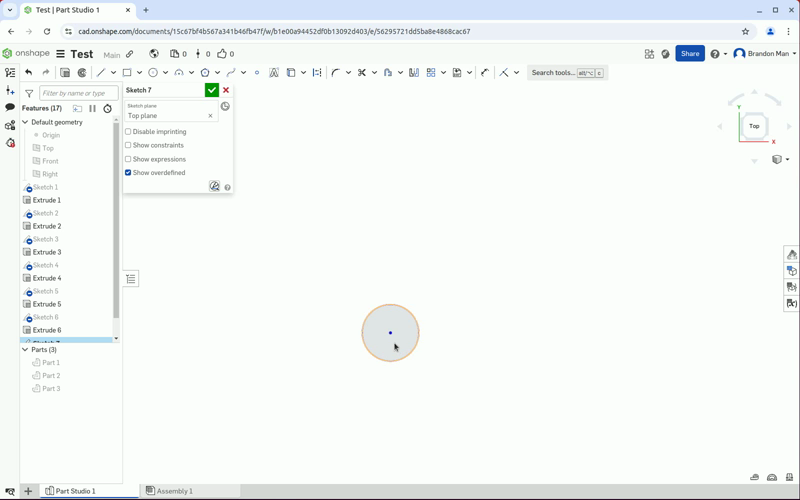
scroll(6)
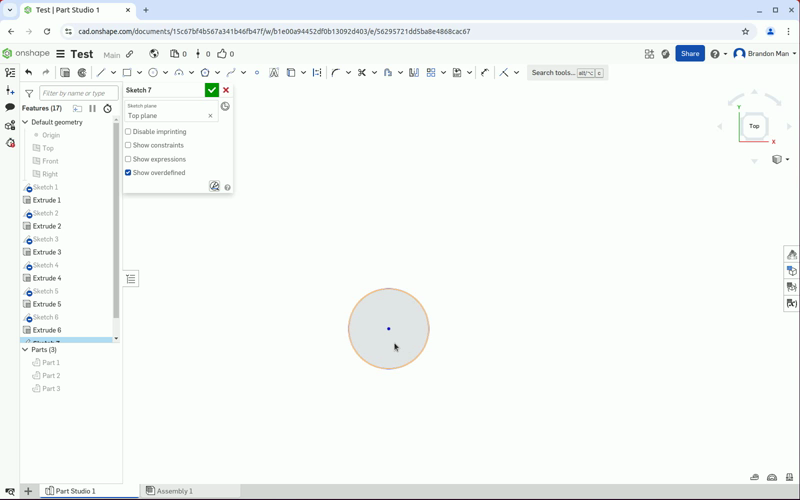
scroll(6)
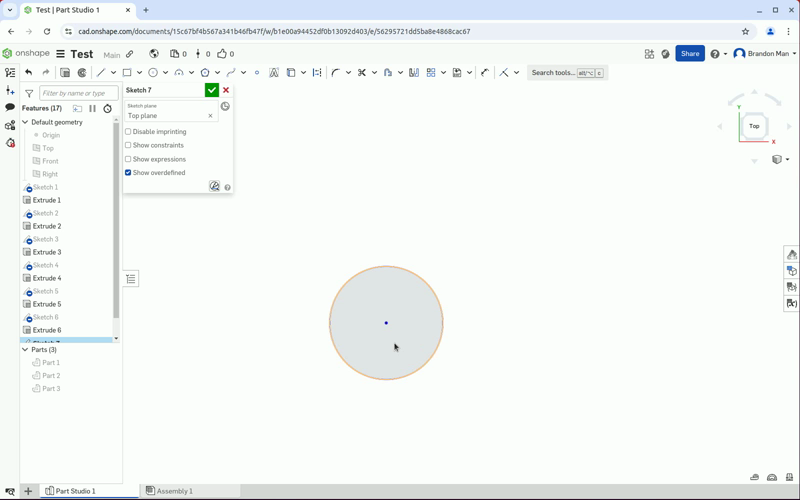
scroll(6)
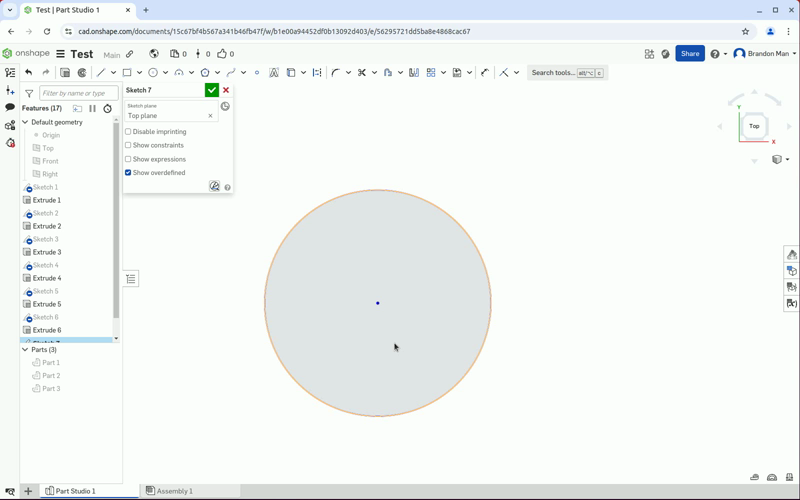
click(394, 342)
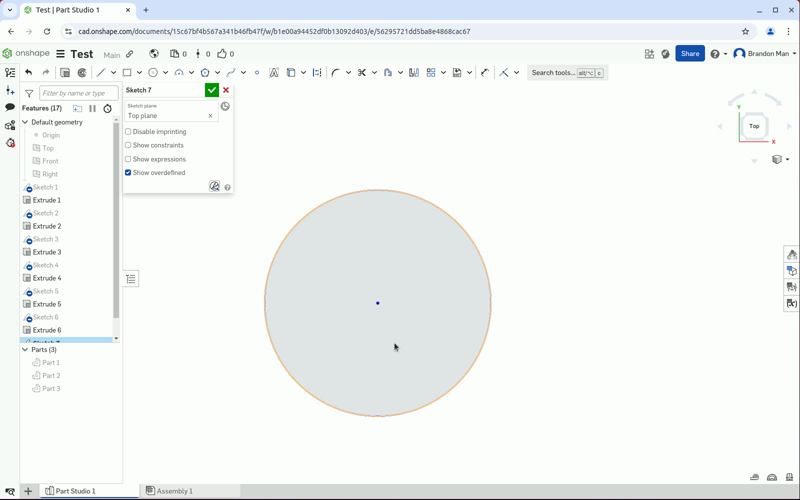
scroll(-6)
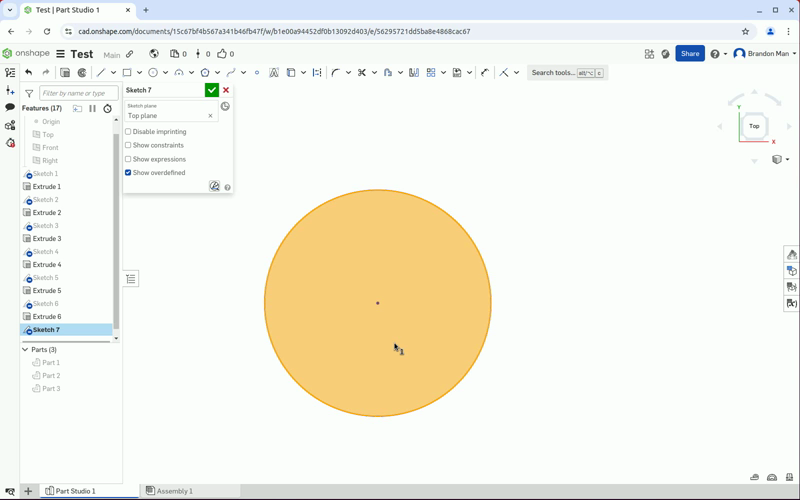
scroll(-6)
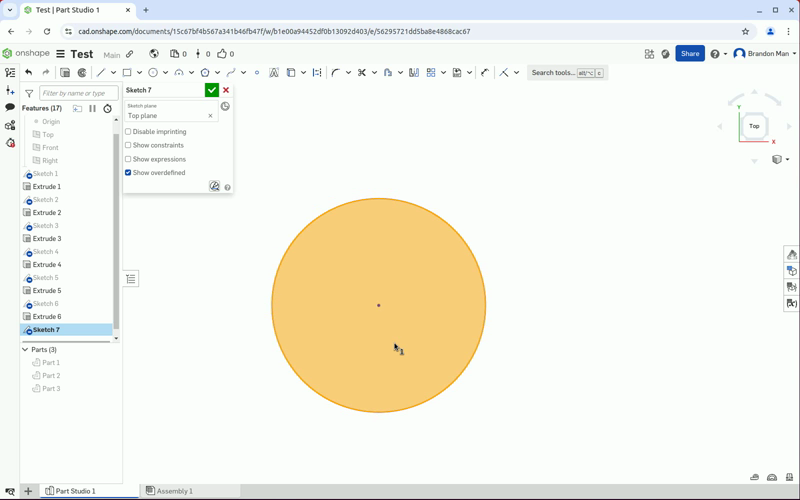
scroll(-6)
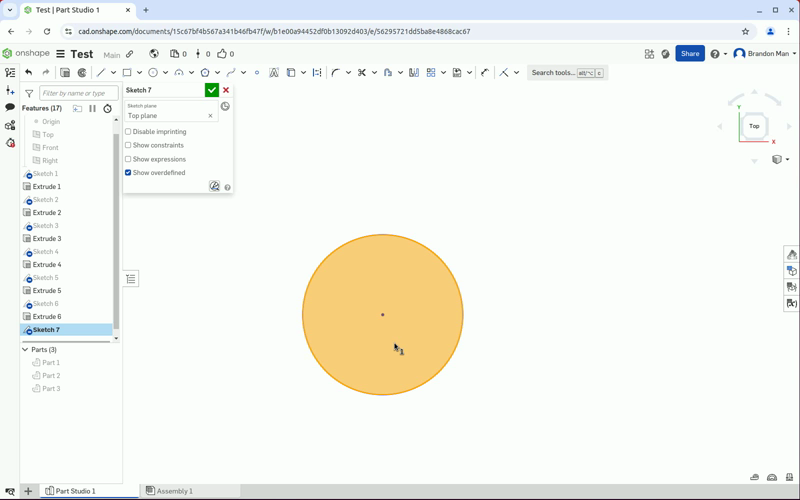
scroll(-6)
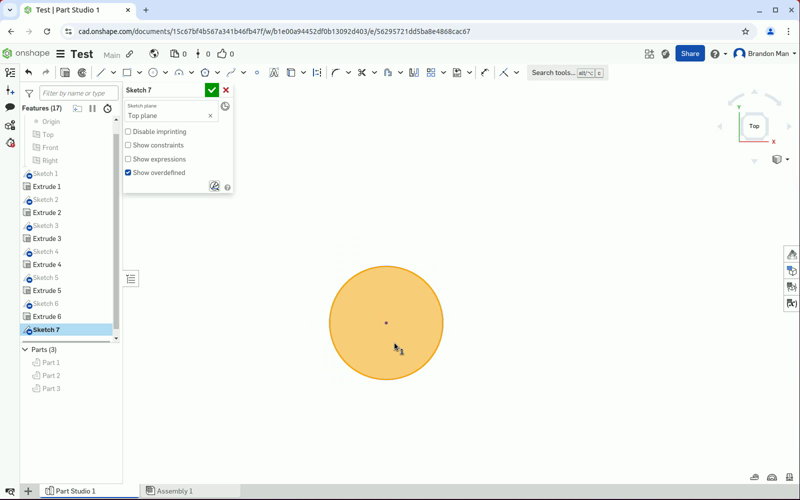
scroll(-6)
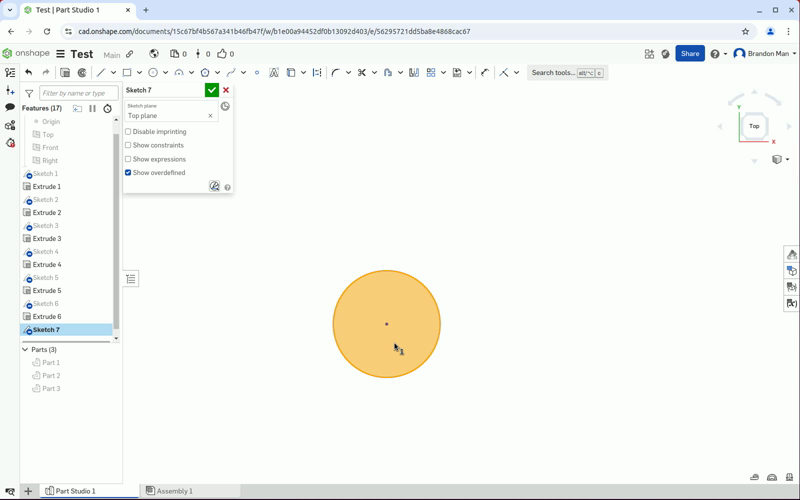
scroll(-6)
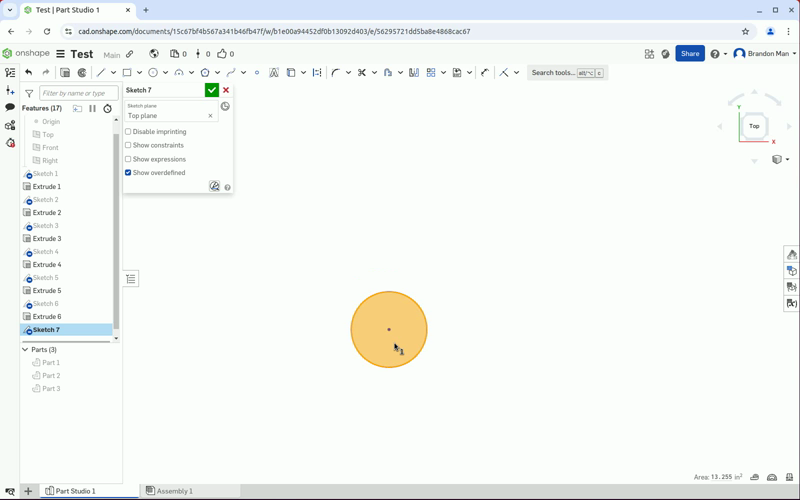
scroll(-6)
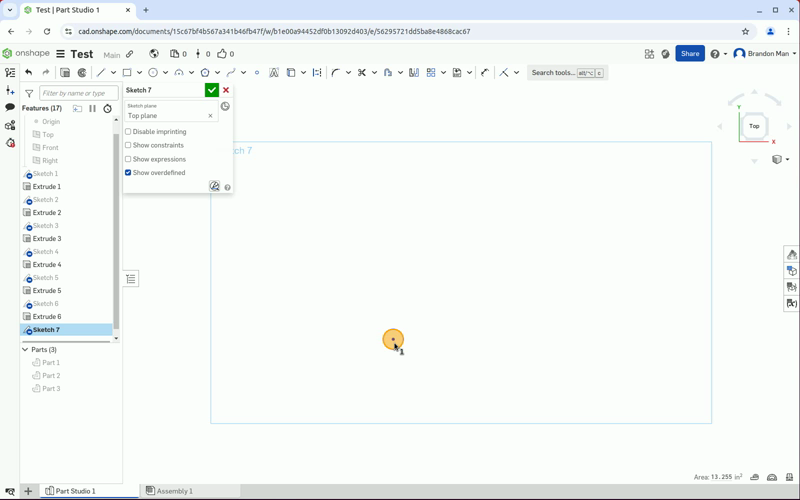
mouse_move(73, 352)
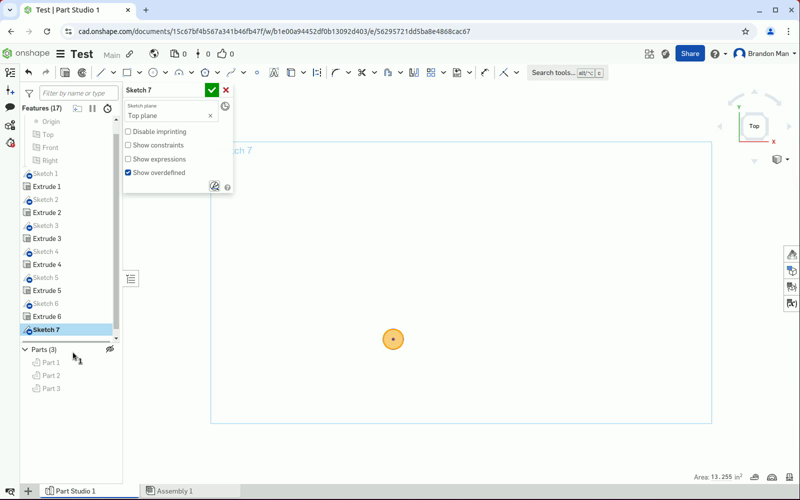
key(shift+y)
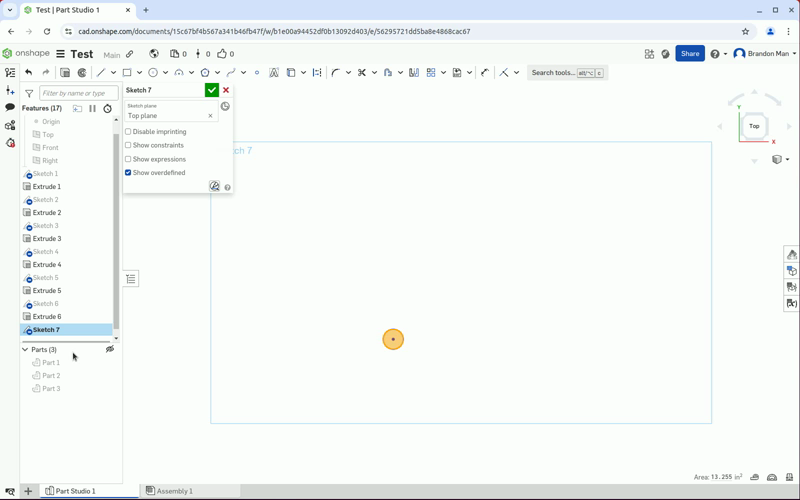
key(shift+e)
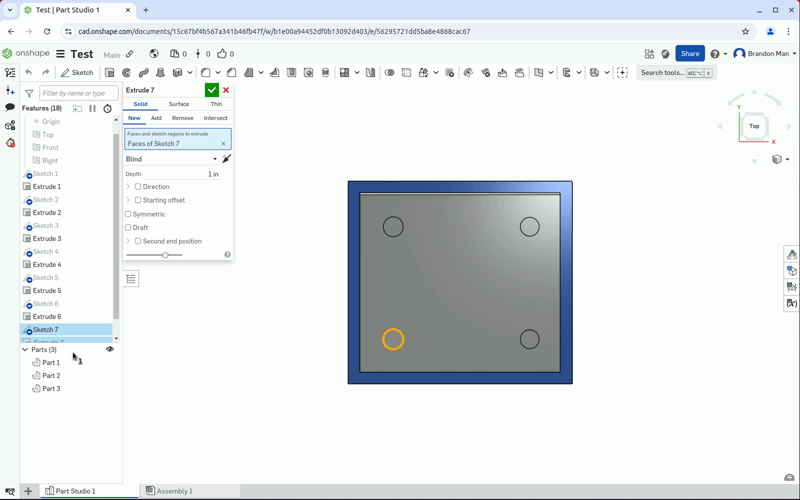
mouse_move(143, 106)
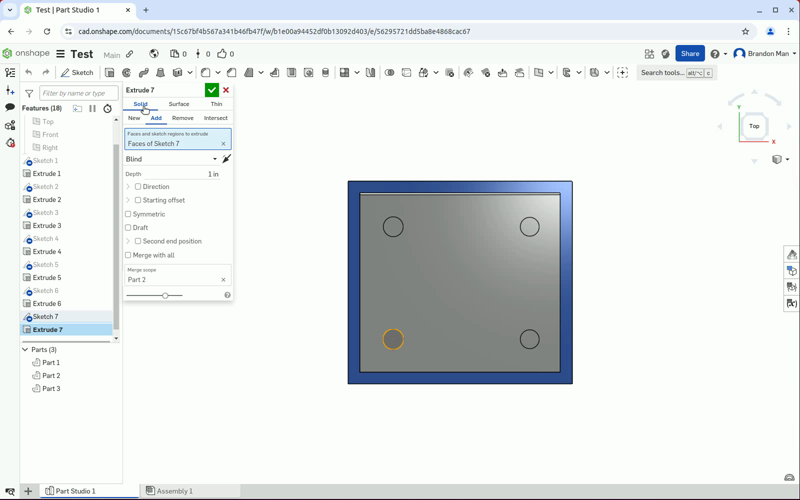
click(143, 106)
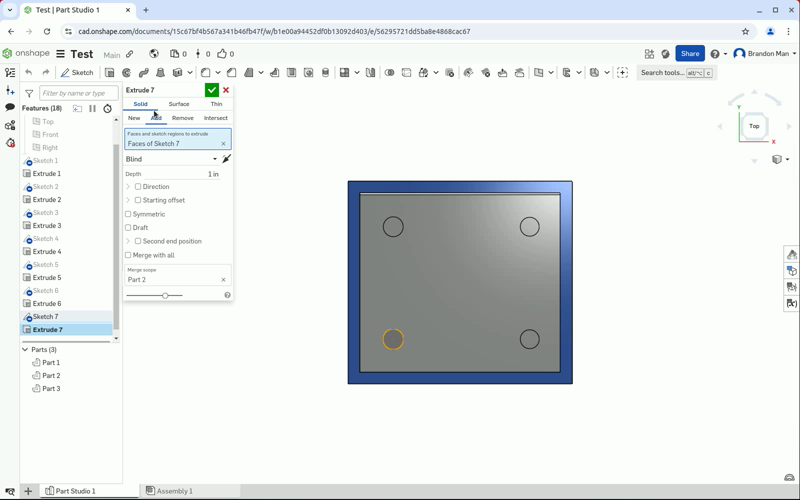
mouse_move(186, 120)
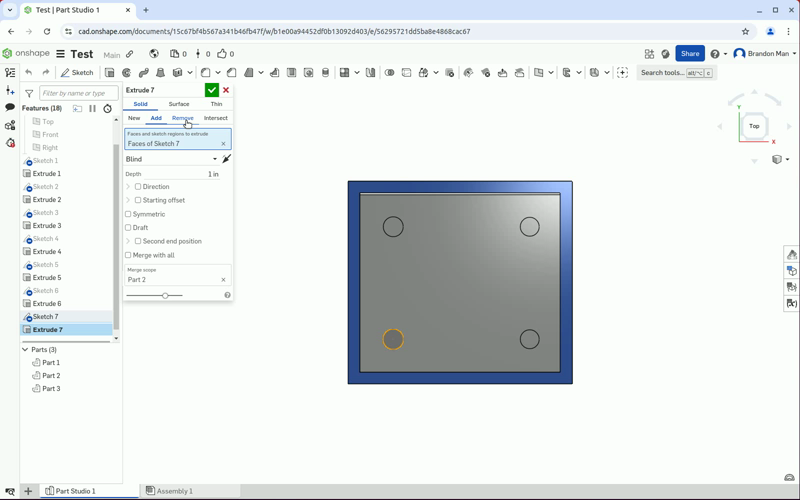
click(186, 120)
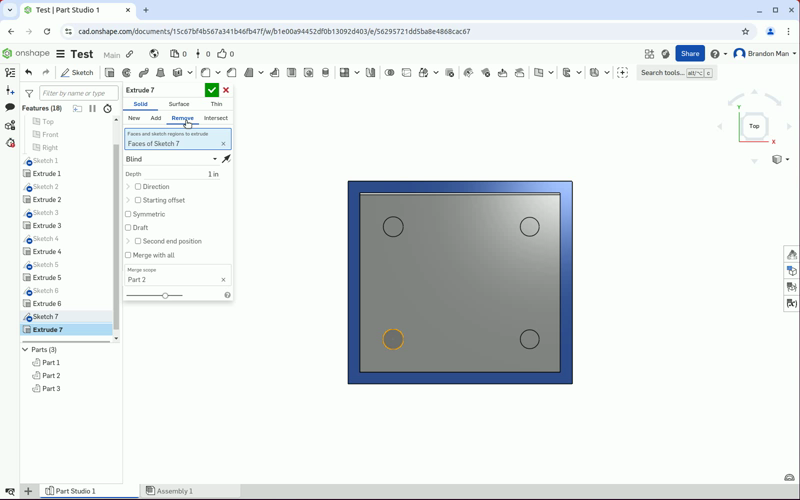
key(tab, 4)
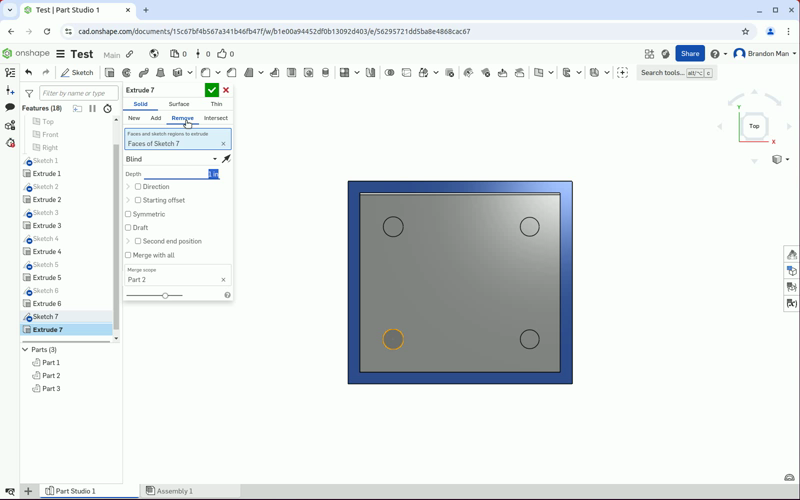
text(1.444)
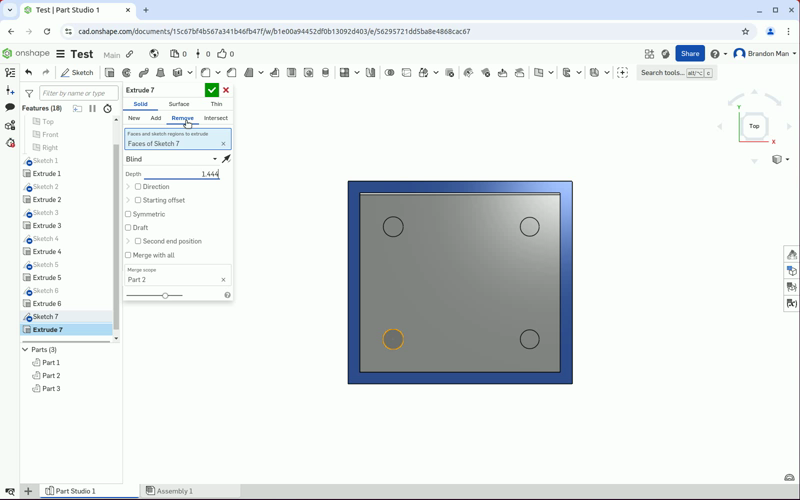
key(tab, 6)
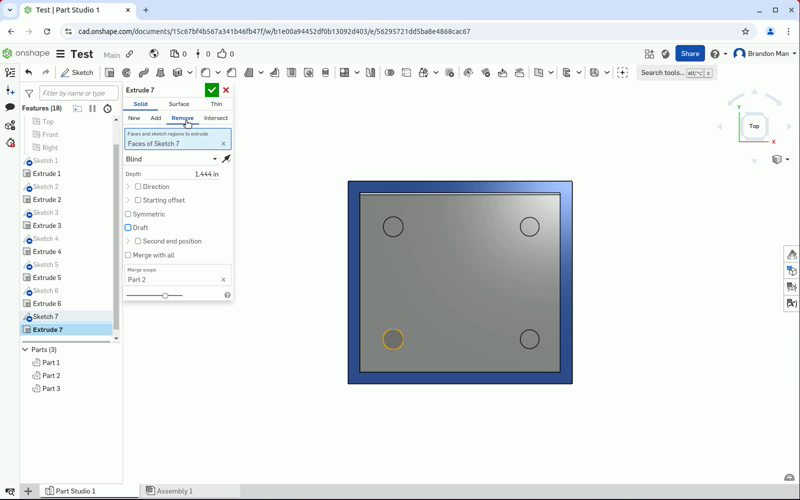
key(space)
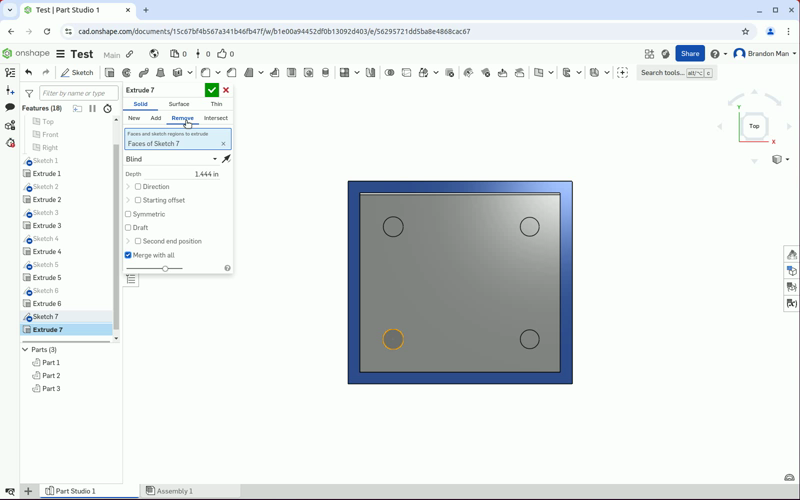
key(enter)
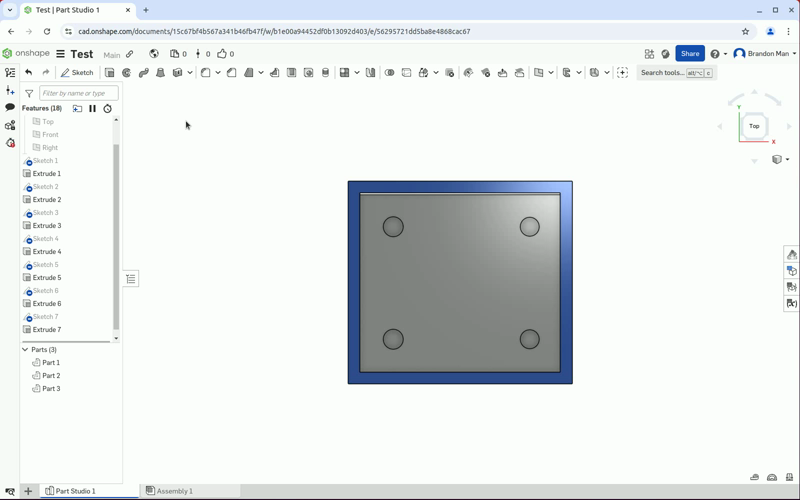
key(shift+h)
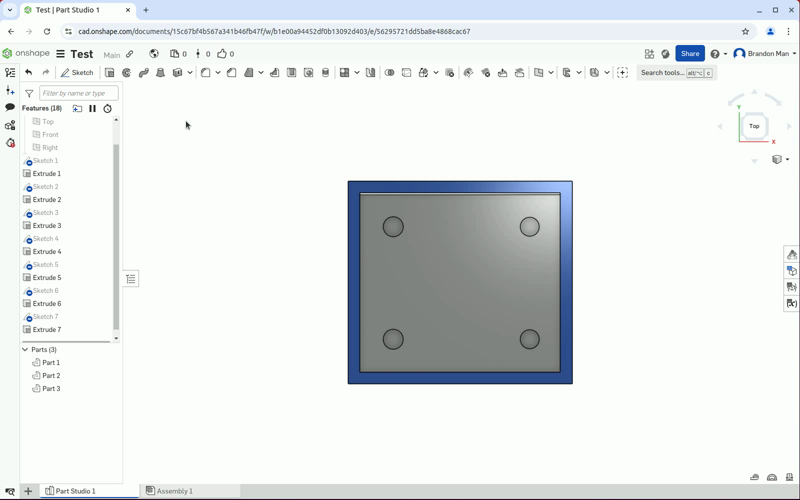
key(shift+h)
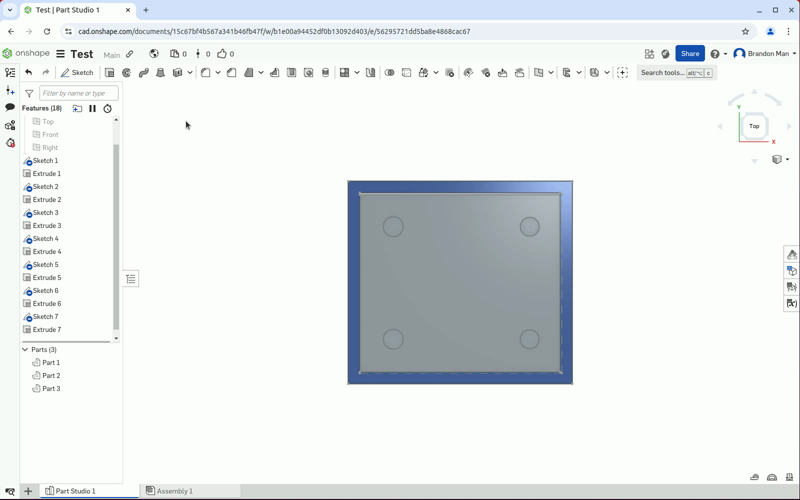
key(shift+7)
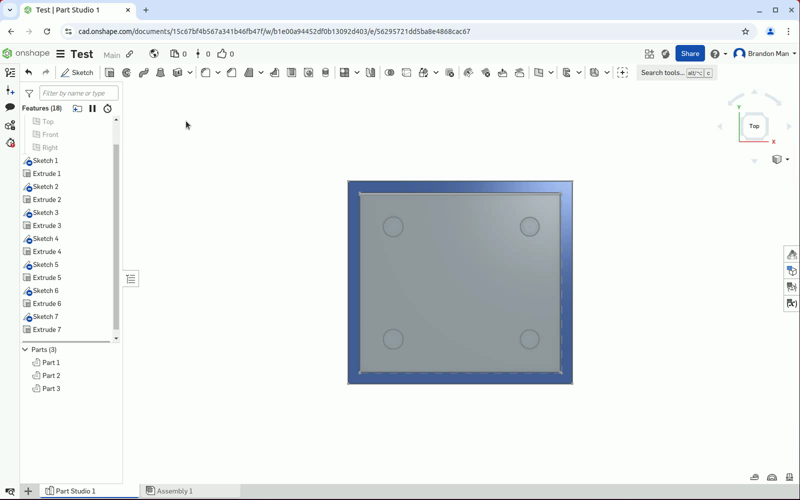
key(up, 3)
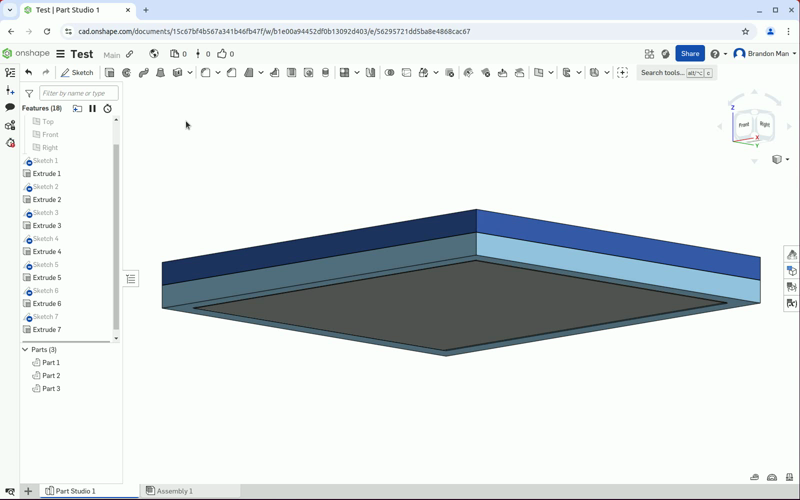
key(left, 3)
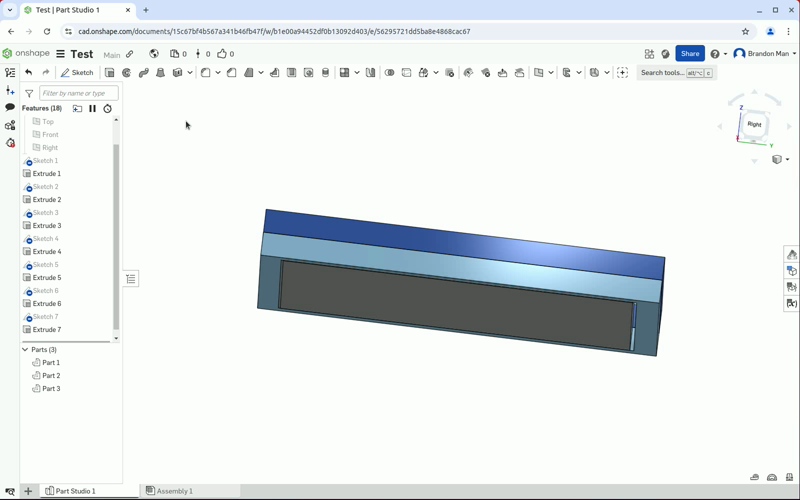
key(right, 3)
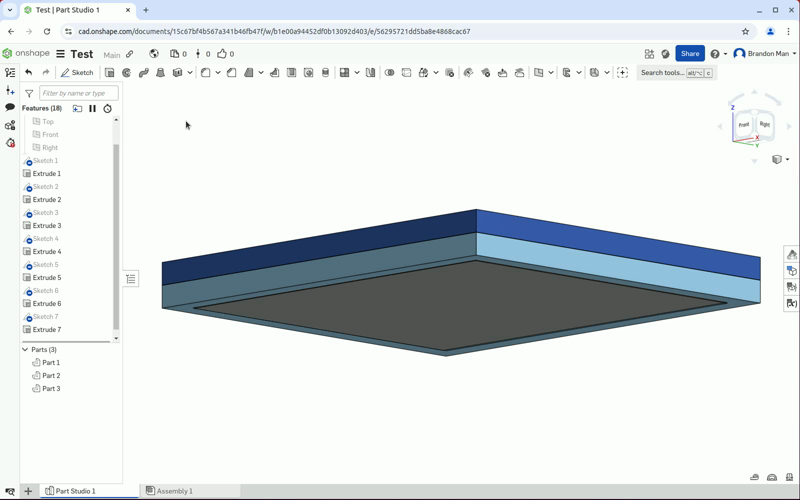
key(down, 3)
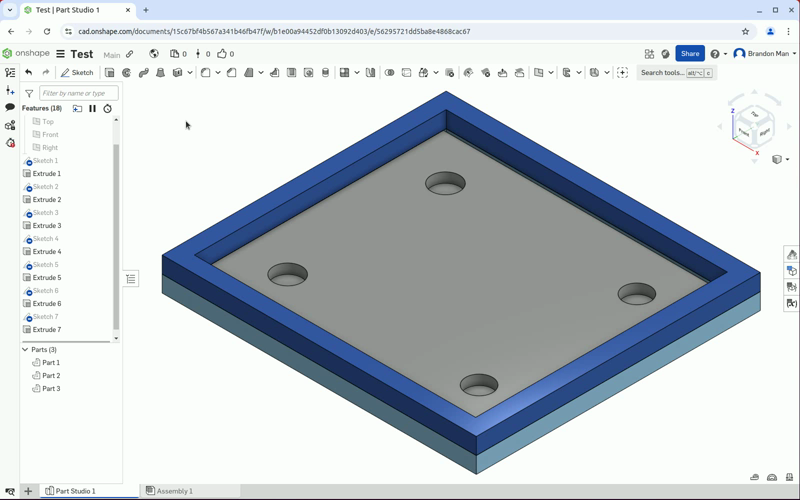
mouse_move(69, 163)
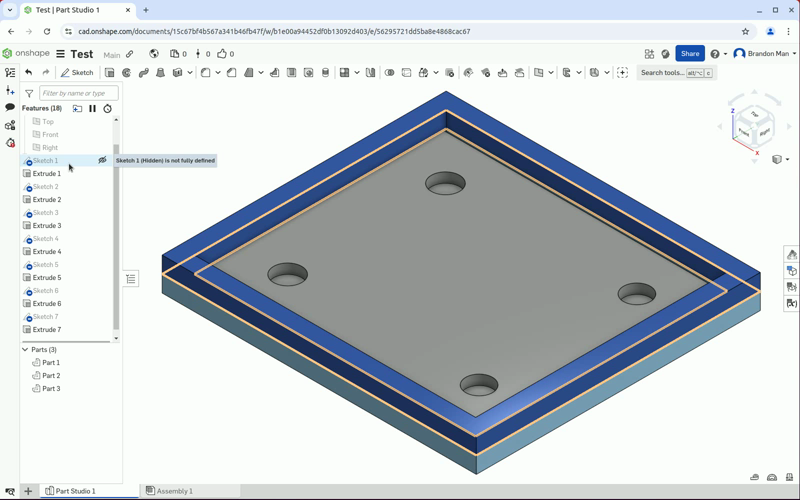
click(69, 163)